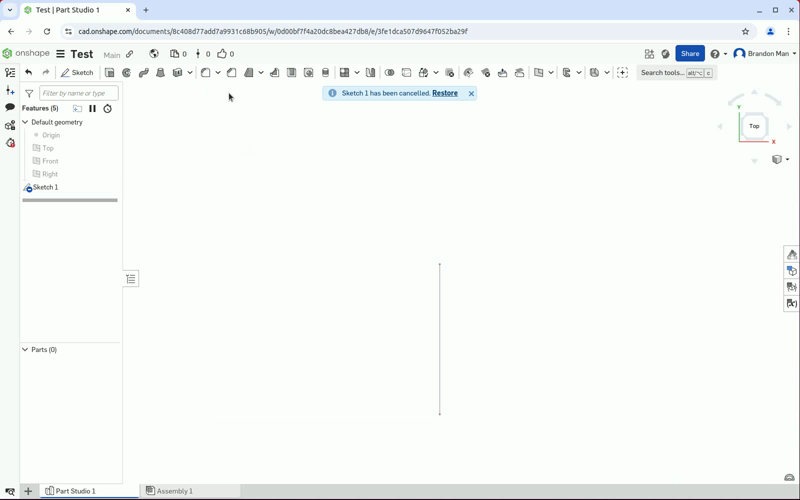
key(shift+h)
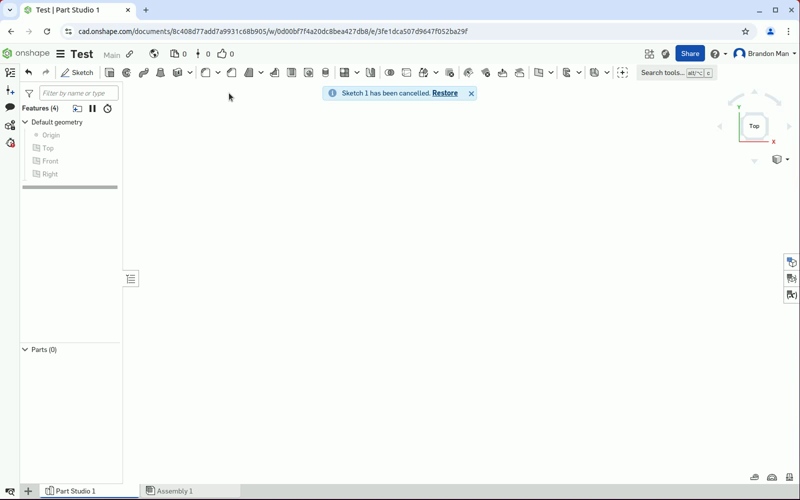
mouse_move(73, 352)
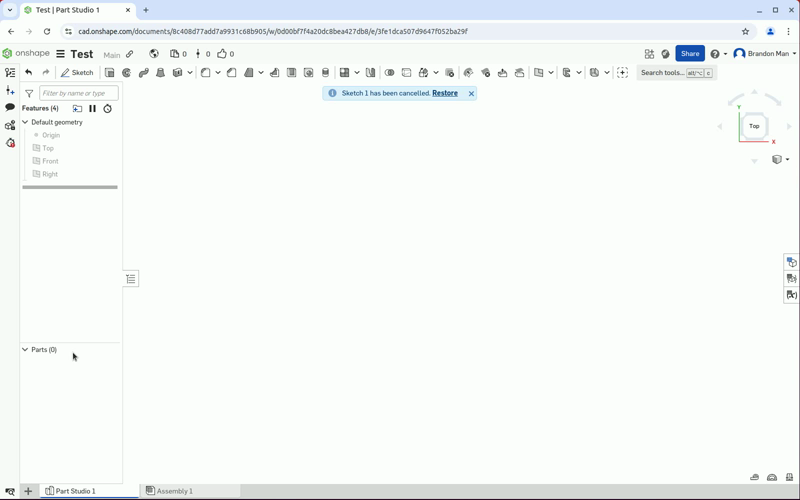
key(y)
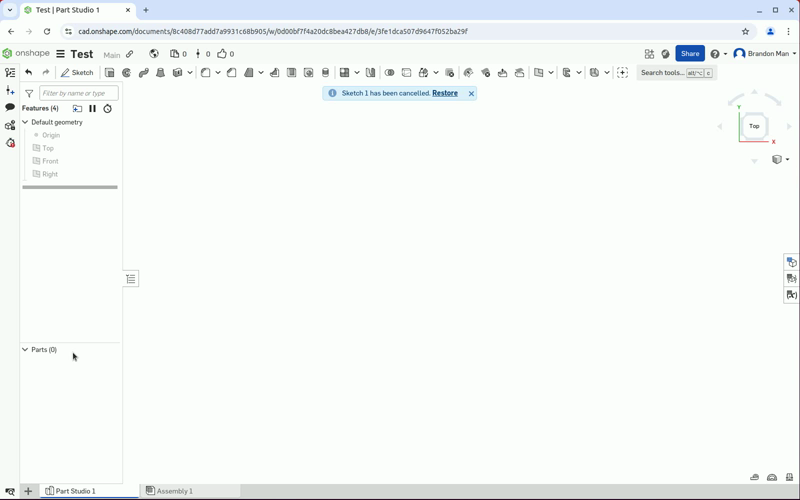
key(shift+p)
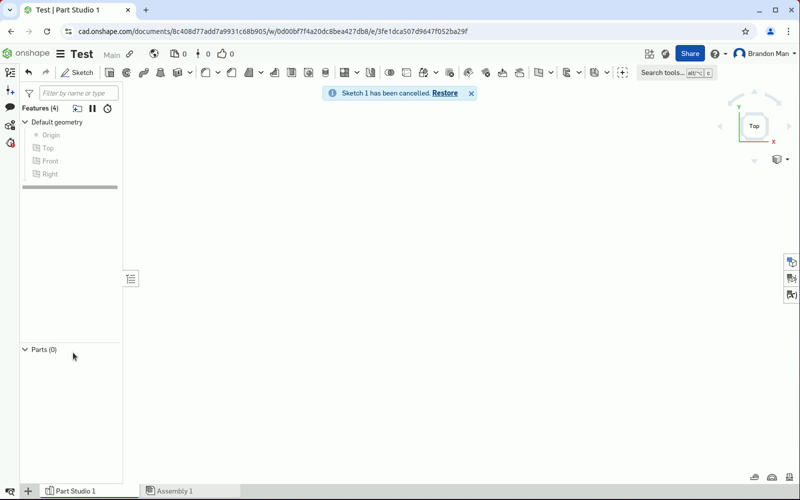
key(space)
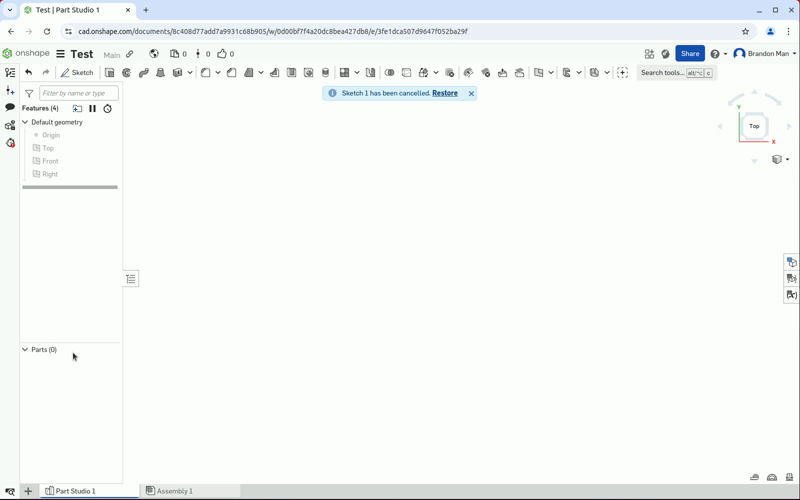
key_down(shift)
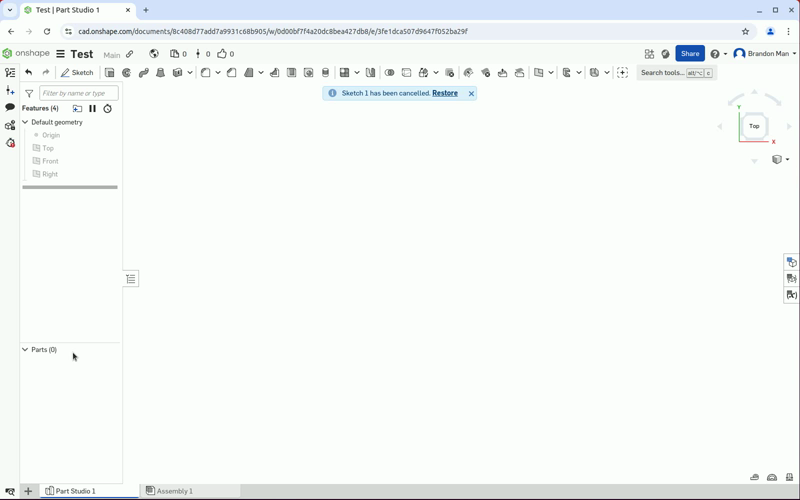
key(up)
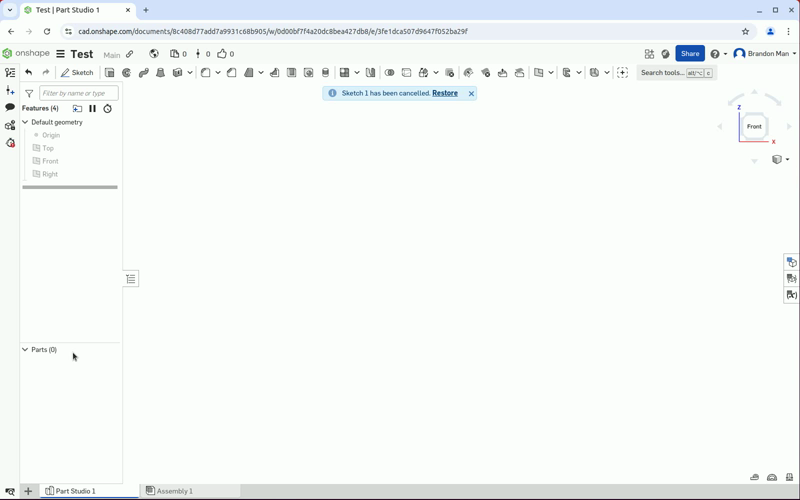
key_up(shift)
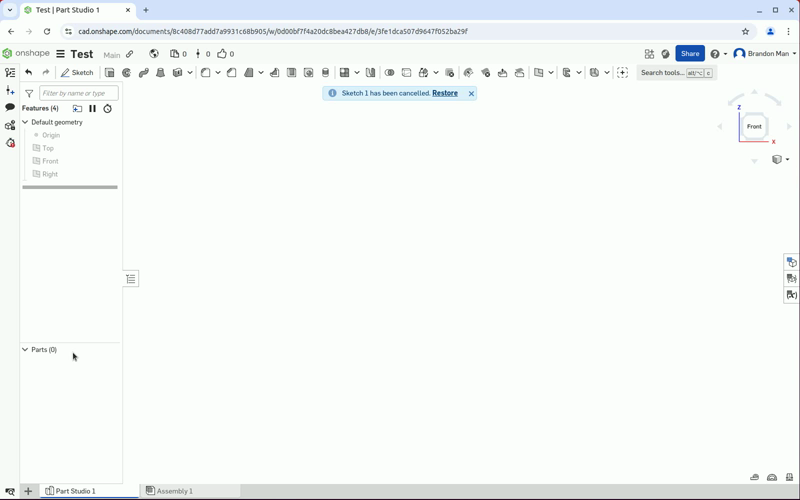
mouse_move(73, 352)
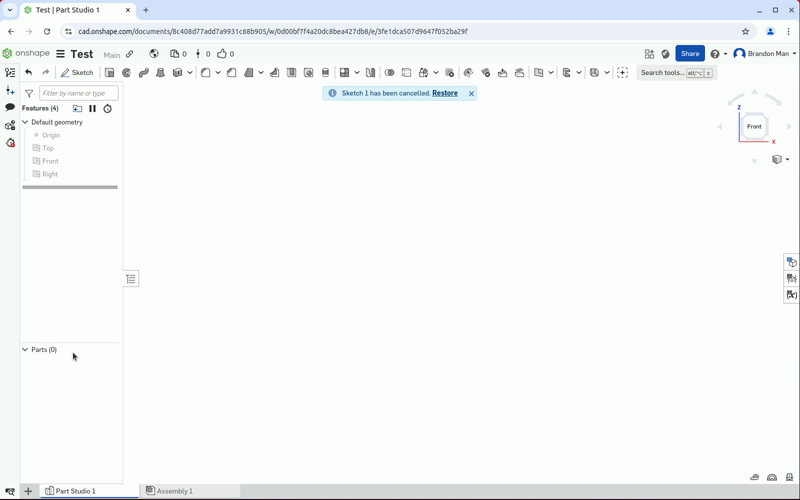
key(shift+y)
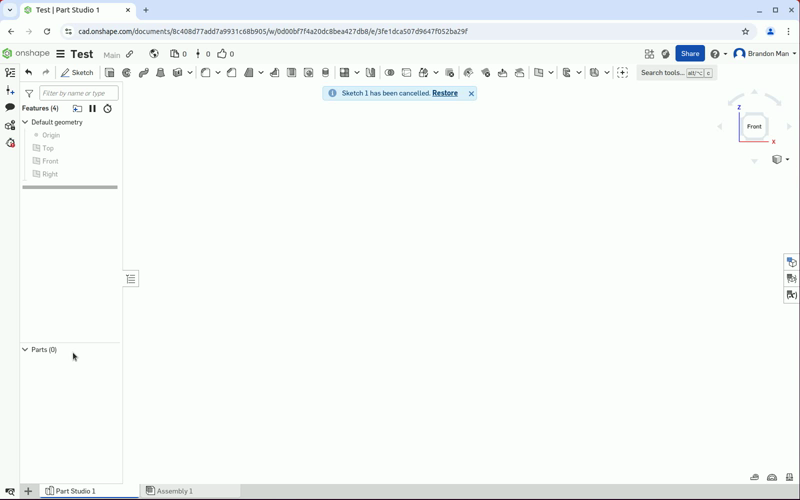
key(shift+s)
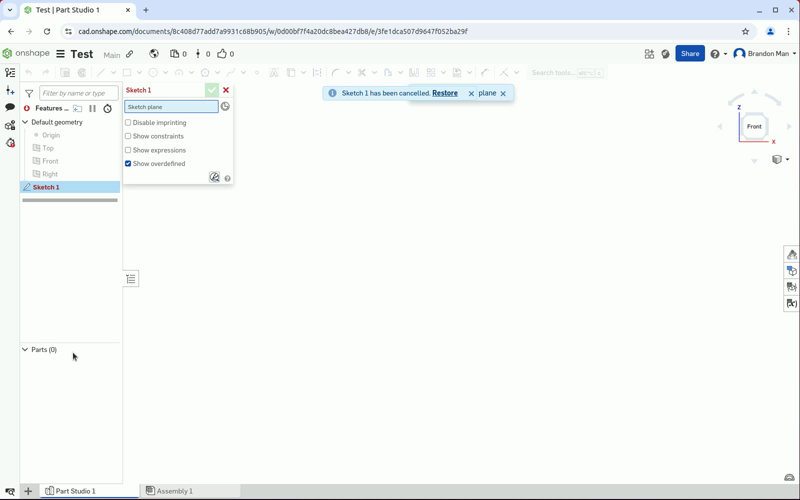
mouse_move(73, 163)
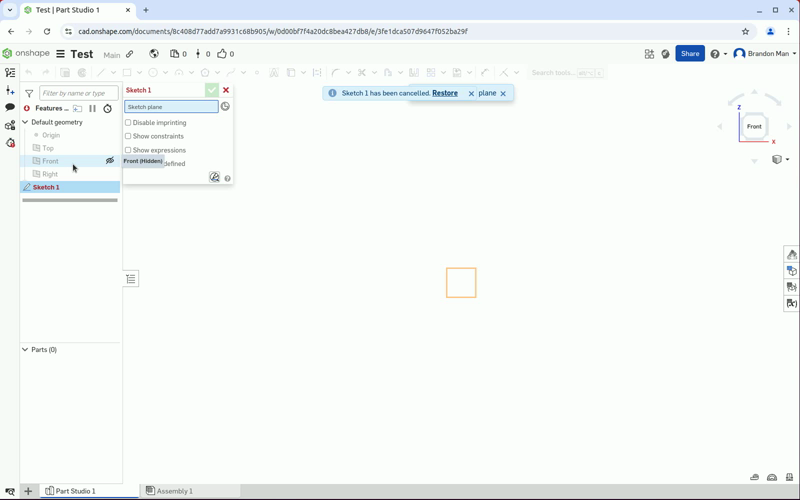
click(73, 163)
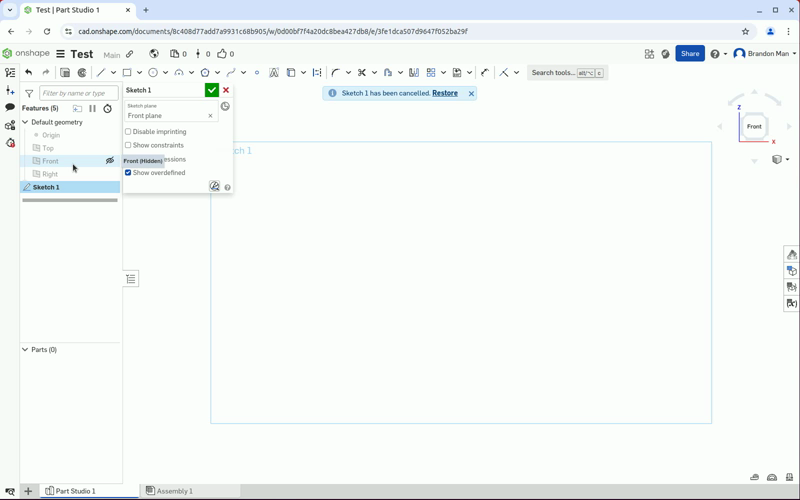
mouse_move(73, 352)
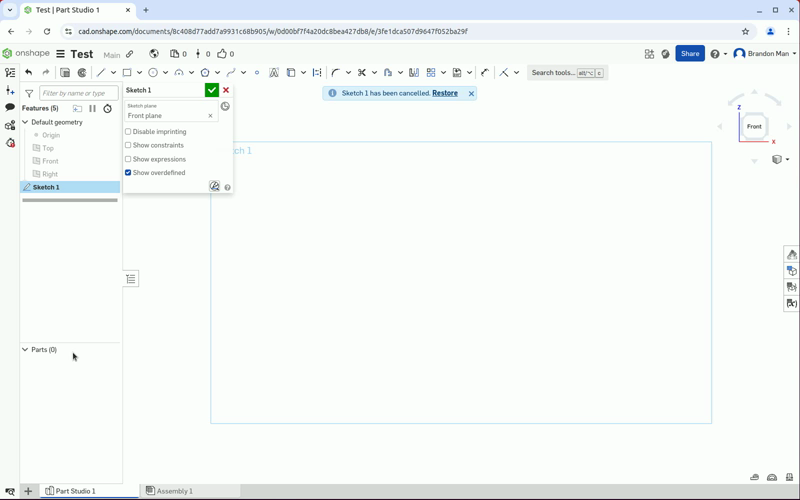
key(y)
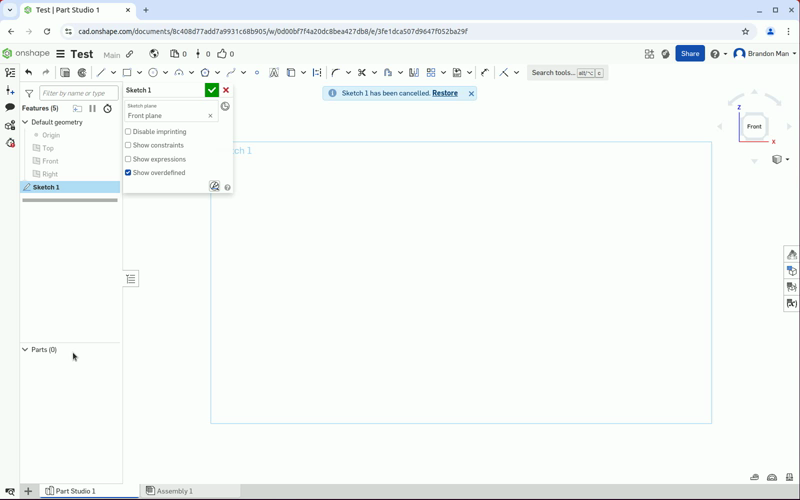
key(l)
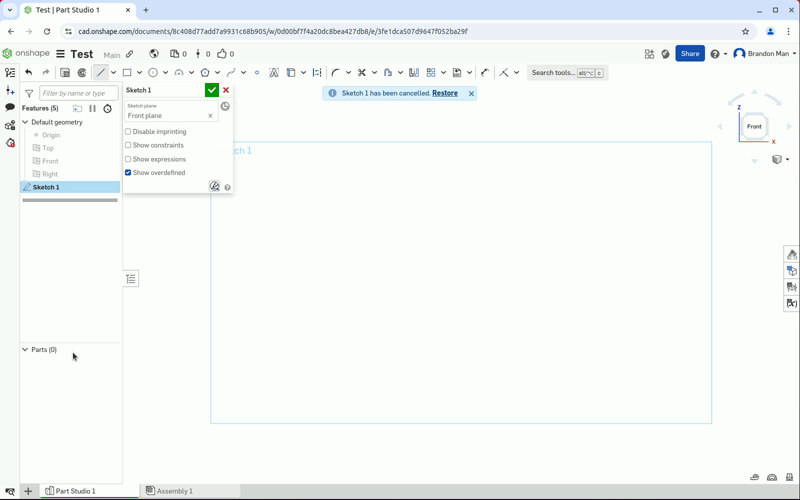
key_down(shift)
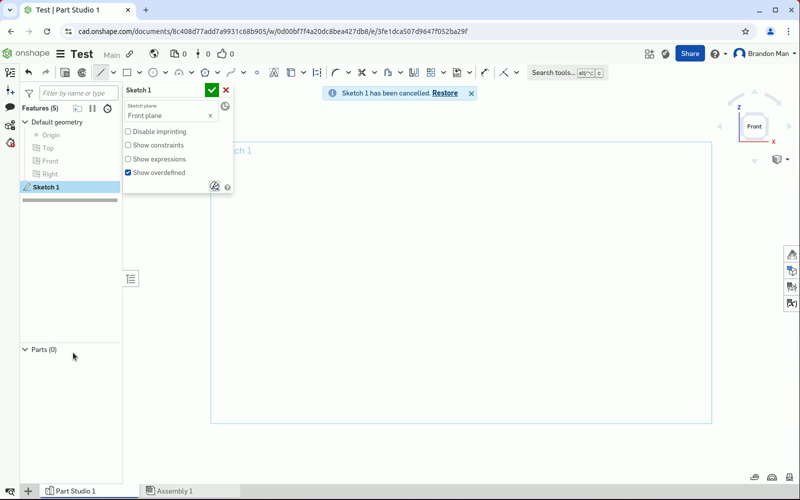
mouse_move(434, 290)
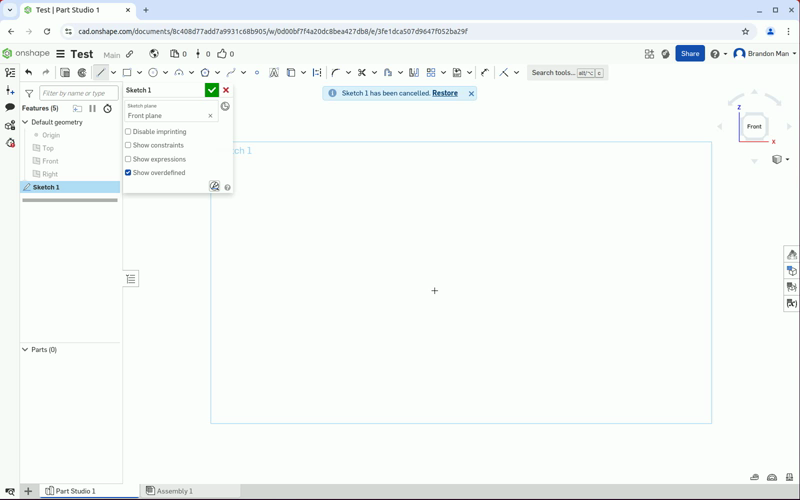
click(434, 290)
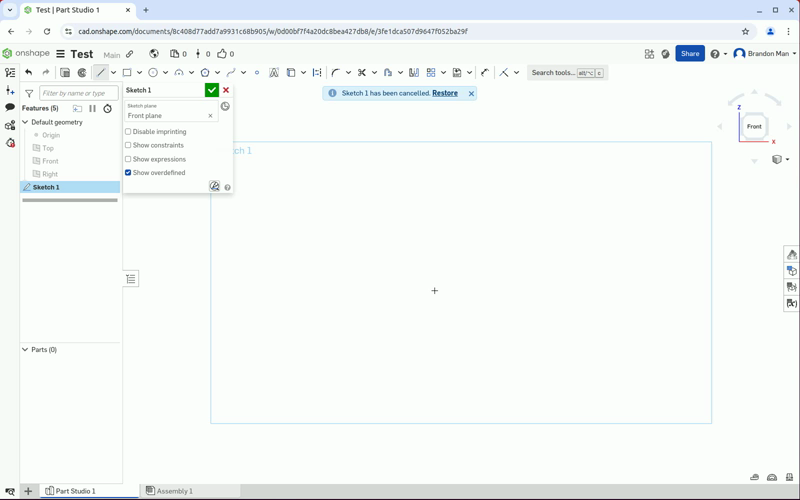
key_up(shift)
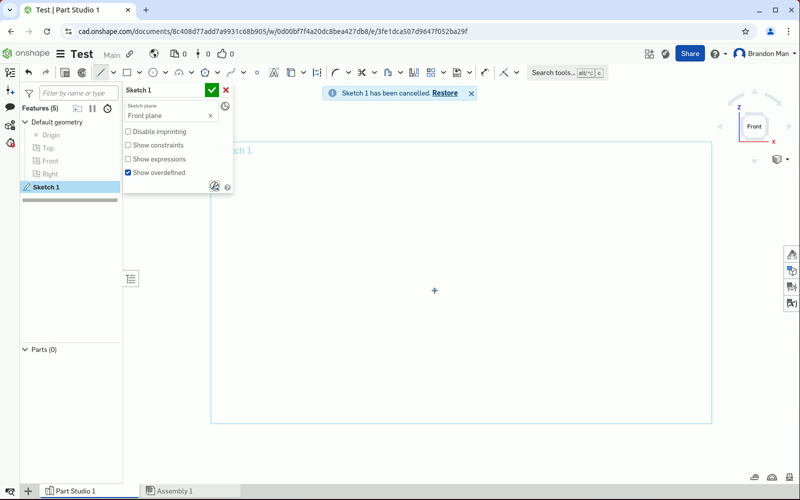
key_down(shift)
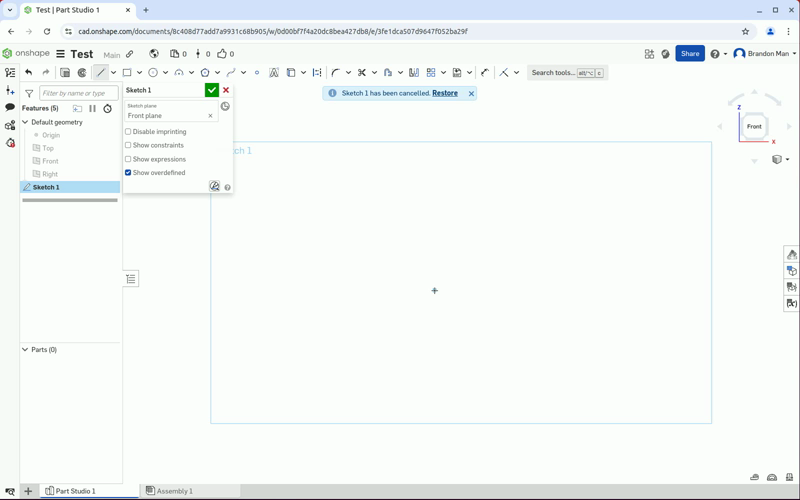
mouse_move(464, 290)
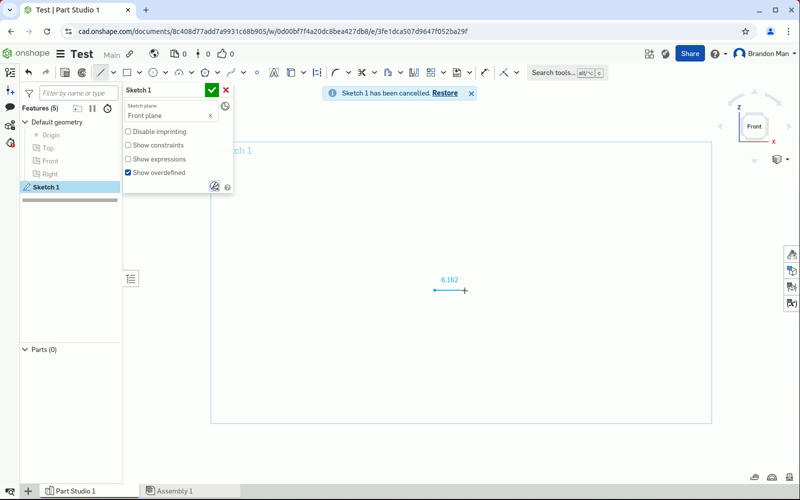
mouse_move(452, 290)
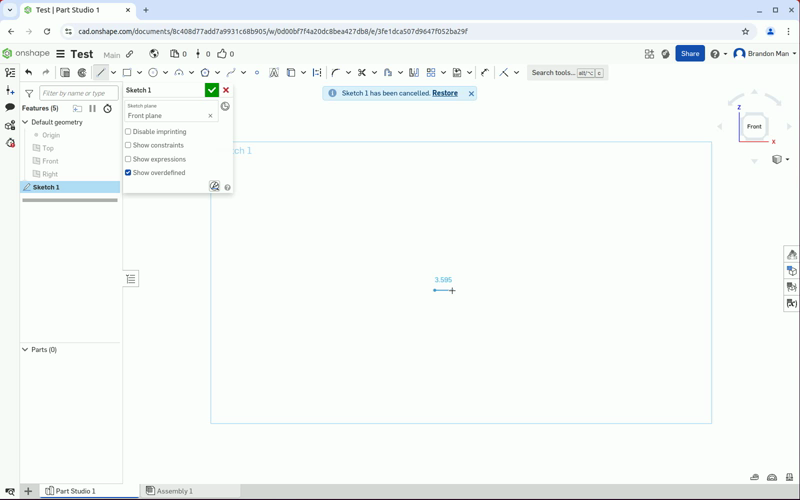
click(452, 290)
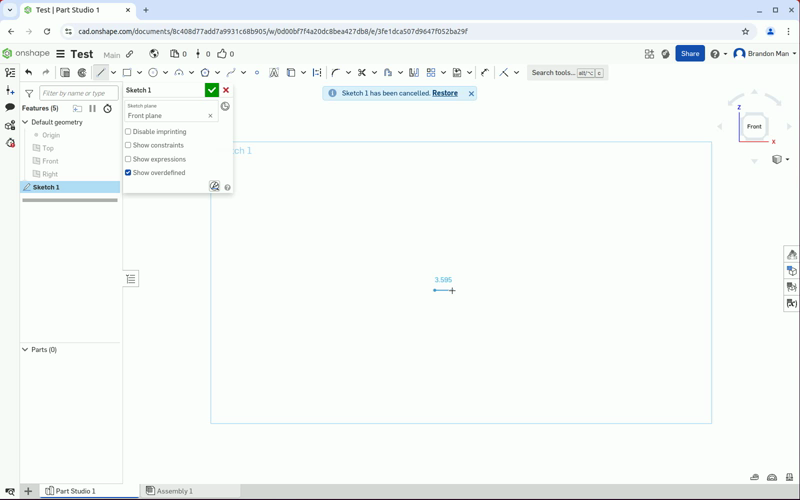
key_up(shift)
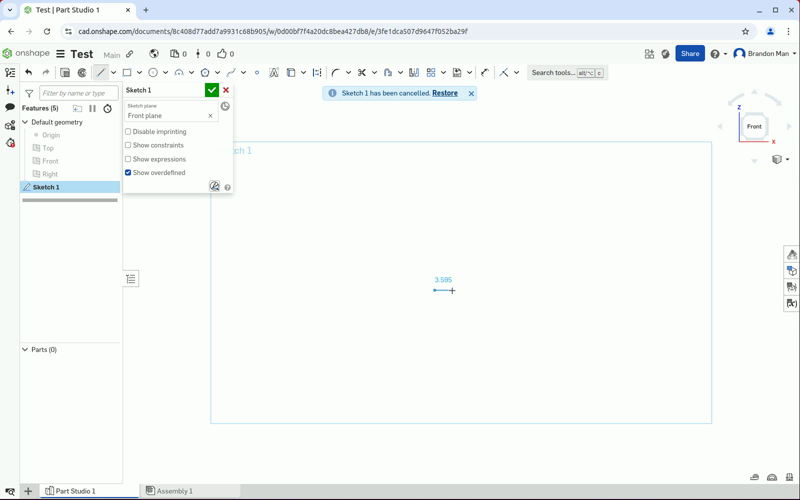
key_down(shift)
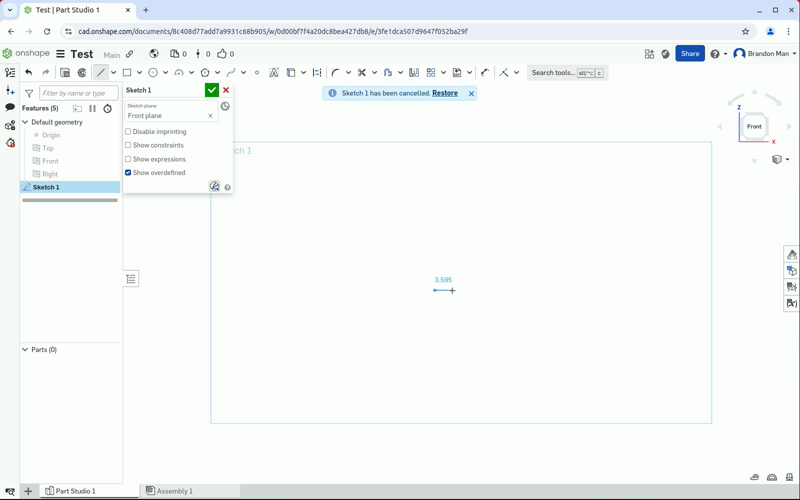
mouse_move(482, 290)
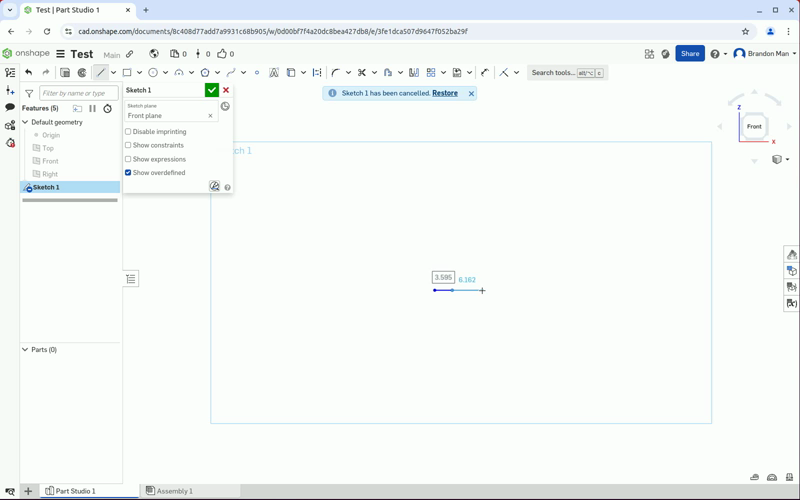
mouse_move(452, 301)
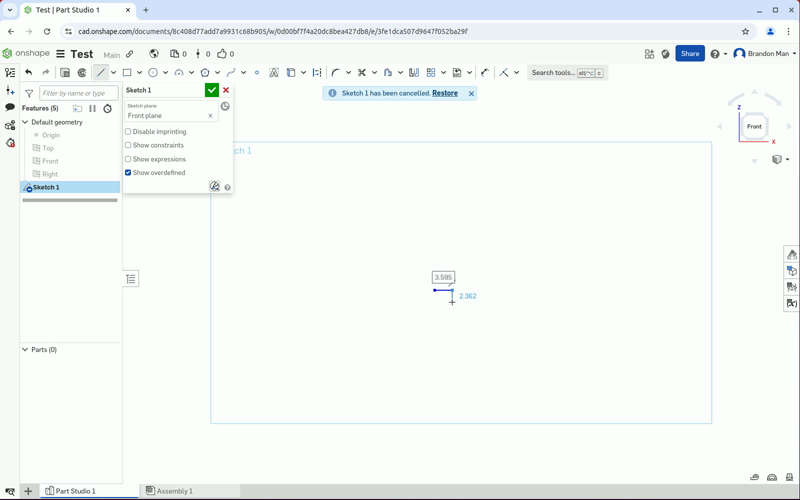
click(452, 301)
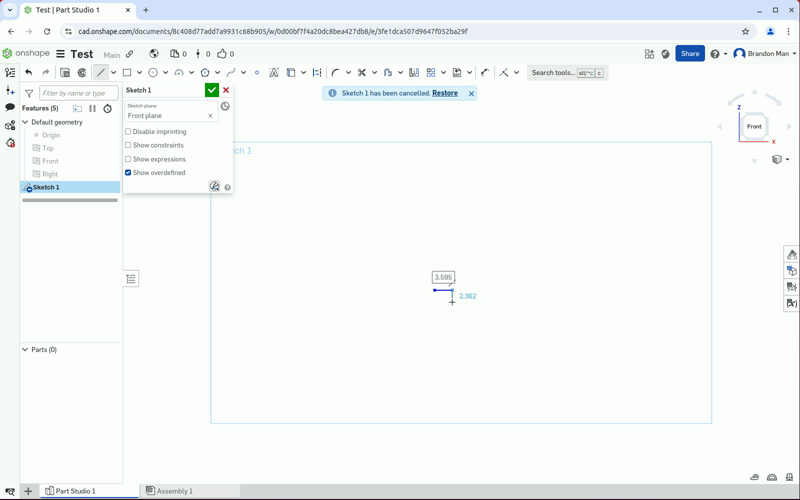
key_up(shift)
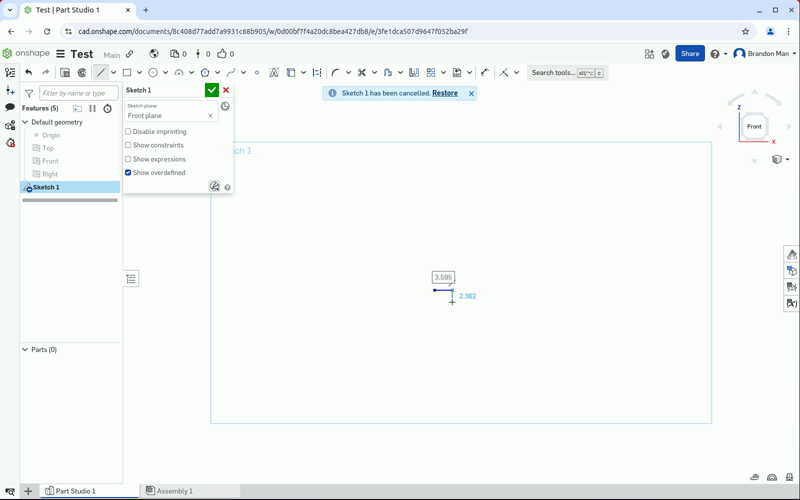
key_down(shift)
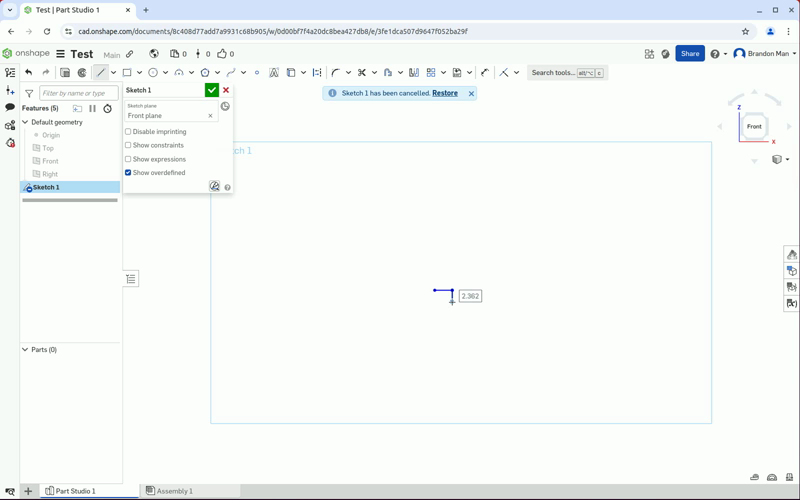
mouse_move(482, 301)
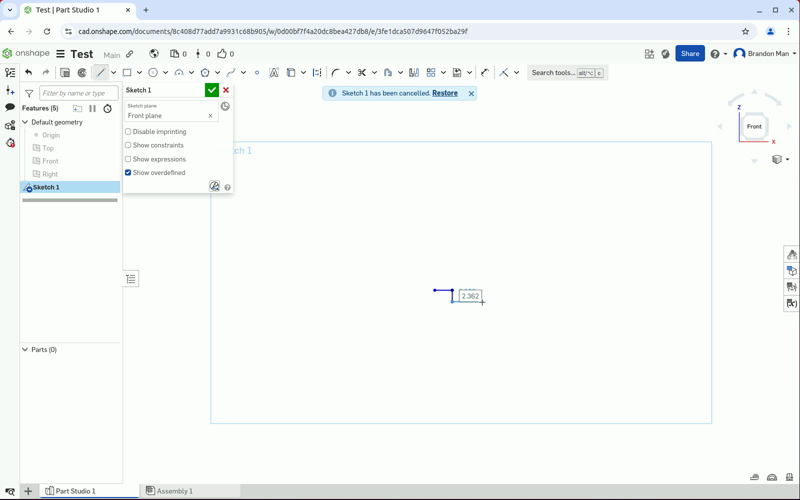
mouse_move(470, 301)
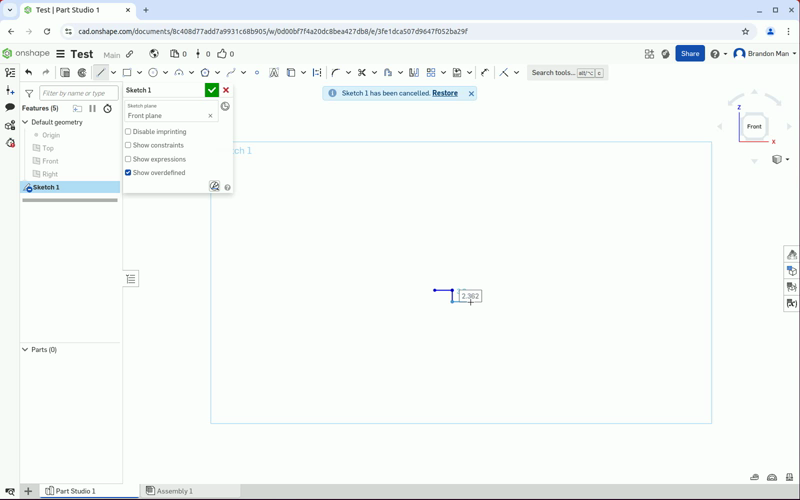
click(470, 301)
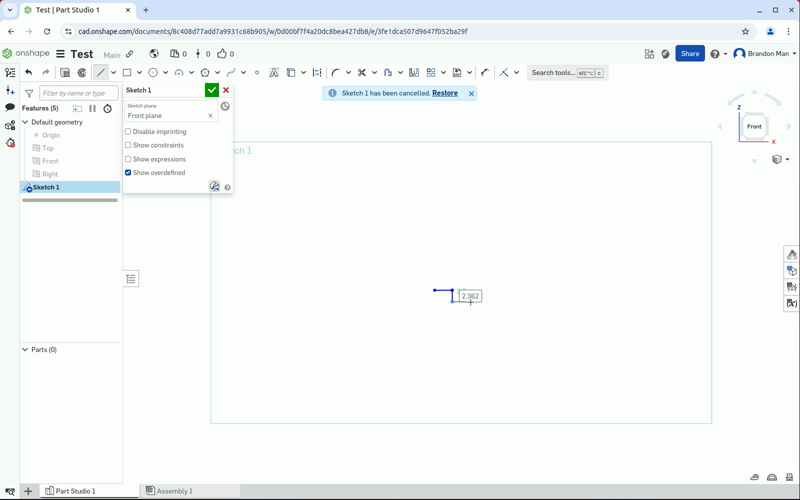
key_up(shift)
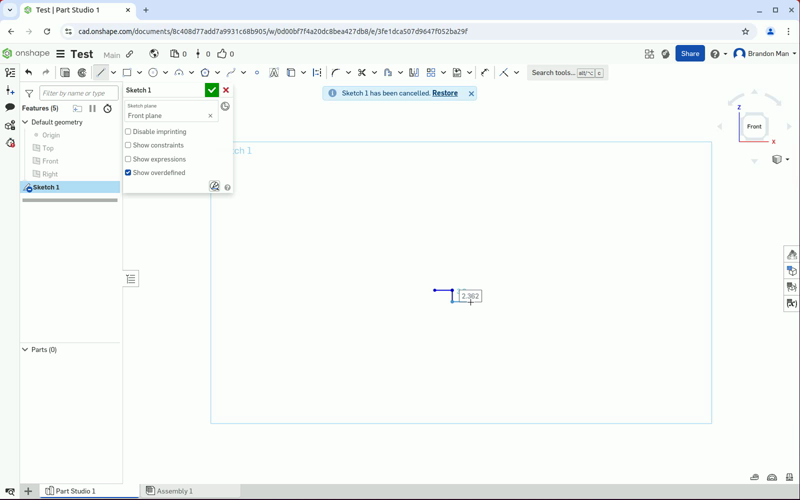
key_down(shift)
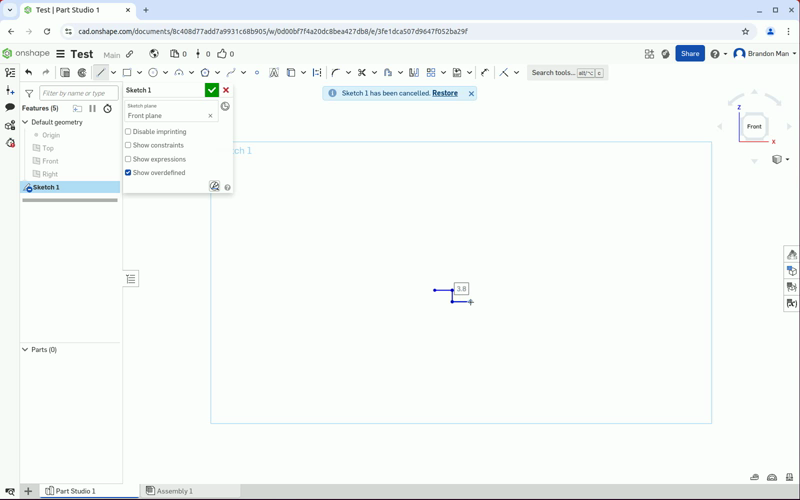
mouse_move(501, 301)
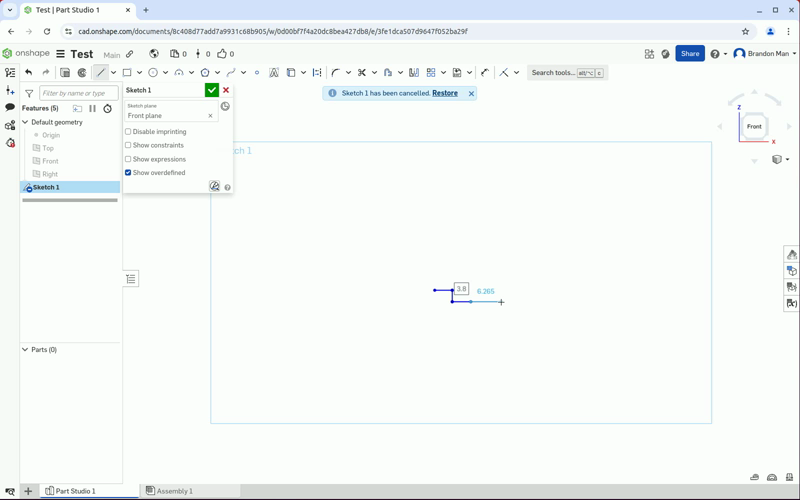
mouse_move(470, 290)
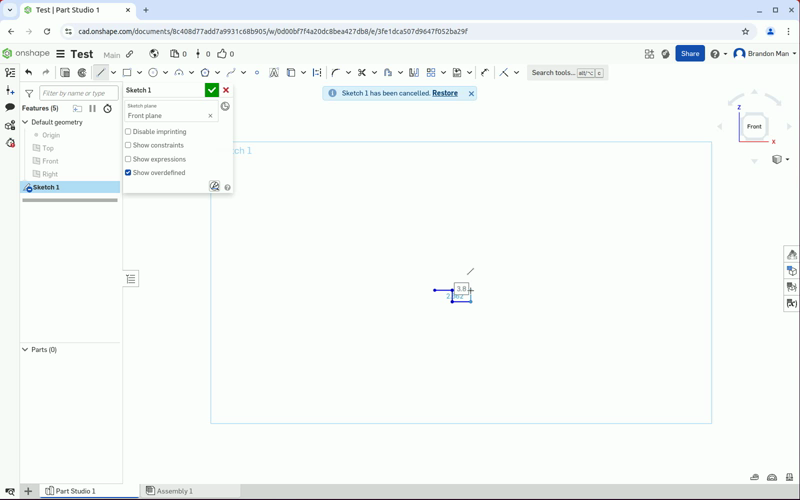
click(470, 290)
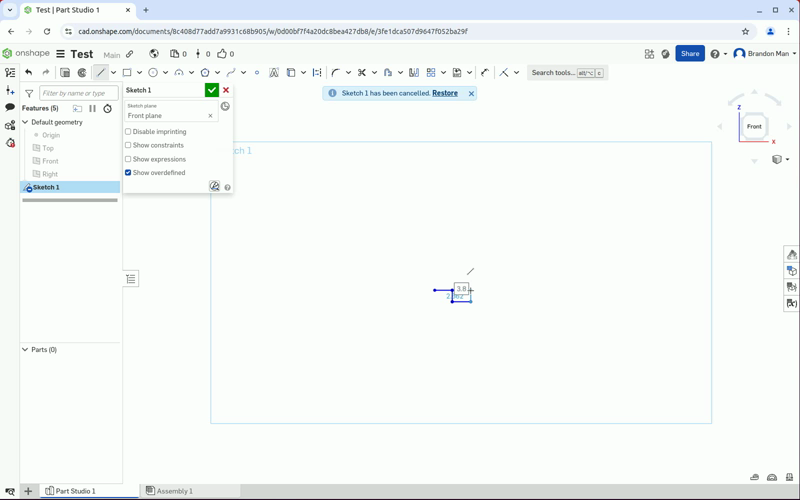
key_up(shift)
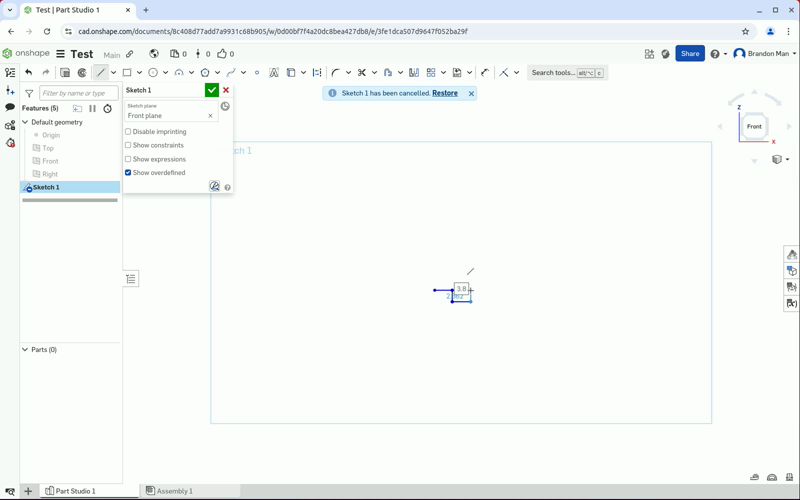
key_down(shift)
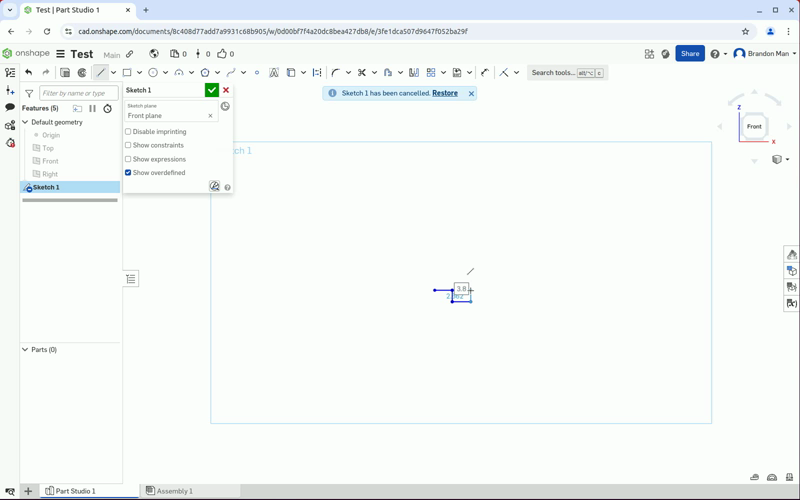
mouse_move(501, 290)
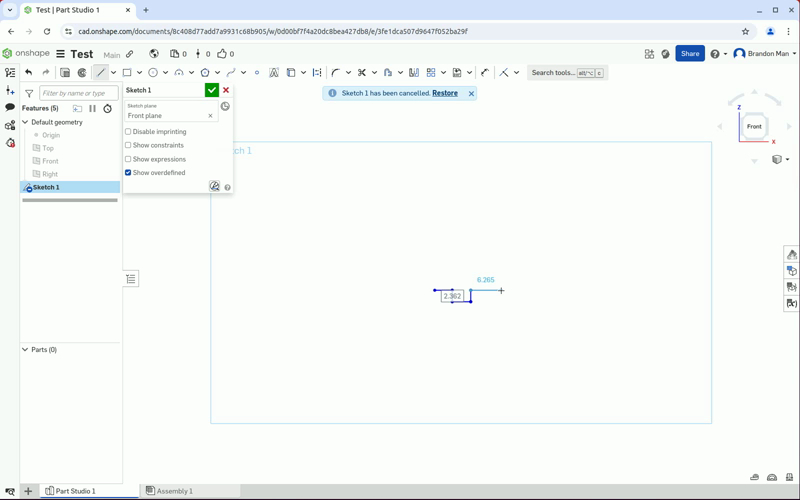
mouse_move(488, 290)
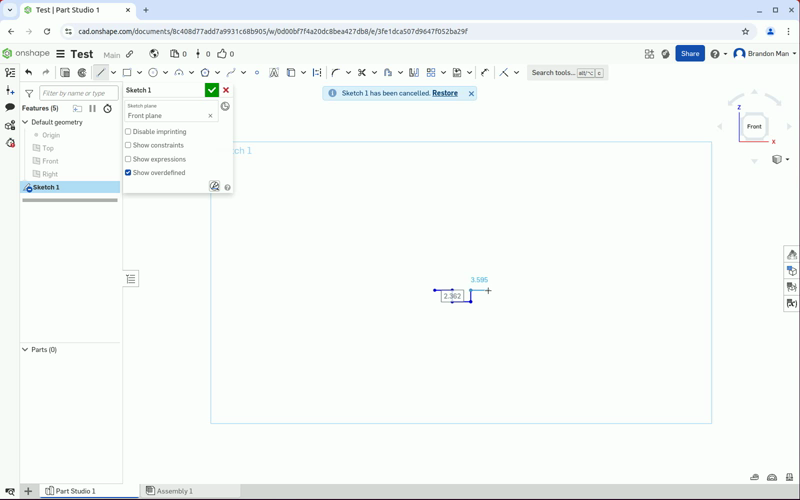
click(488, 290)
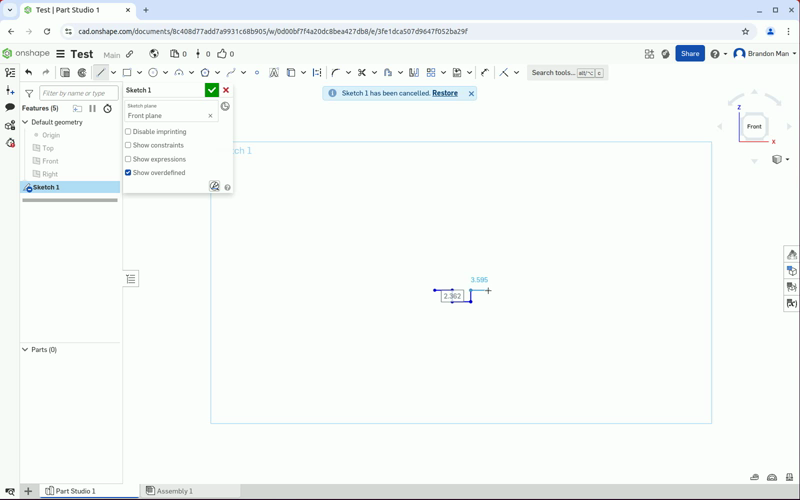
key_up(shift)
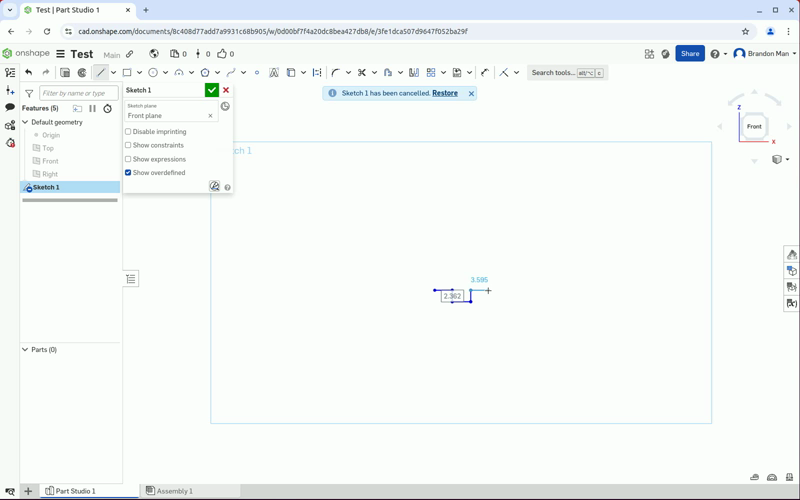
key_down(shift)
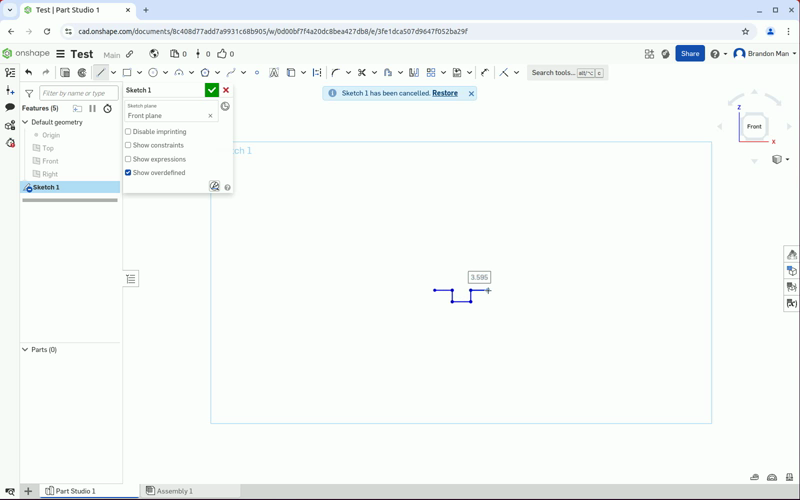
mouse_move(518, 290)
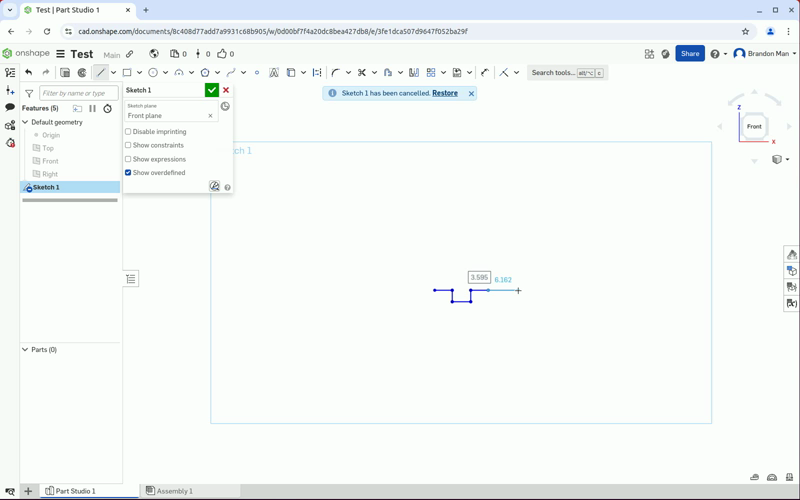
mouse_move(488, 282)
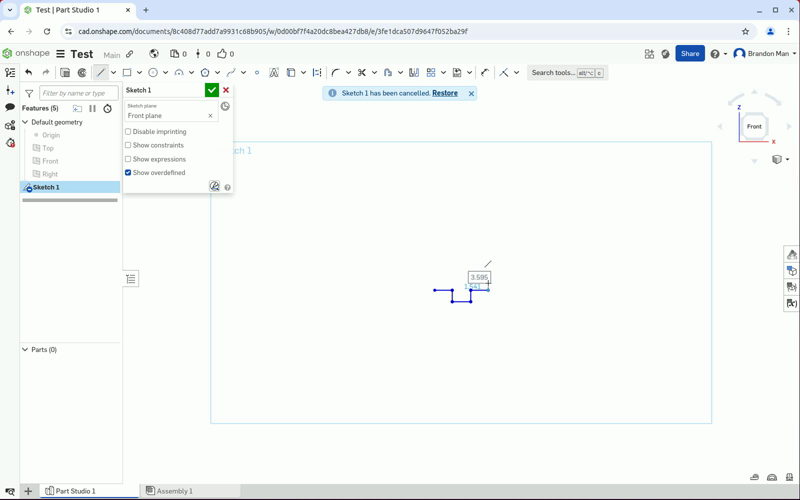
click(488, 282)
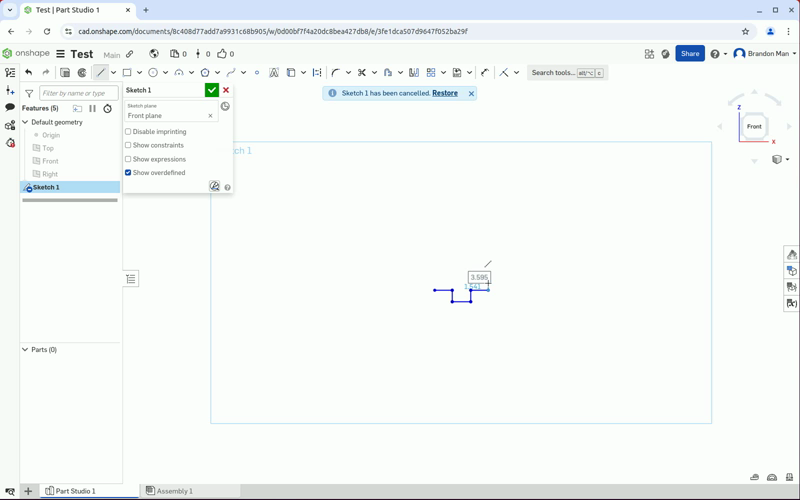
key_up(shift)
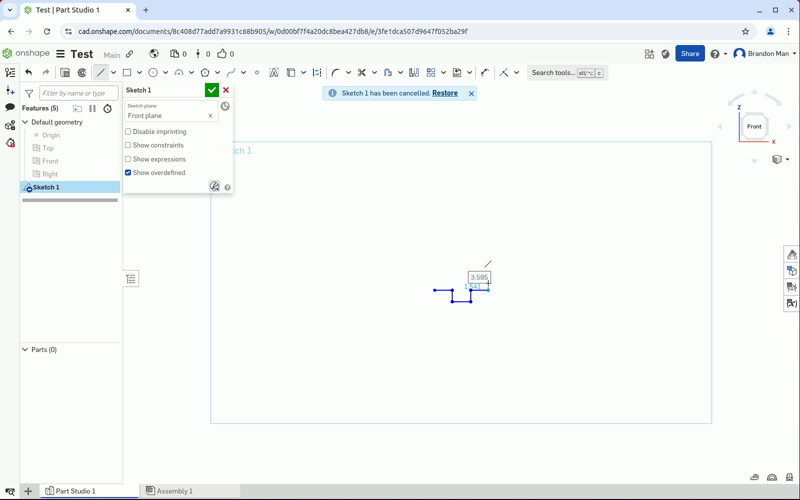
key_down(shift)
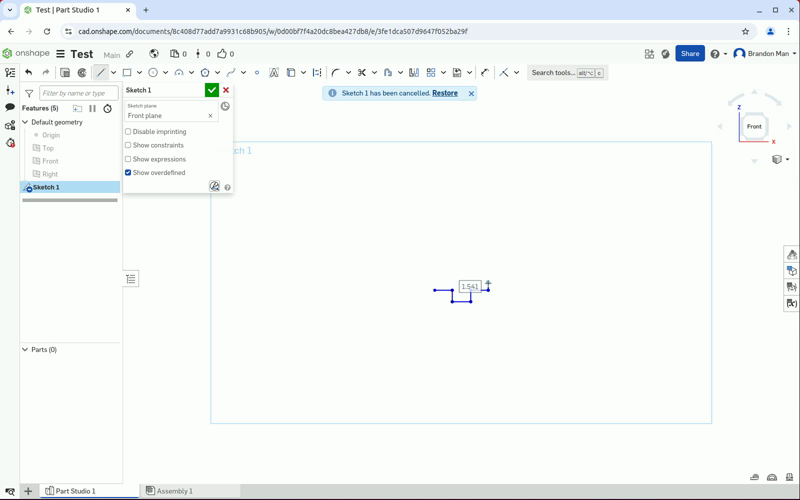
mouse_move(518, 282)
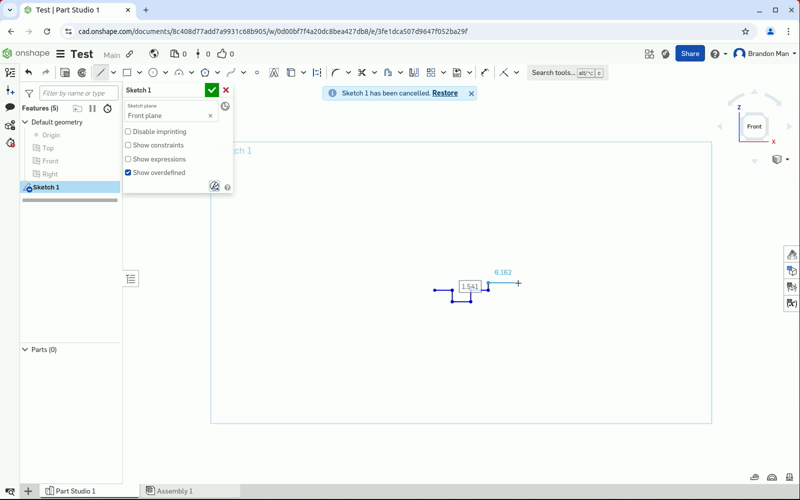
mouse_move(474, 282)
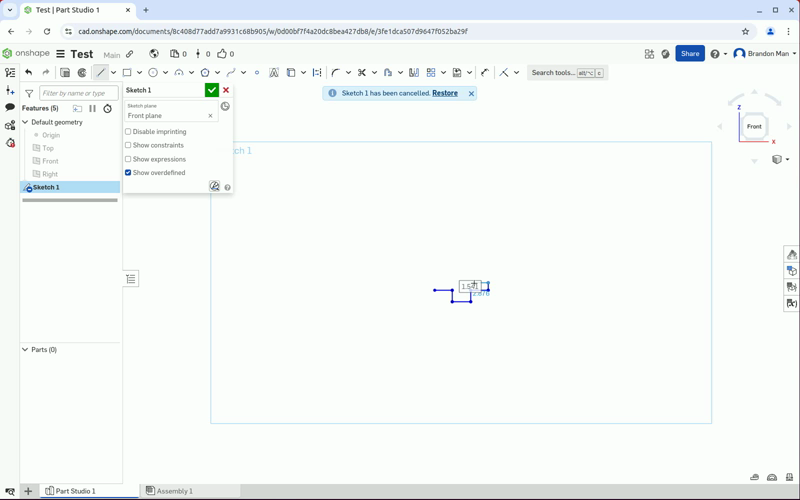
click(474, 282)
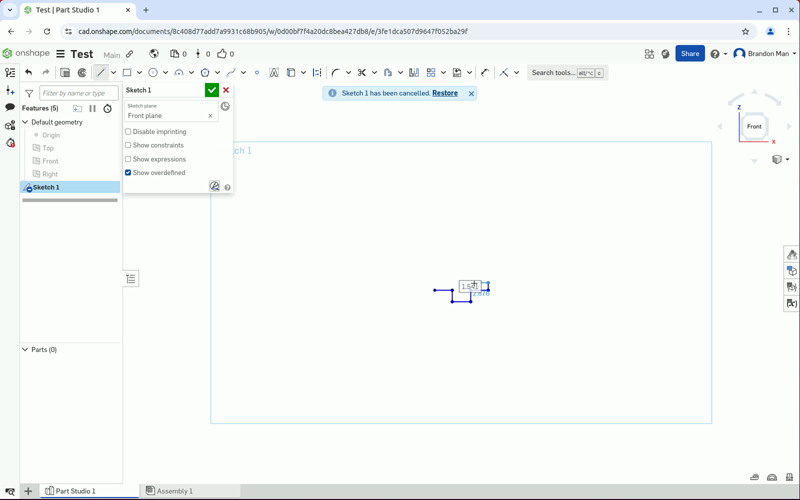
key_up(shift)
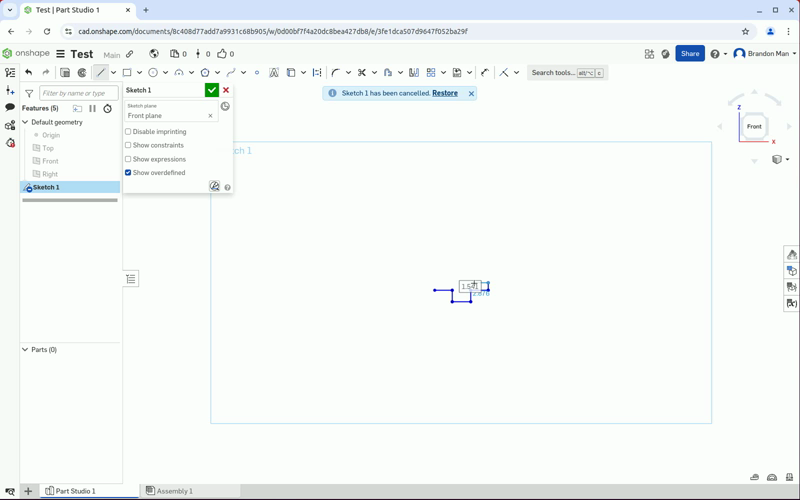
key_down(shift)
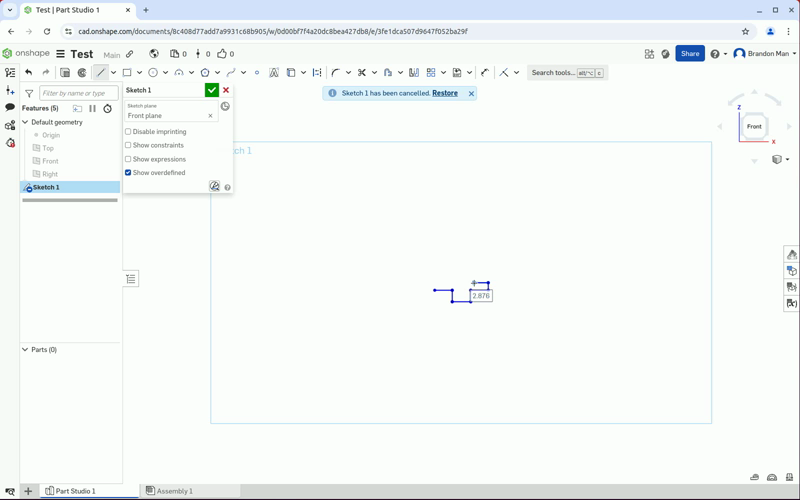
mouse_move(504, 282)
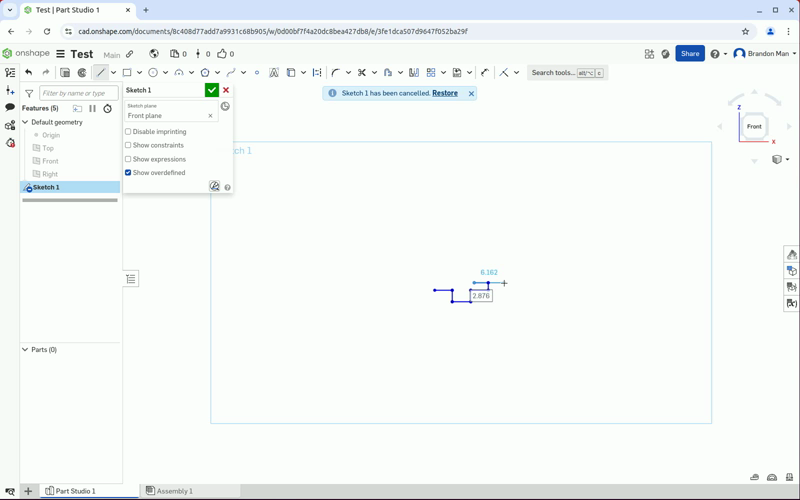
mouse_move(474, 275)
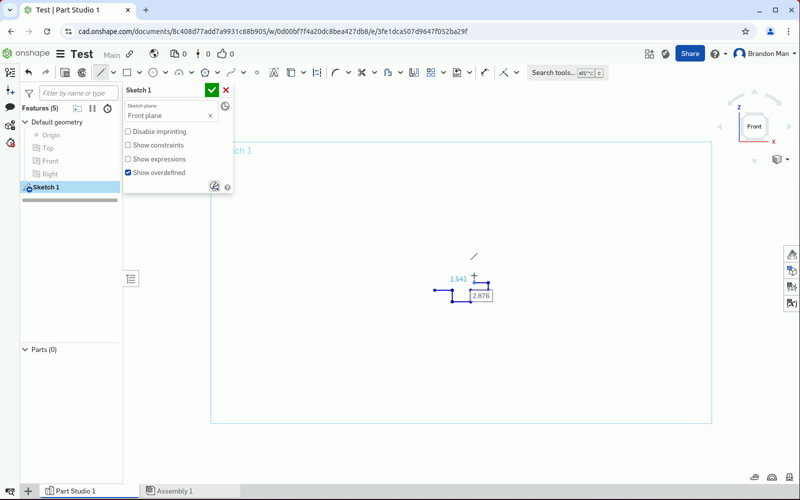
scroll(6)
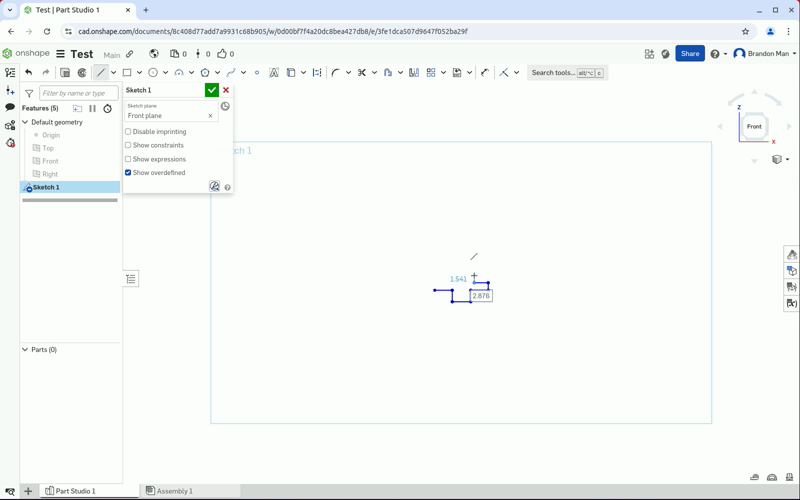
scroll(6)
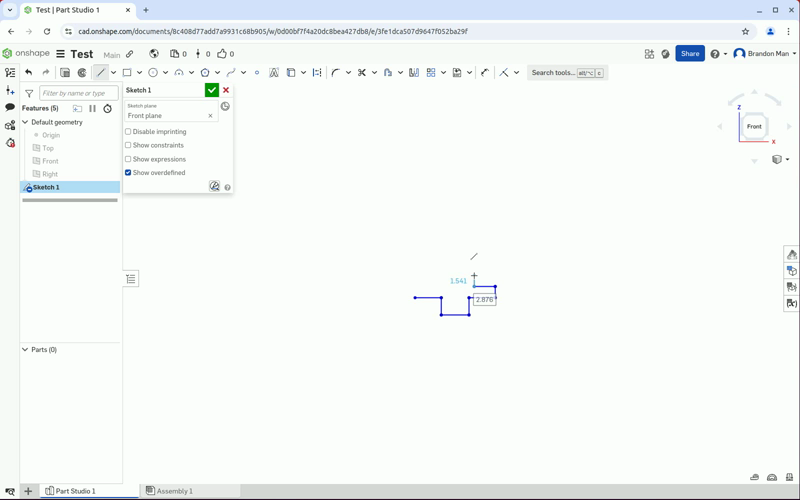
scroll(6)
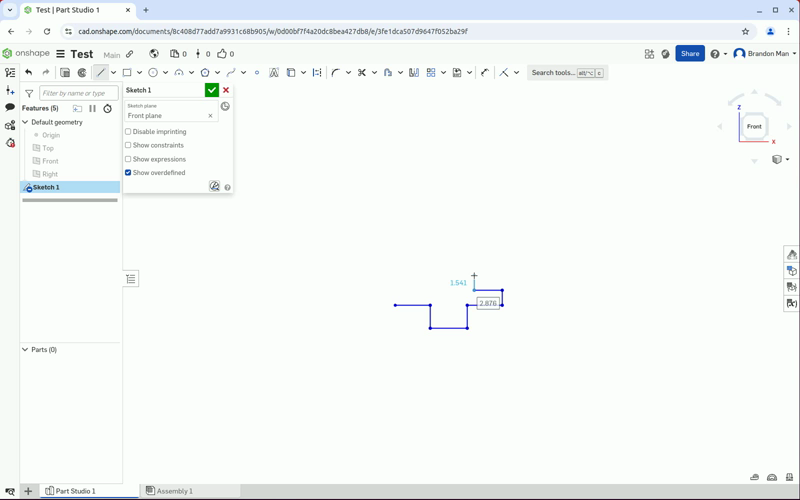
scroll(6)
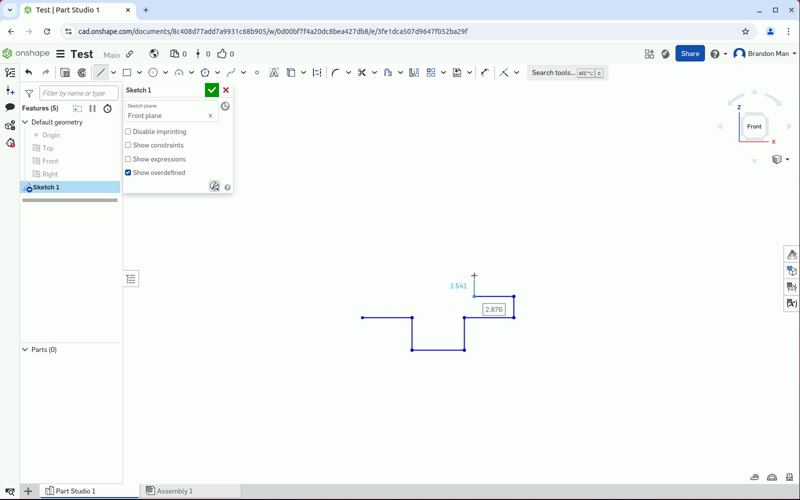
scroll(6)
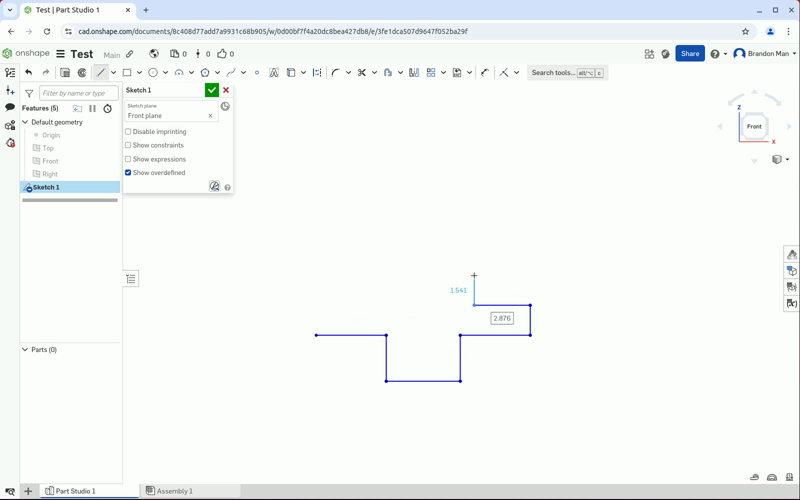
scroll(6)
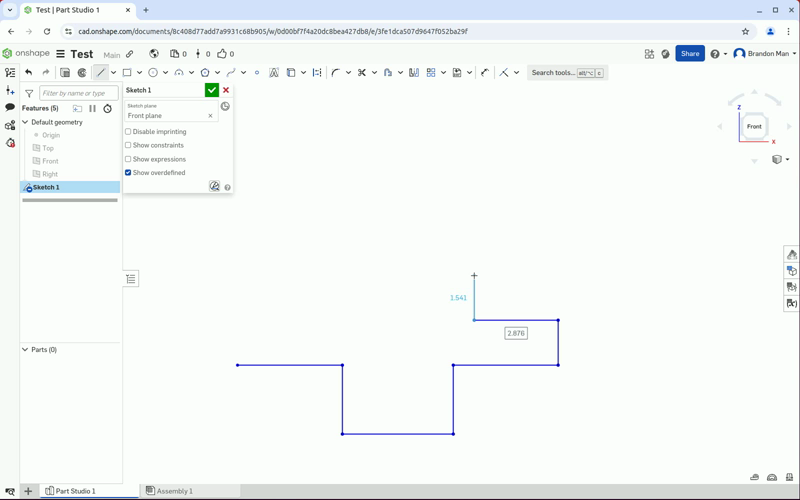
scroll(6)
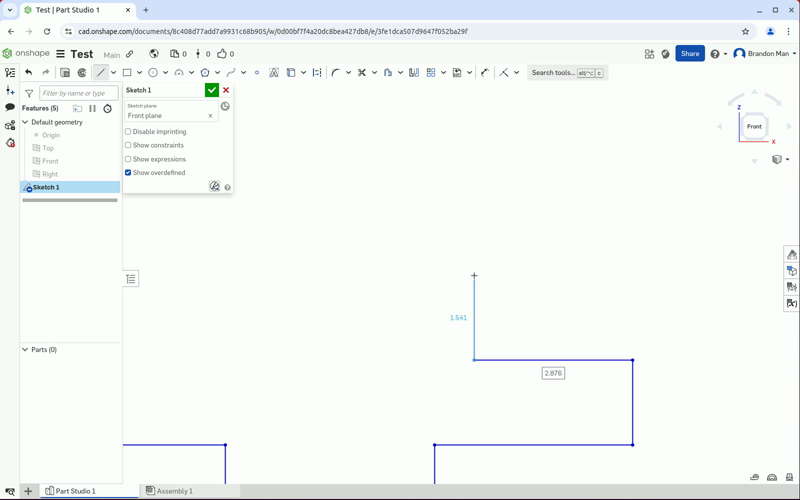
click(474, 275)
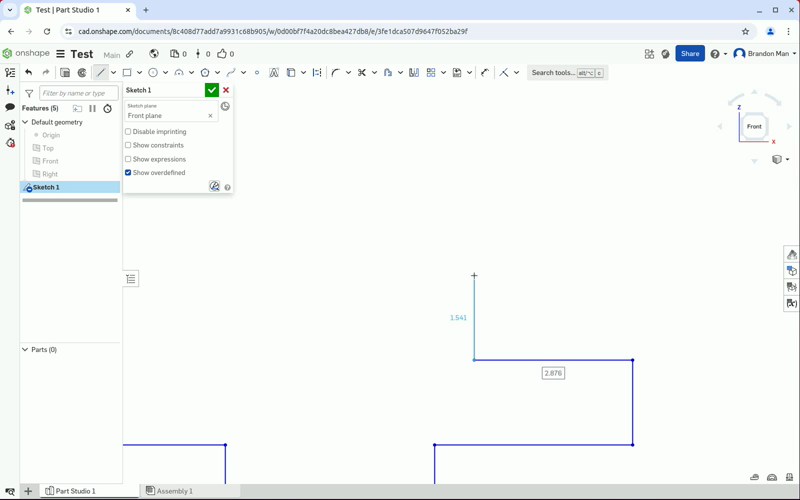
scroll(-6)
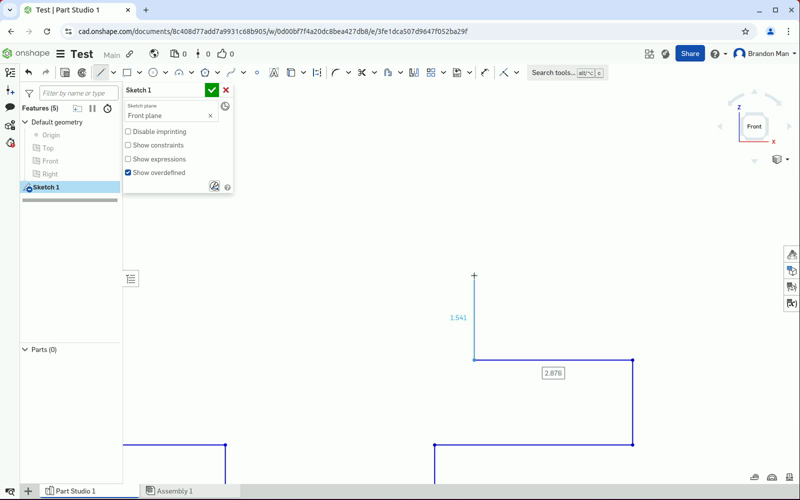
scroll(-6)
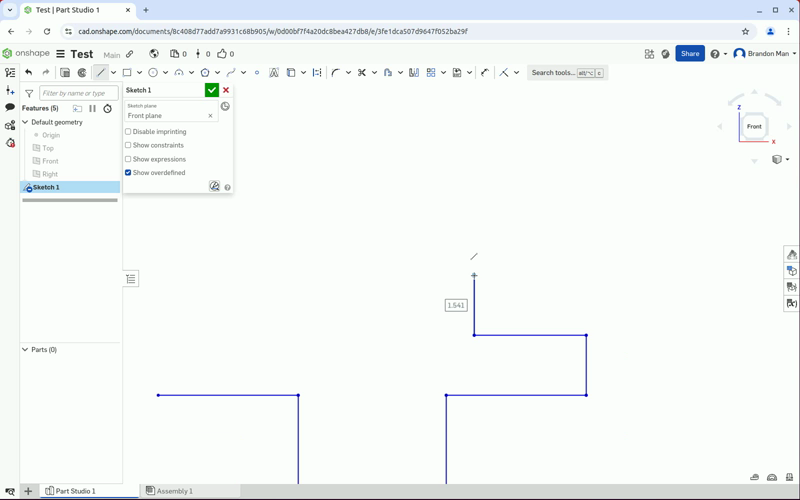
scroll(-6)
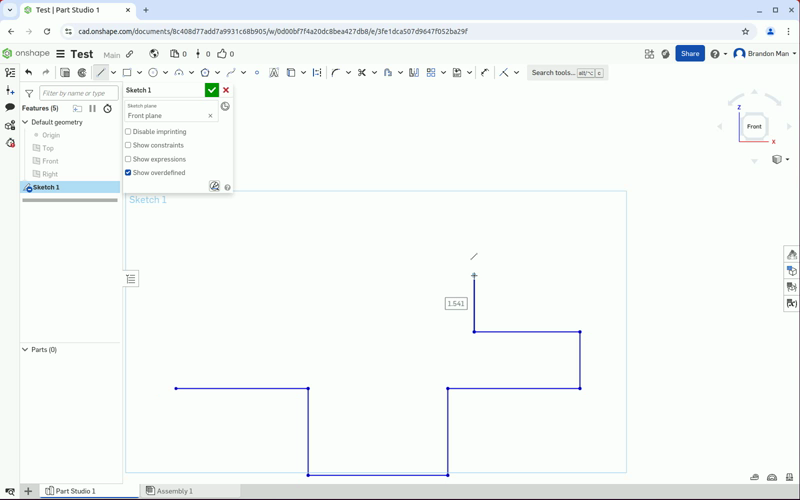
scroll(-6)
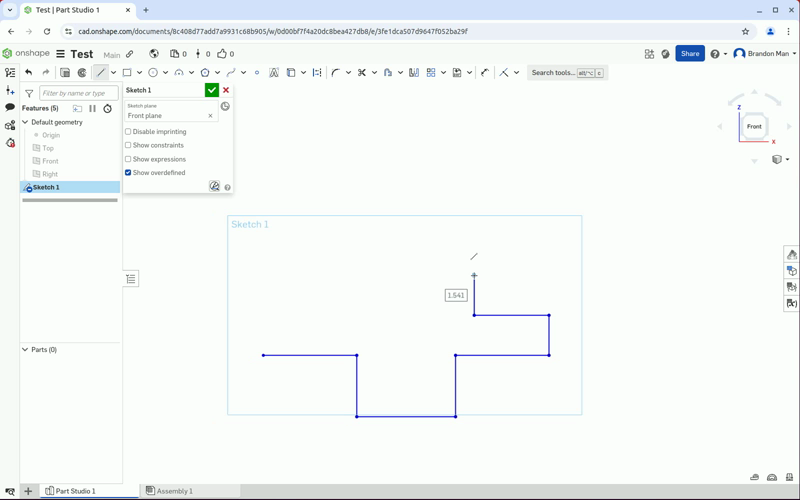
scroll(-6)
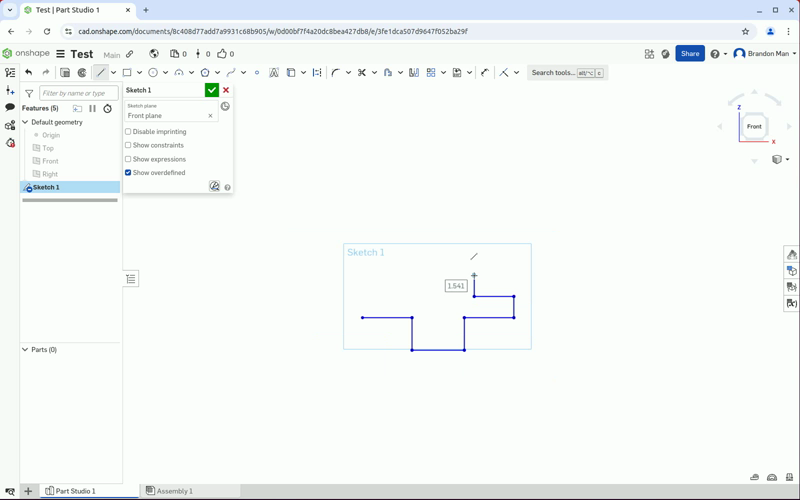
scroll(-6)
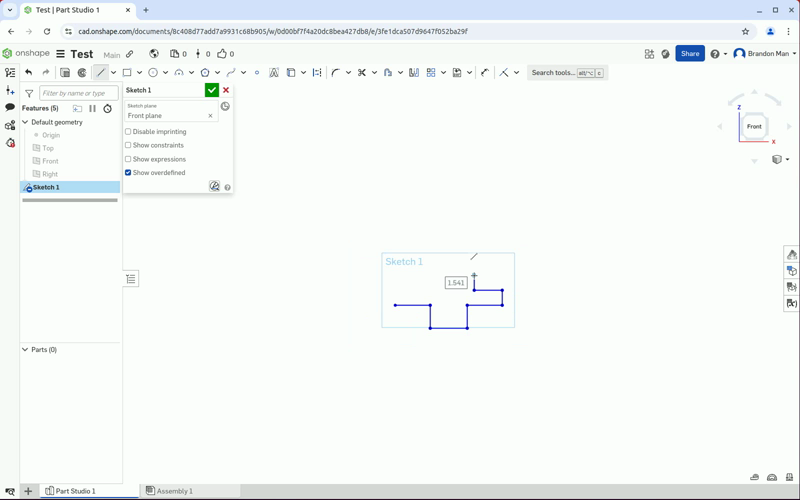
scroll(-6)
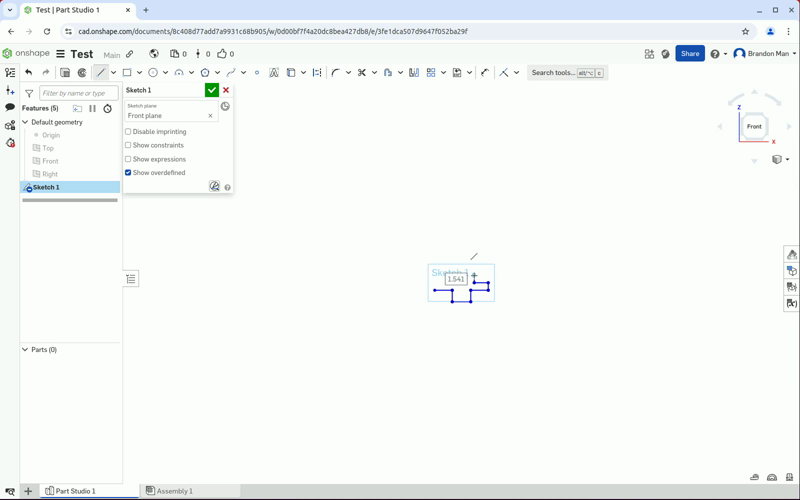
key_up(shift)
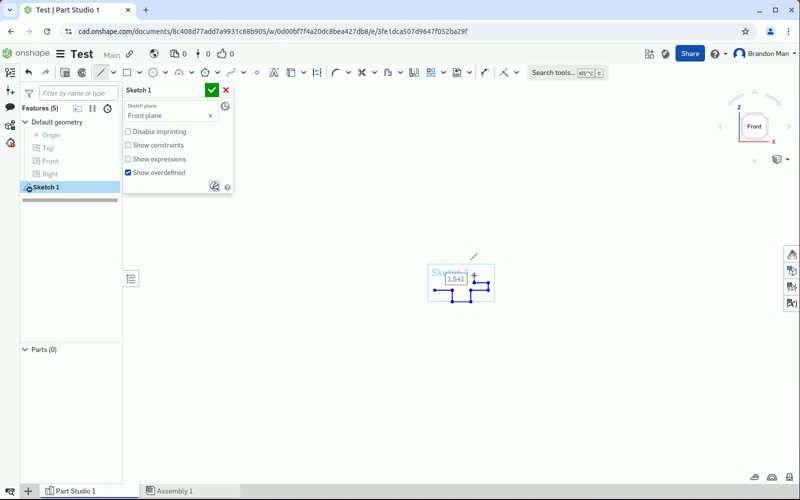
key_down(shift)
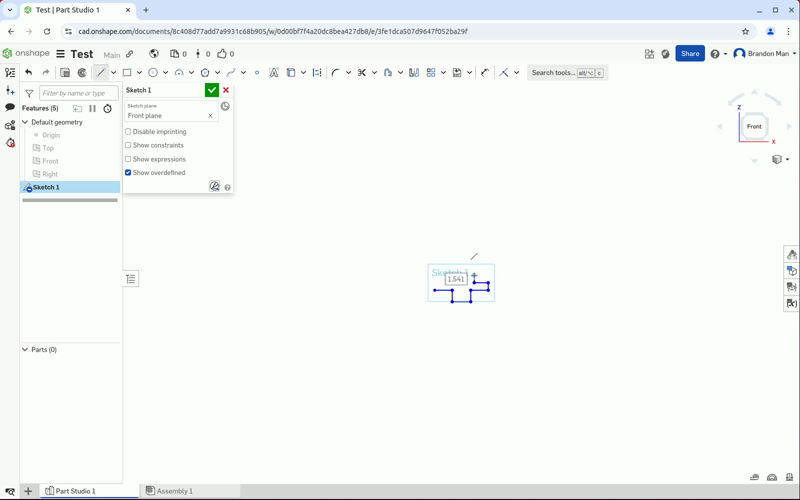
mouse_move(504, 275)
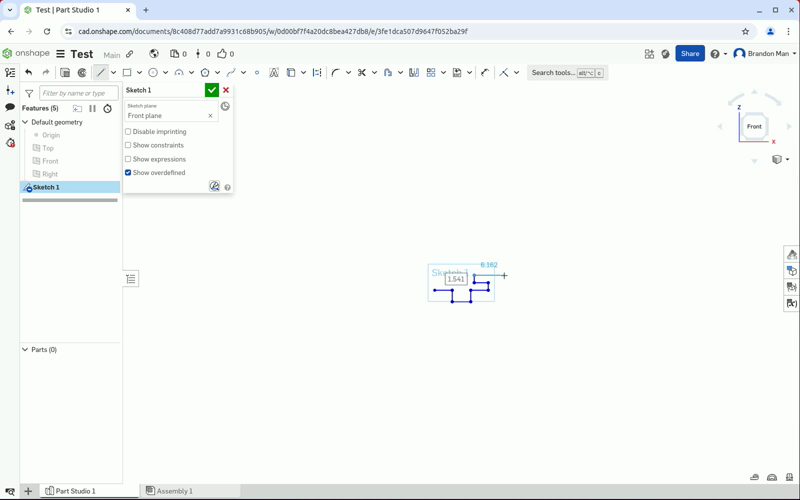
mouse_move(449, 275)
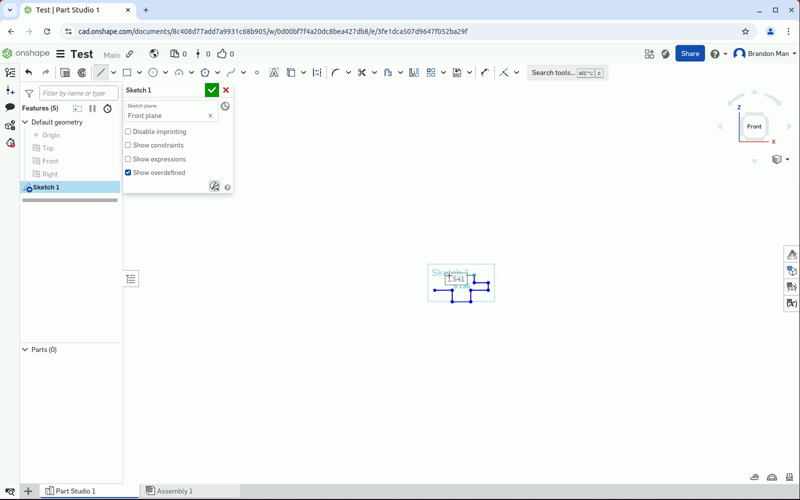
click(449, 275)
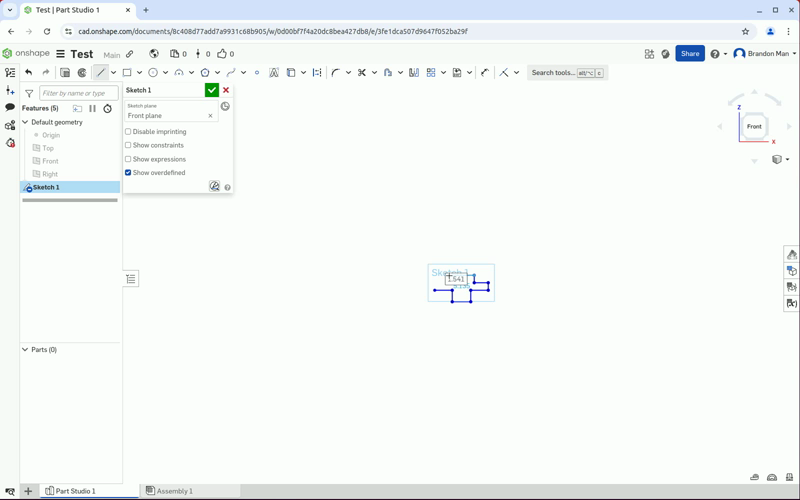
key_up(shift)
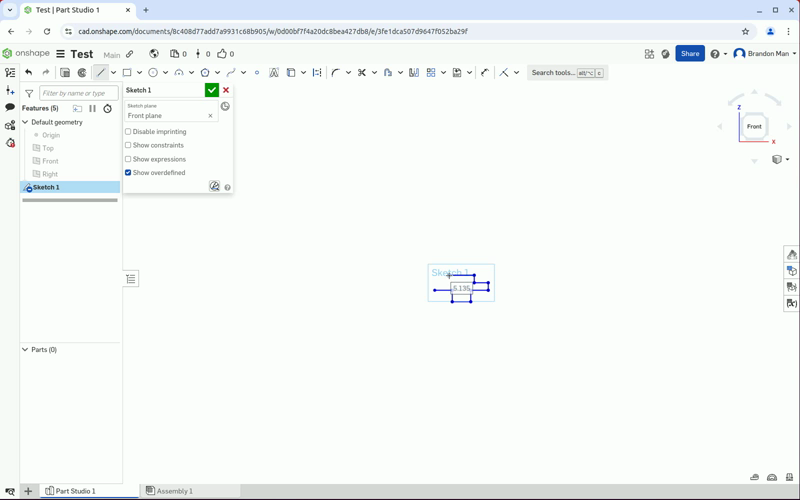
key_down(shift)
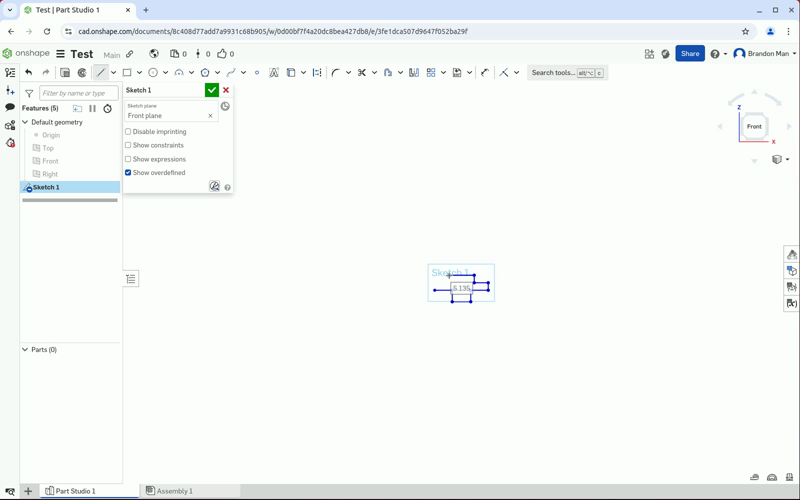
mouse_move(479, 275)
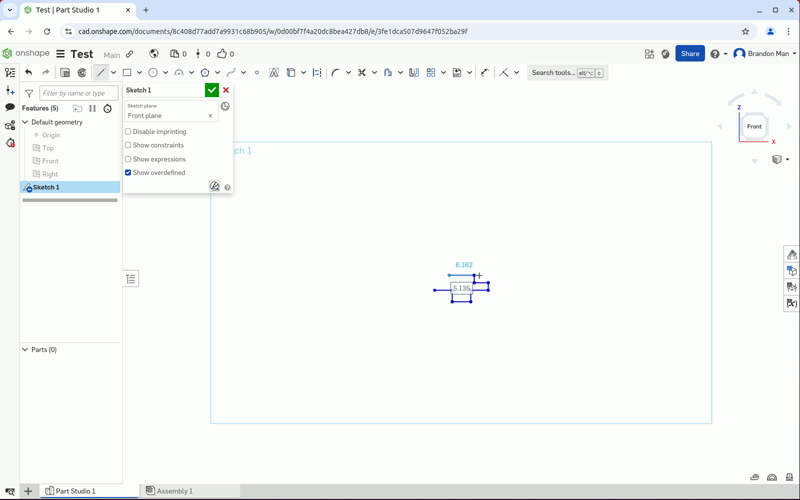
mouse_move(449, 282)
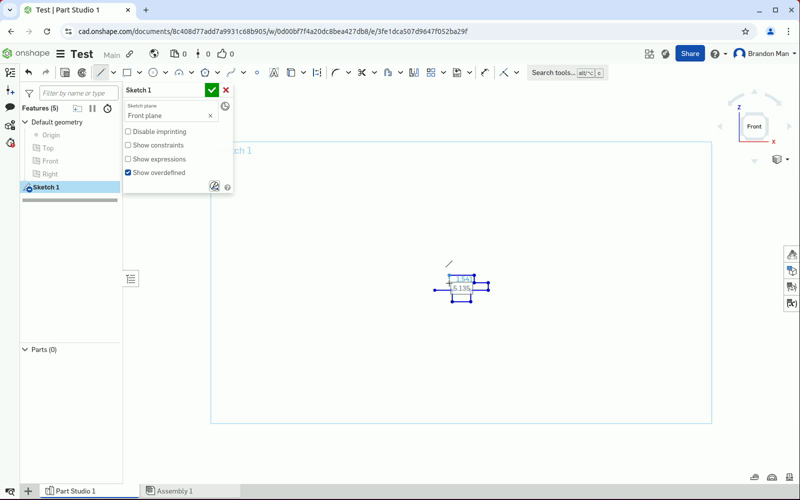
scroll(6)
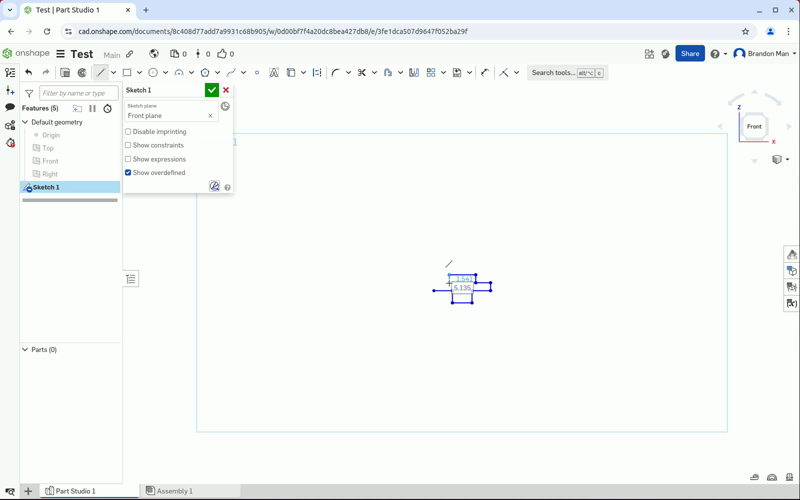
scroll(6)
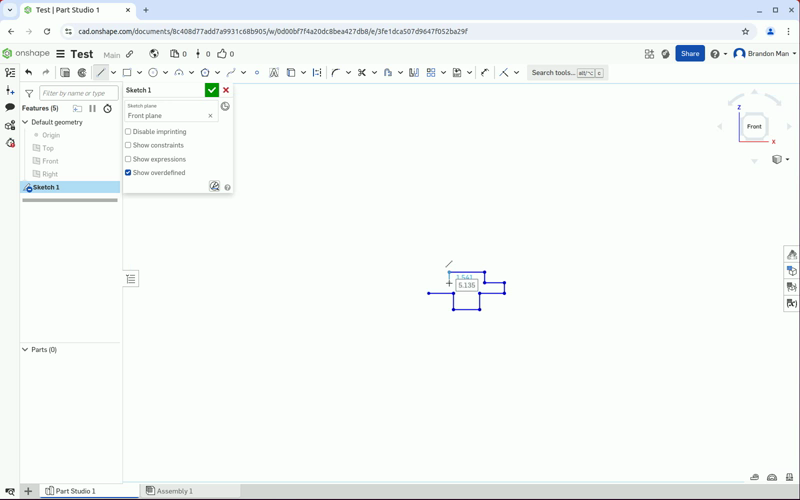
scroll(6)
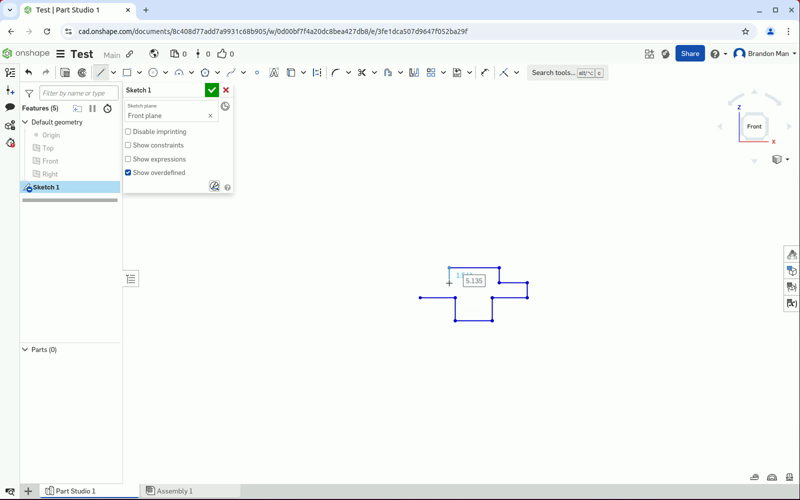
scroll(6)
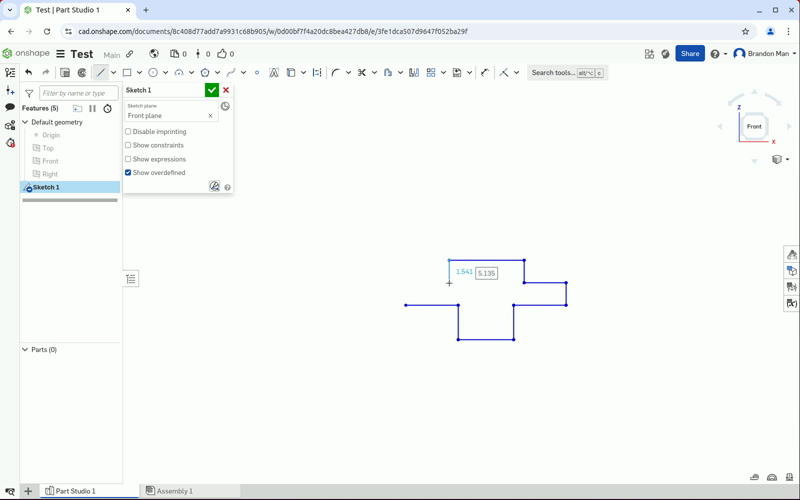
scroll(6)
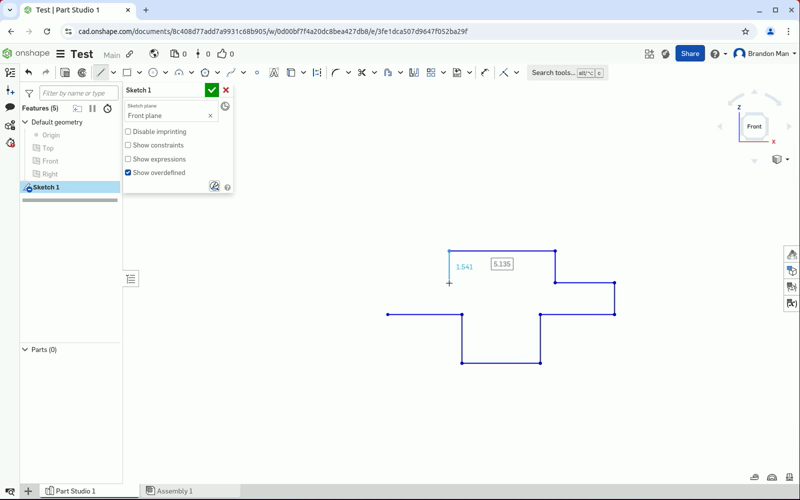
scroll(6)
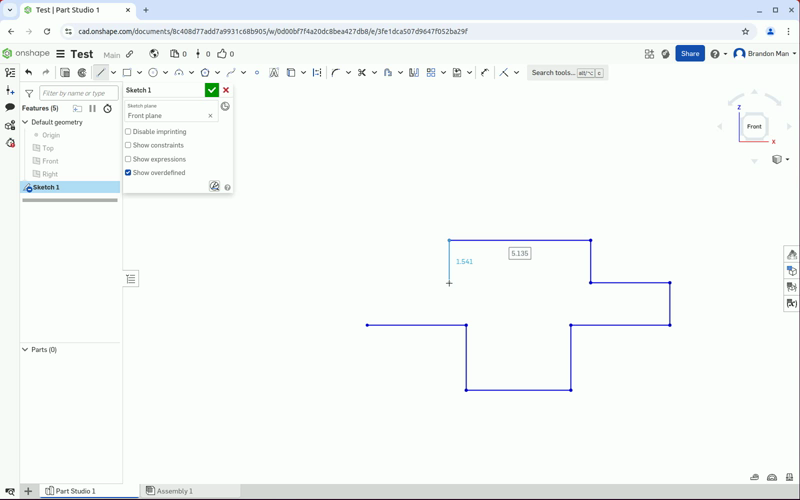
scroll(6)
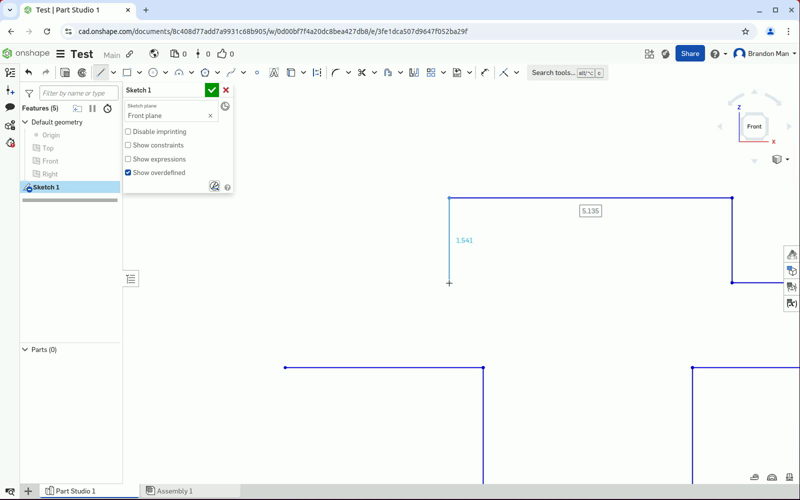
click(449, 282)
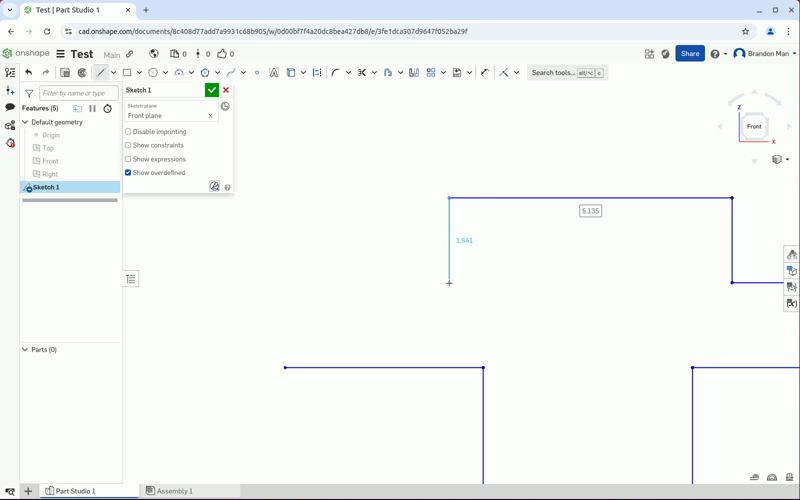
scroll(-6)
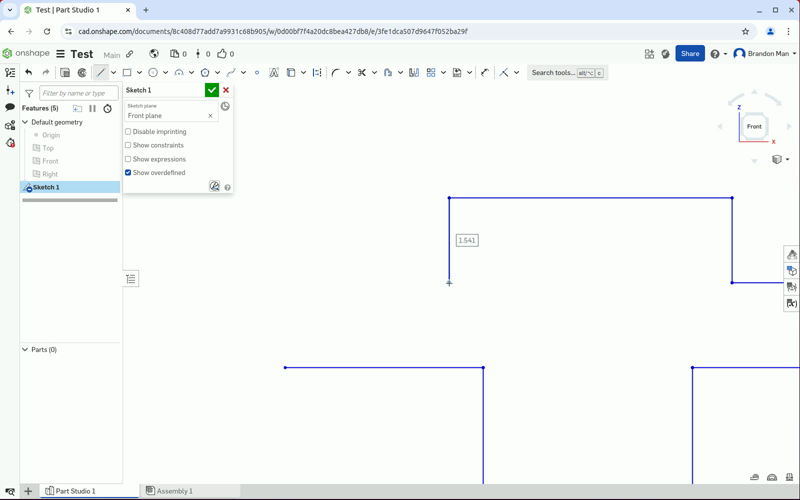
scroll(-6)
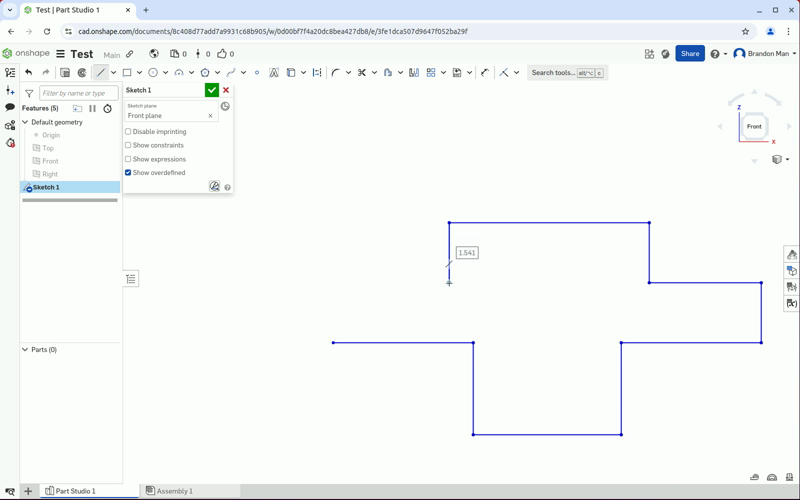
scroll(-6)
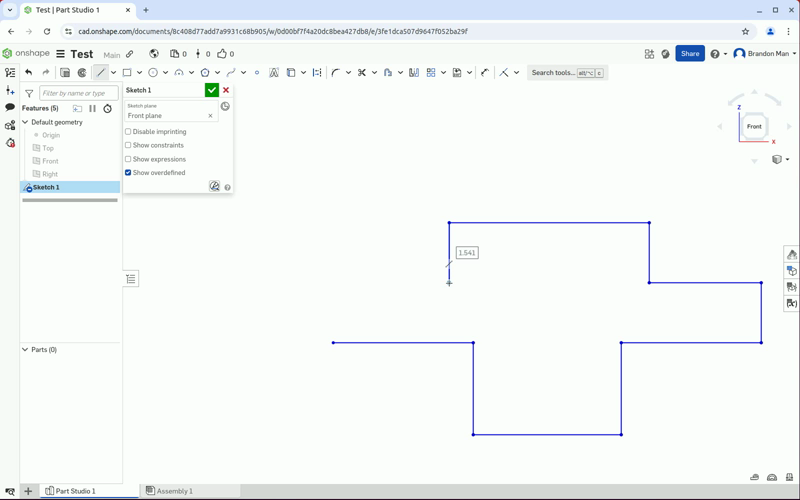
scroll(-6)
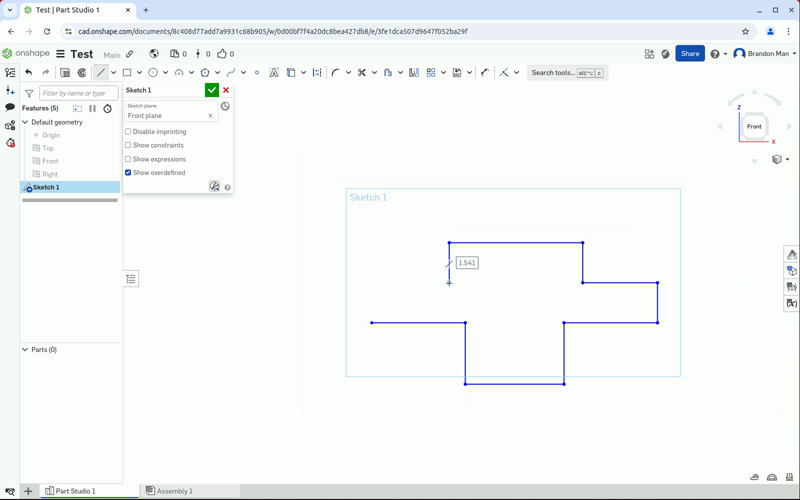
scroll(-6)
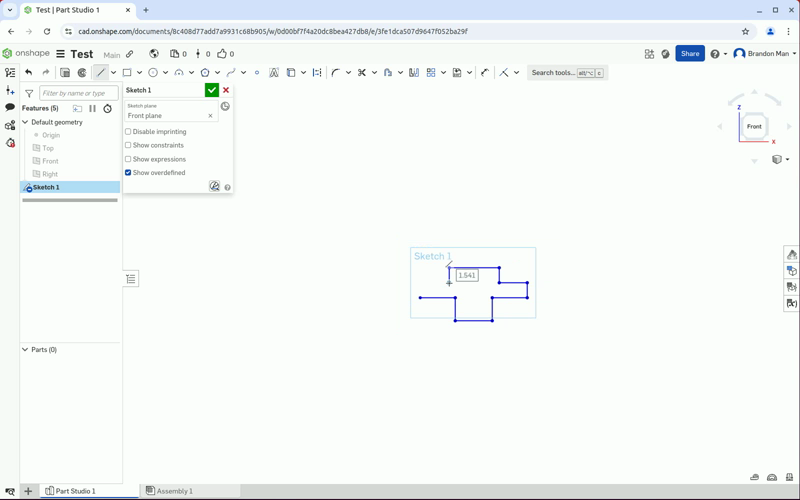
scroll(-6)
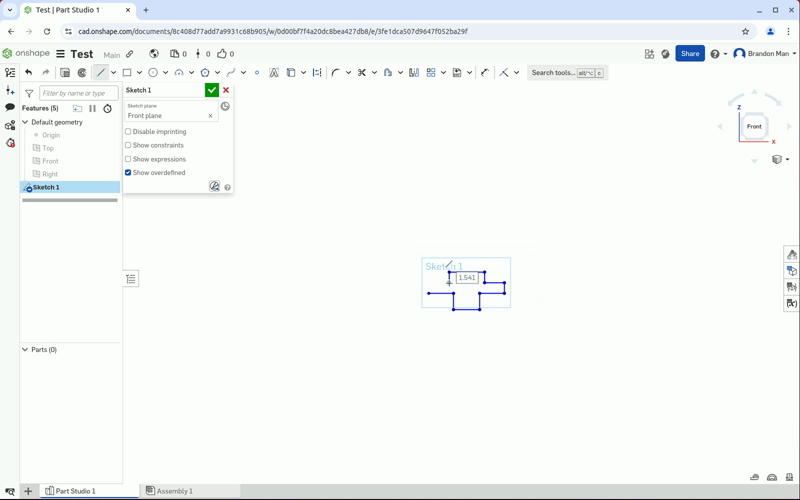
scroll(-6)
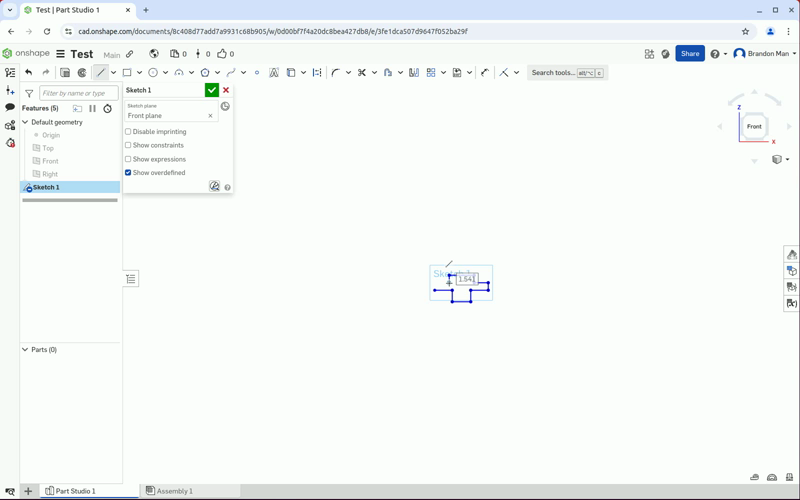
key_up(shift)
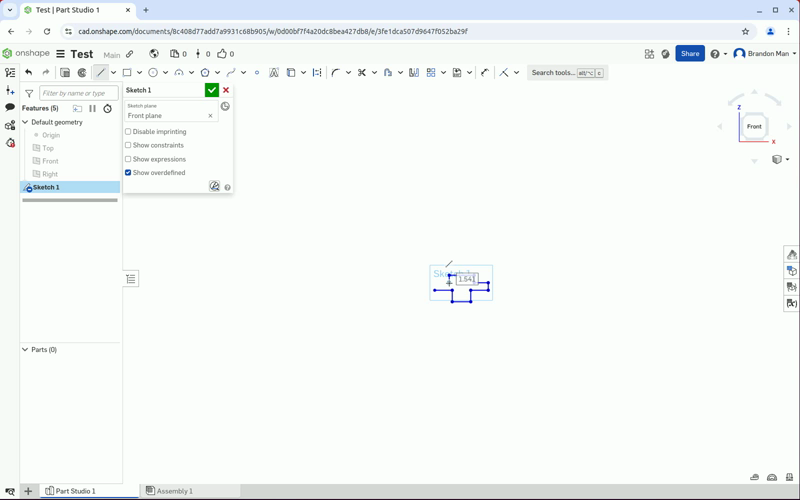
key_down(shift)
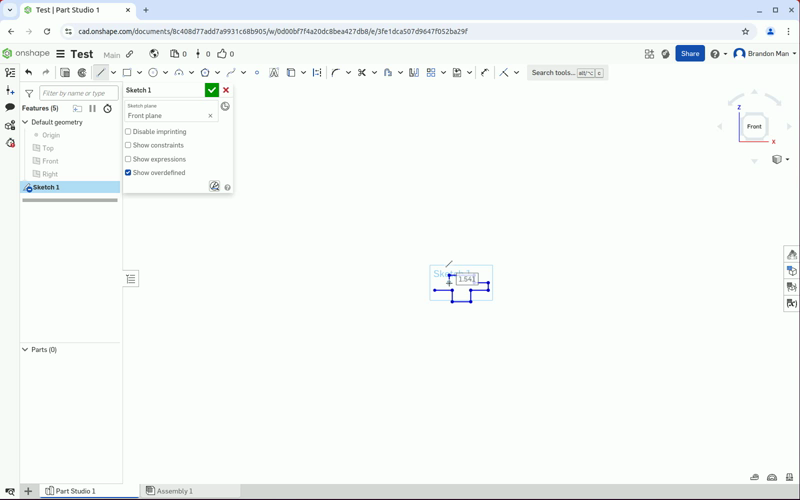
mouse_move(479, 282)
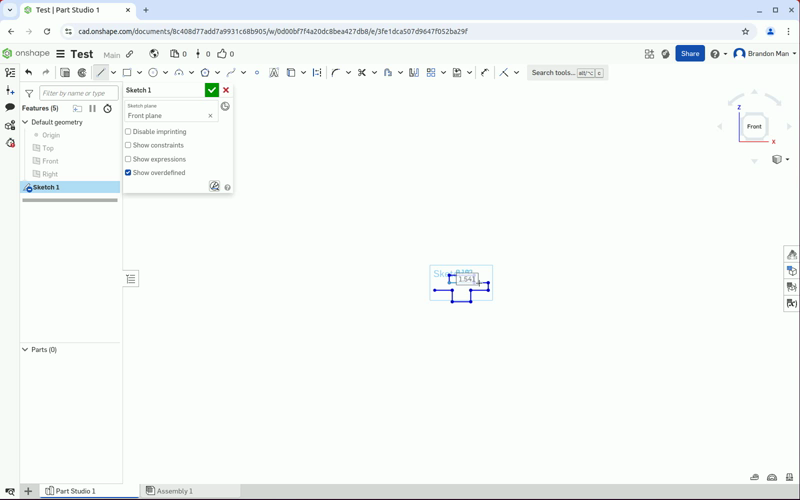
mouse_move(434, 282)
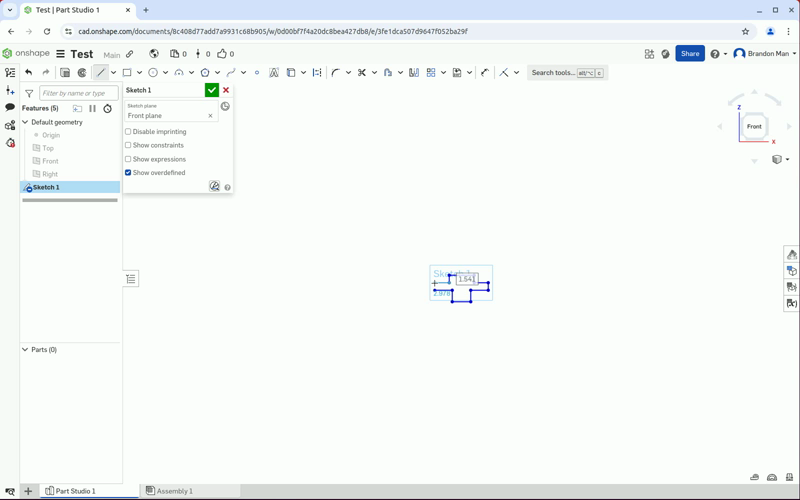
click(434, 282)
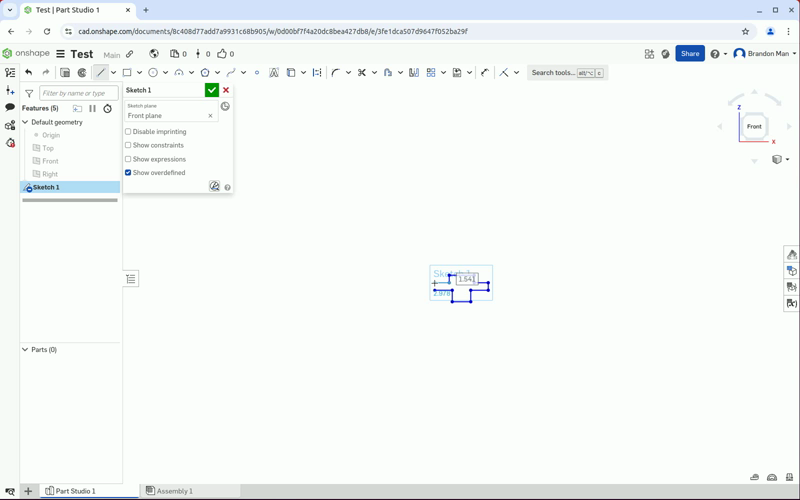
key_up(shift)
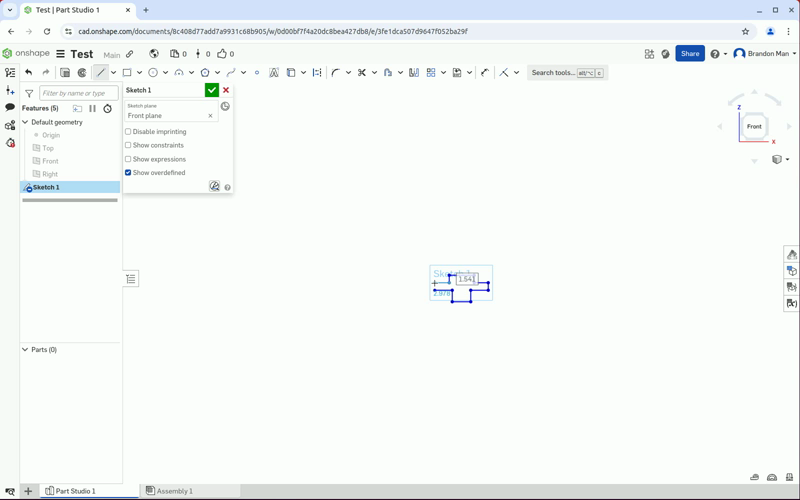
mouse_move(464, 282)
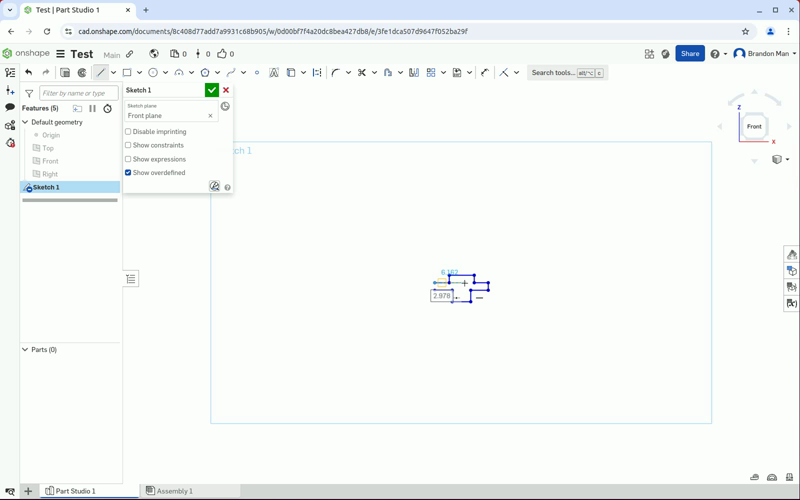
key_down(shift)
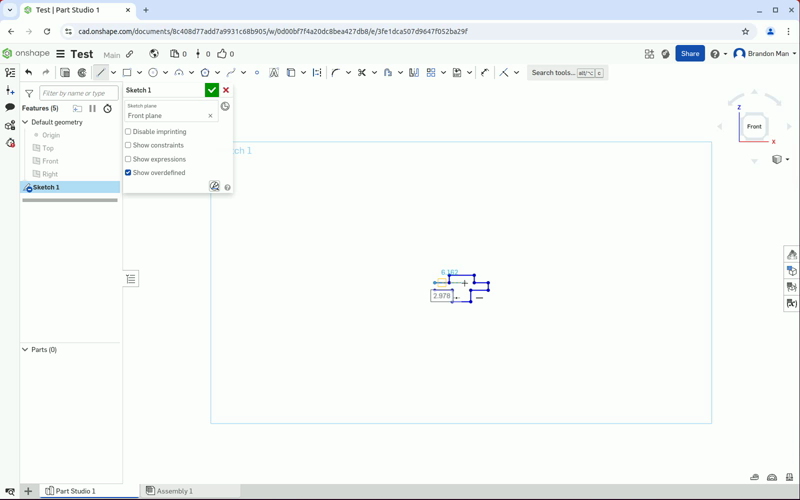
mouse_move(434, 290)
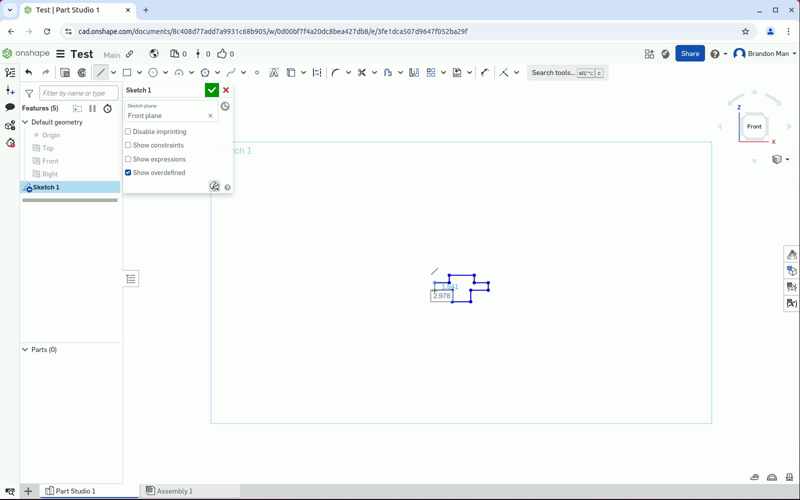
key_up(shift)
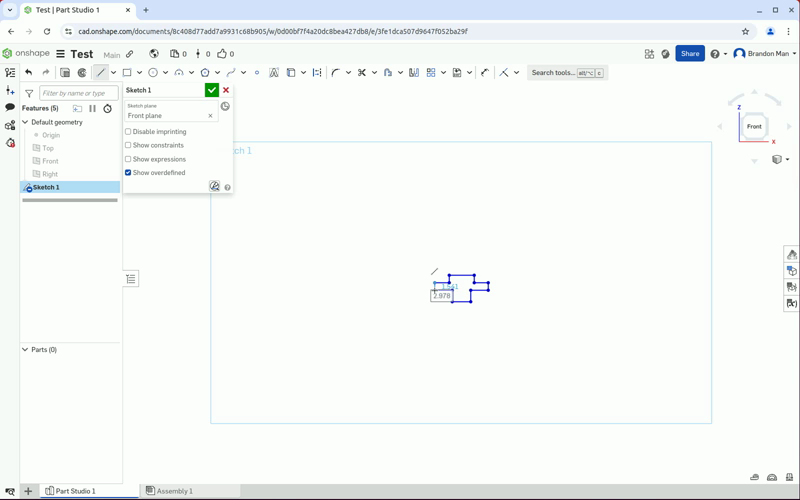
click(434, 290)
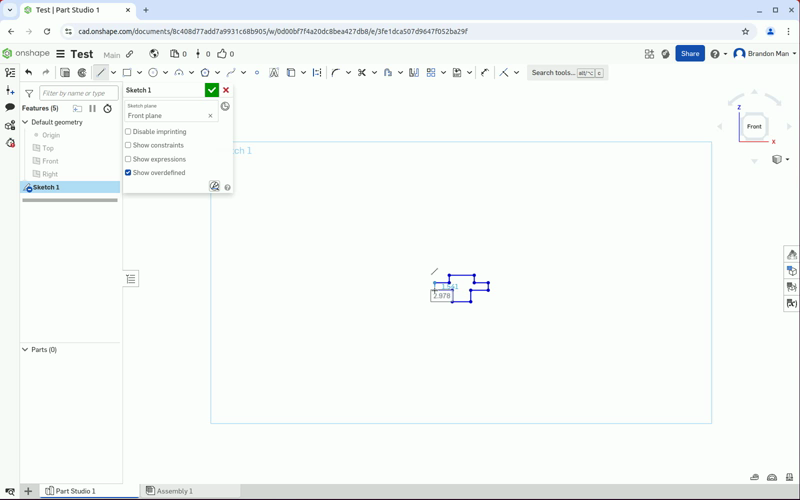
key(esc)
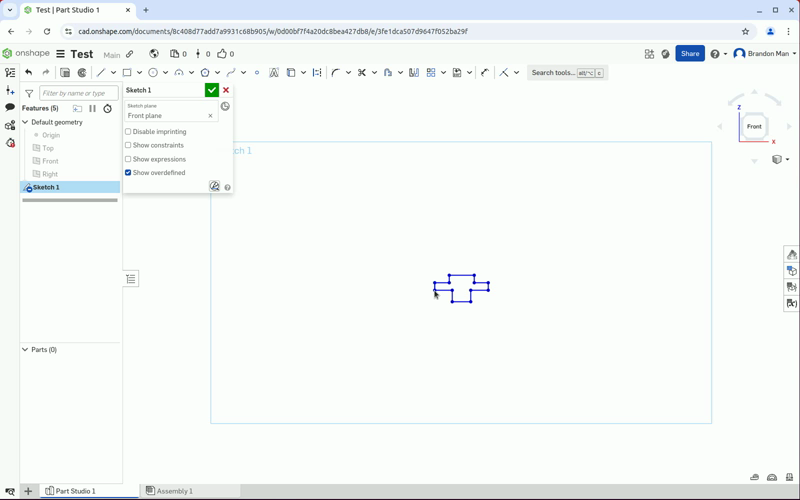
mouse_move(472, 287)
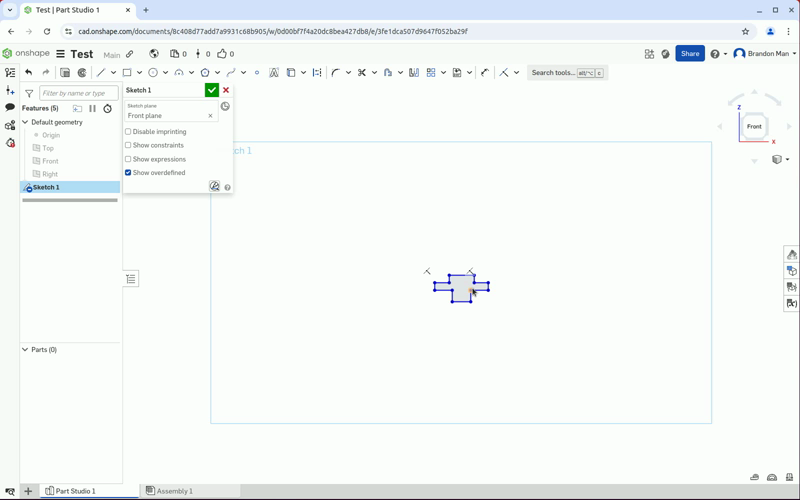
scroll(6)
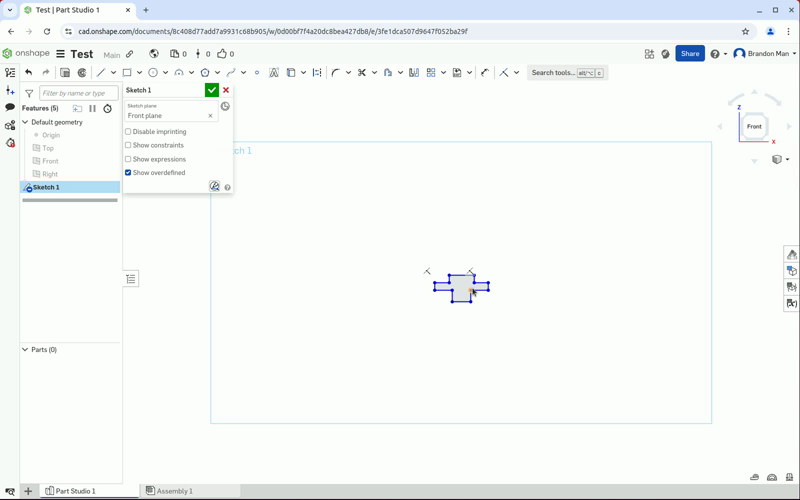
scroll(6)
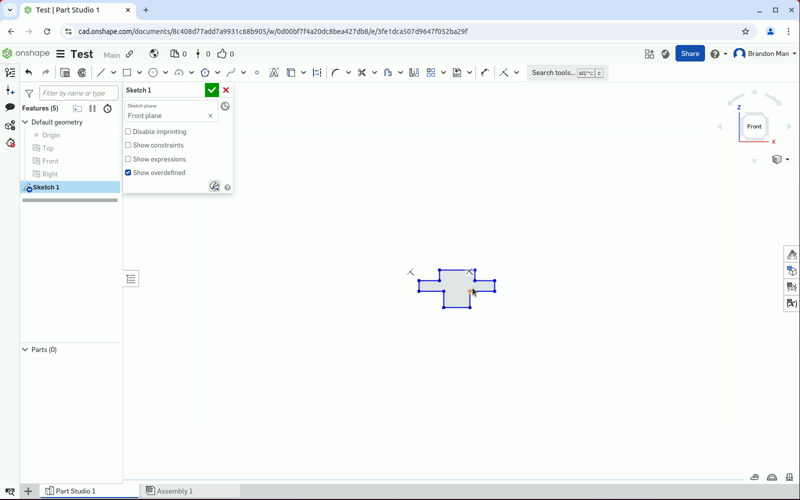
scroll(6)
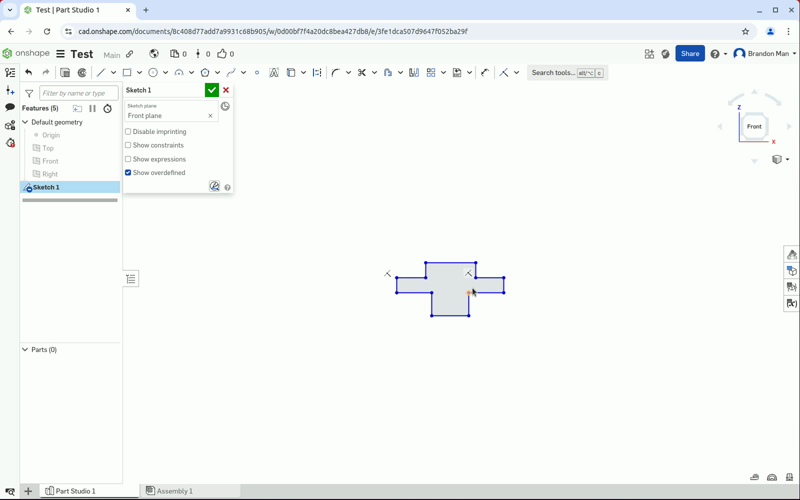
scroll(6)
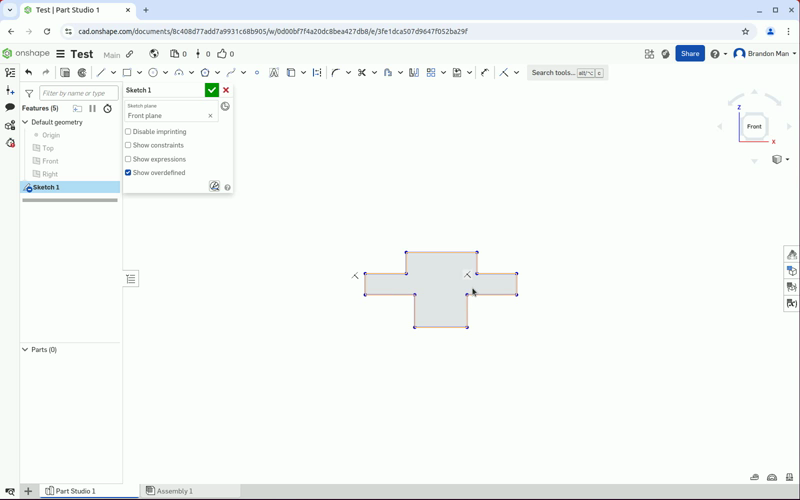
scroll(6)
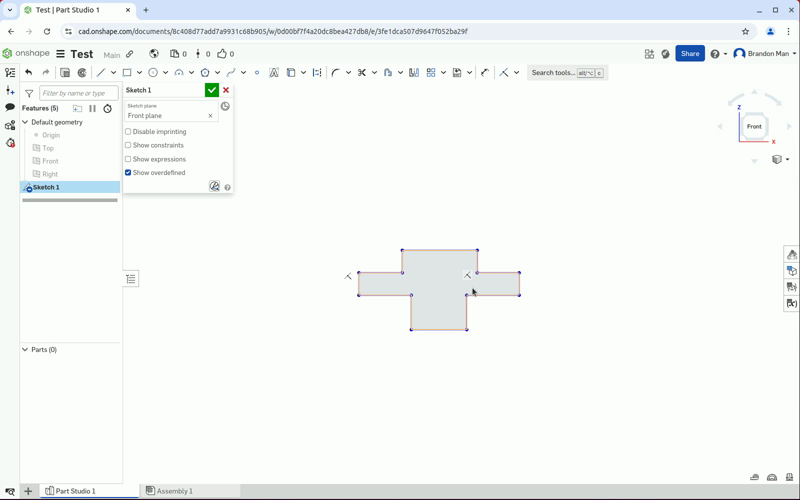
scroll(6)
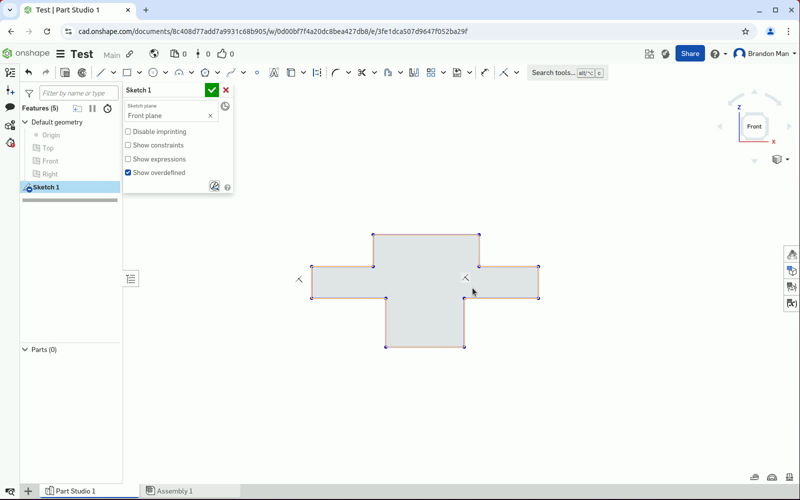
scroll(6)
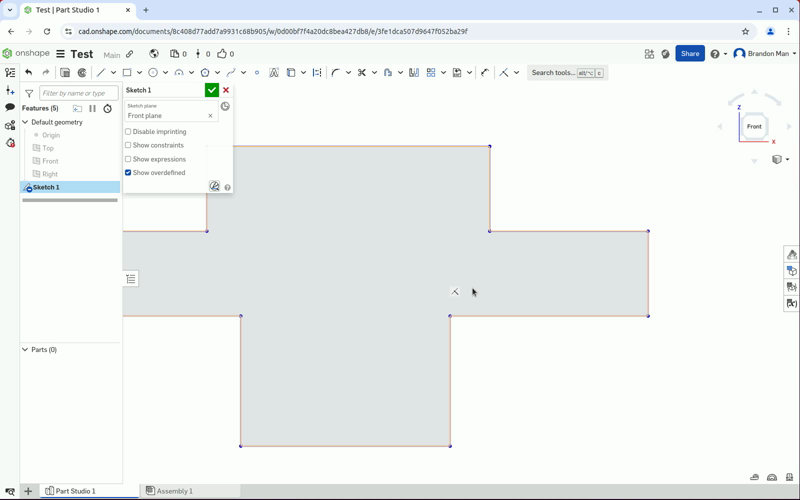
click(472, 287)
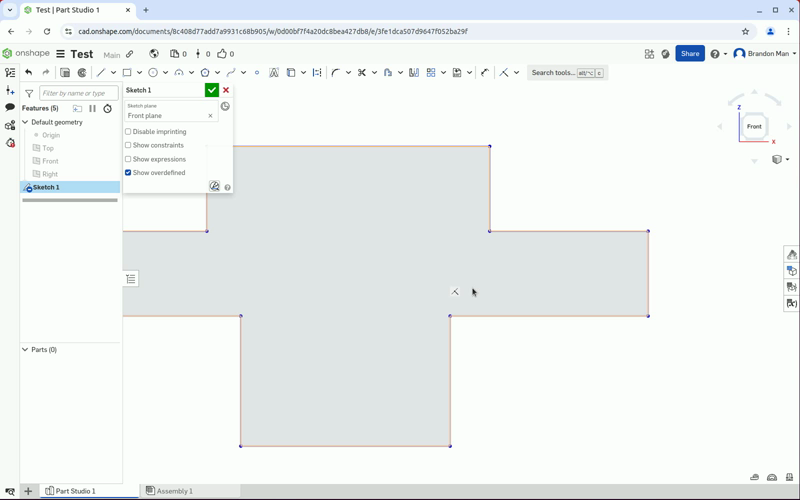
scroll(-6)
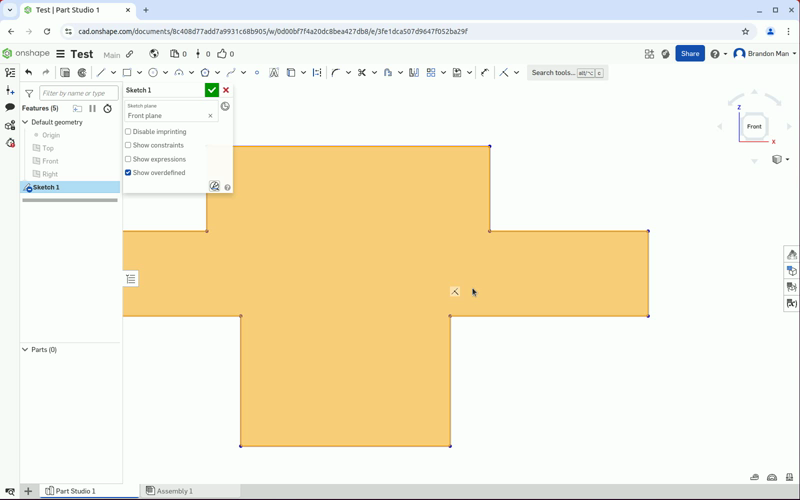
scroll(-6)
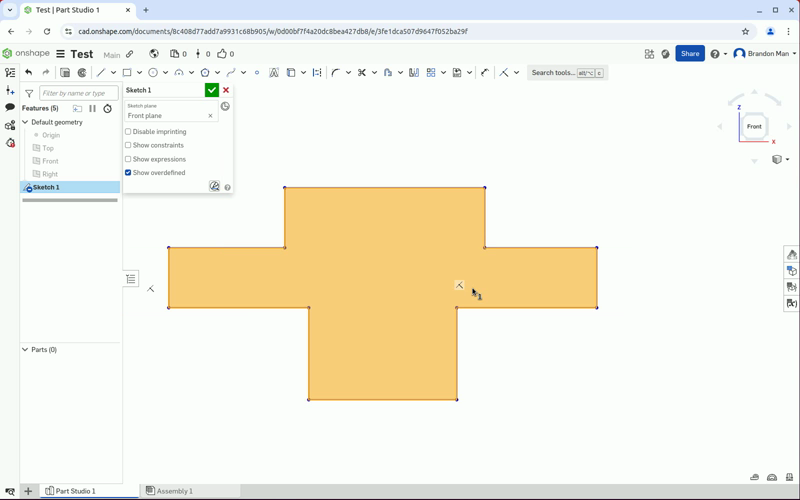
scroll(-6)
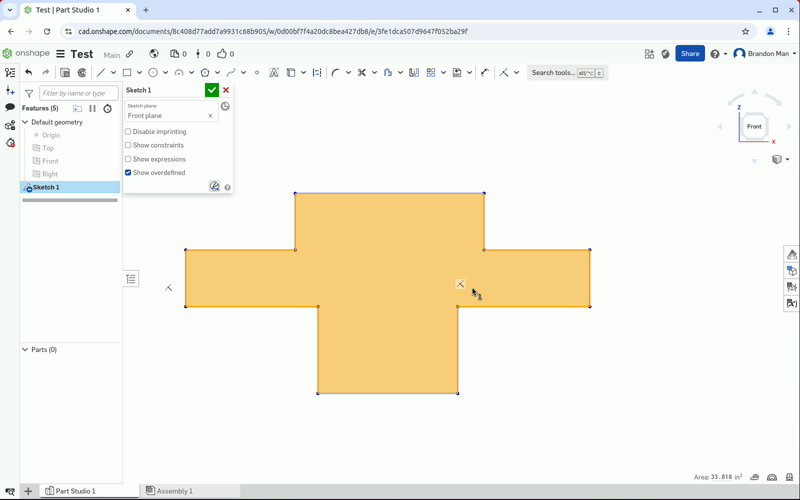
scroll(-6)
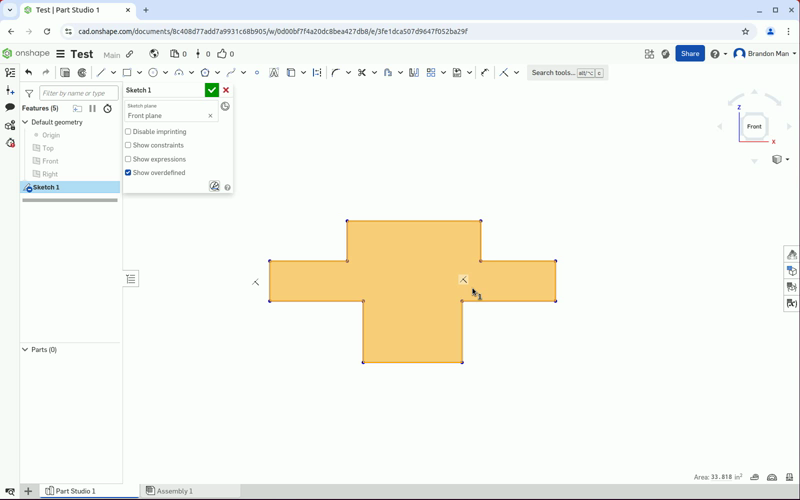
scroll(-6)
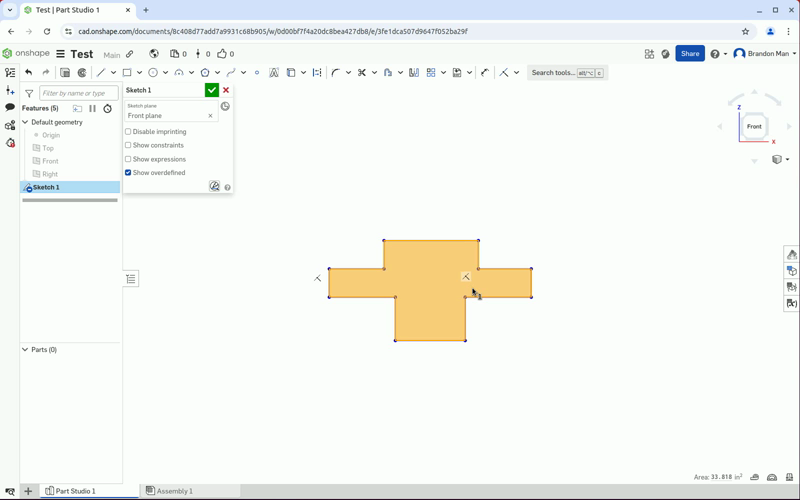
scroll(-6)
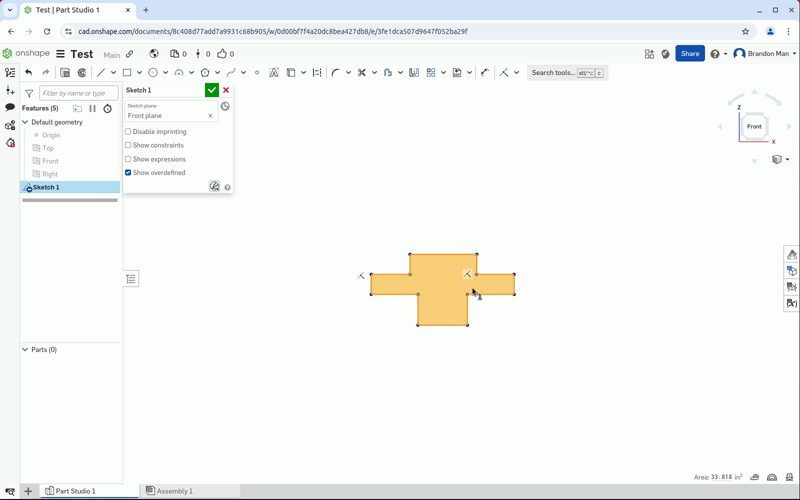
scroll(-6)
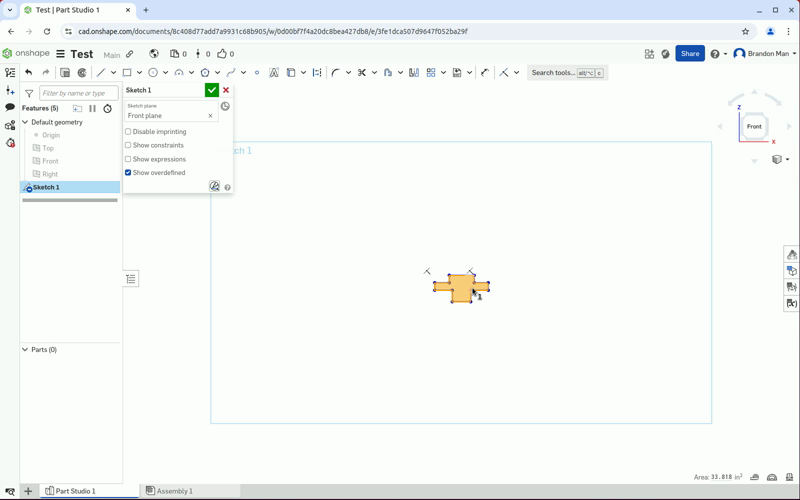
mouse_move(73, 352)
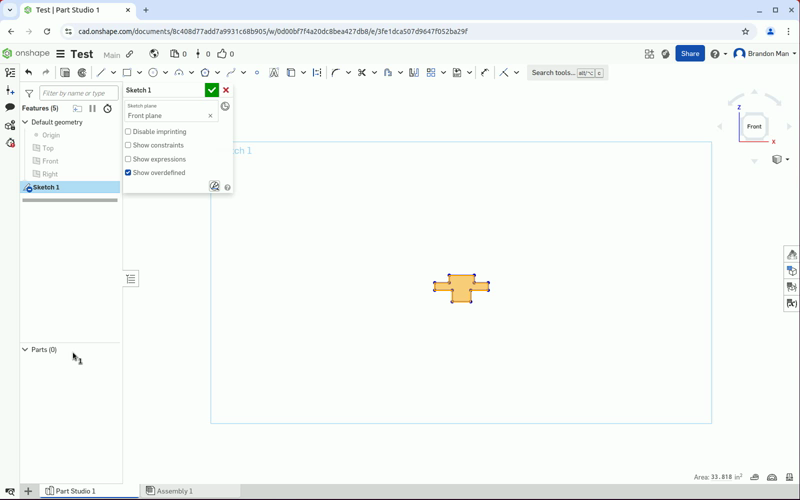
key(shift+y)
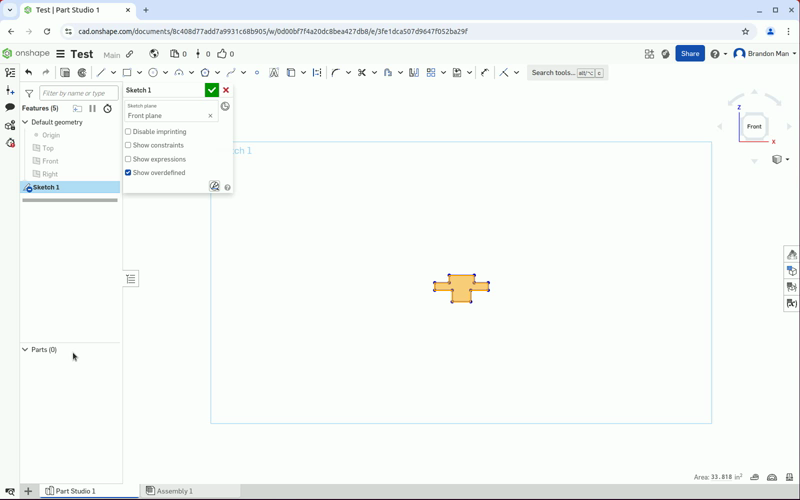
key(shift+e)
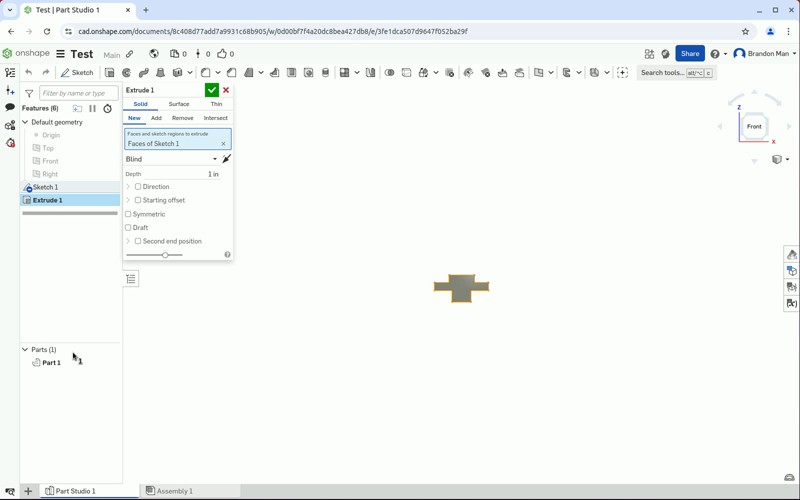
mouse_move(143, 106)
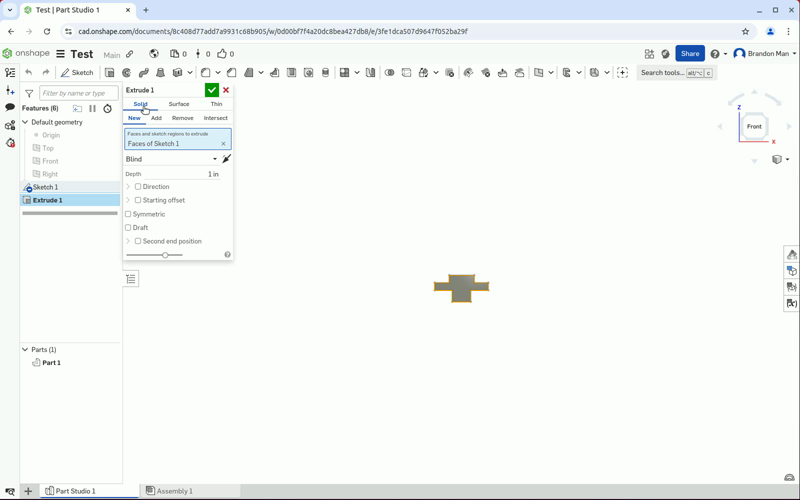
click(143, 106)
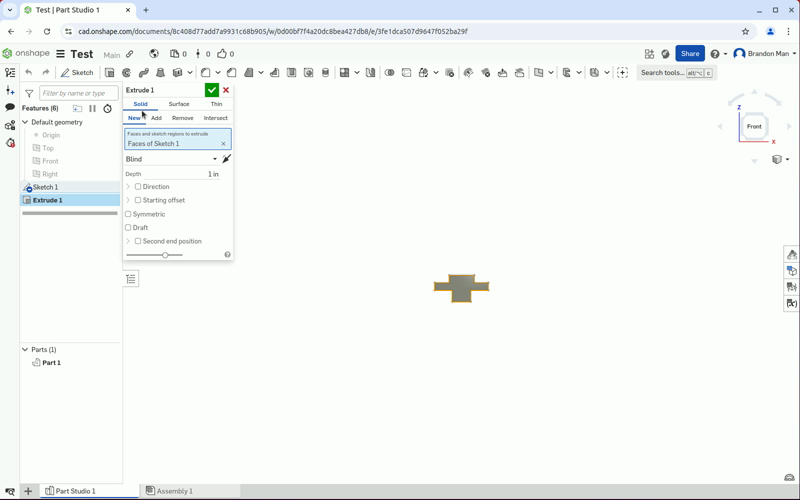
mouse_move(137, 120)
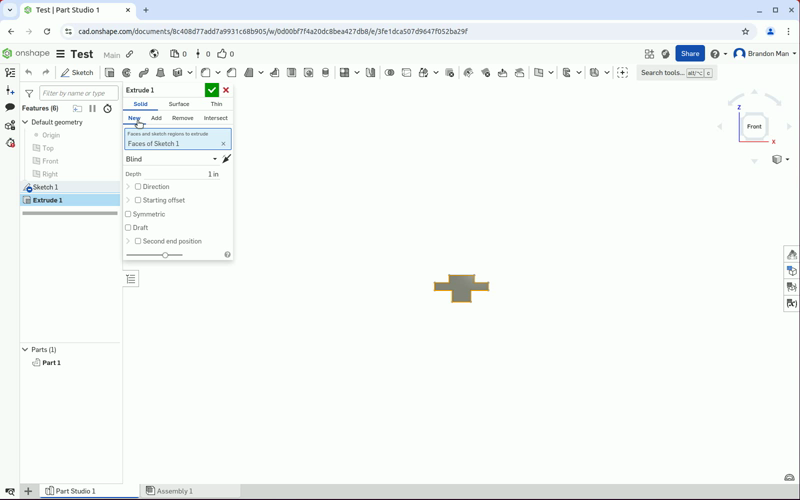
click(137, 120)
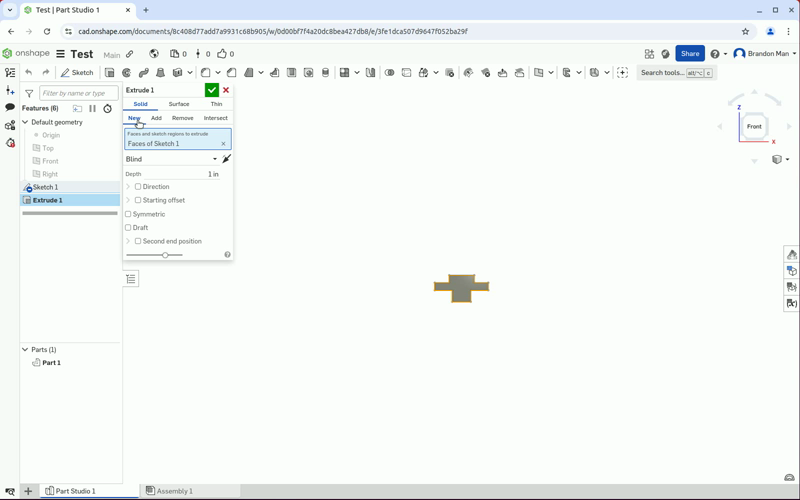
key(tab, 4)
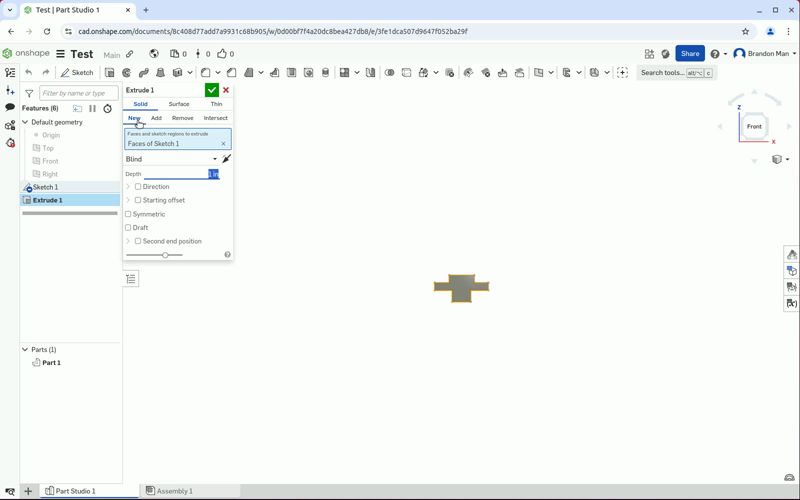
text(23.108)
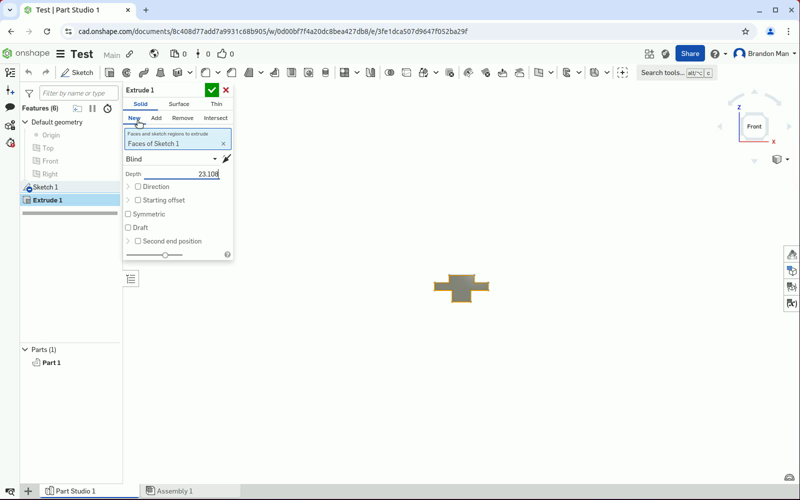
key(enter)
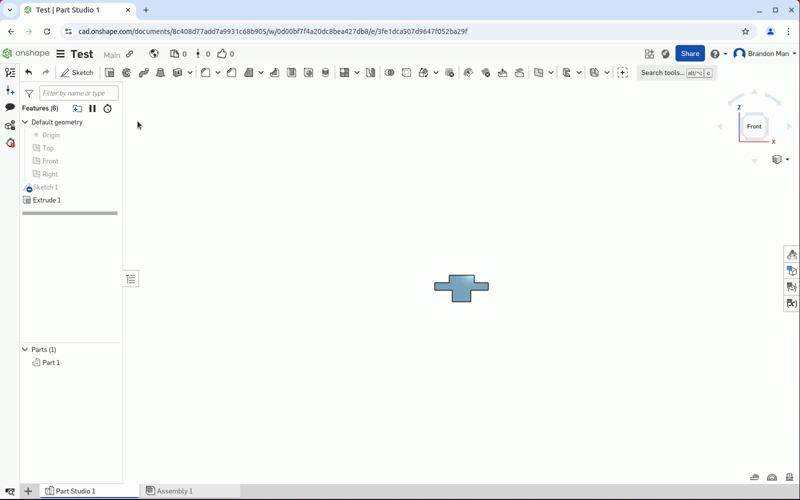
key(shift+h)
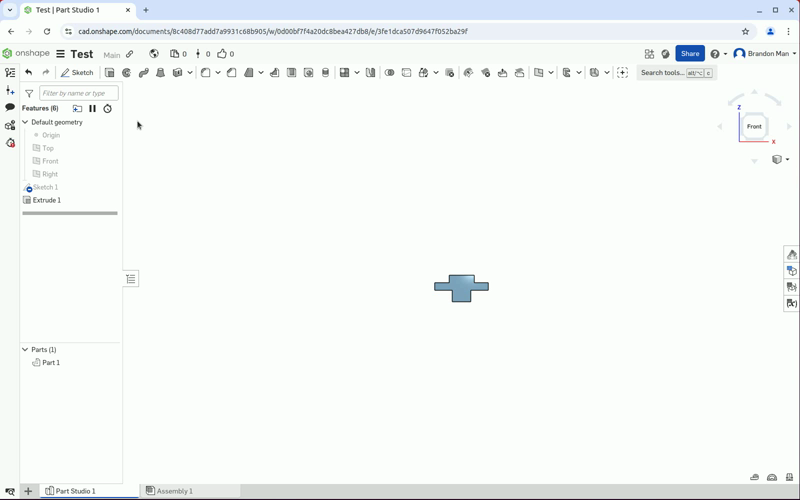
key(shift+h)
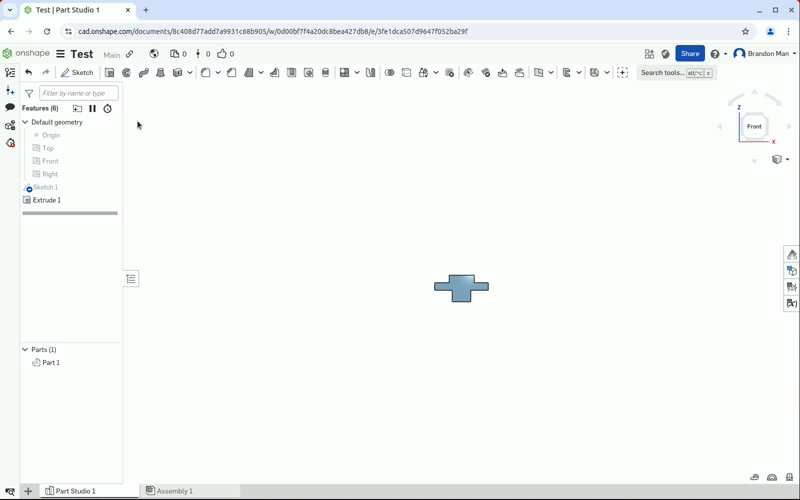
mouse_move(73, 189)
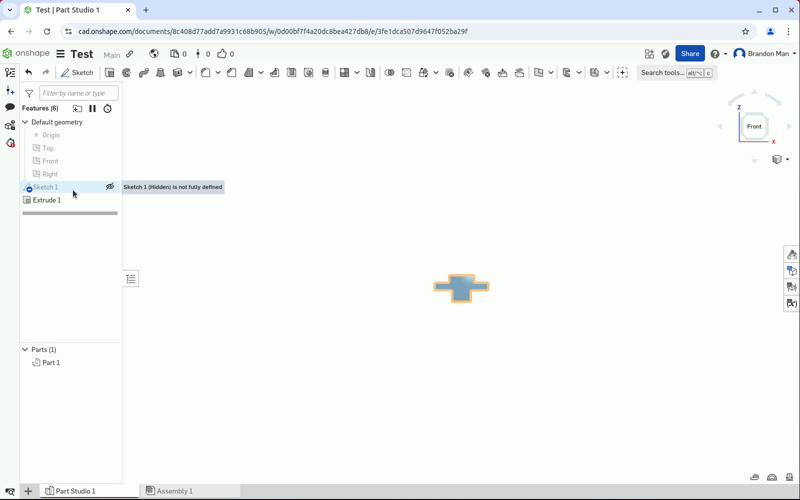
click(73, 189)
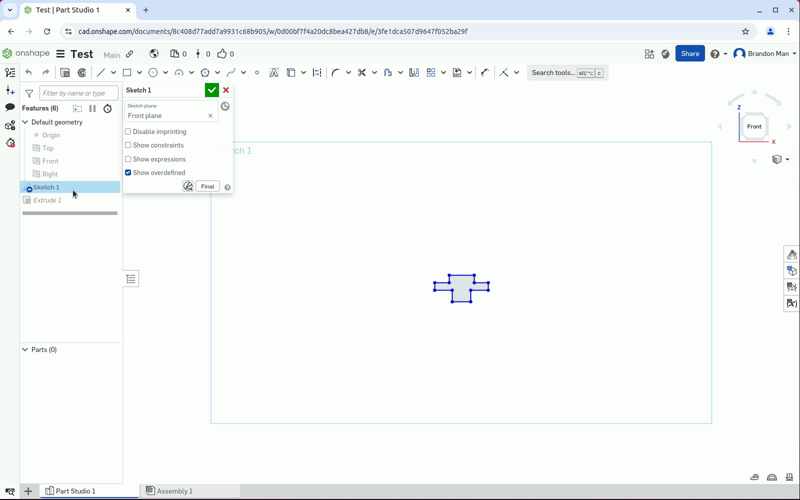
mouse_move(229, 92)
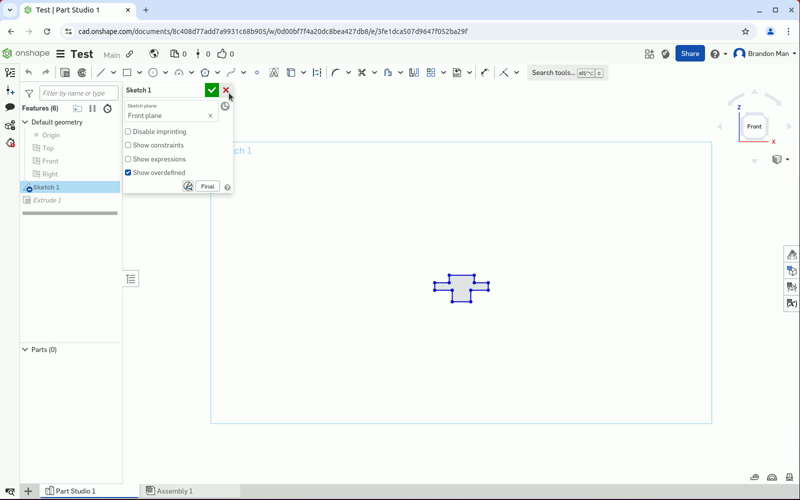
click(229, 92)
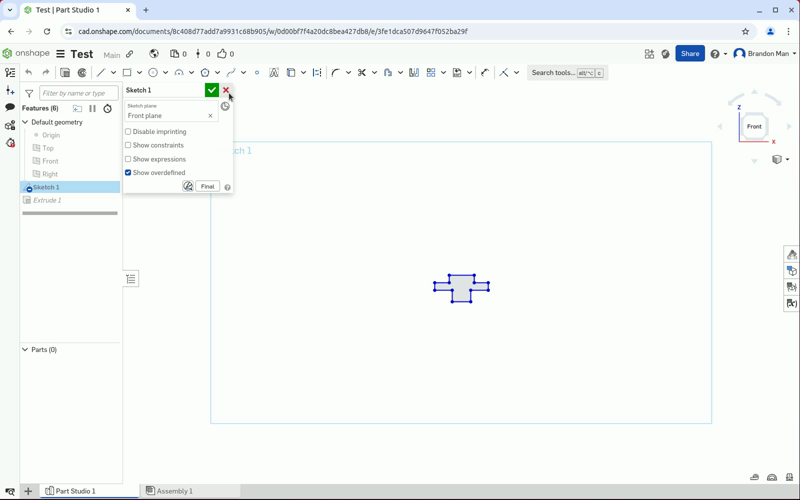
key(shift+s)
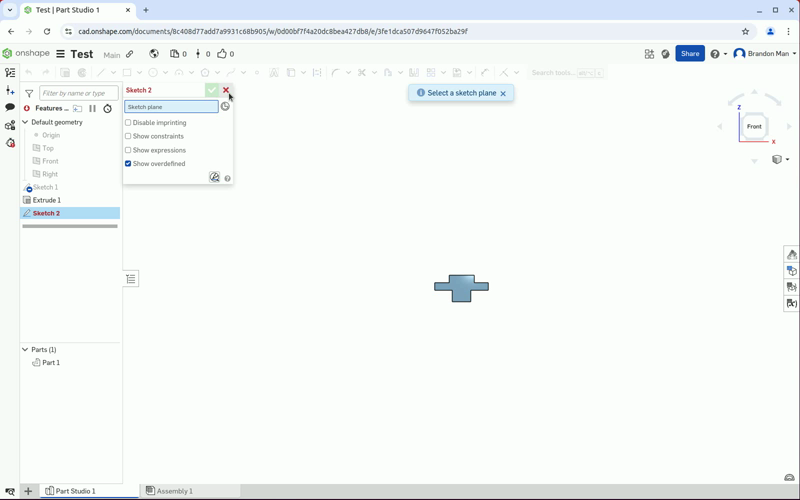
mouse_move(73, 163)
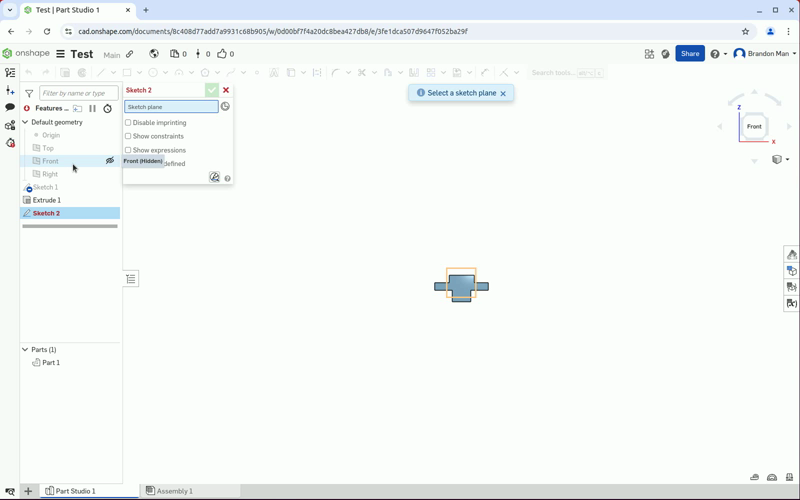
click(73, 163)
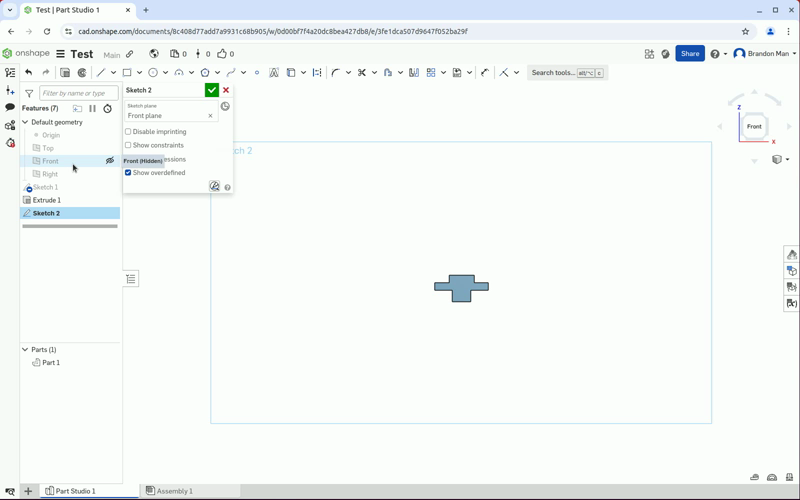
mouse_move(73, 352)
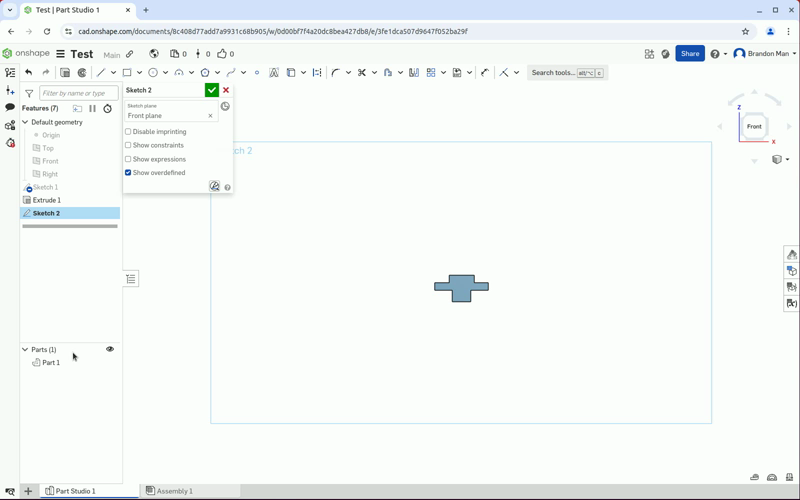
key(y)
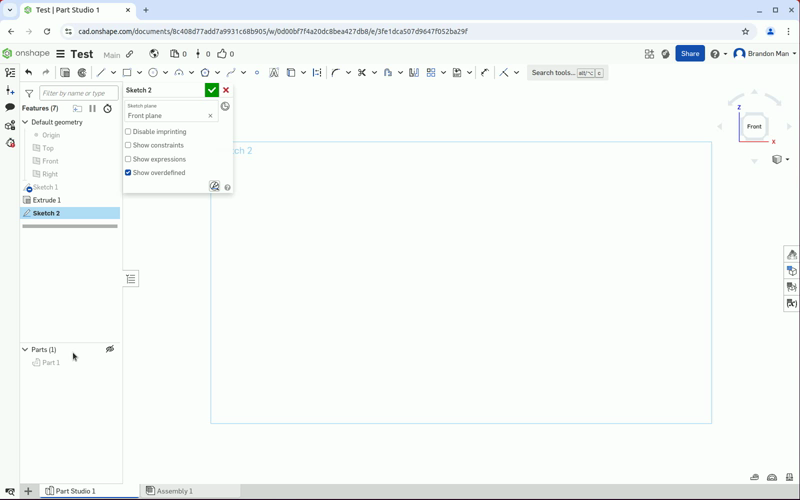
key(l)
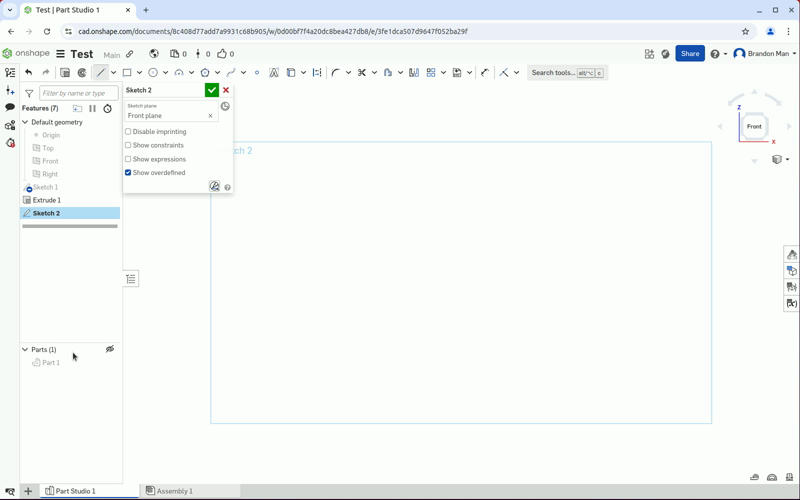
key_down(shift)
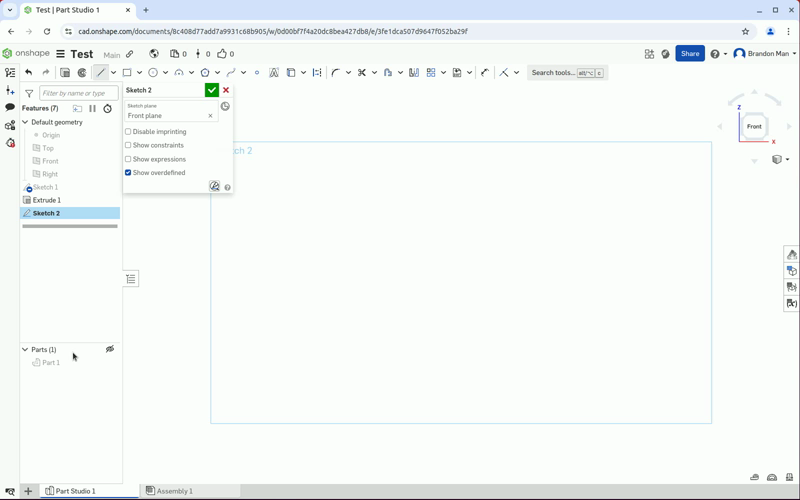
mouse_move(434, 290)
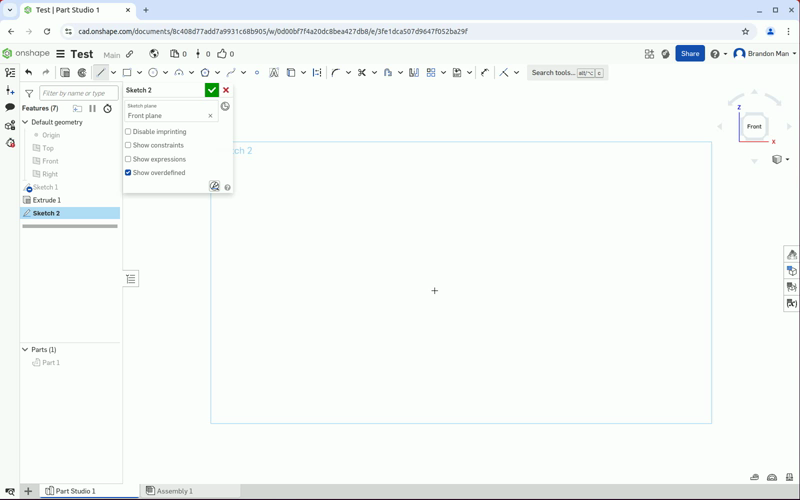
click(434, 290)
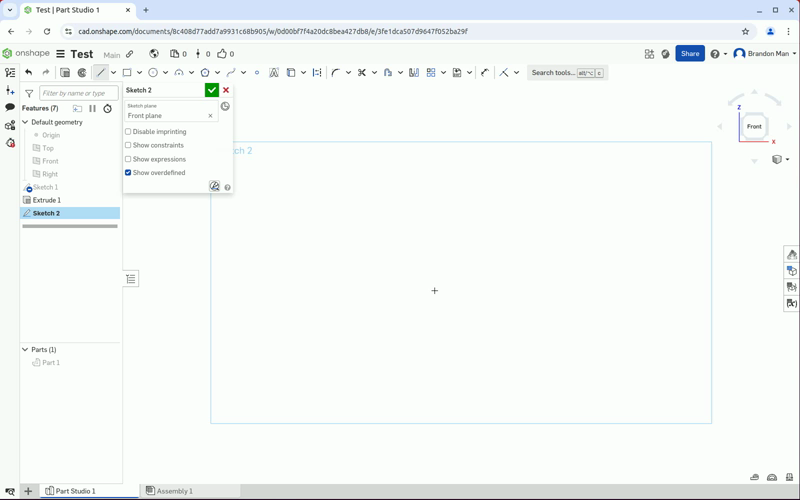
key_up(shift)
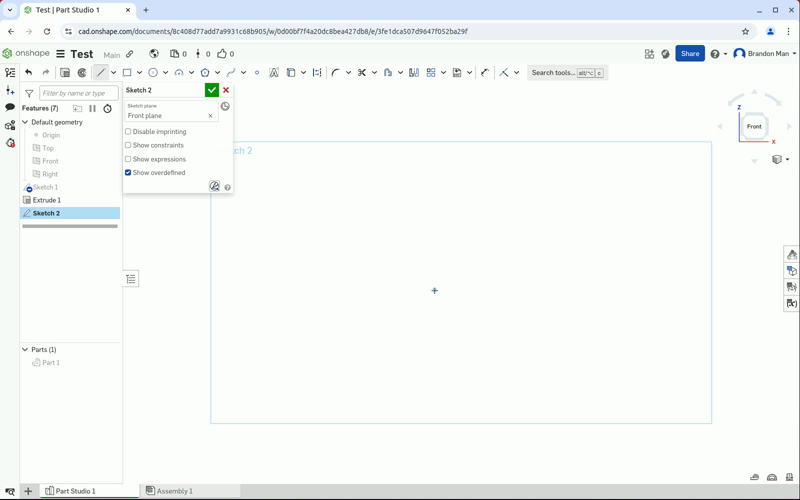
key_down(shift)
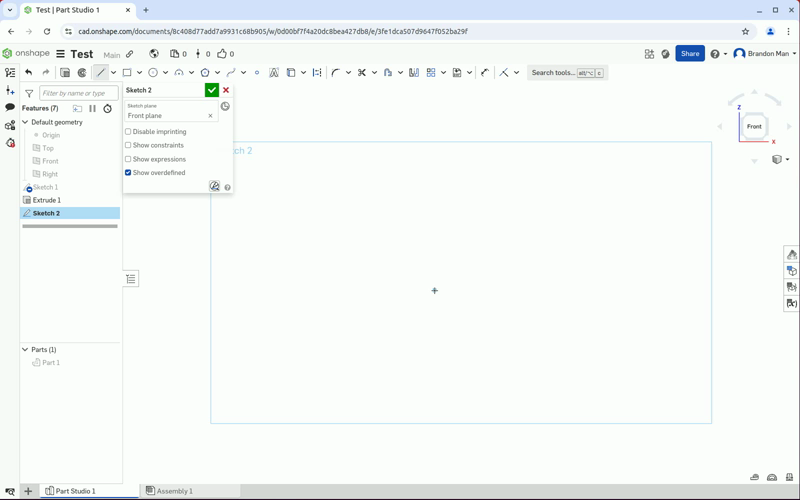
mouse_move(464, 290)
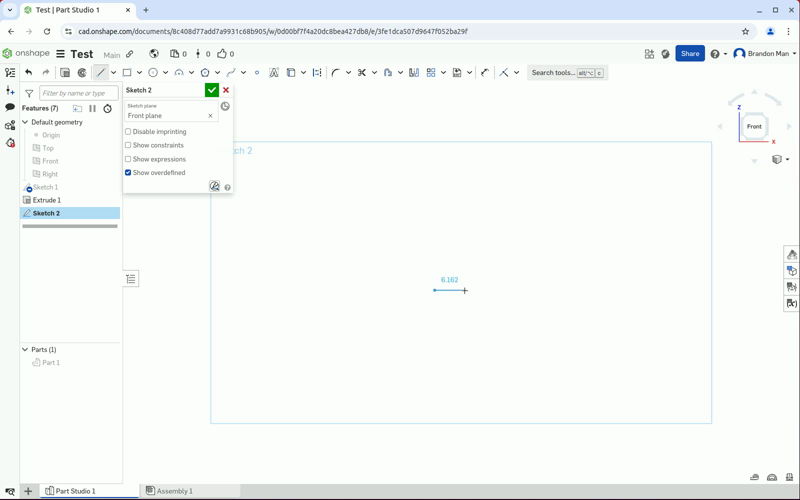
mouse_move(452, 290)
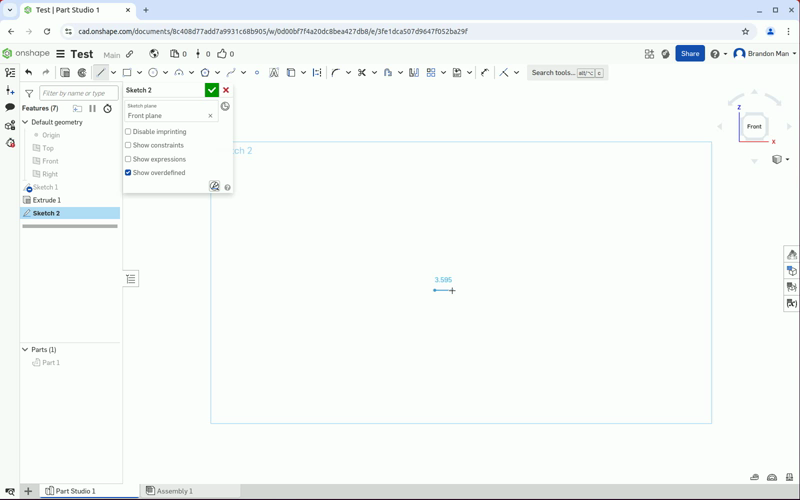
click(452, 290)
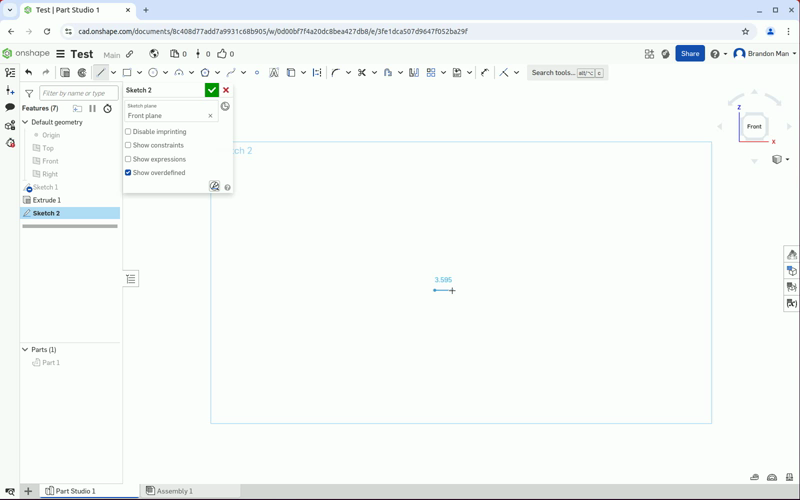
key_up(shift)
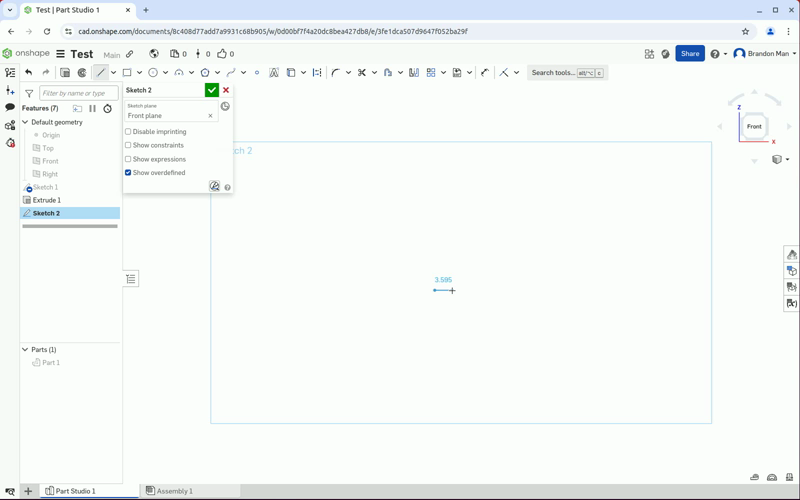
key_down(shift)
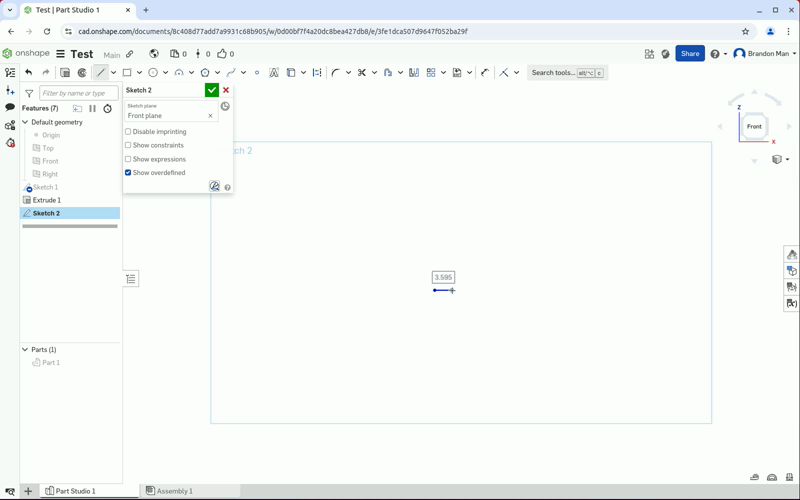
mouse_move(482, 290)
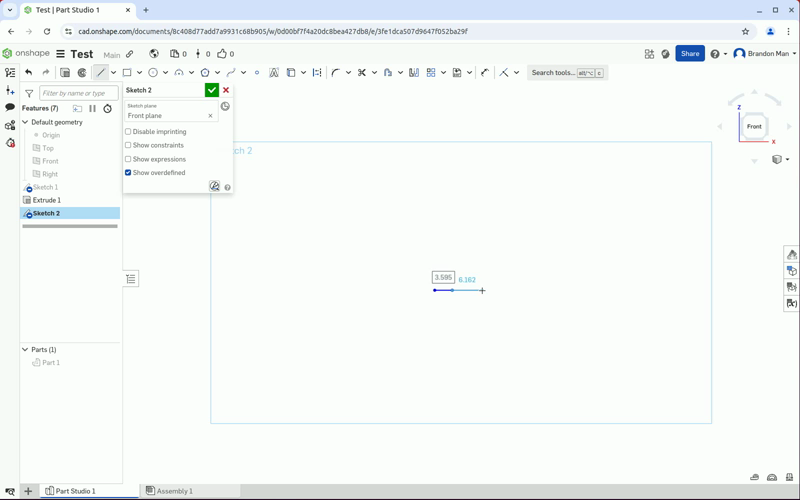
mouse_move(452, 301)
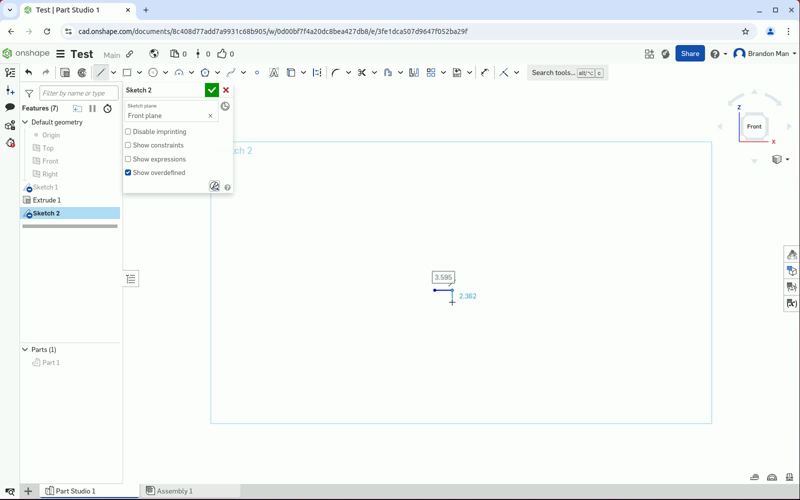
click(452, 301)
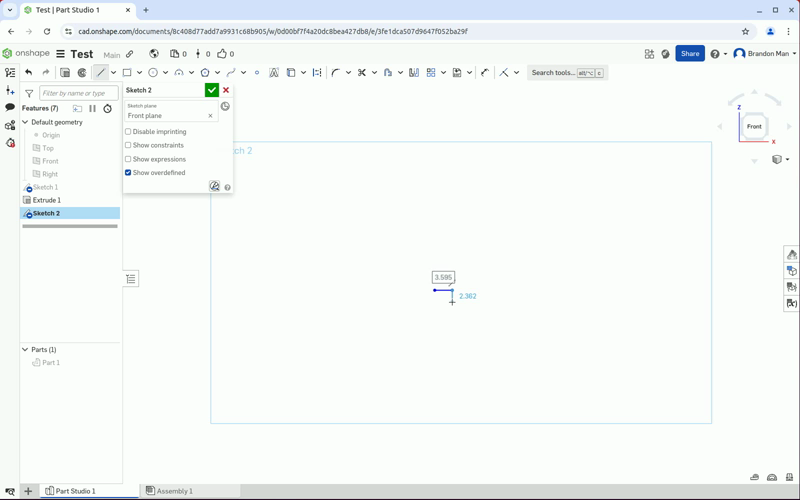
key_up(shift)
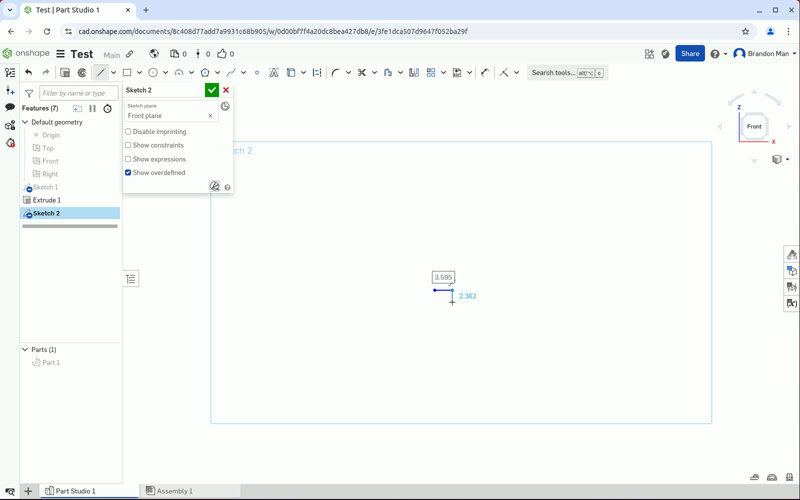
key_down(shift)
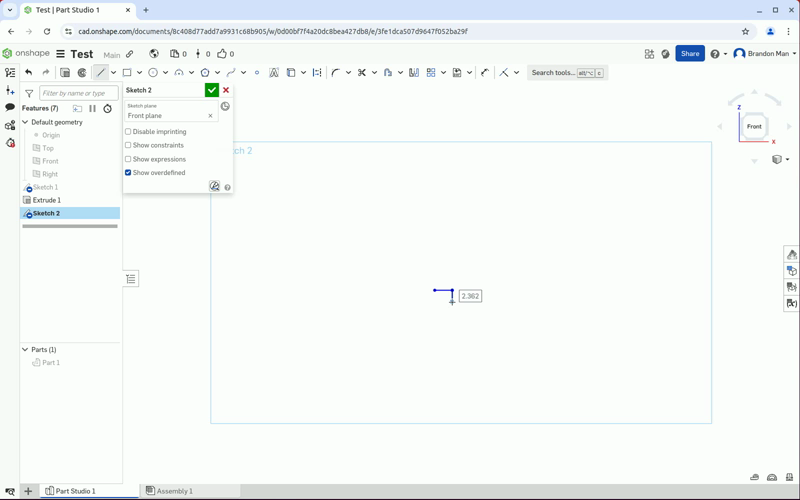
mouse_move(482, 301)
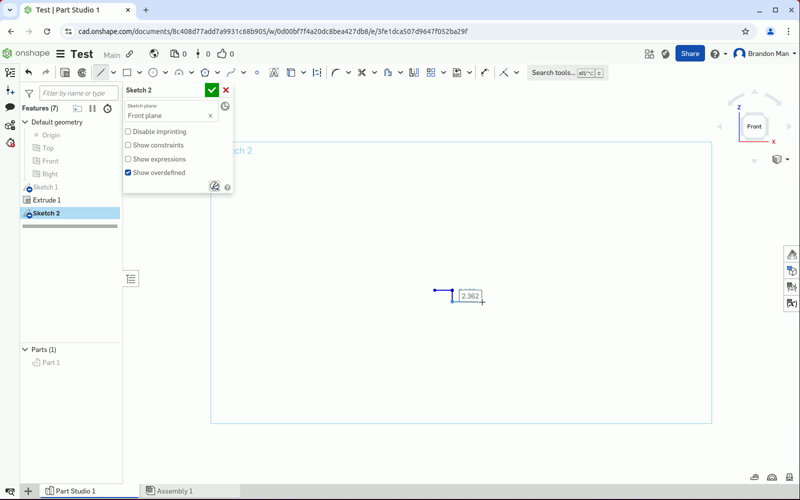
mouse_move(470, 301)
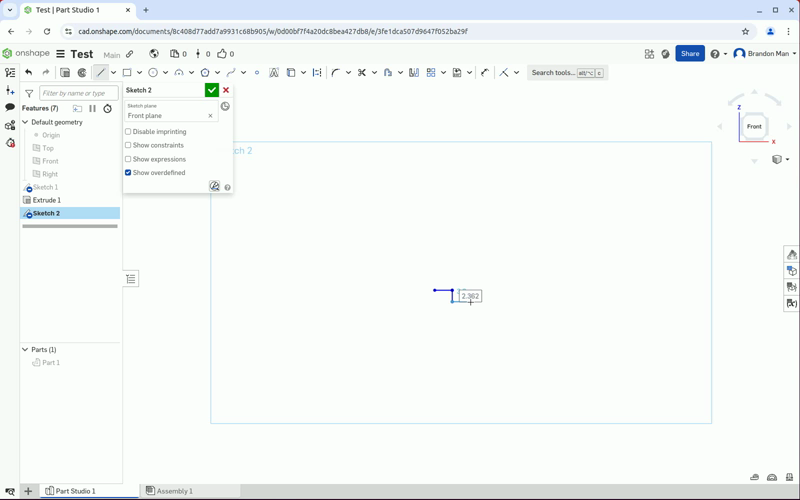
click(470, 301)
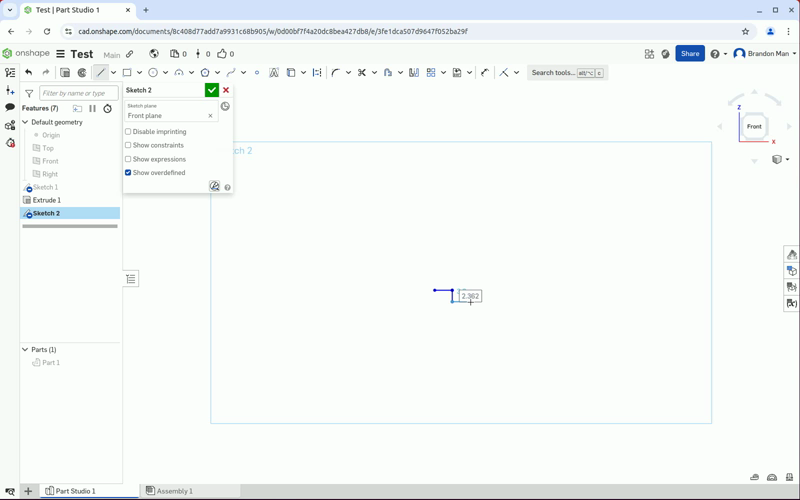
key_up(shift)
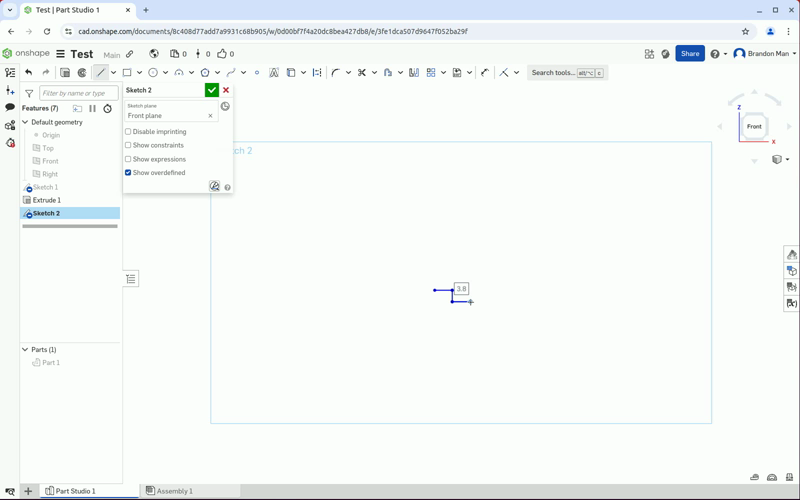
key_down(shift)
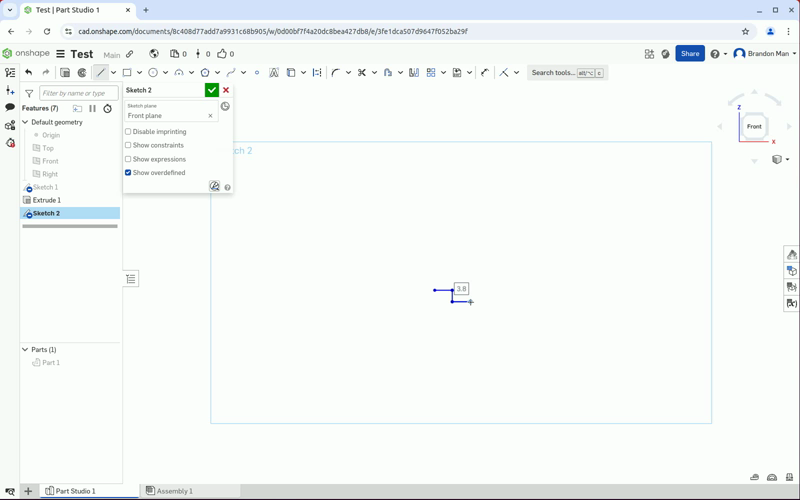
mouse_move(501, 301)
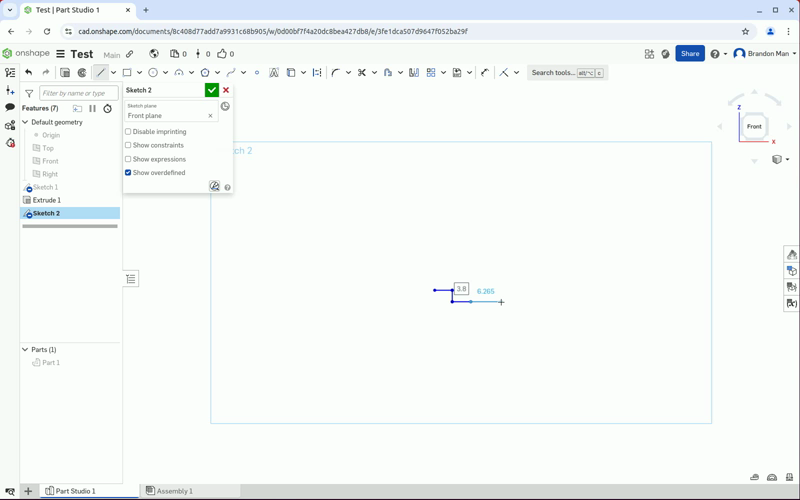
mouse_move(470, 290)
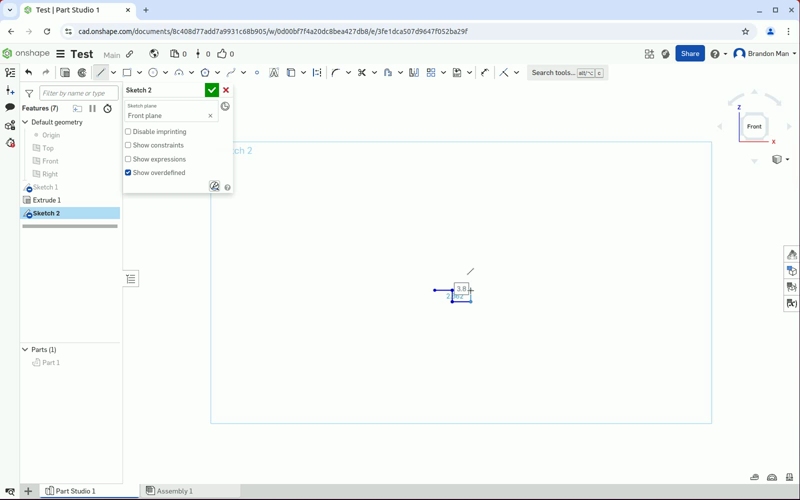
click(470, 290)
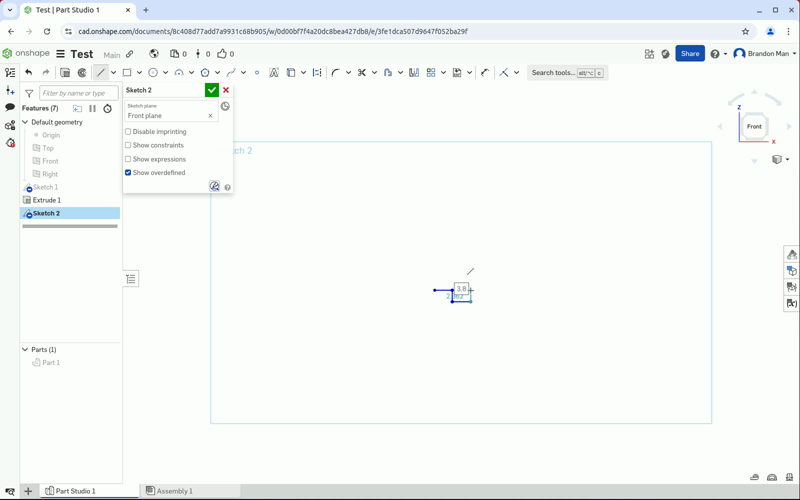
key_up(shift)
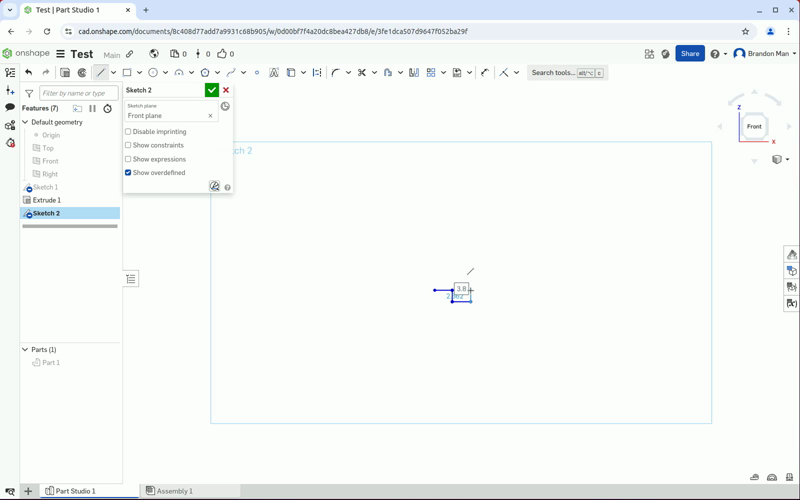
key_down(shift)
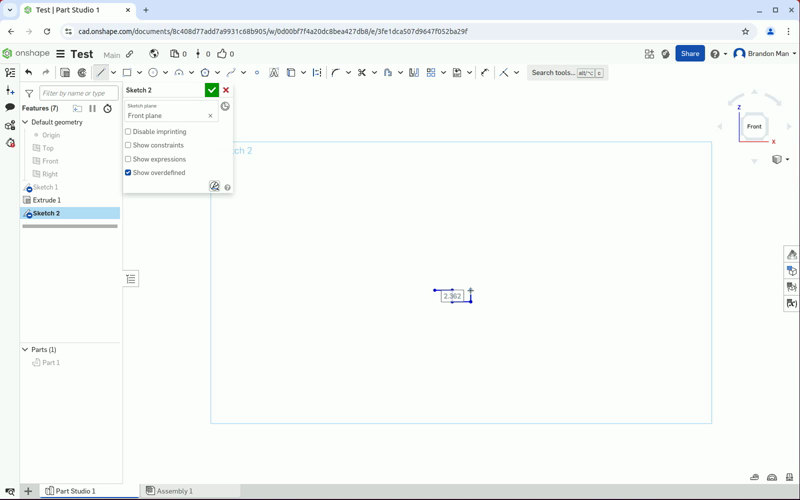
mouse_move(501, 290)
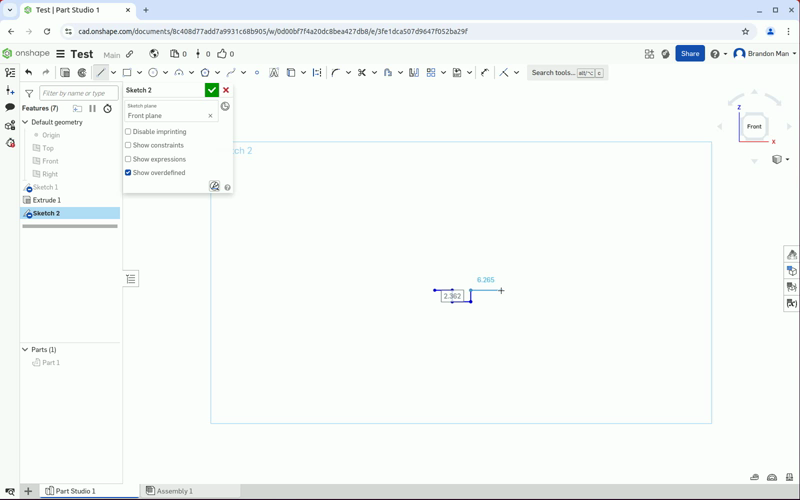
mouse_move(488, 290)
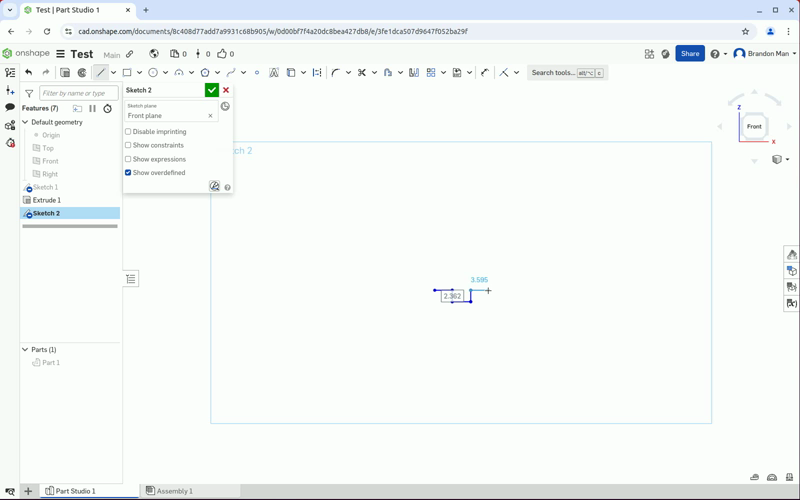
click(488, 290)
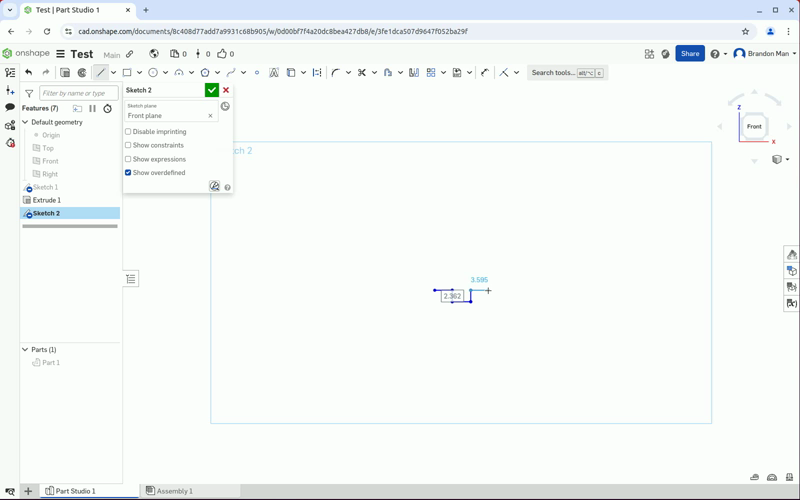
key_up(shift)
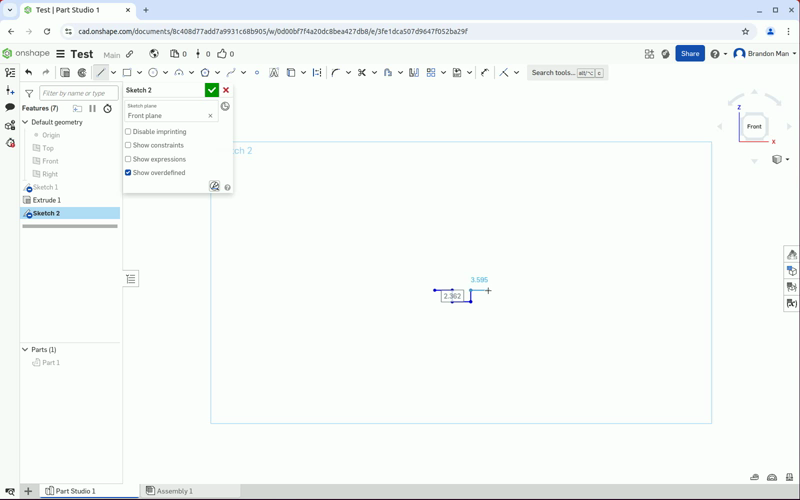
key_down(shift)
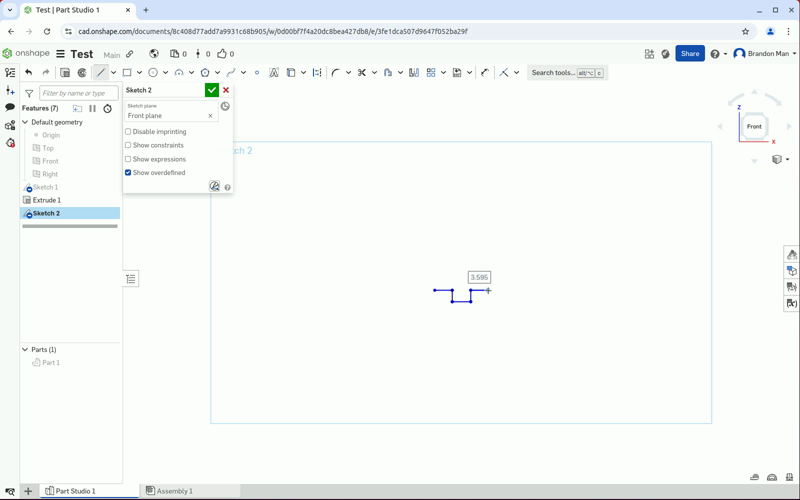
mouse_move(518, 290)
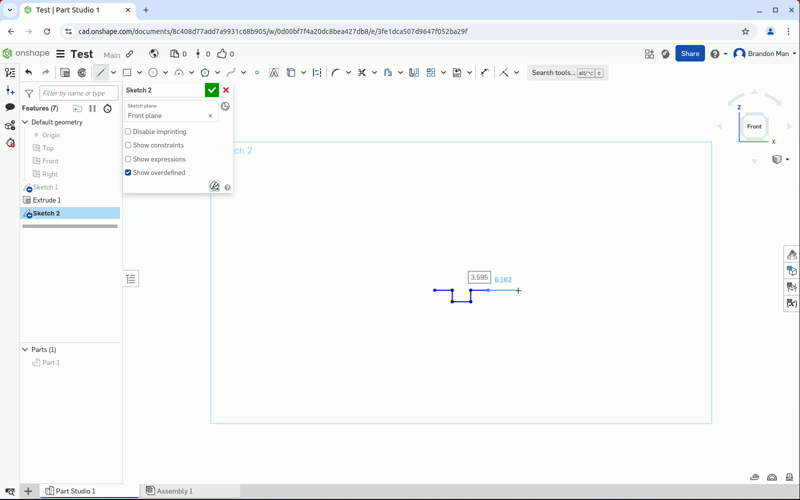
mouse_move(488, 282)
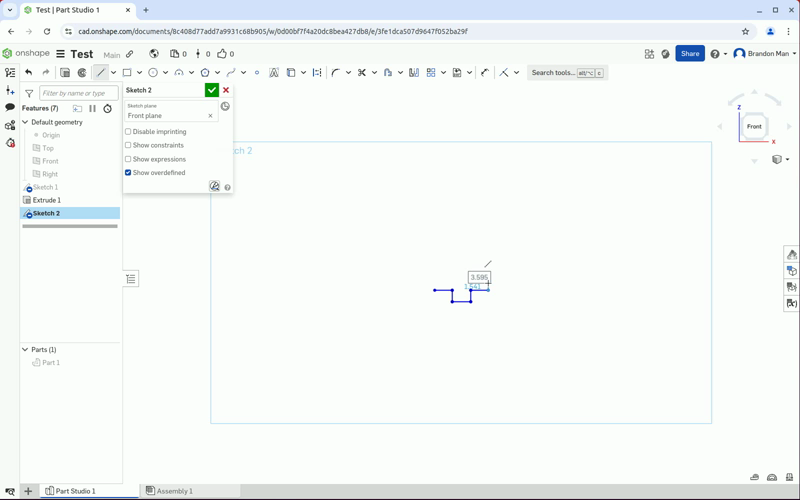
click(488, 282)
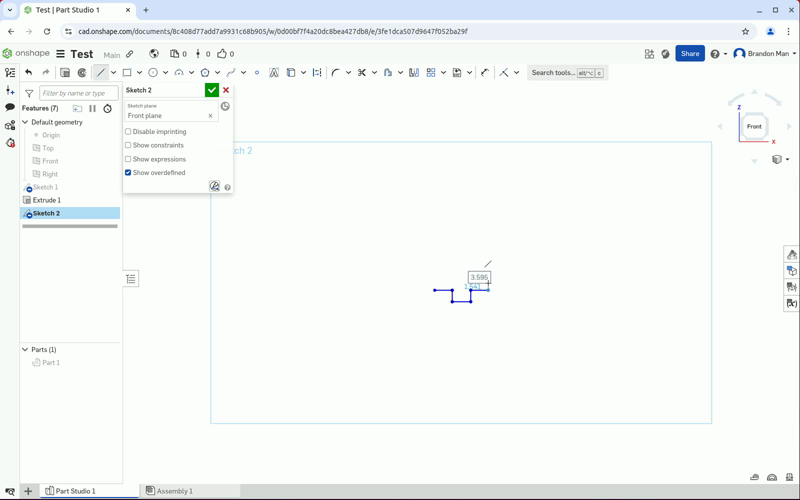
key_up(shift)
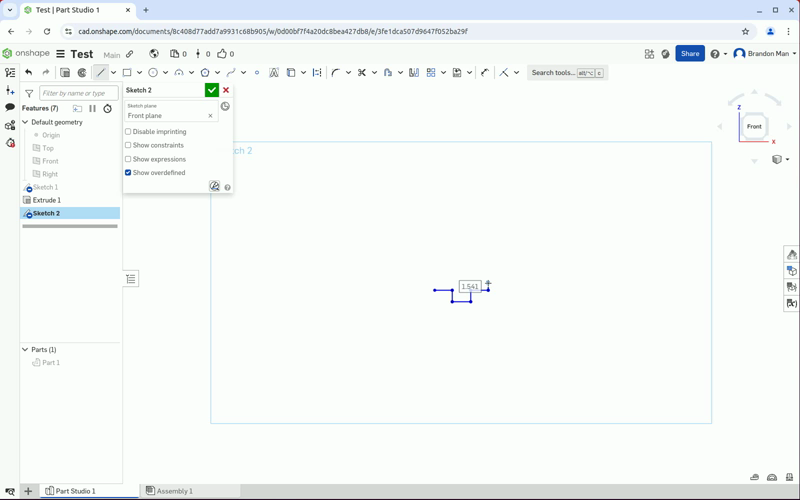
key_down(shift)
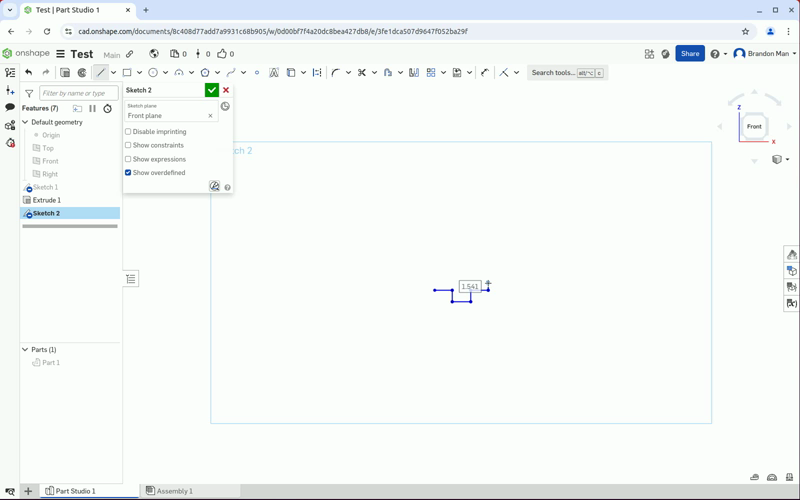
mouse_move(518, 282)
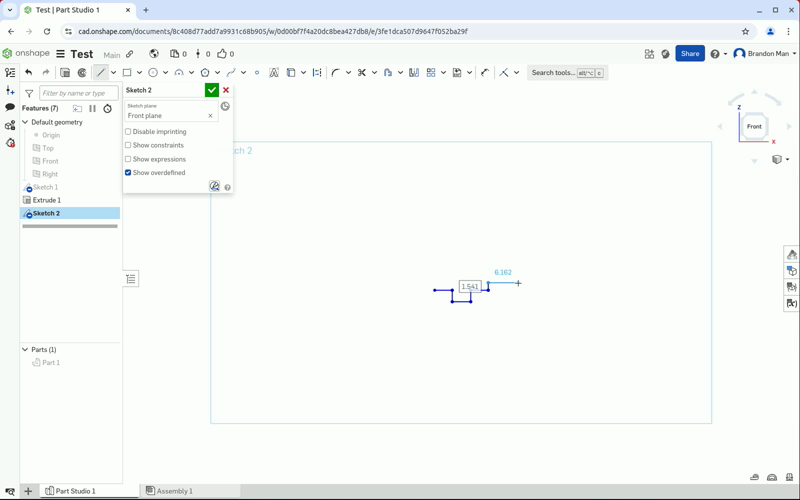
mouse_move(474, 282)
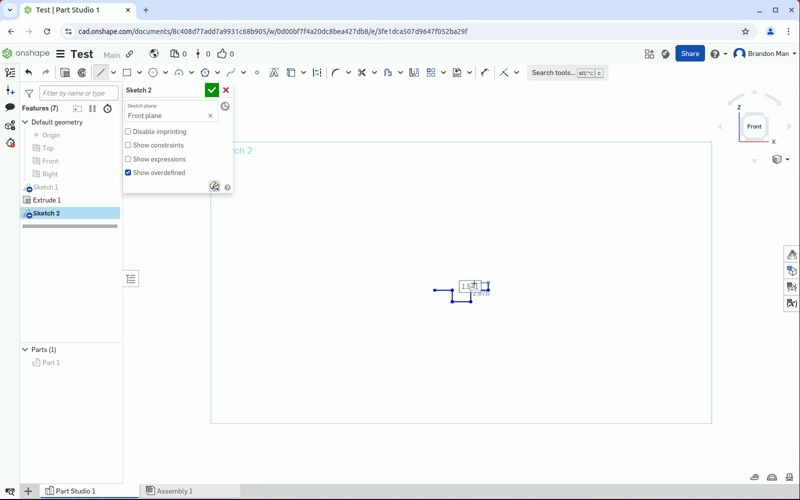
click(474, 282)
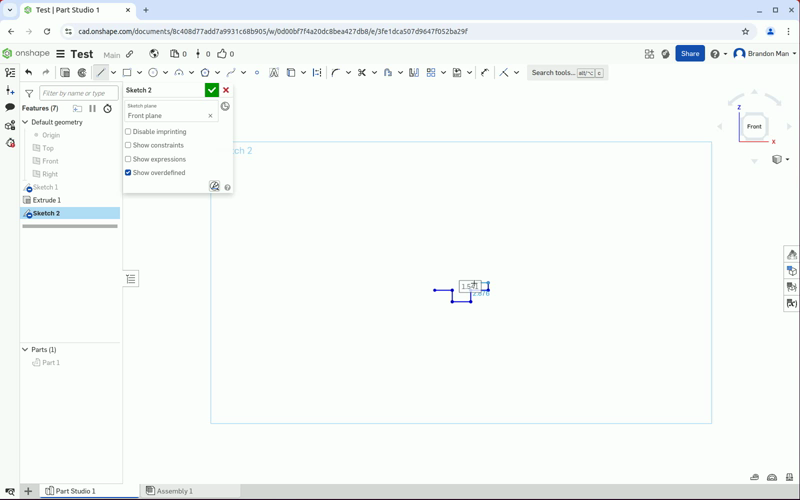
key_up(shift)
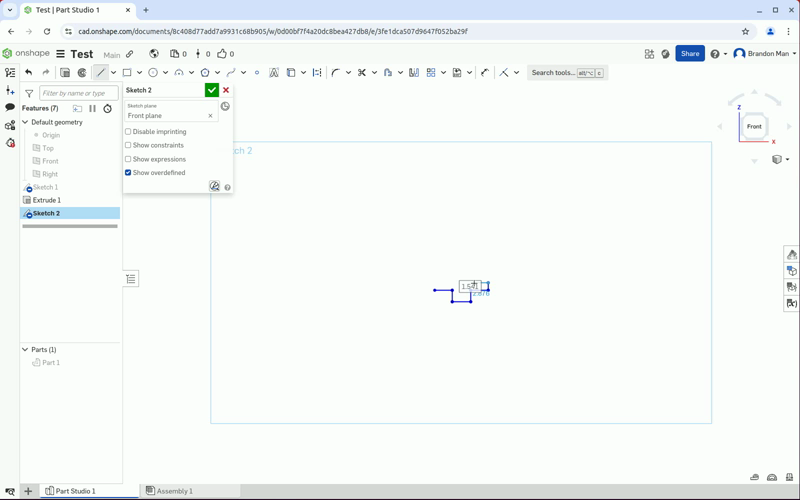
key_down(shift)
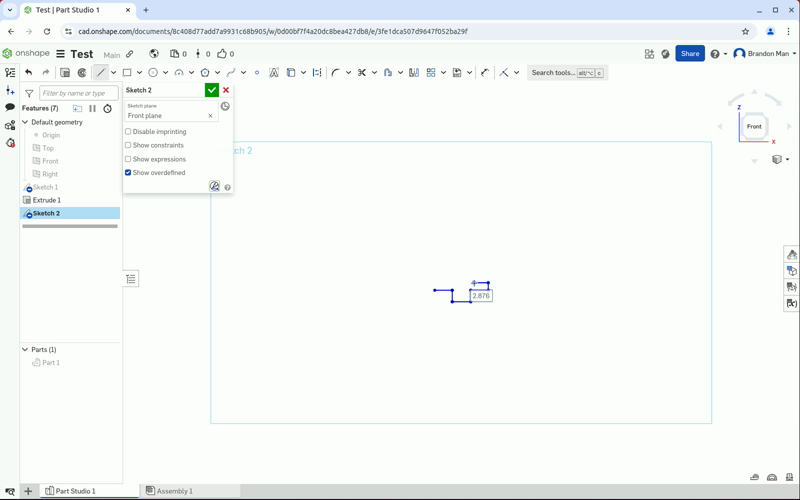
mouse_move(504, 282)
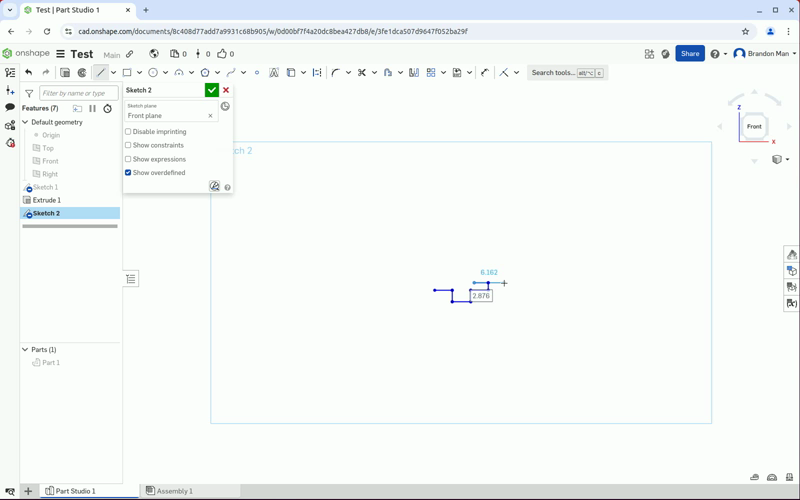
mouse_move(474, 275)
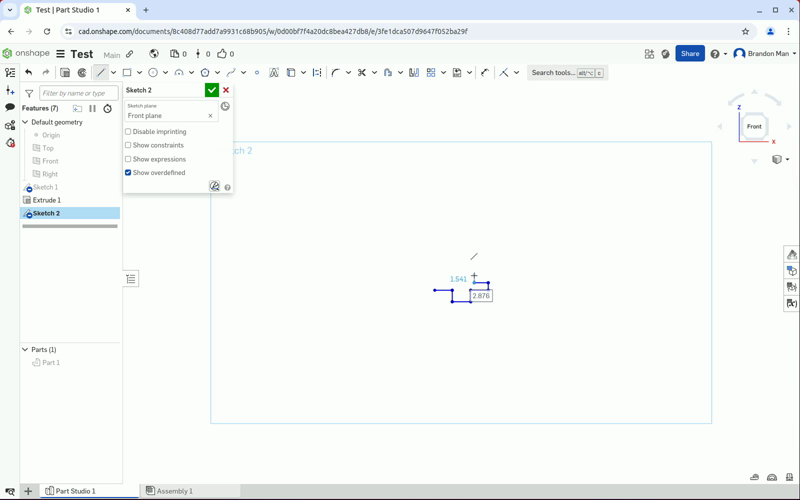
scroll(6)
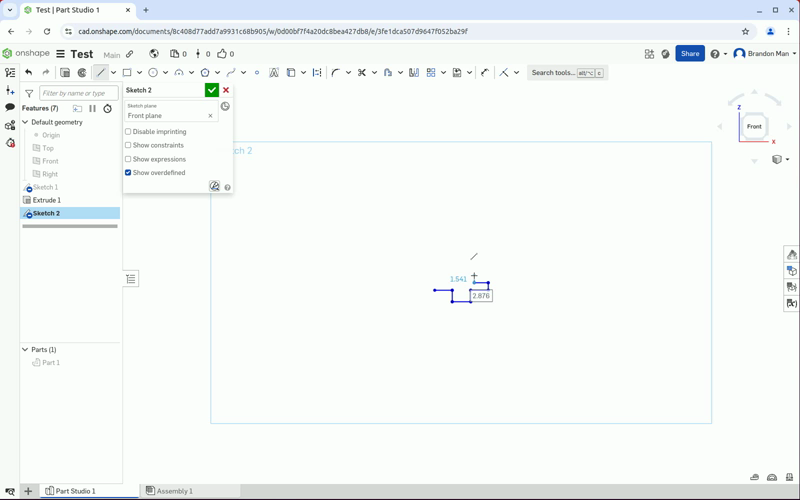
scroll(6)
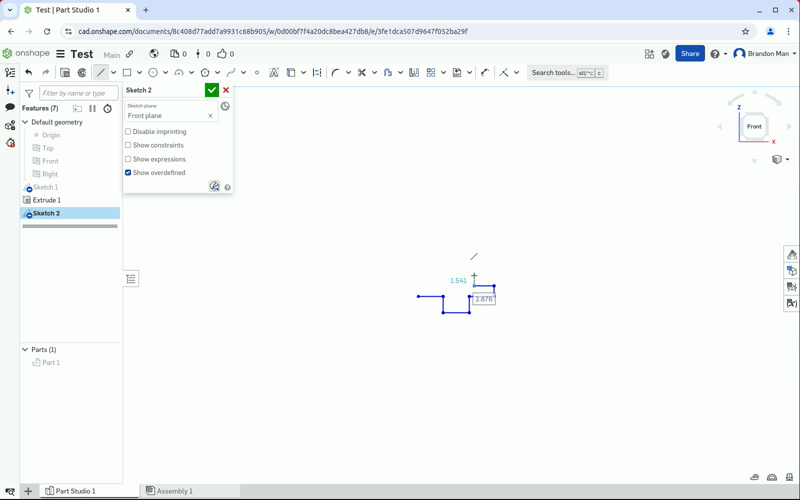
scroll(6)
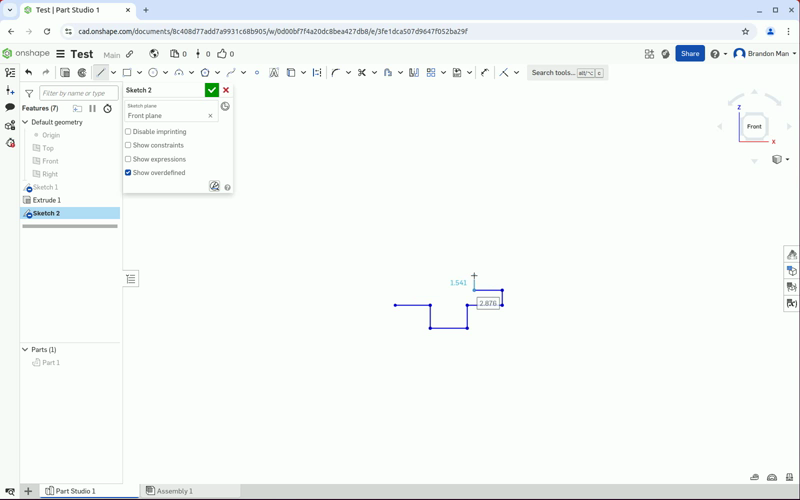
scroll(6)
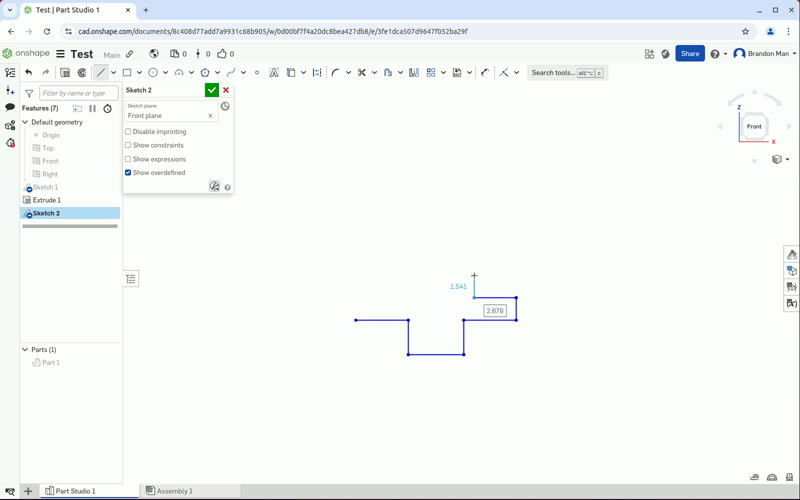
scroll(6)
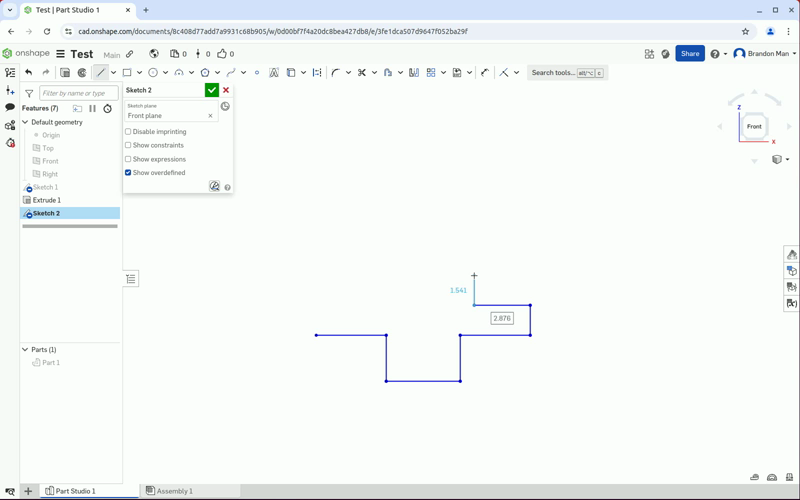
scroll(6)
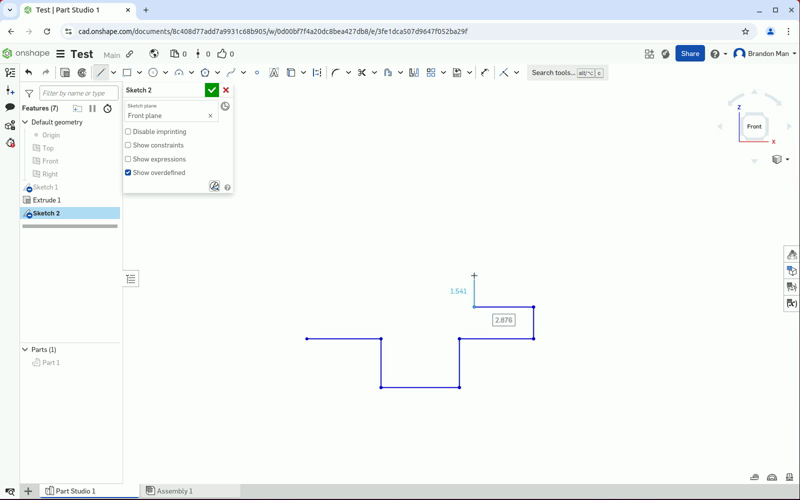
scroll(6)
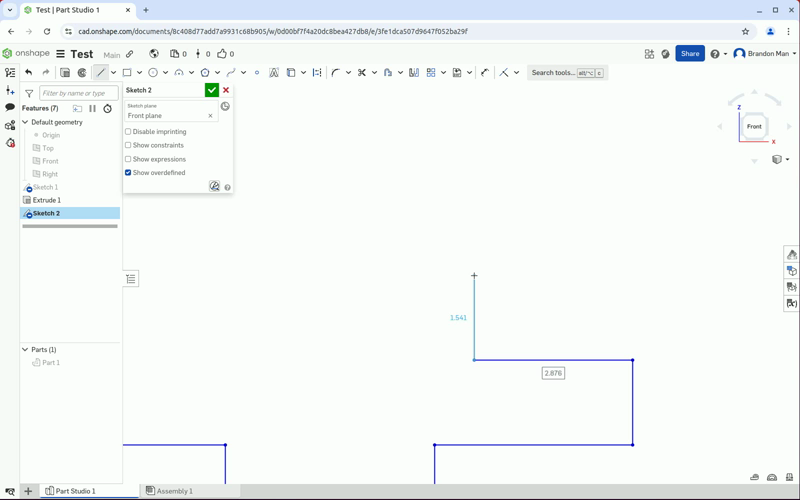
click(474, 275)
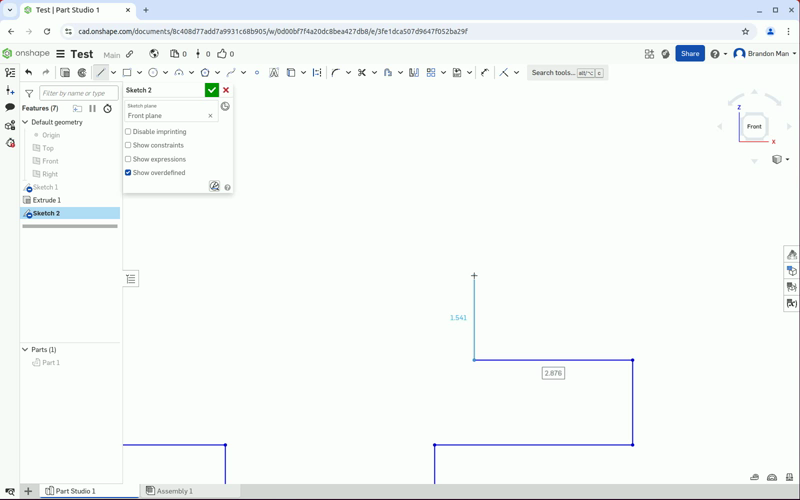
scroll(-6)
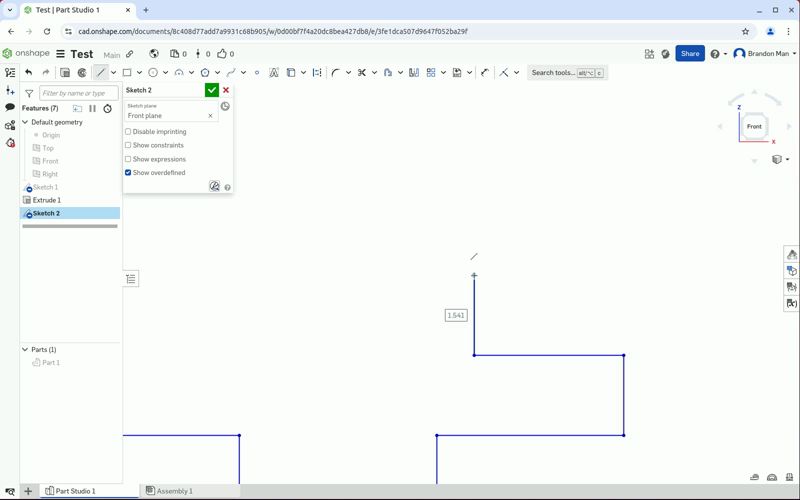
scroll(-6)
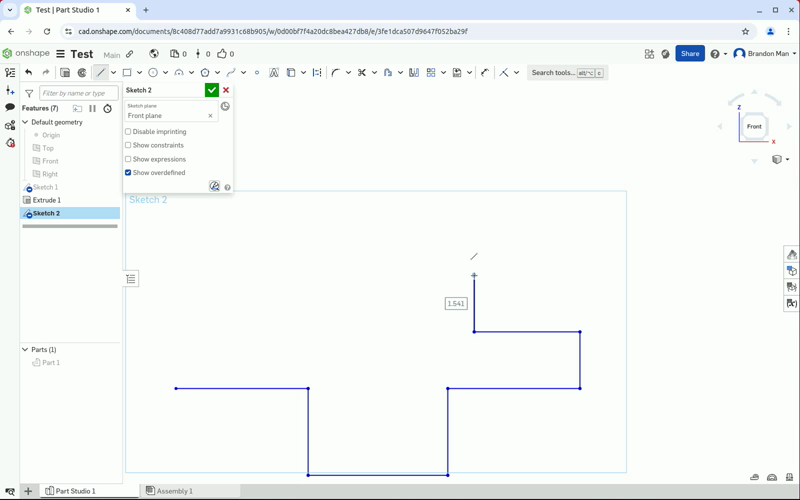
scroll(-6)
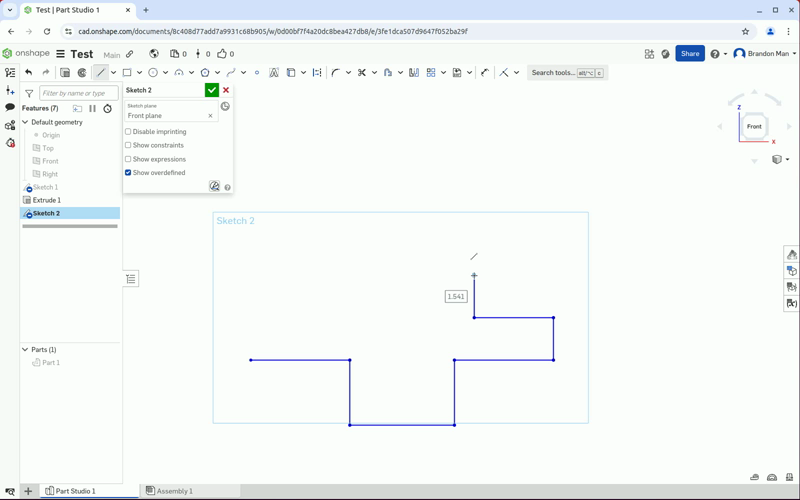
scroll(-6)
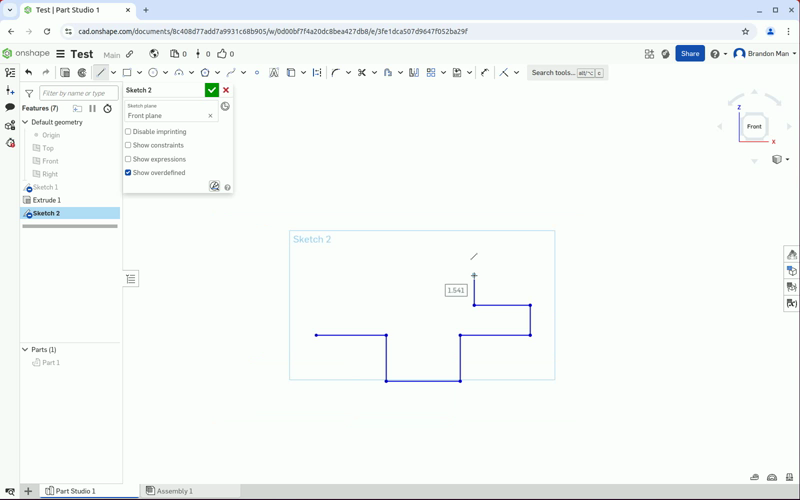
scroll(-6)
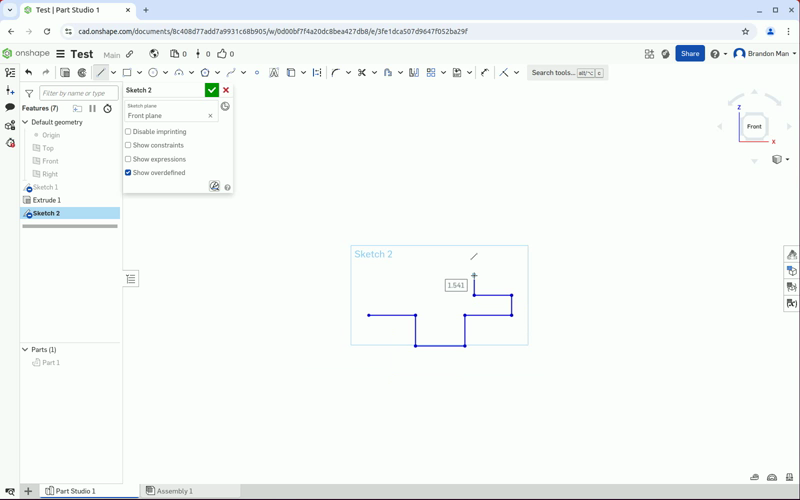
scroll(-6)
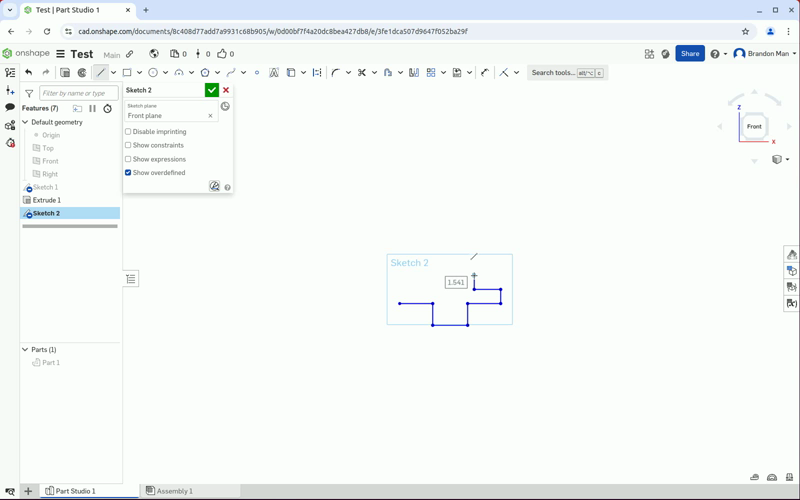
scroll(-6)
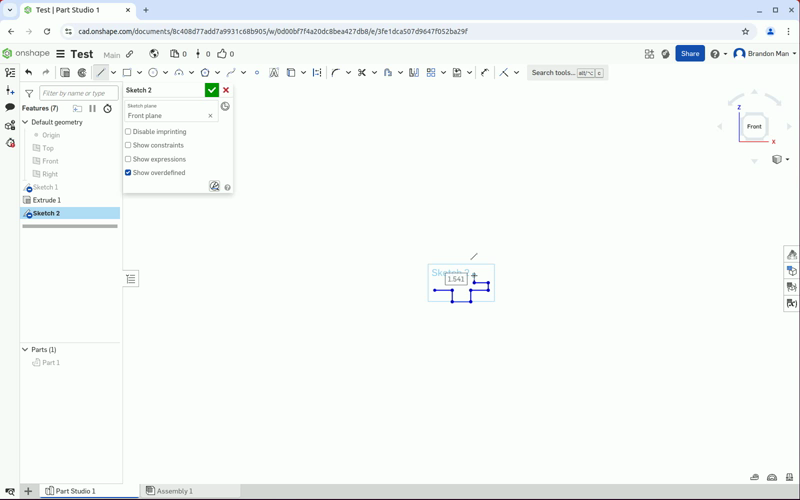
key_up(shift)
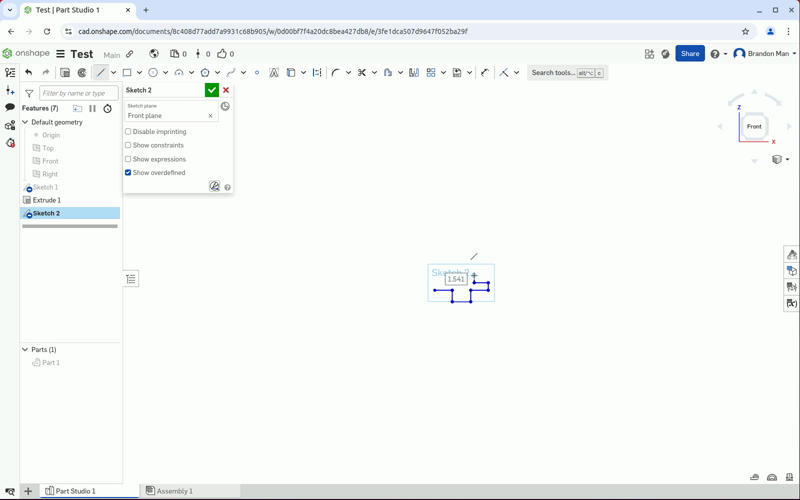
key_down(shift)
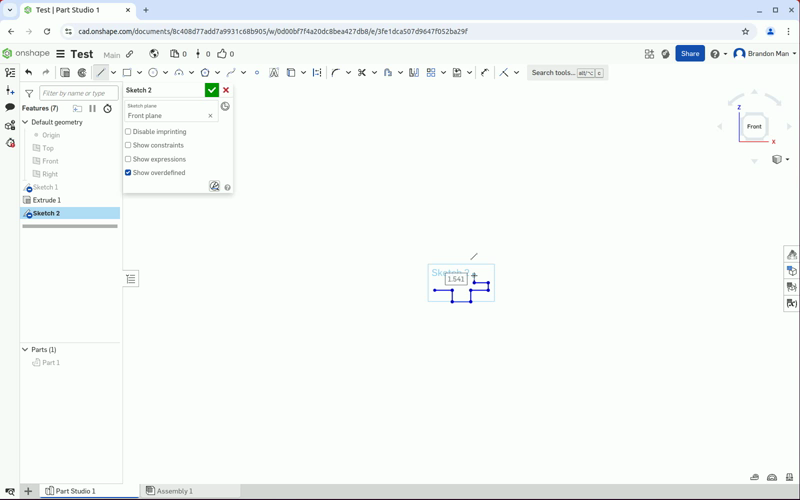
mouse_move(504, 275)
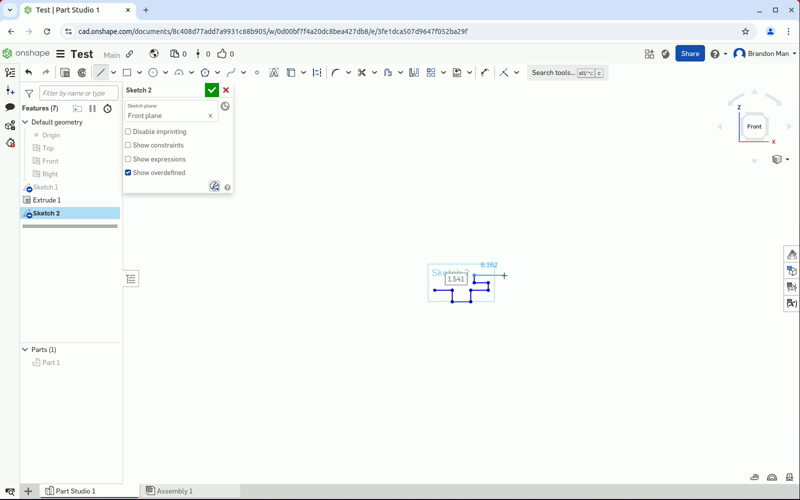
mouse_move(449, 275)
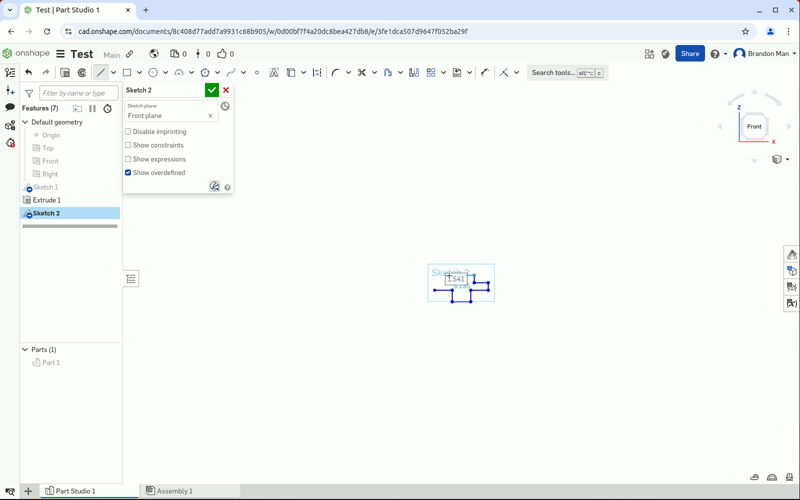
click(449, 275)
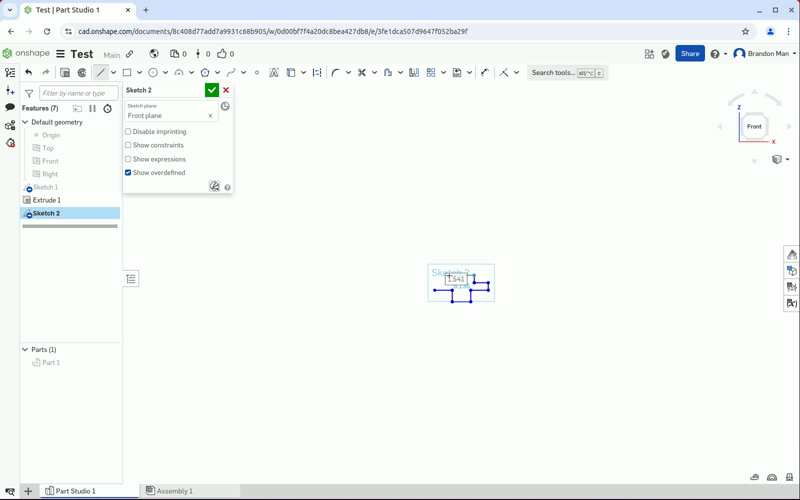
key_up(shift)
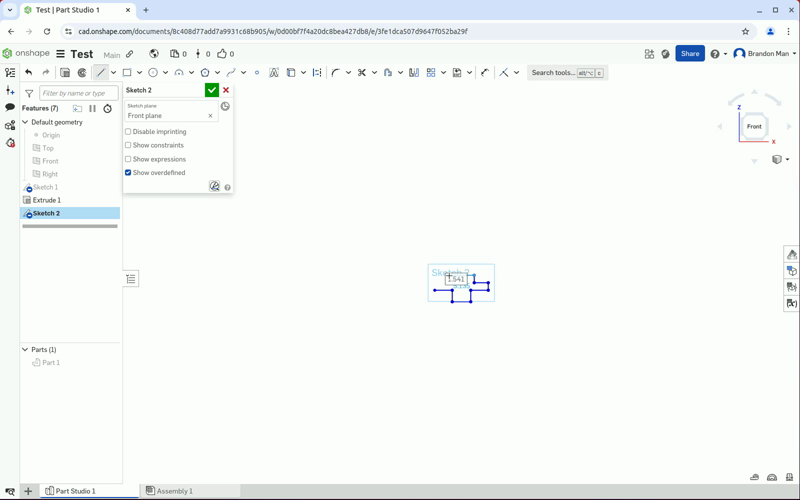
key_down(shift)
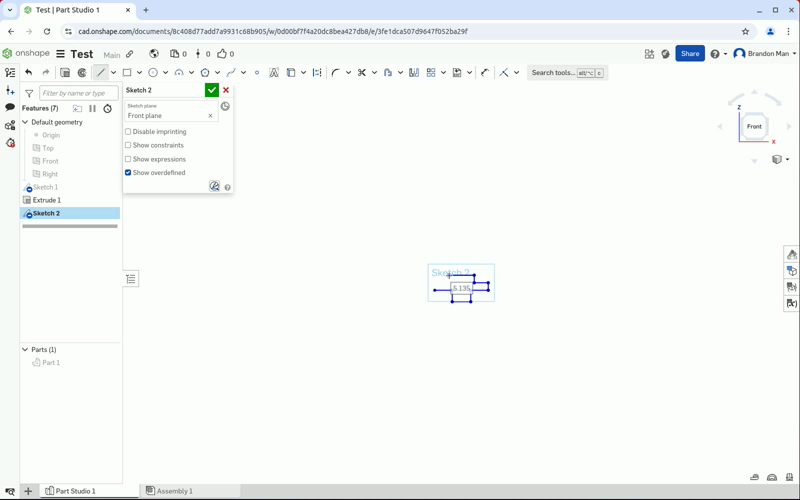
mouse_move(479, 275)
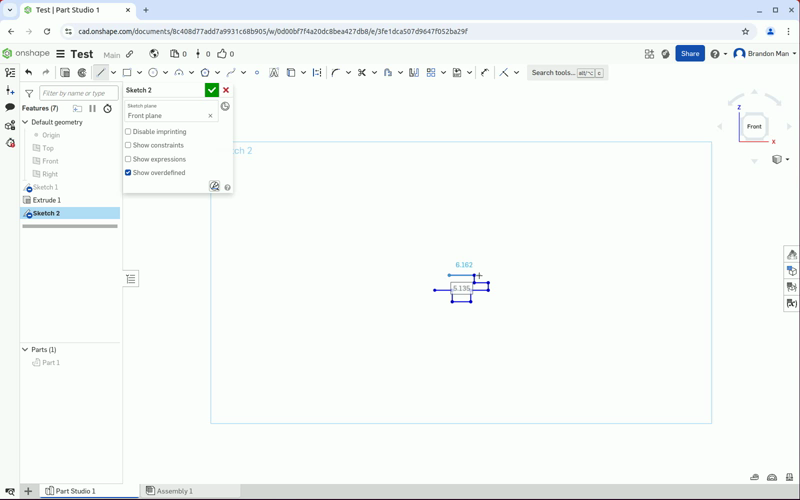
mouse_move(449, 282)
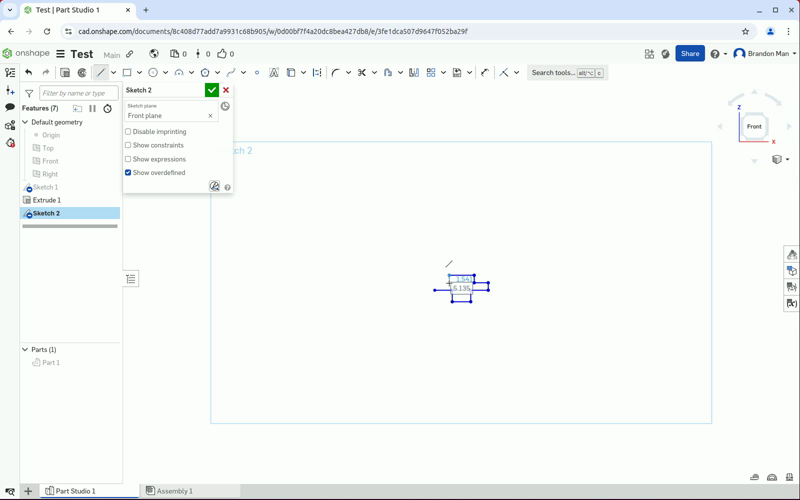
scroll(6)
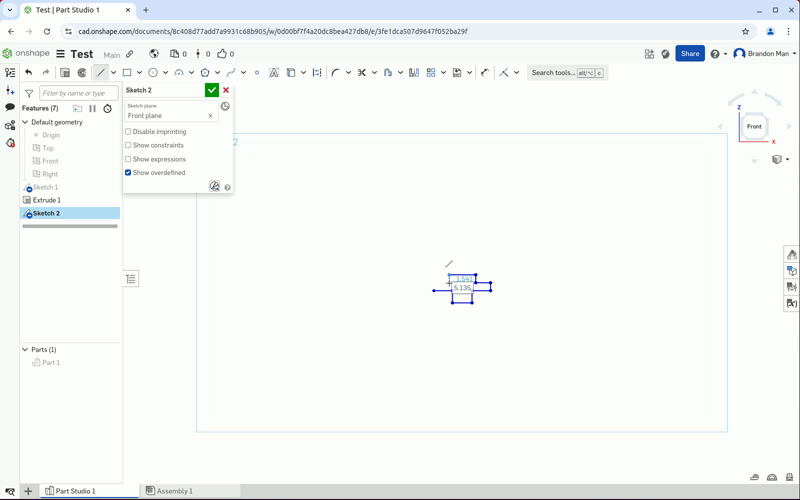
scroll(6)
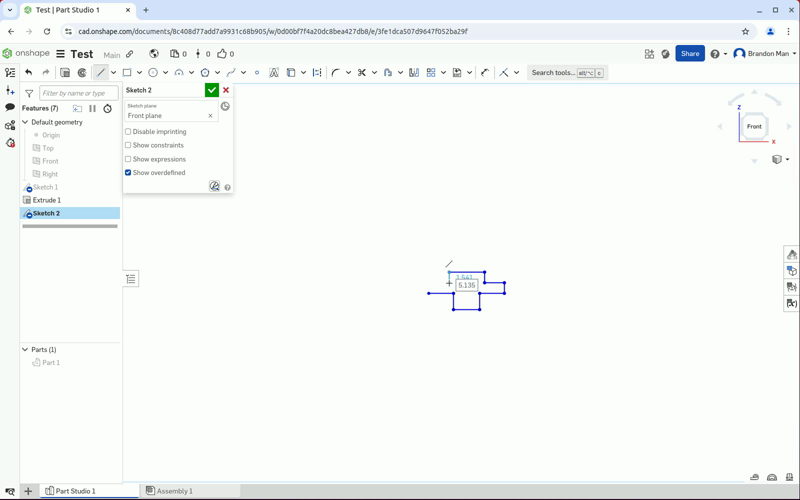
scroll(6)
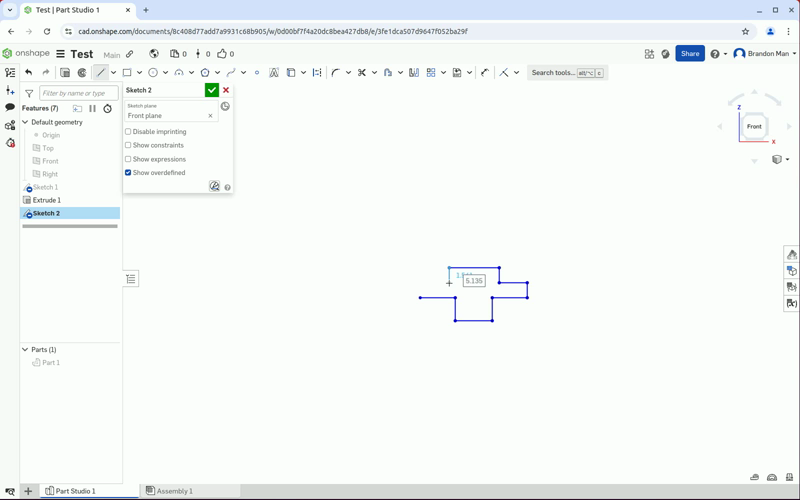
scroll(6)
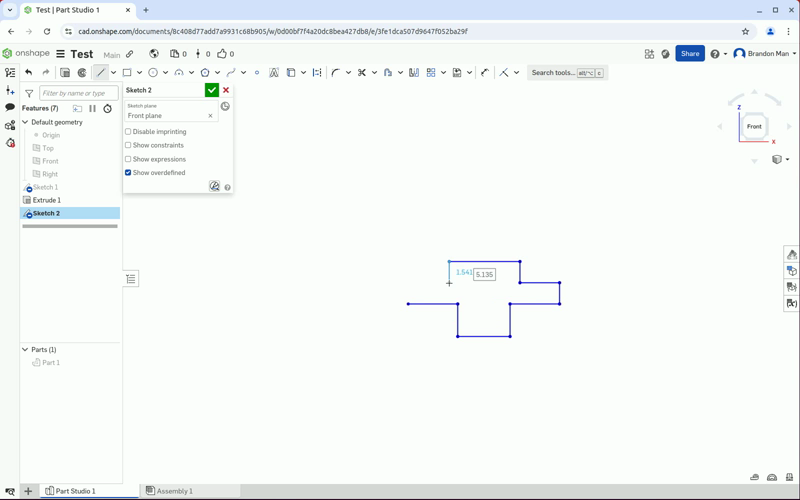
scroll(6)
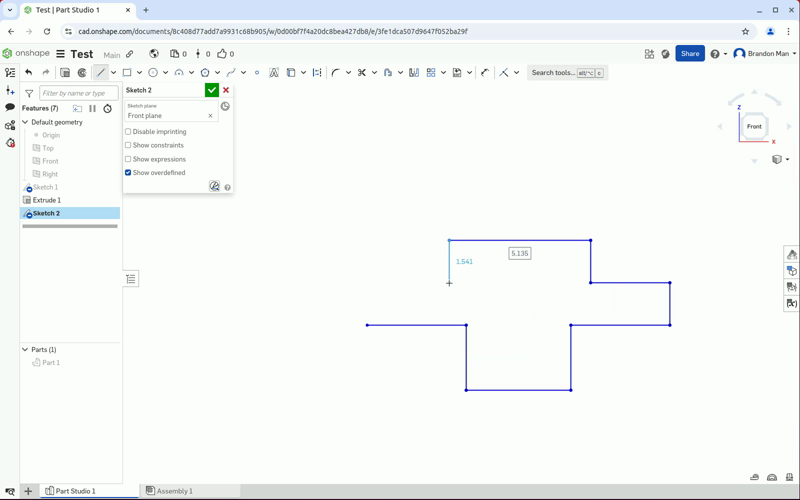
scroll(6)
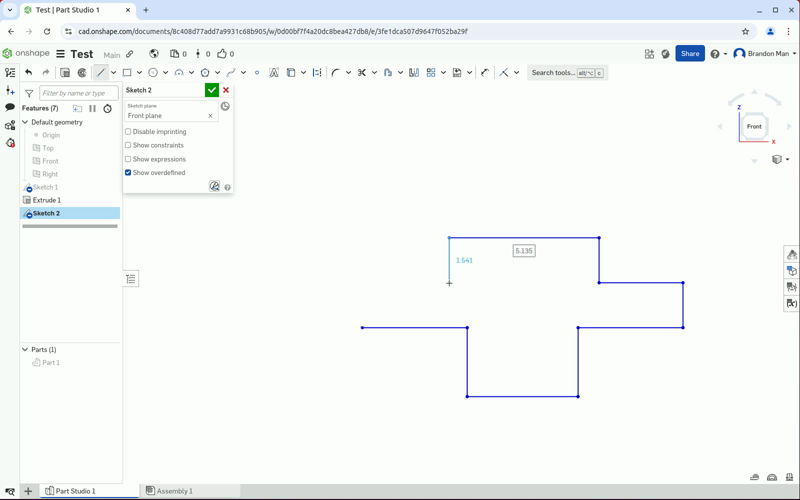
scroll(6)
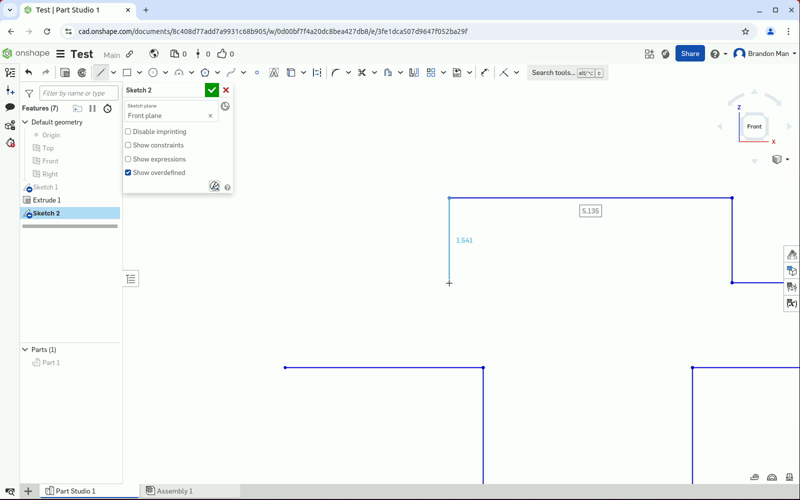
click(449, 282)
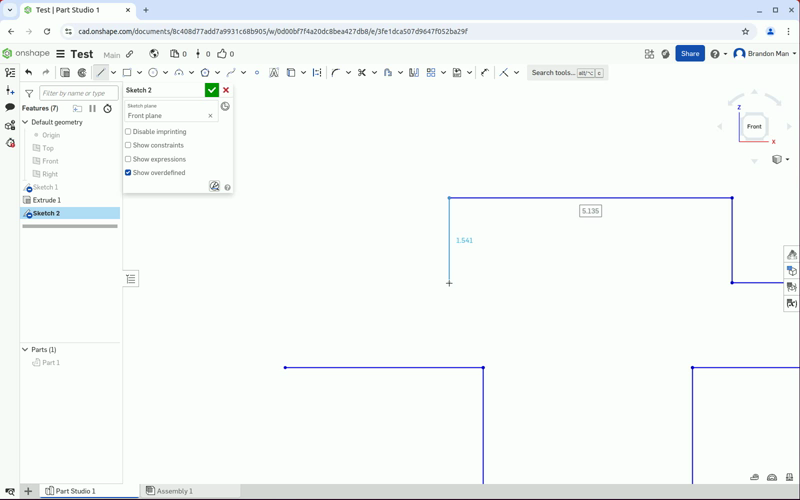
scroll(-6)
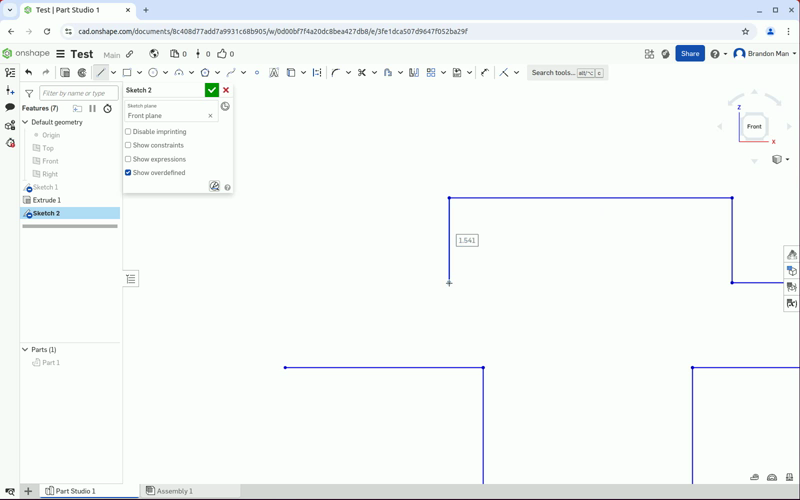
scroll(-6)
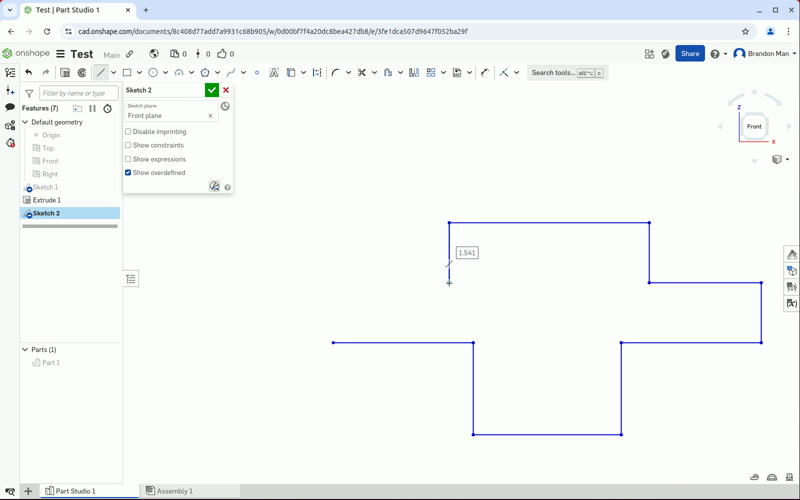
scroll(-6)
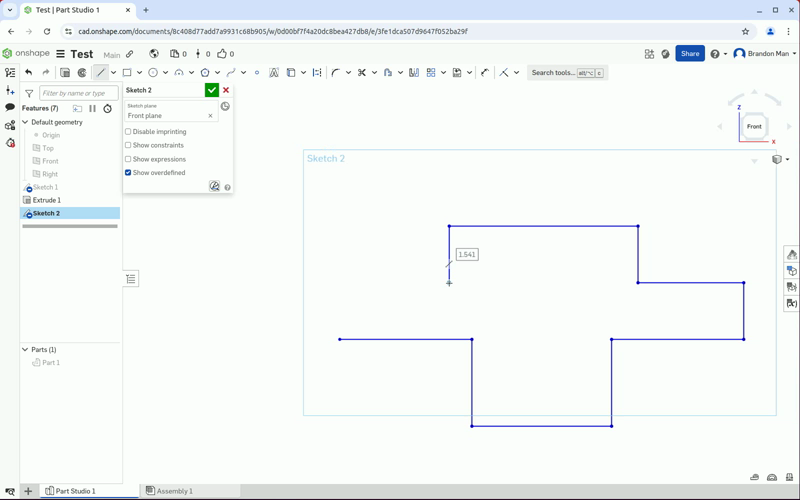
scroll(-6)
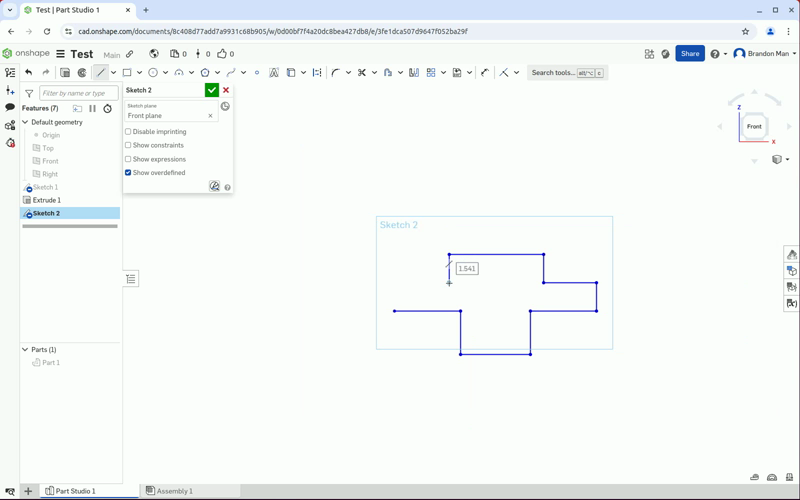
scroll(-6)
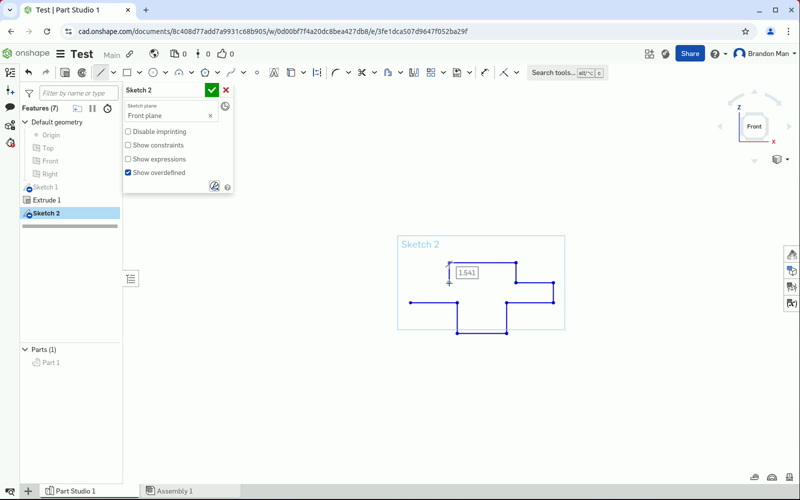
scroll(-6)
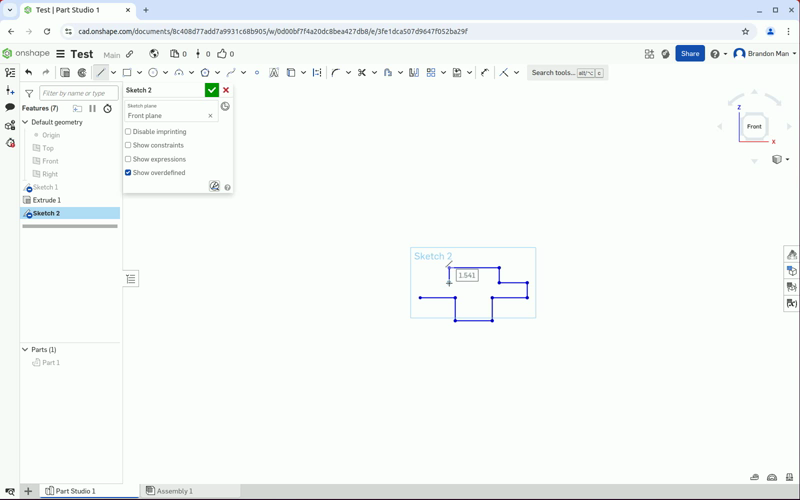
scroll(-6)
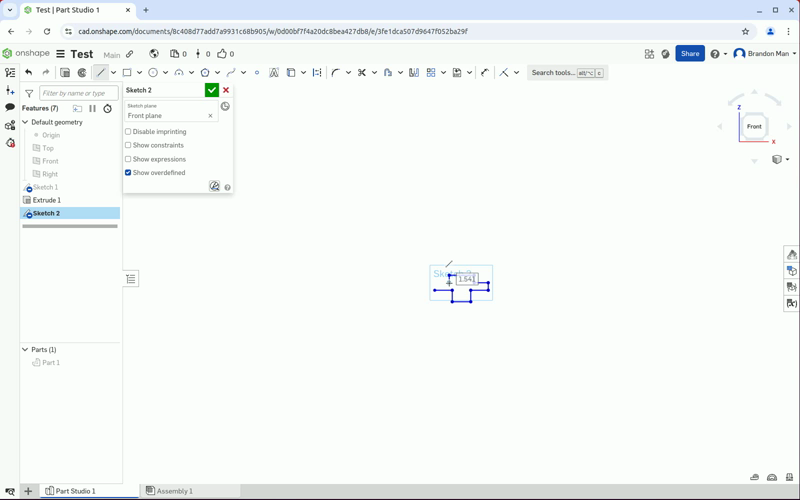
key_up(shift)
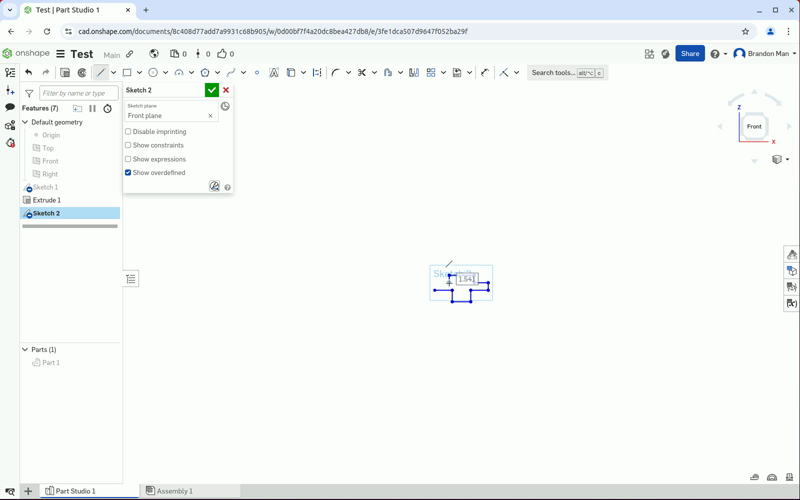
key_down(shift)
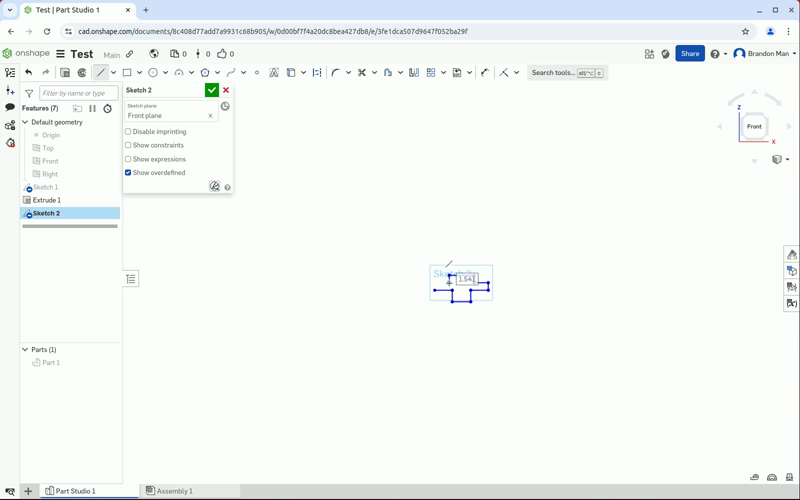
mouse_move(479, 282)
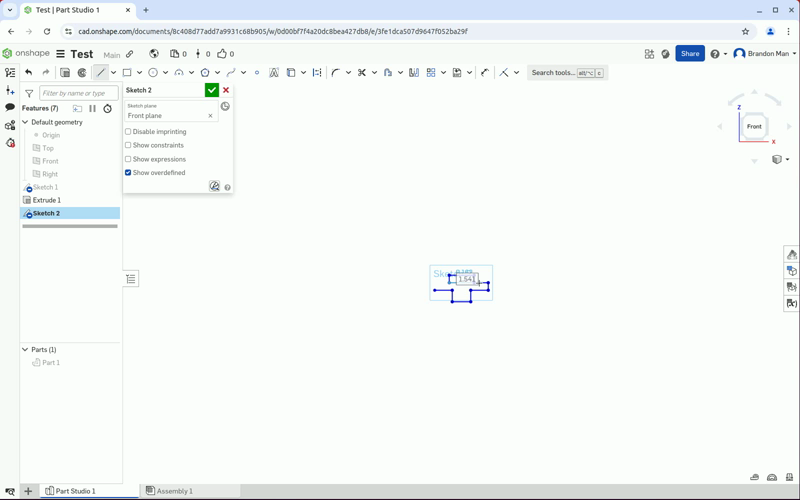
mouse_move(434, 282)
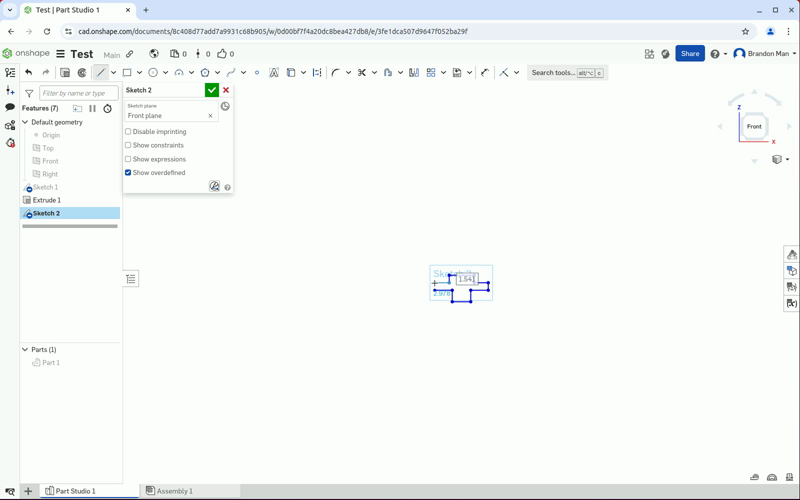
click(434, 282)
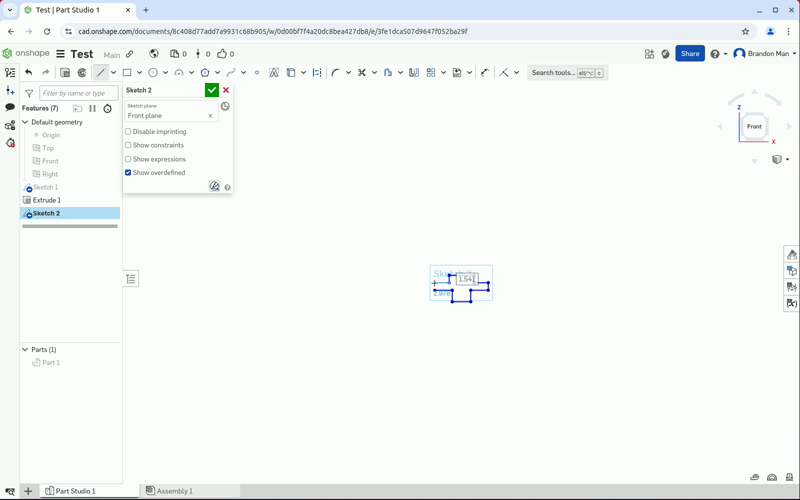
key_up(shift)
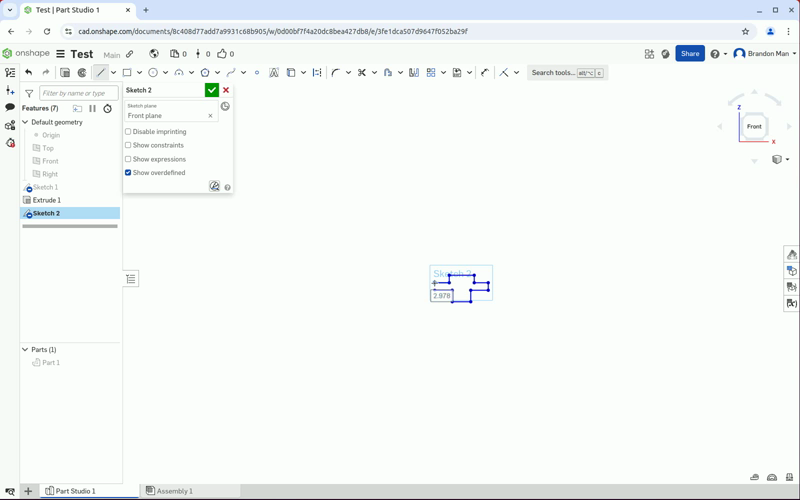
mouse_move(464, 282)
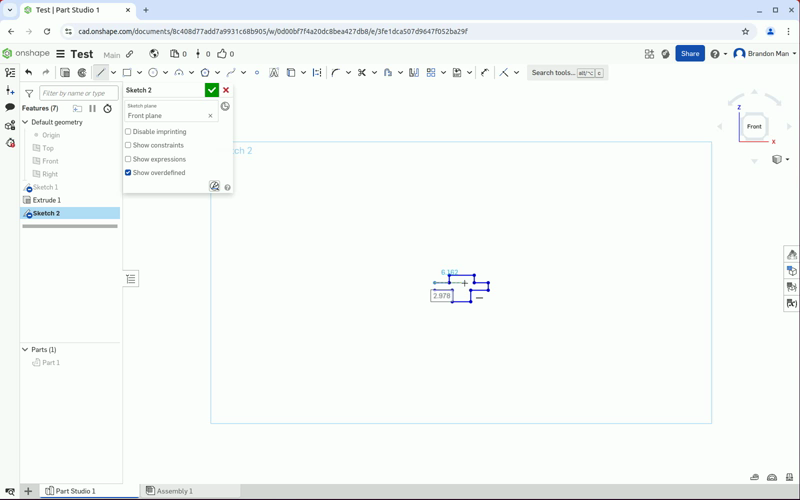
key_down(shift)
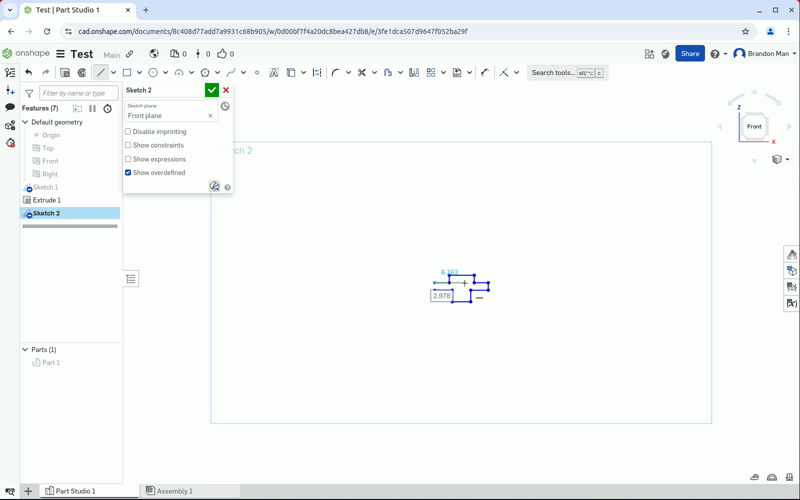
mouse_move(434, 290)
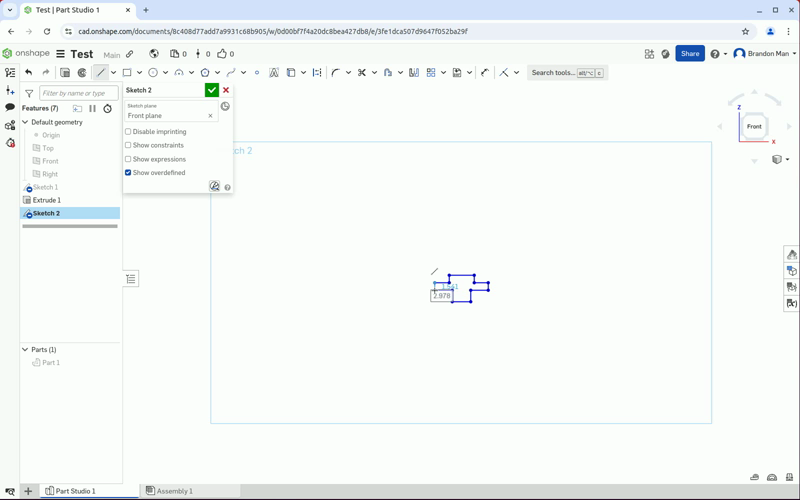
key_up(shift)
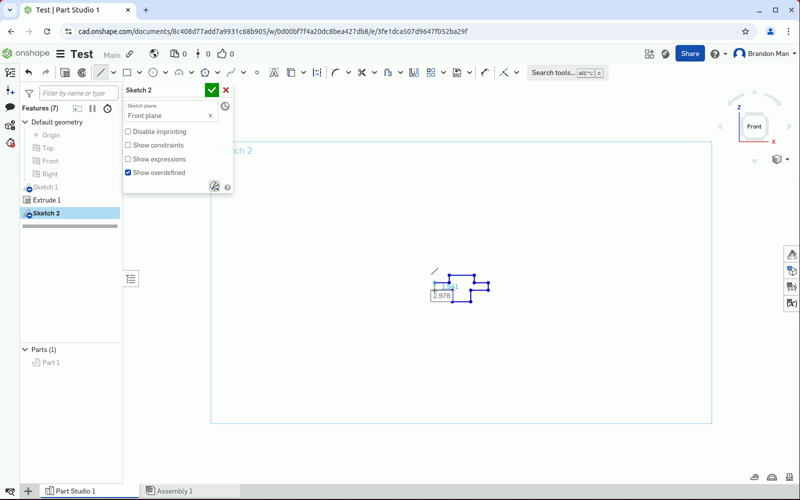
click(434, 290)
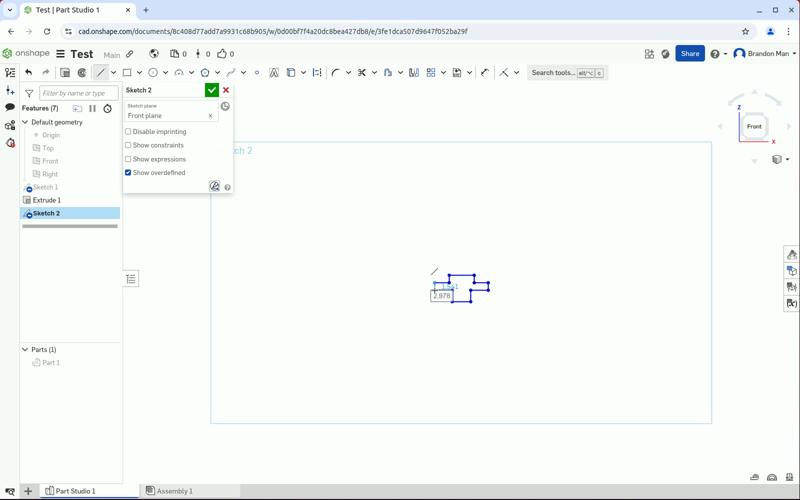
key(esc)
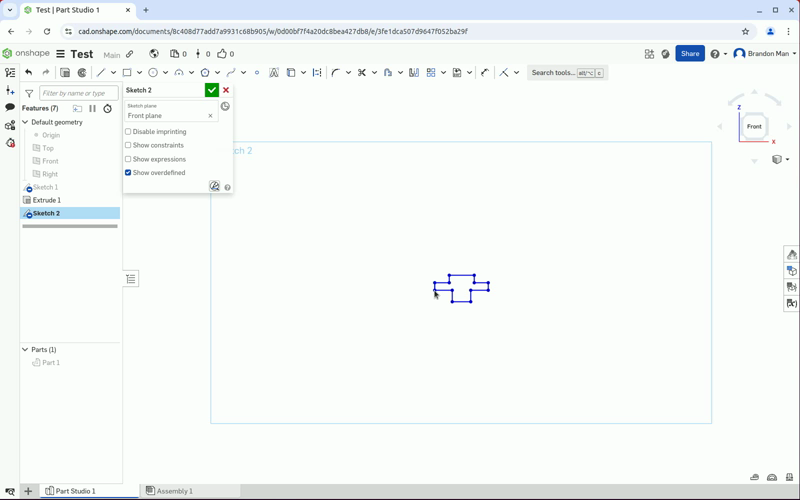
mouse_move(474, 288)
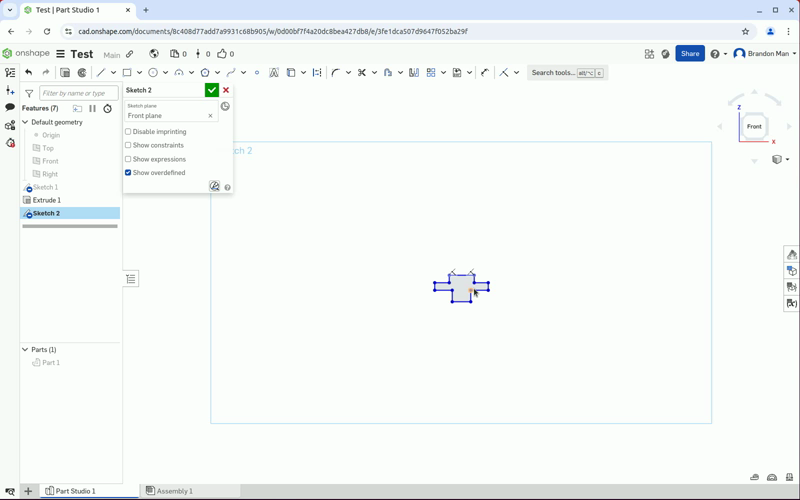
scroll(6)
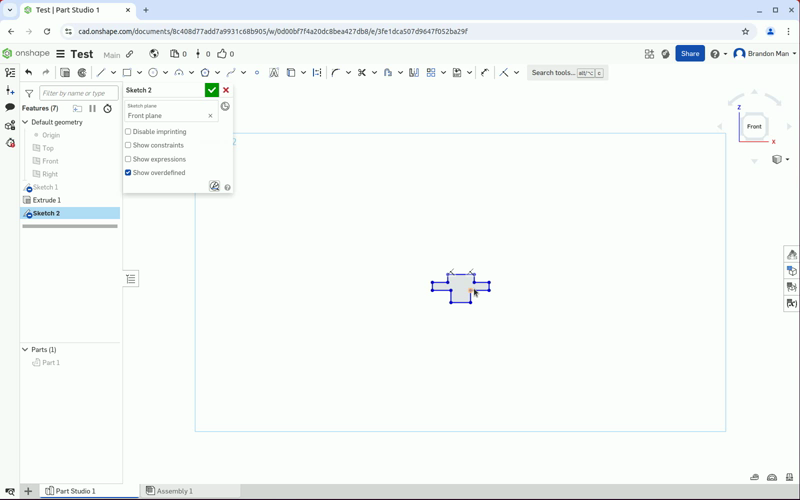
scroll(6)
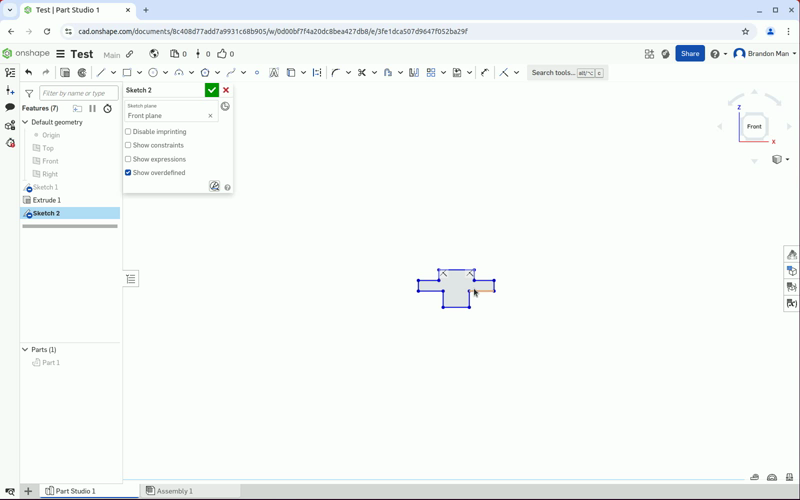
scroll(6)
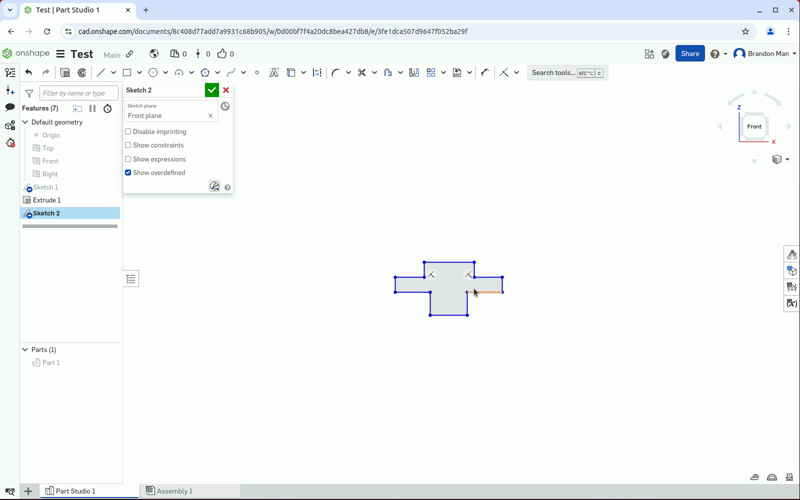
scroll(6)
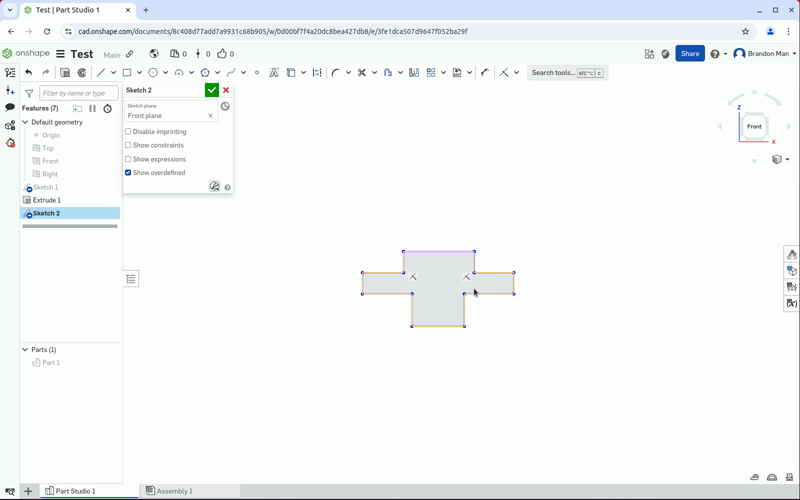
scroll(6)
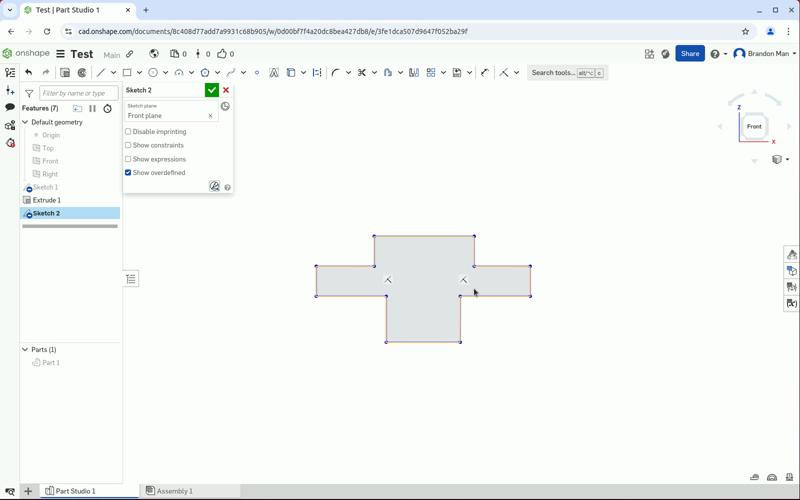
scroll(6)
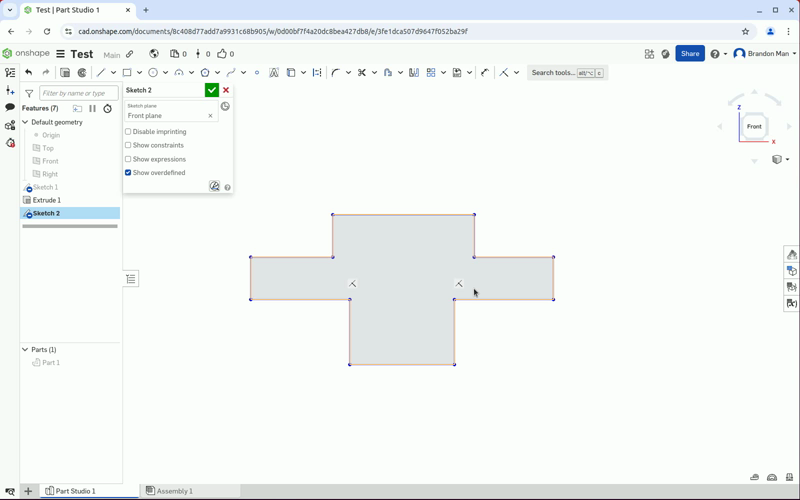
scroll(6)
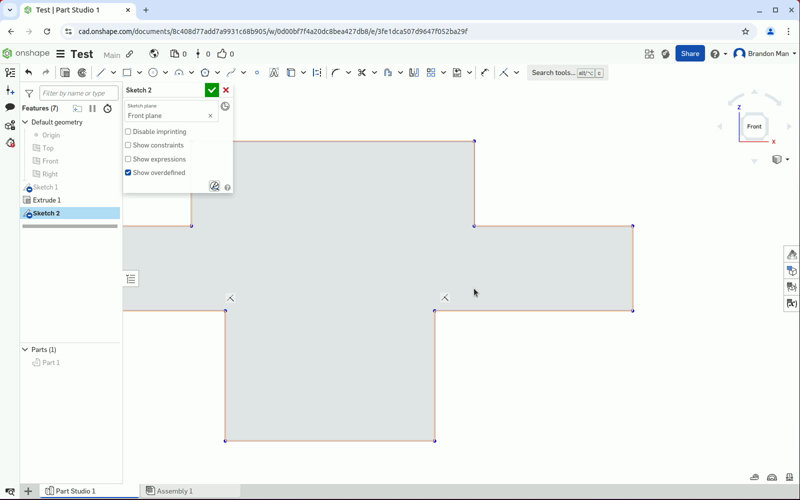
click(474, 288)
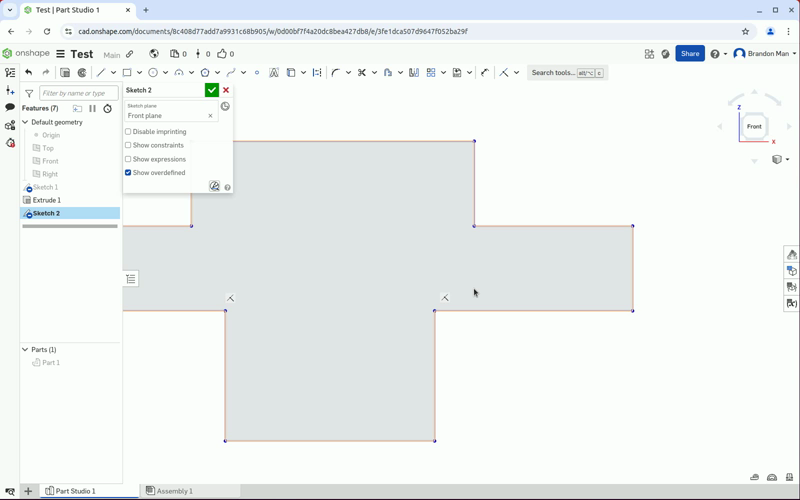
scroll(-6)
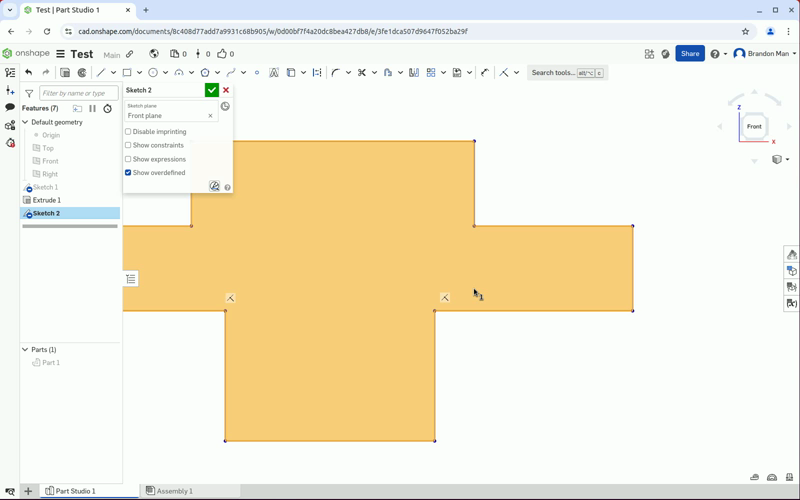
scroll(-6)
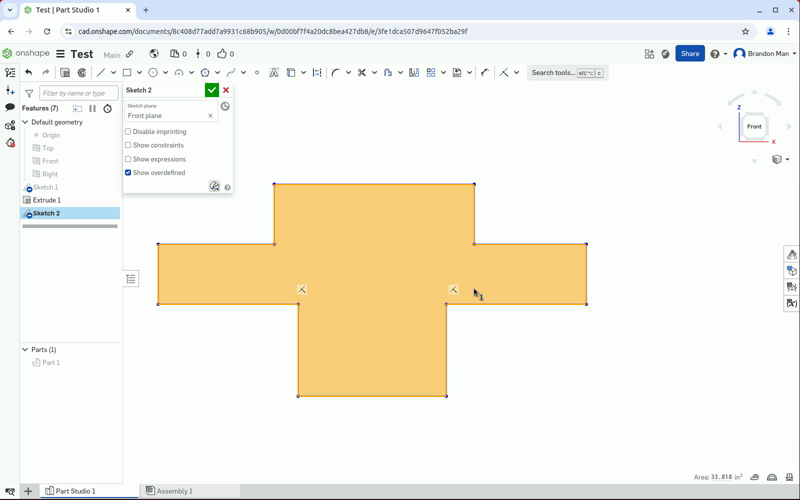
scroll(-6)
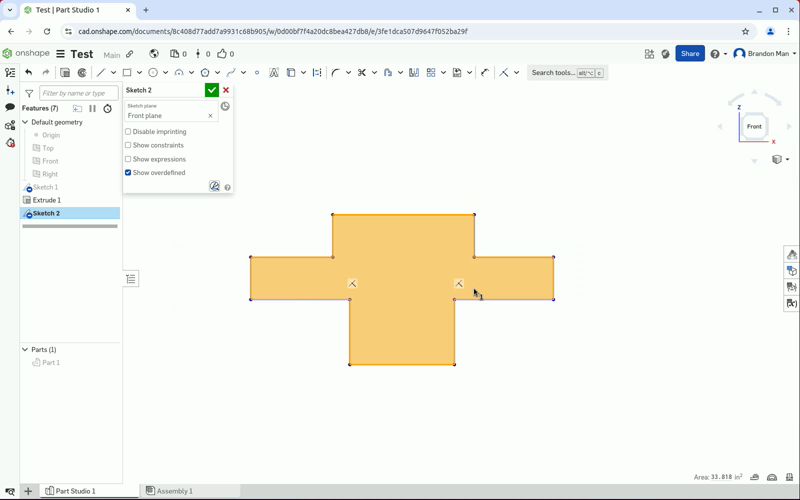
scroll(-6)
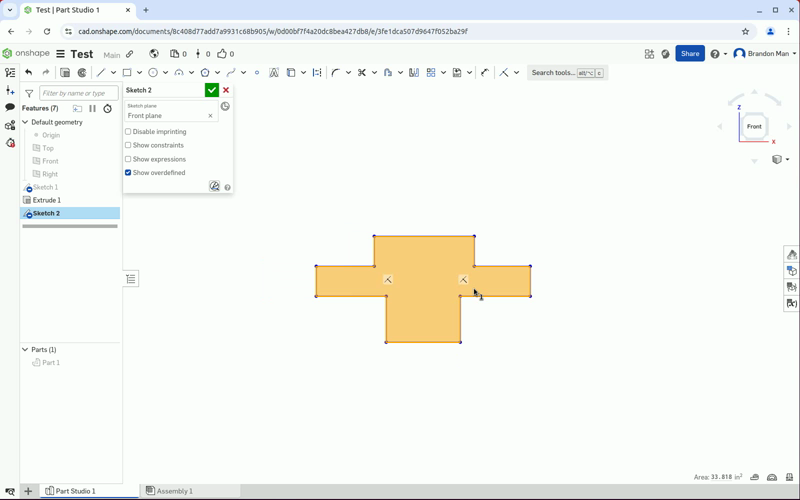
scroll(-6)
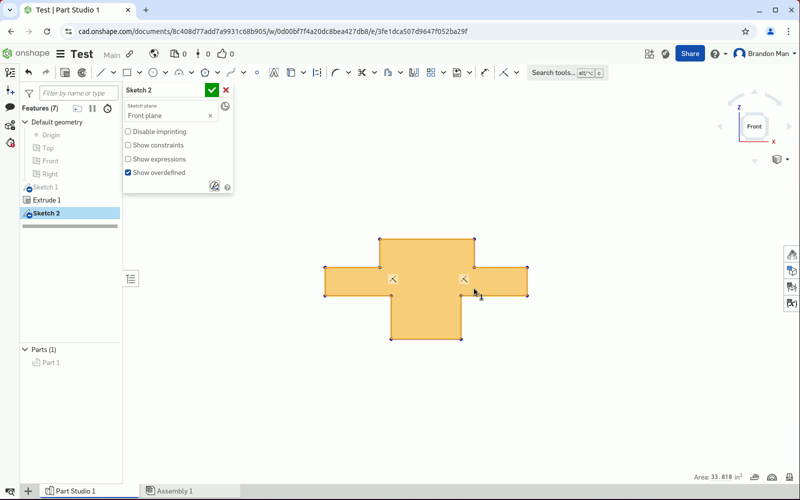
scroll(-6)
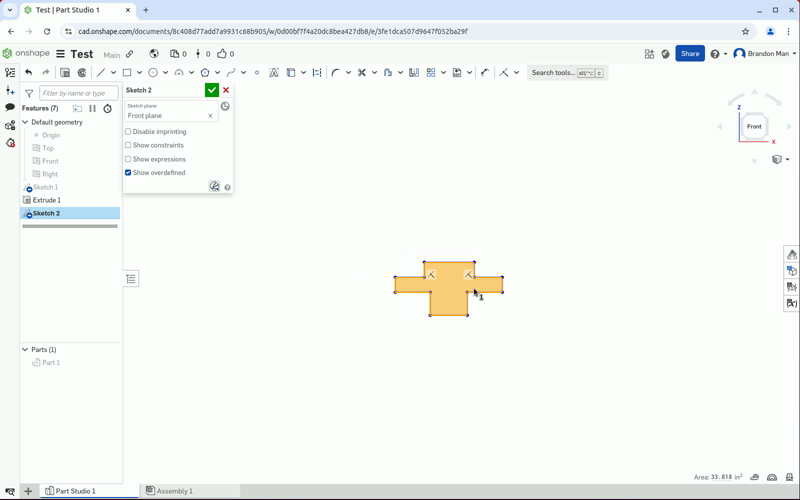
scroll(-6)
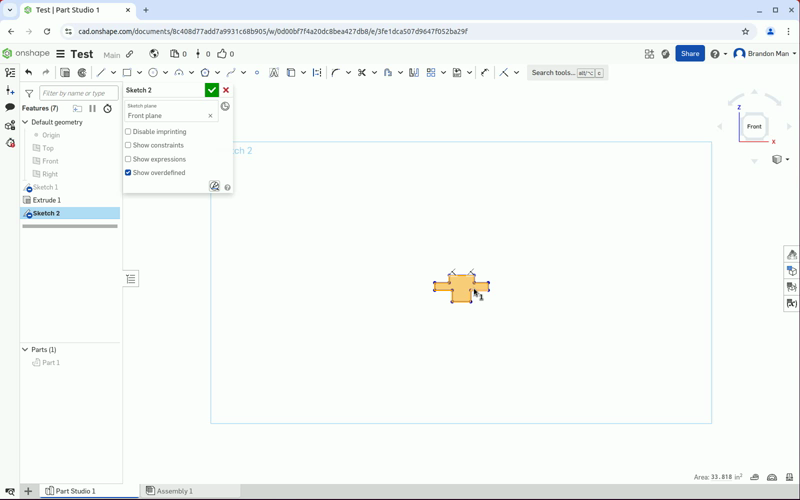
mouse_move(73, 352)
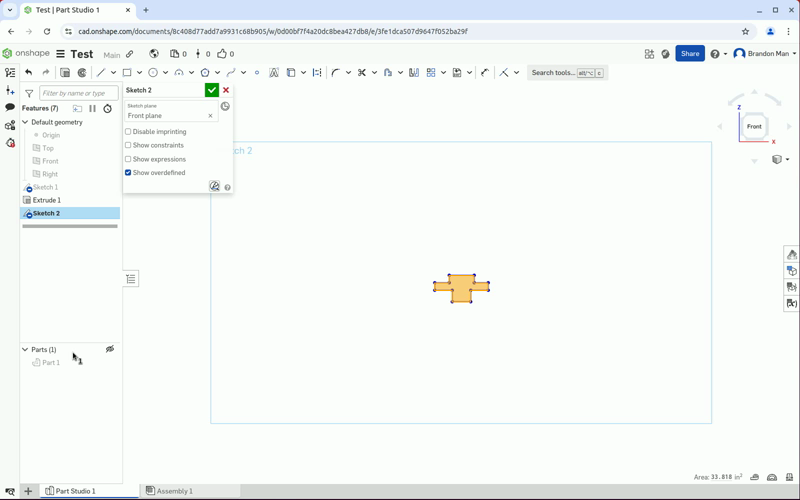
key(shift+y)
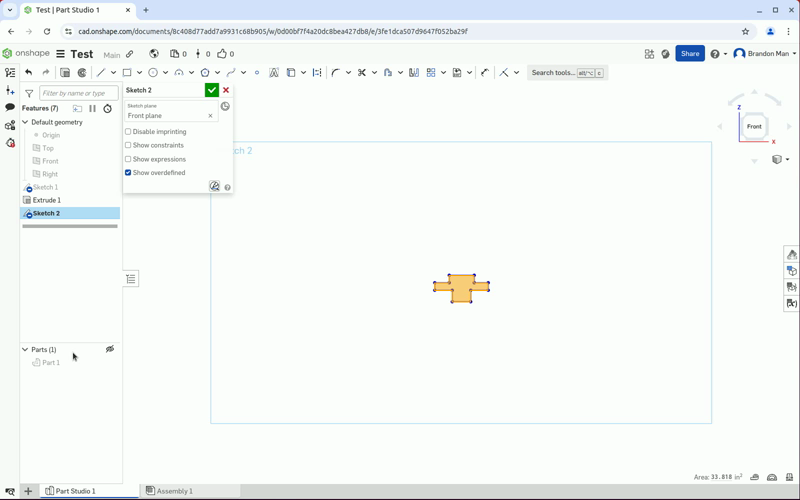
key(shift+e)
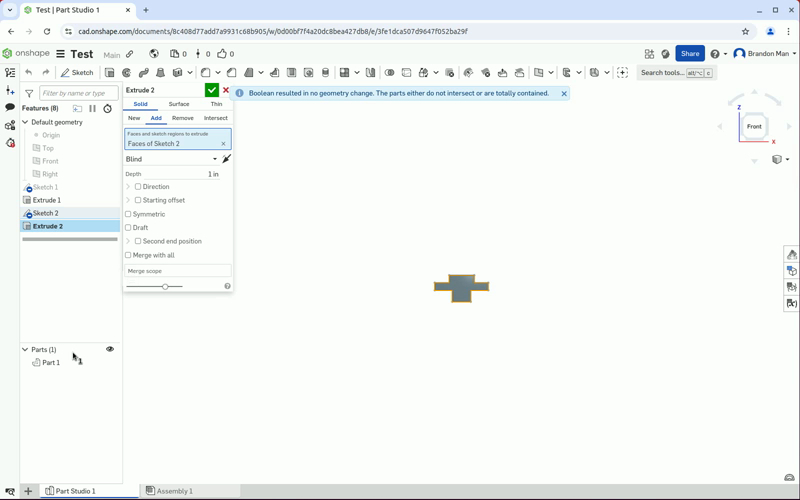
mouse_move(143, 106)
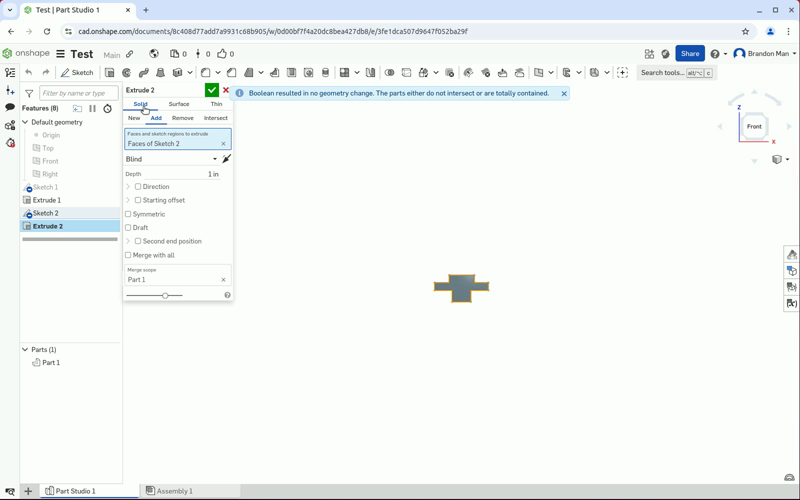
click(143, 106)
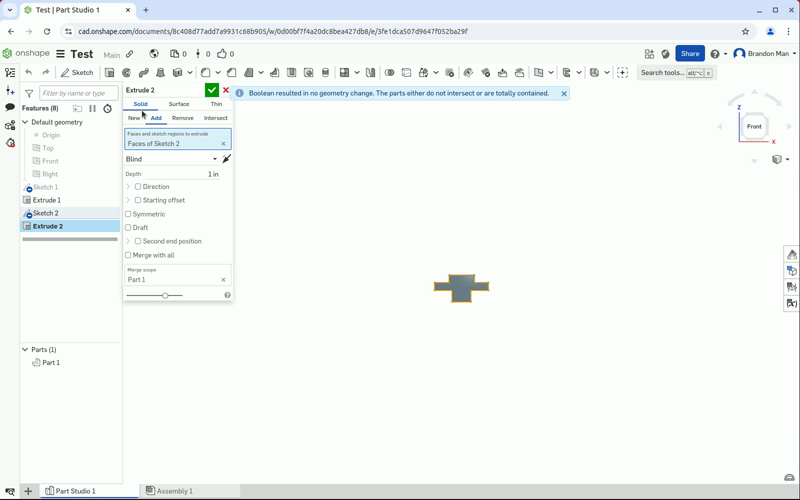
mouse_move(137, 120)
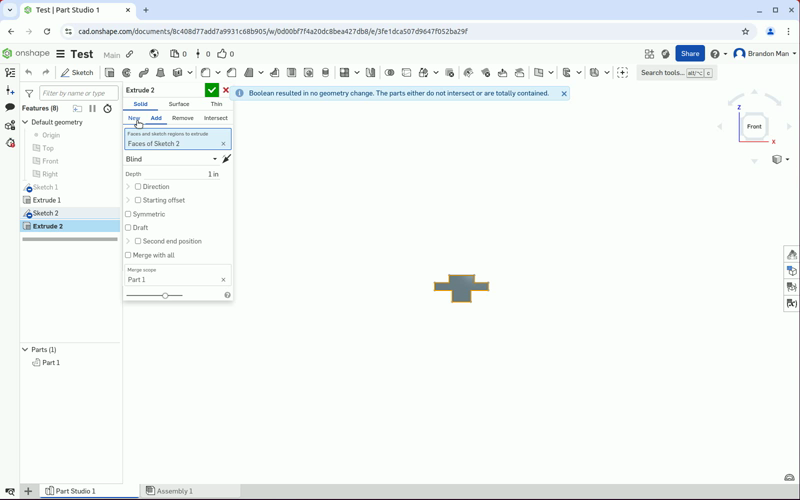
click(137, 120)
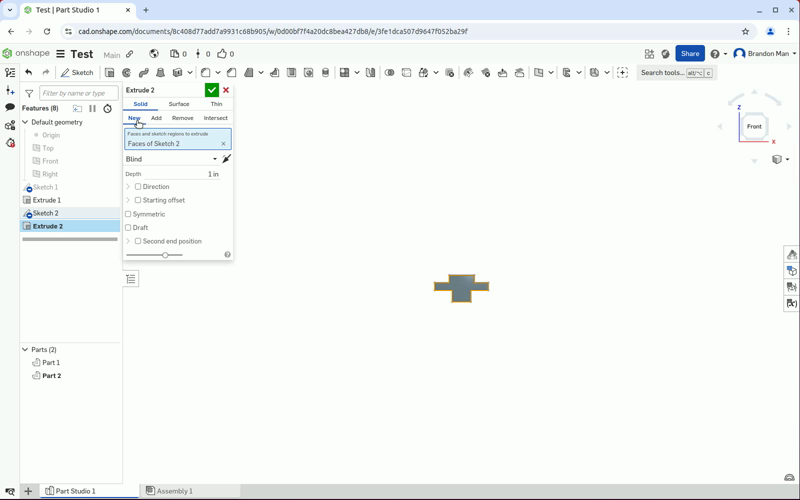
key(tab, 4)
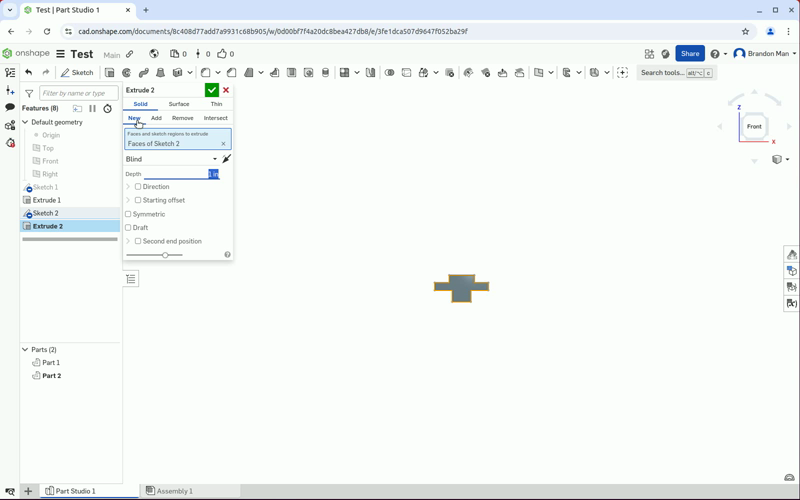
text(23.108)
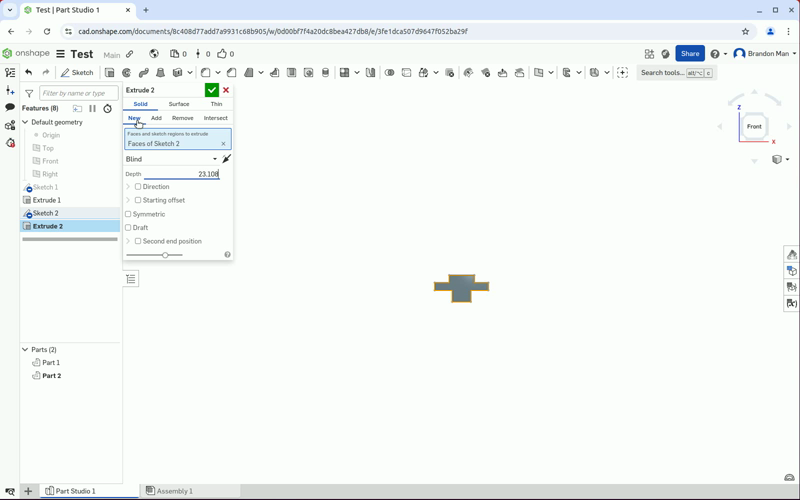
key(enter)
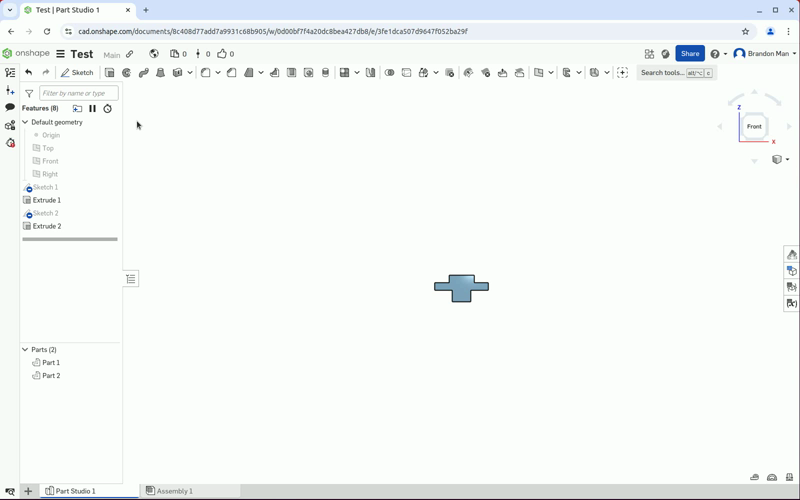
key(shift+h)
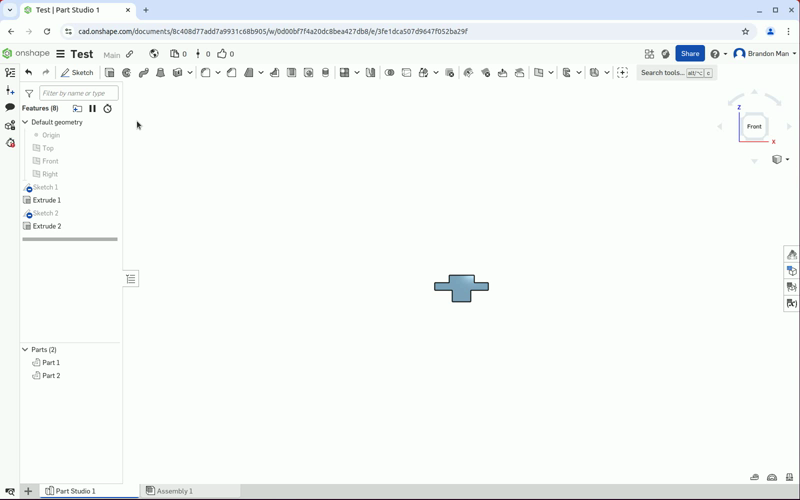
key(shift+h)
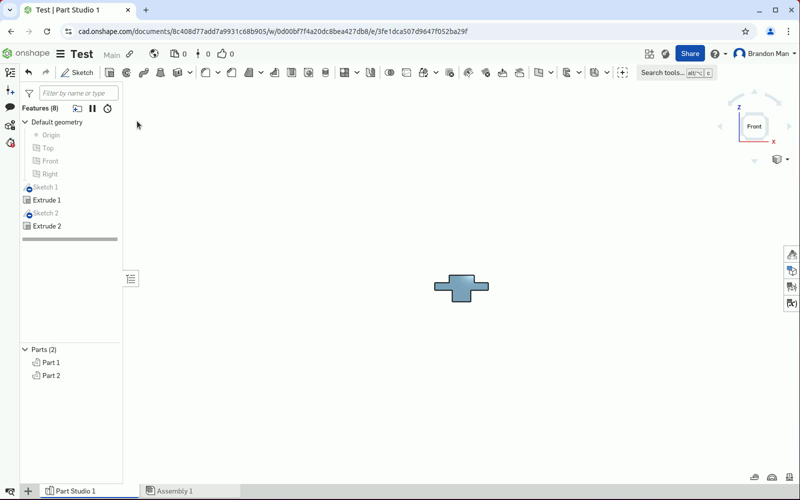
mouse_move(73, 189)
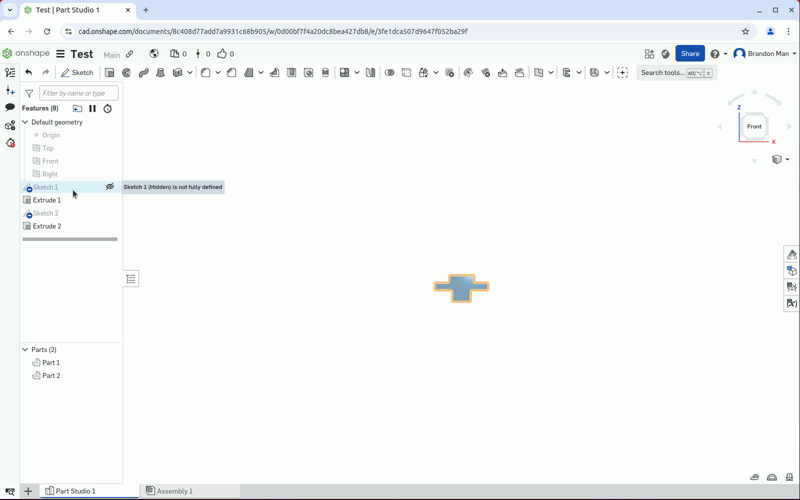
click(73, 189)
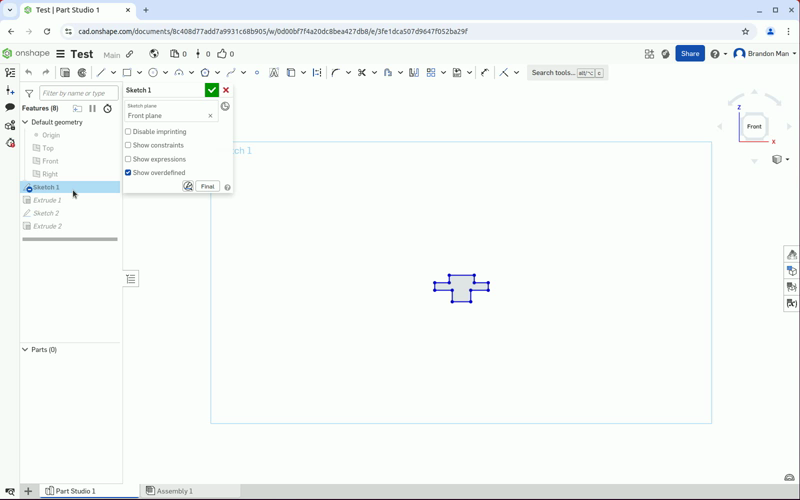
mouse_move(229, 92)
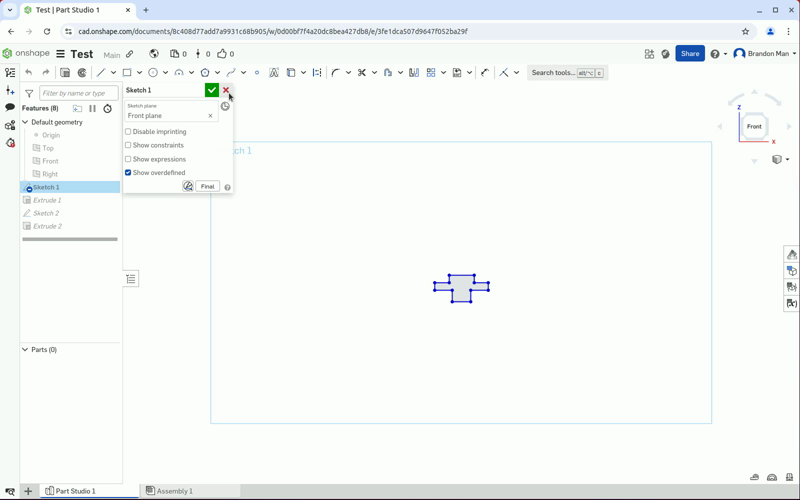
click(229, 92)
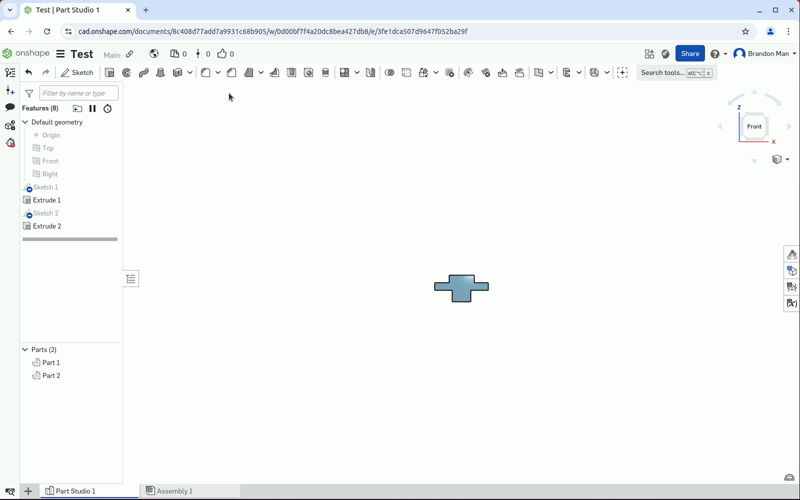
mouse_move(73, 352)
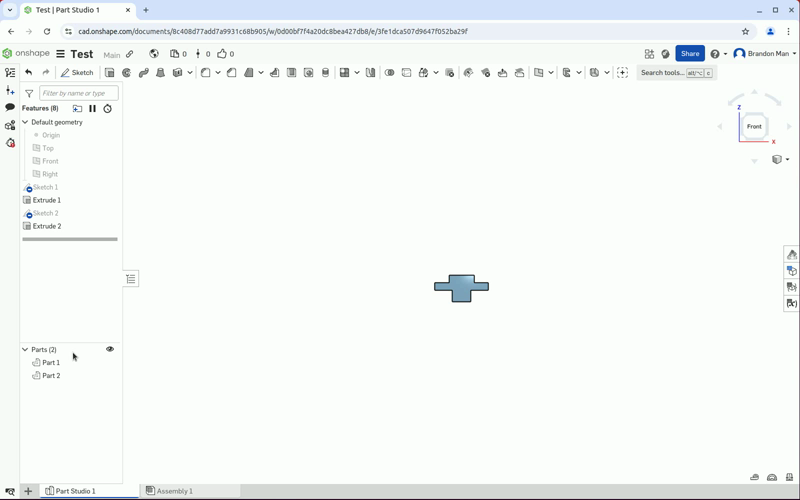
key(y)
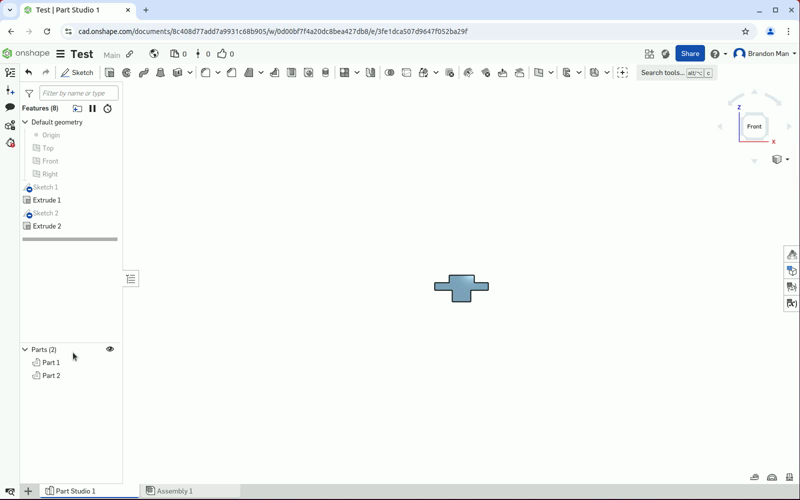
key(shift+p)
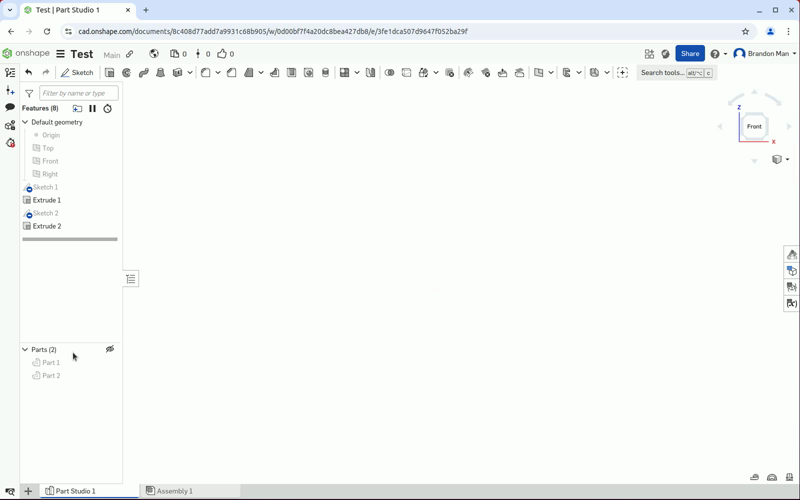
key(space)
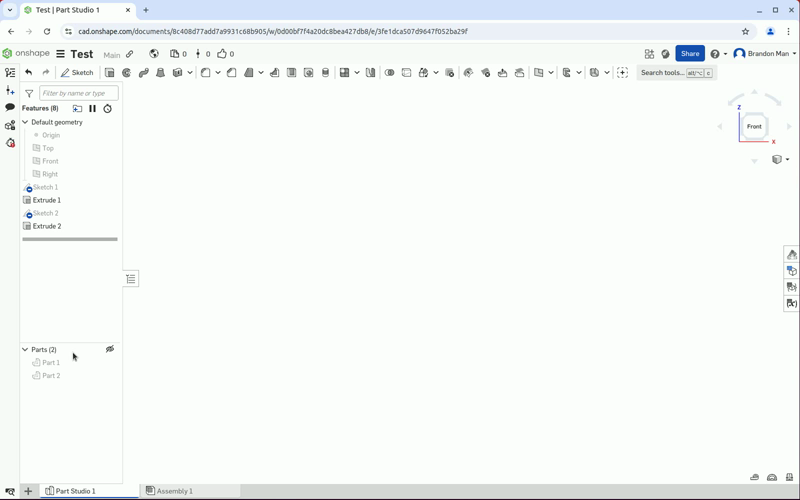
key_down(shift)
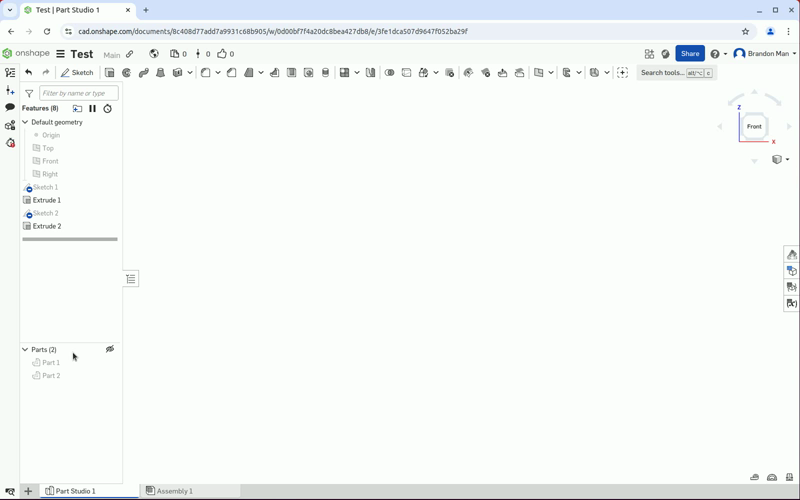
key(down)
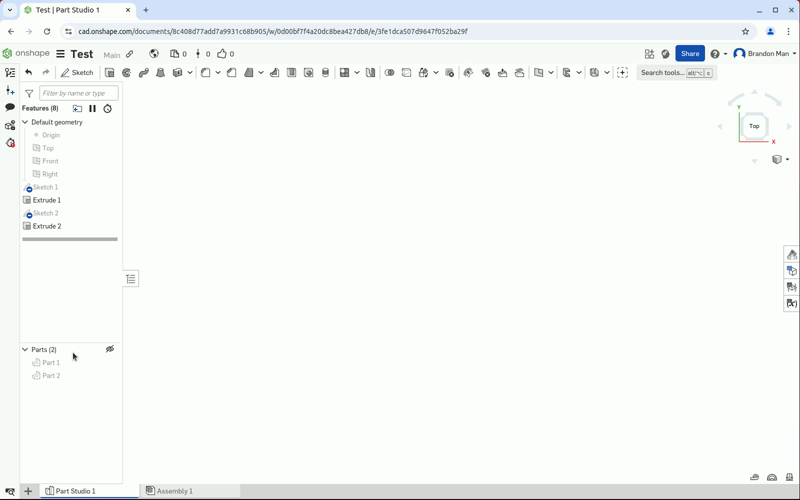
key_up(shift)
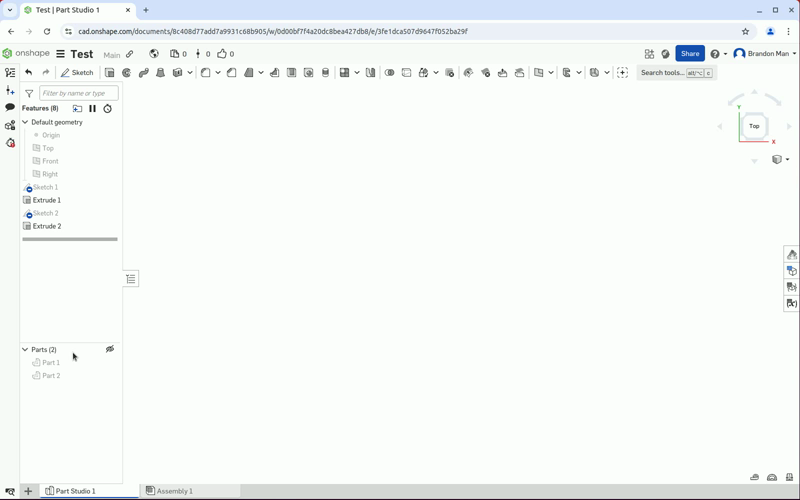
mouse_move(73, 352)
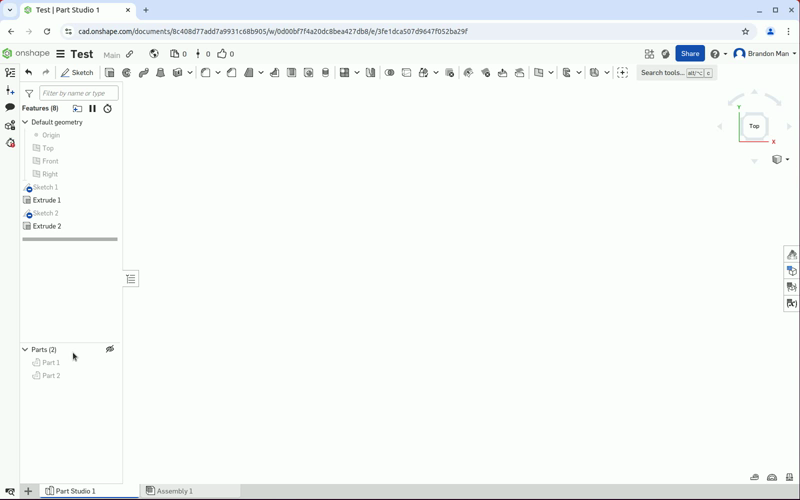
key(shift+y)
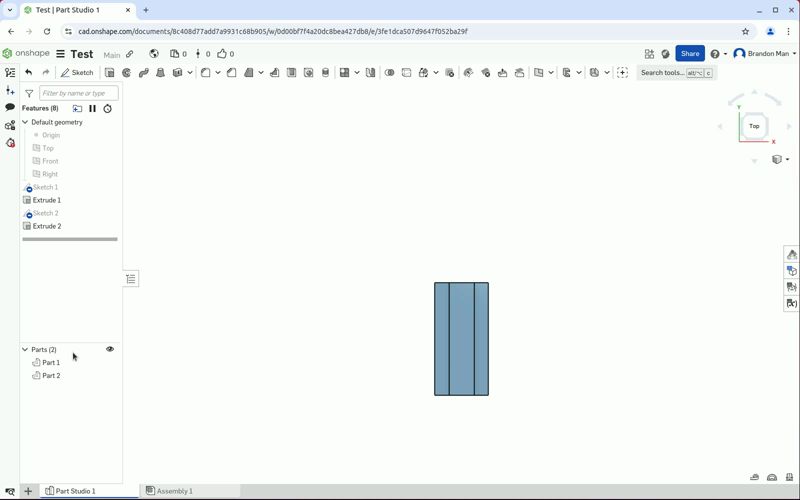
mouse_move(541, 75)
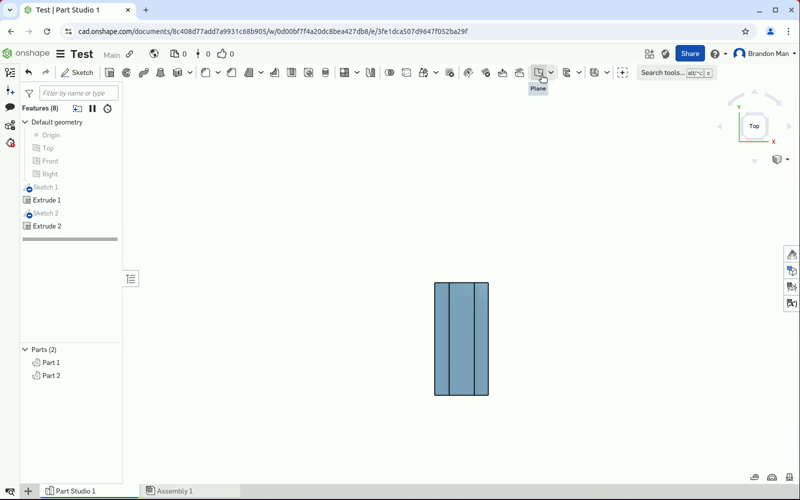
click(541, 75)
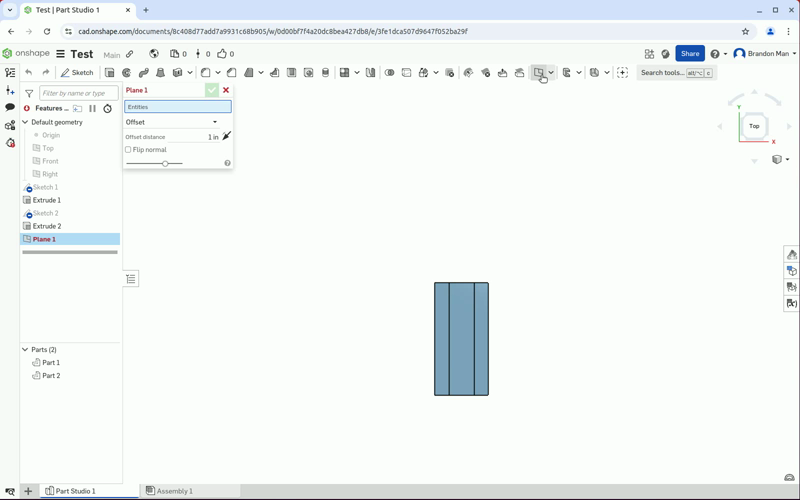
mouse_move(73, 150)
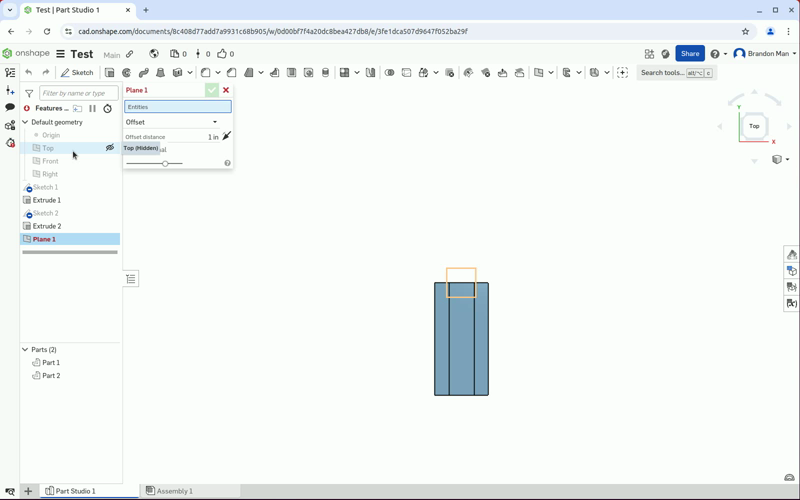
click(73, 150)
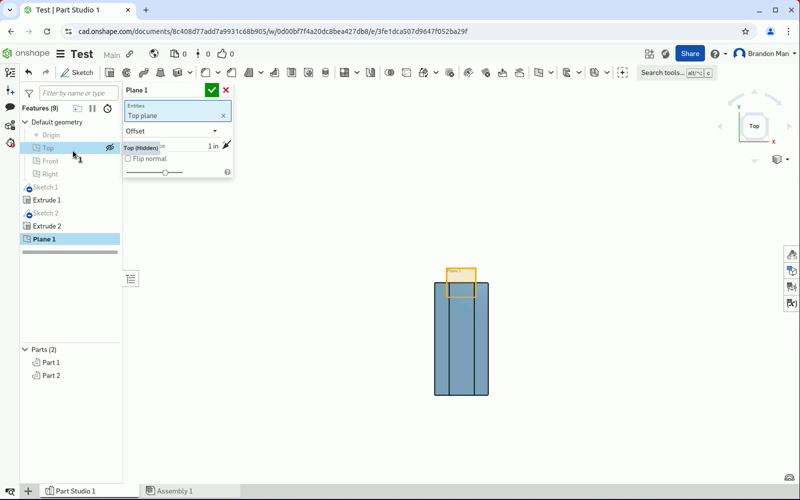
key(tab, 2)
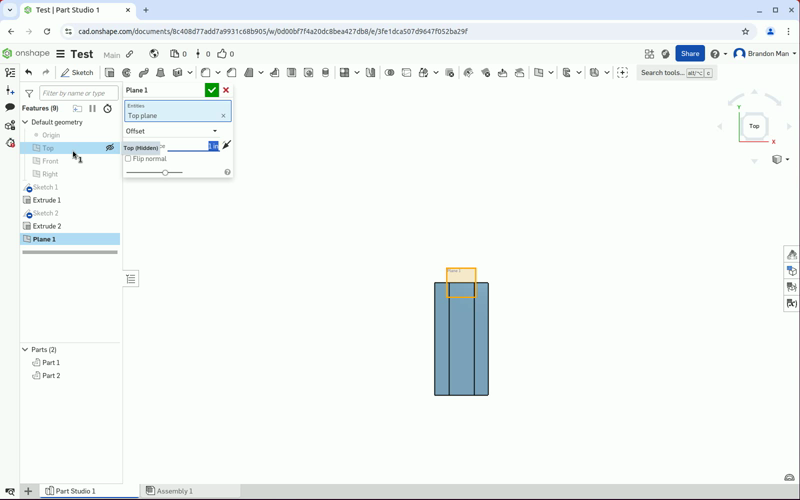
text(1.448)
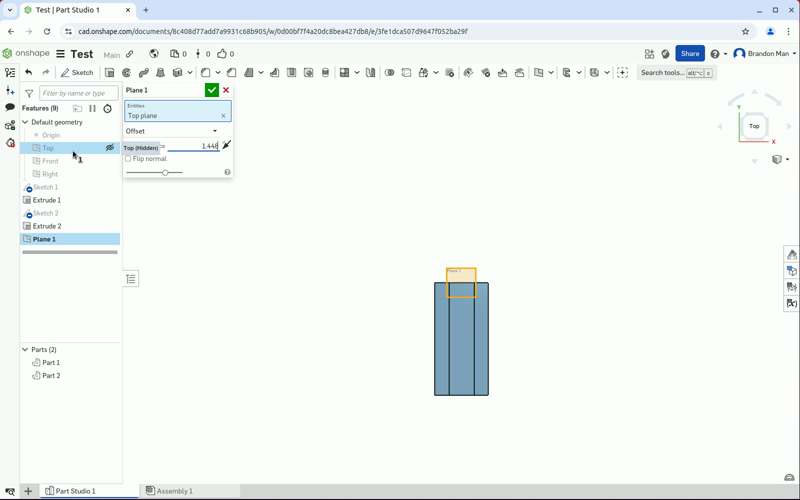
key(enter, 2)
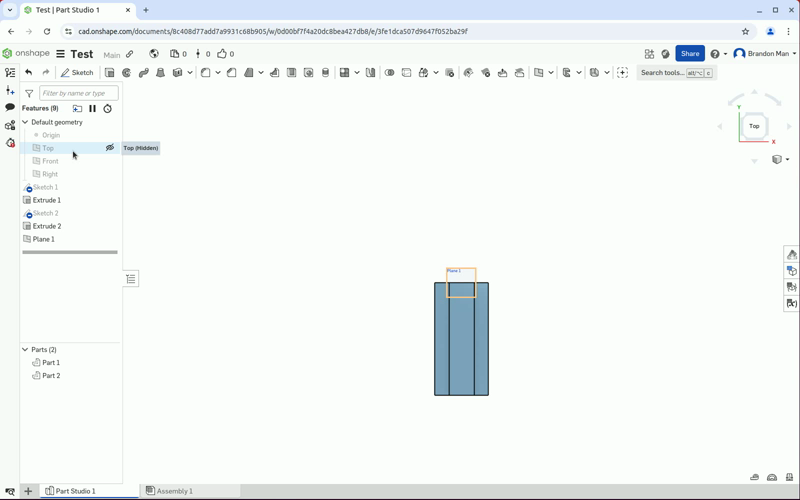
key(shift+s)
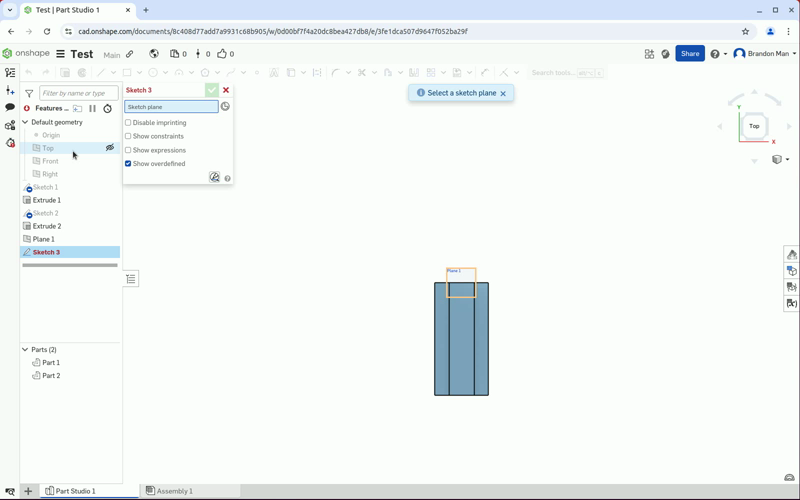
mouse_move(73, 241)
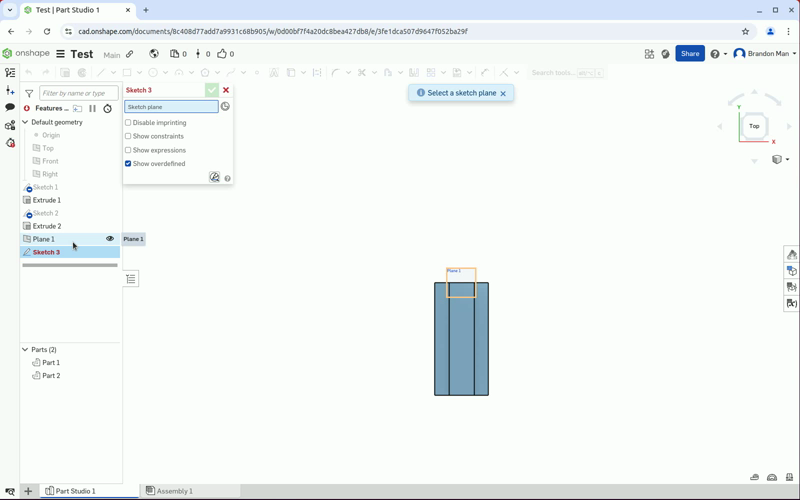
click(73, 241)
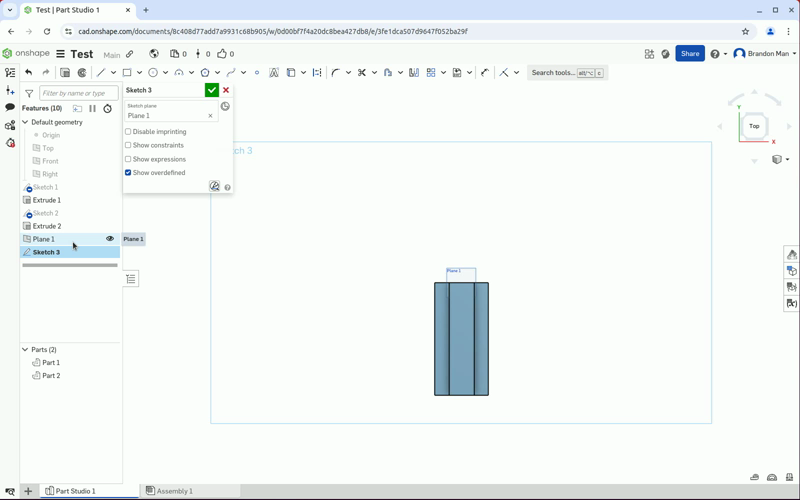
mouse_move(73, 352)
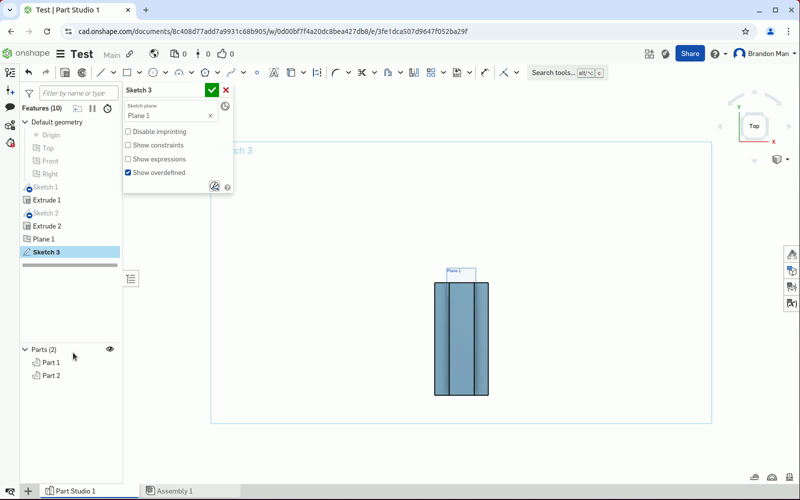
key(y)
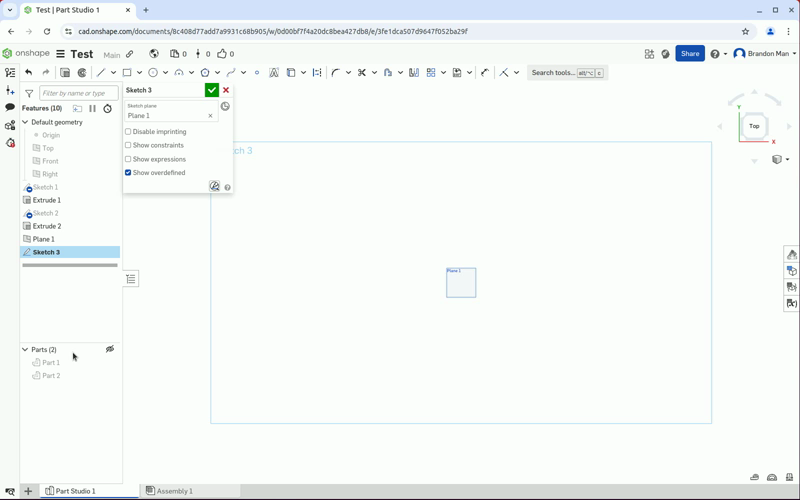
key(c)
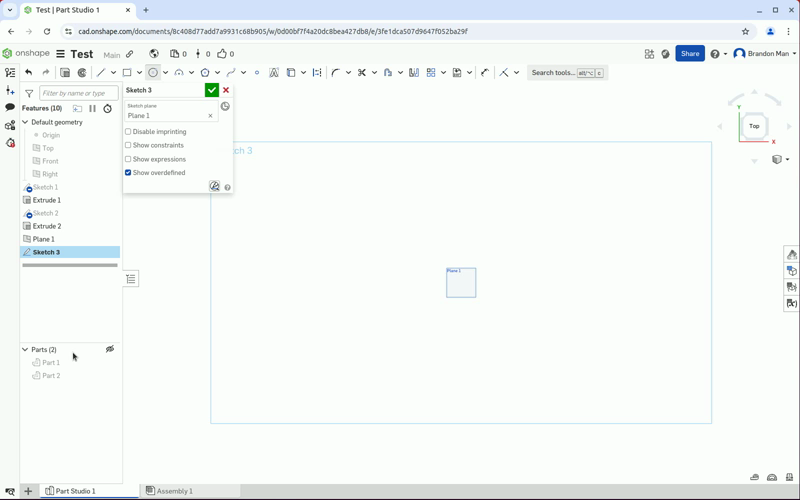
key_down(shift)
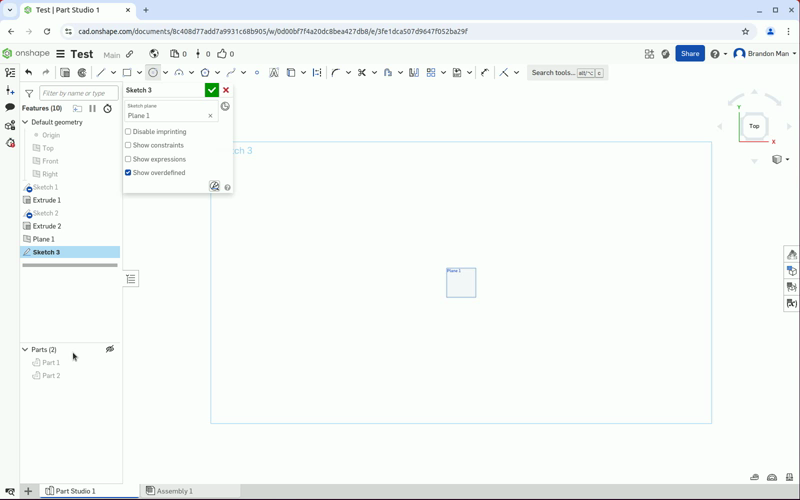
mouse_move(461, 359)
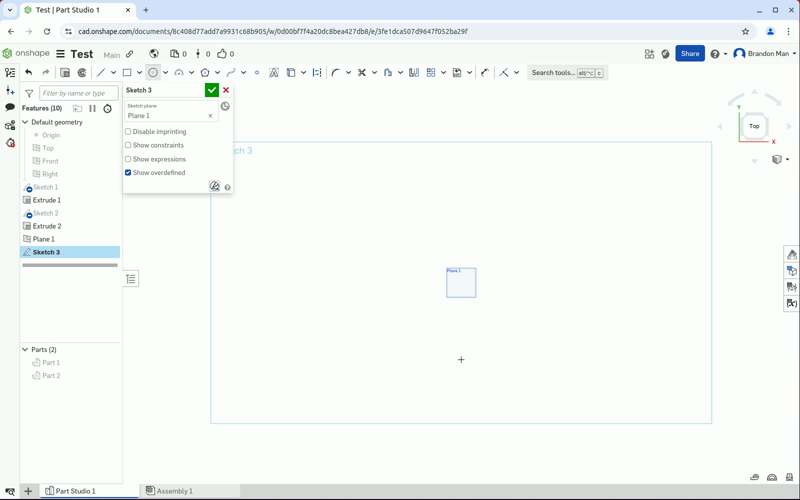
click(461, 359)
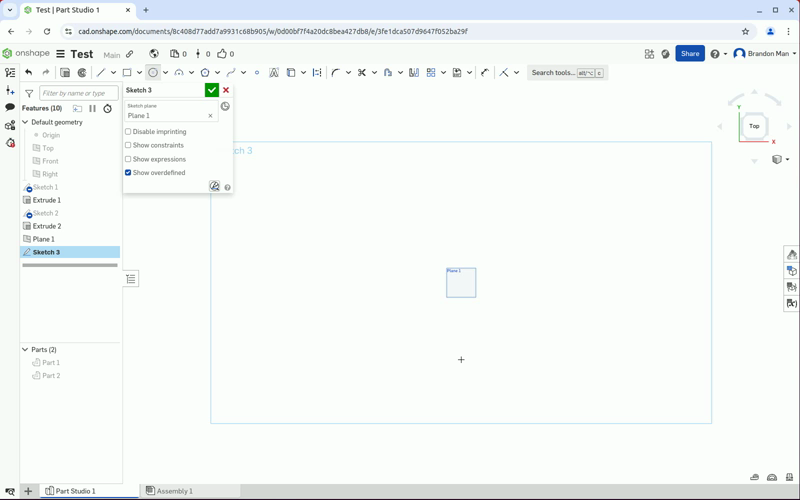
key_up(shift)
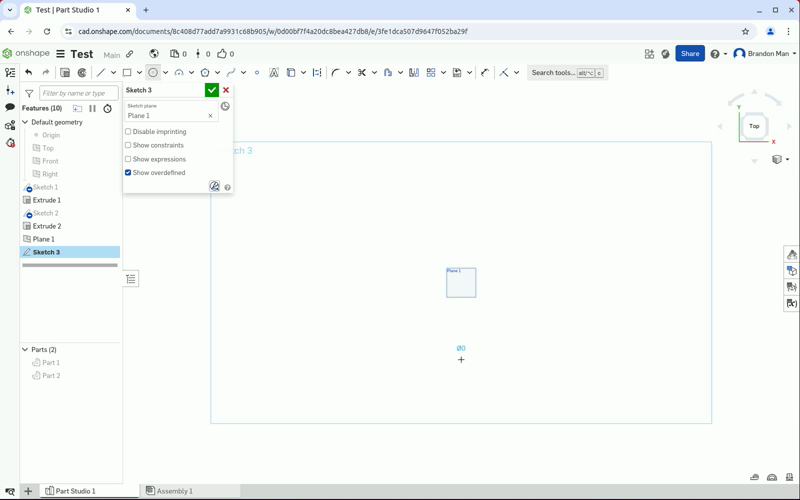
mouse_move(473, 359)
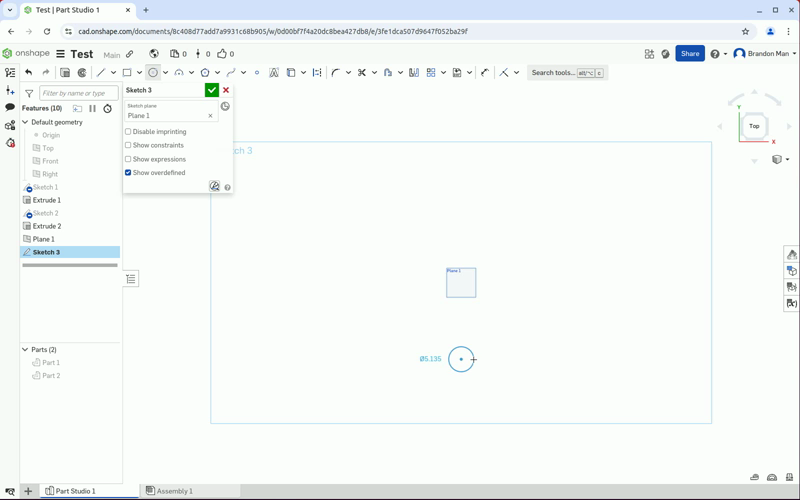
click(473, 359)
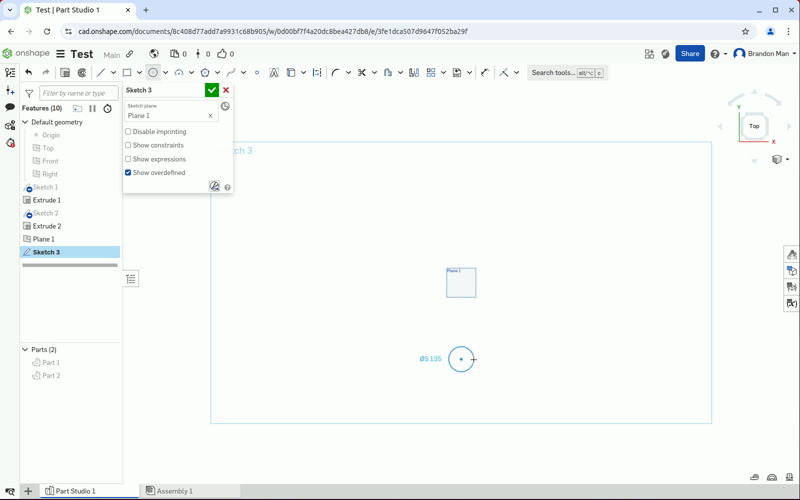
key(esc)
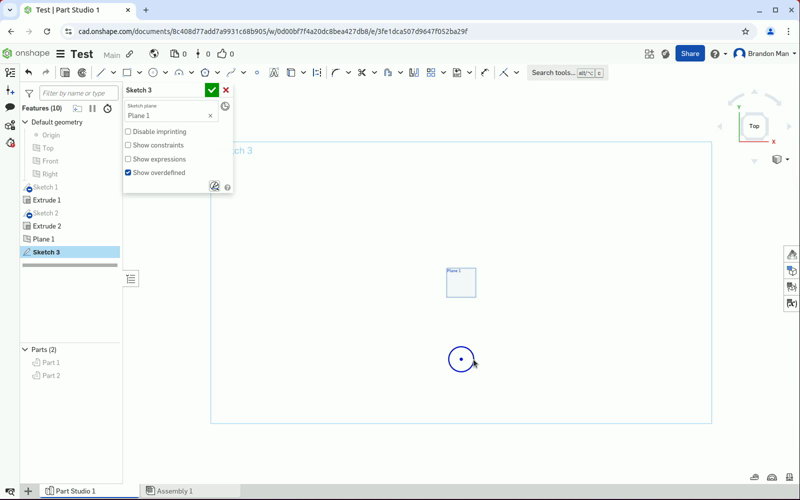
mouse_move(450, 354)
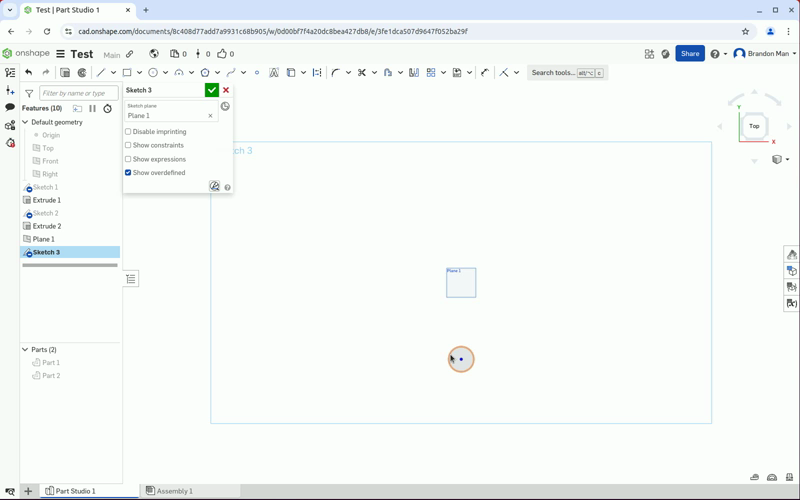
scroll(6)
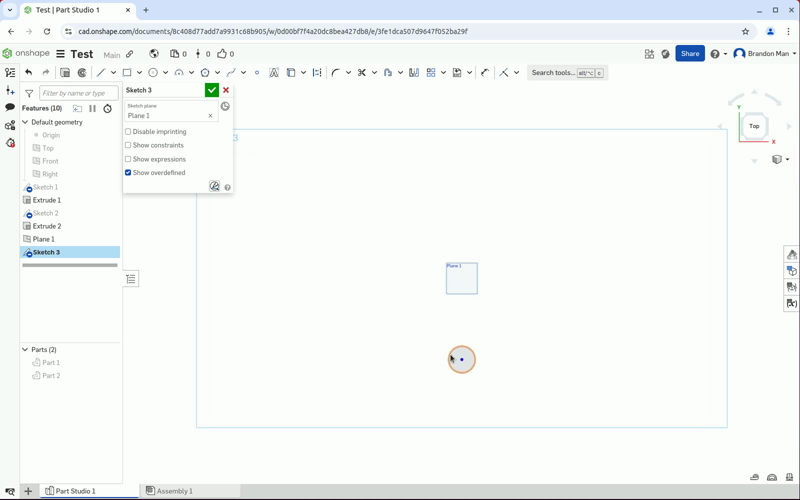
scroll(6)
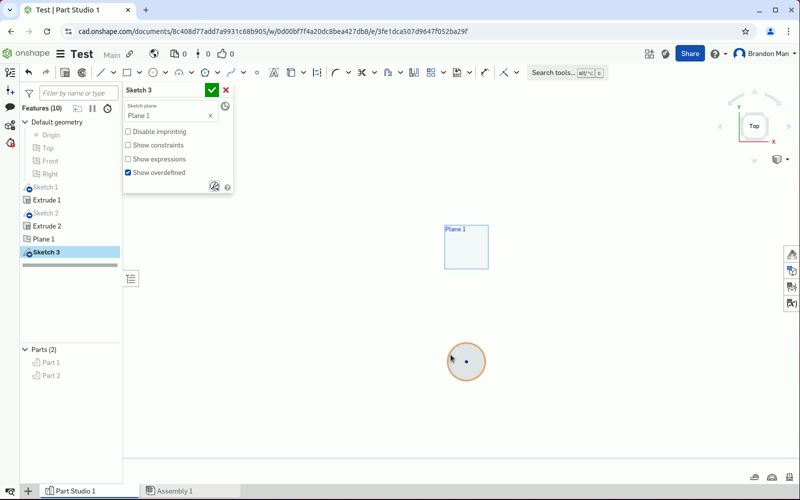
scroll(6)
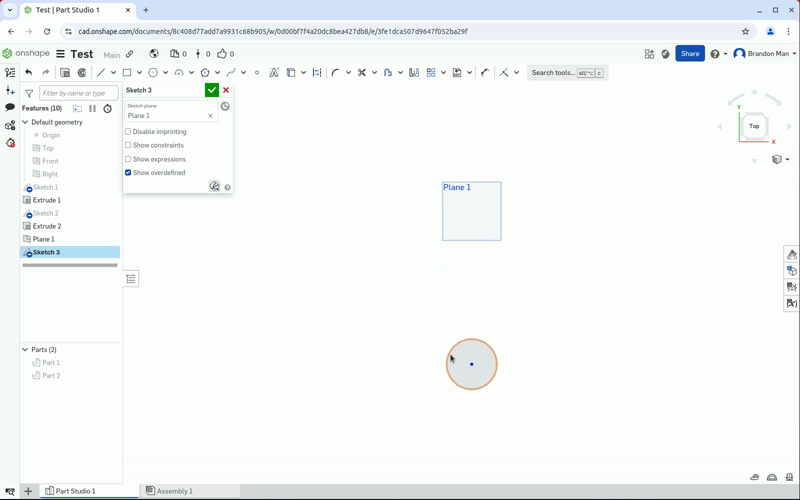
scroll(6)
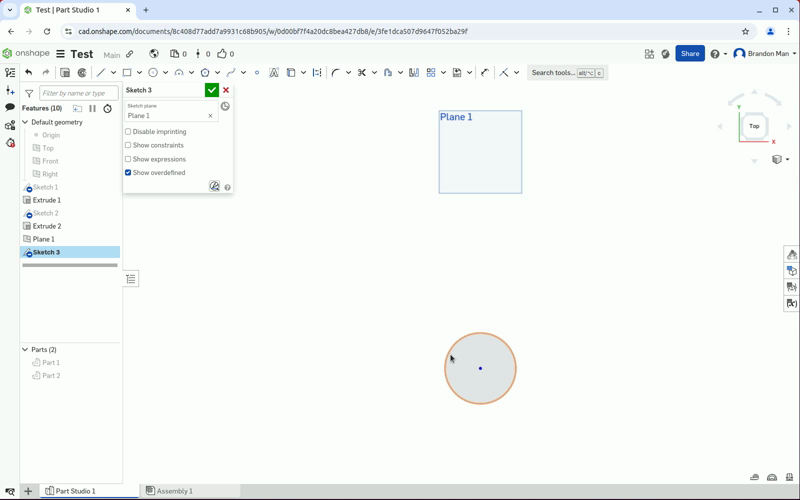
scroll(6)
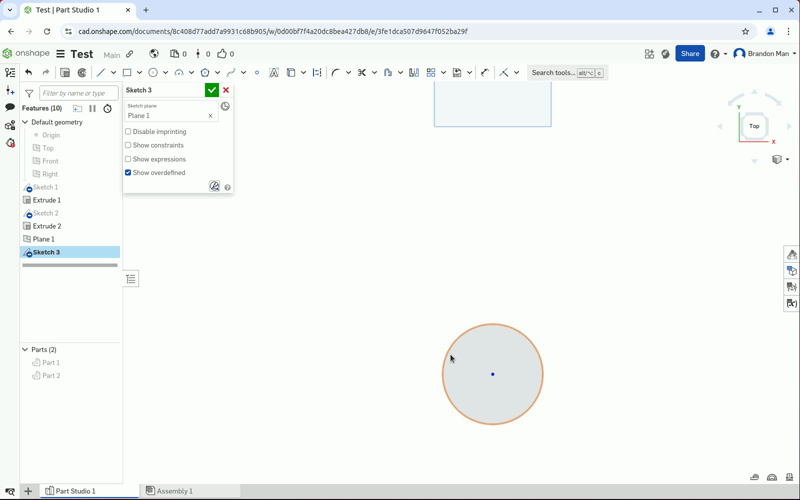
scroll(6)
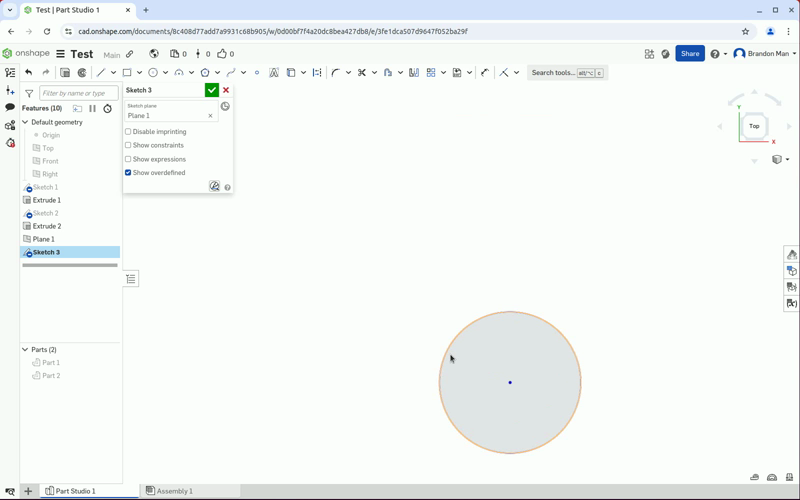
scroll(6)
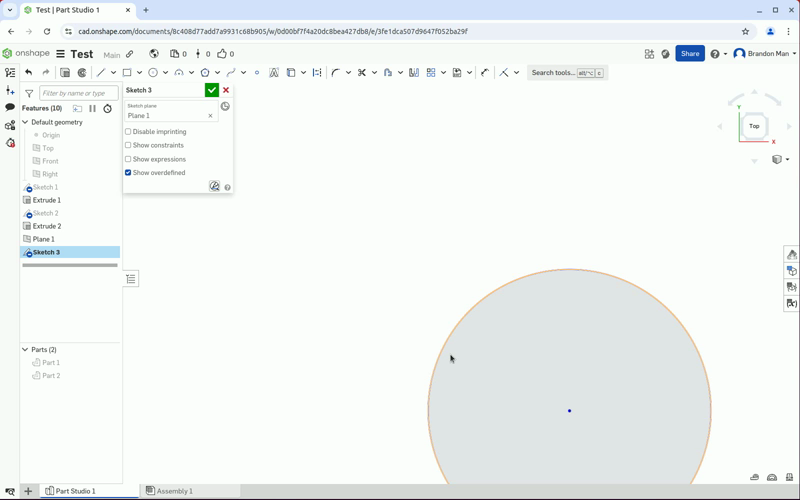
click(450, 354)
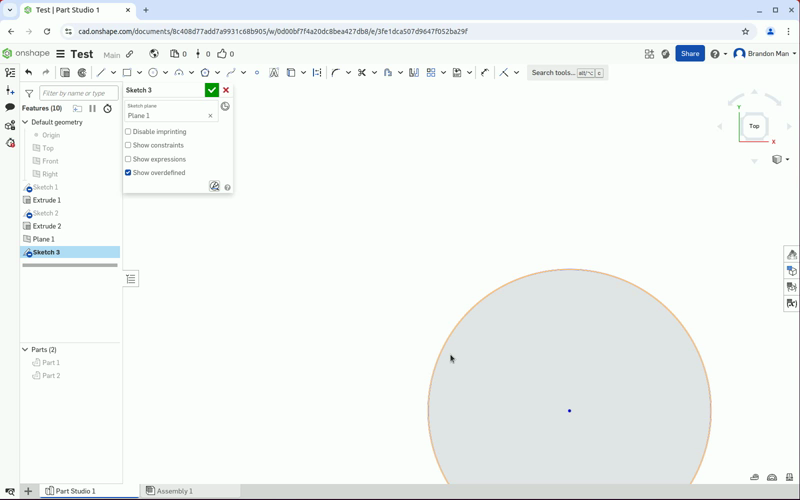
scroll(-6)
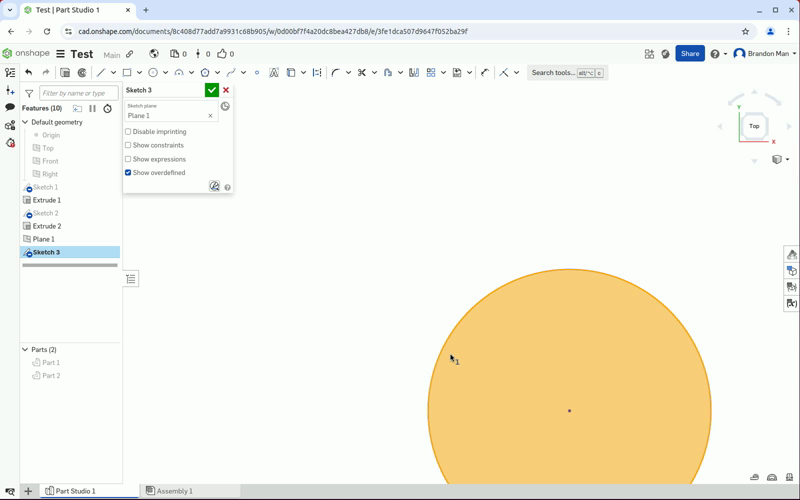
scroll(-6)
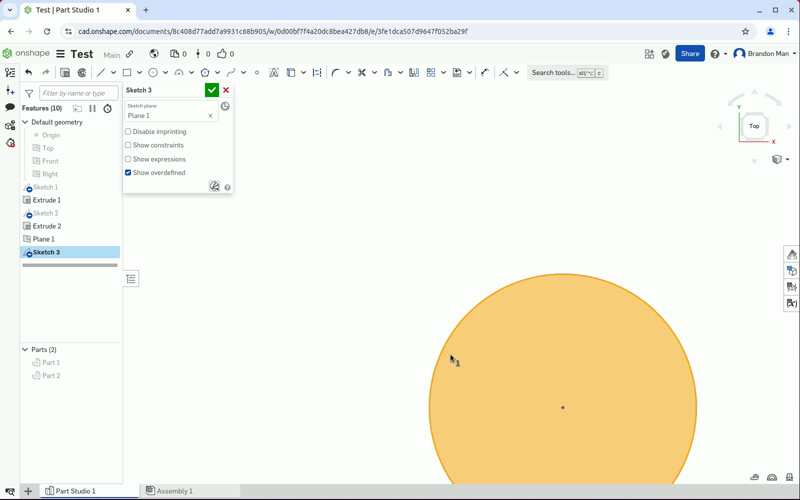
scroll(-6)
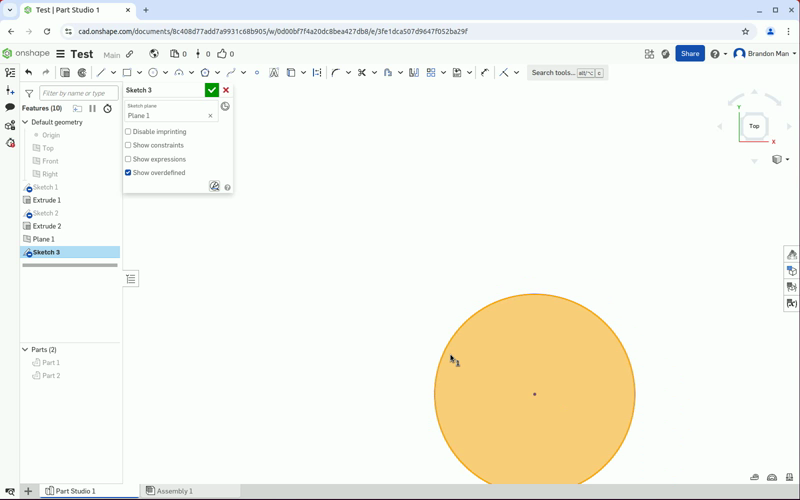
scroll(-6)
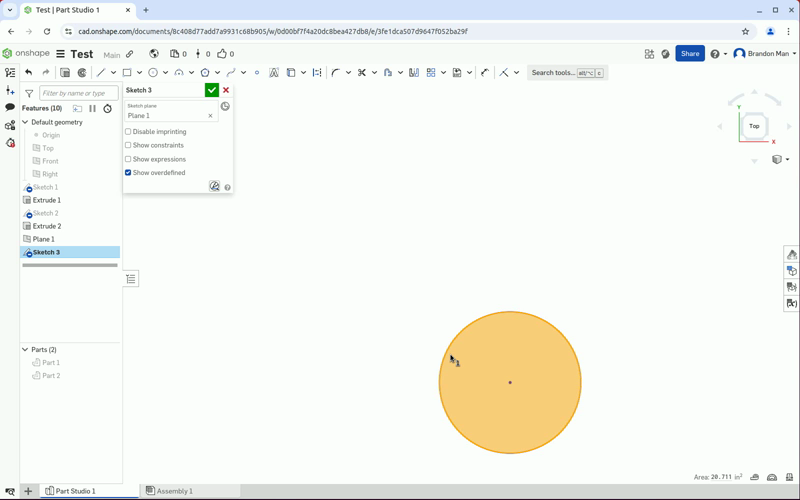
scroll(-6)
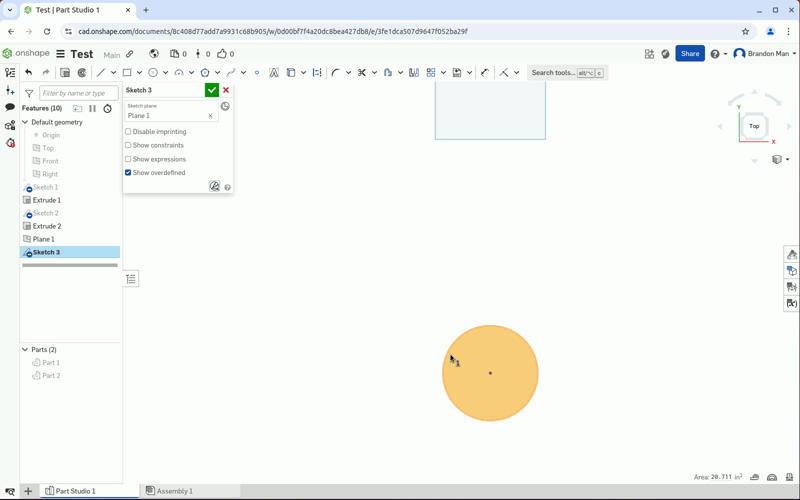
scroll(-6)
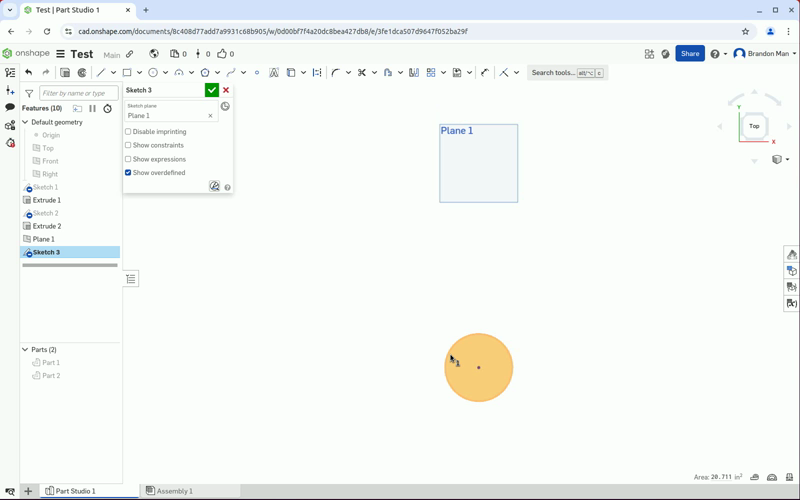
scroll(-6)
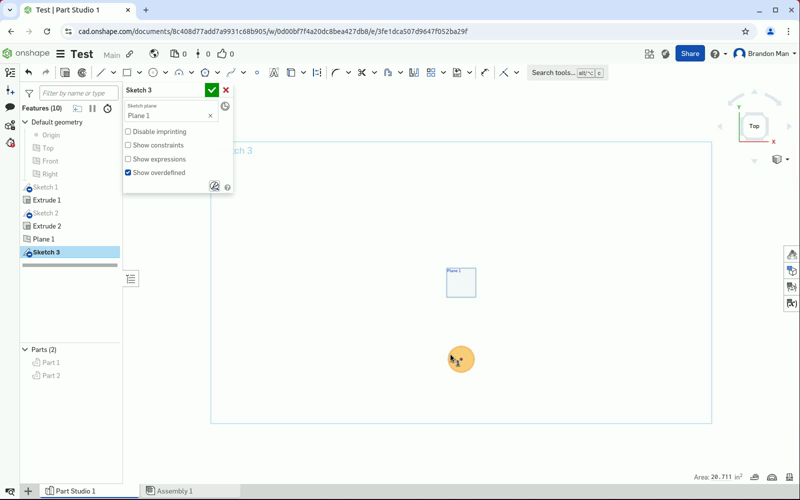
mouse_move(73, 352)
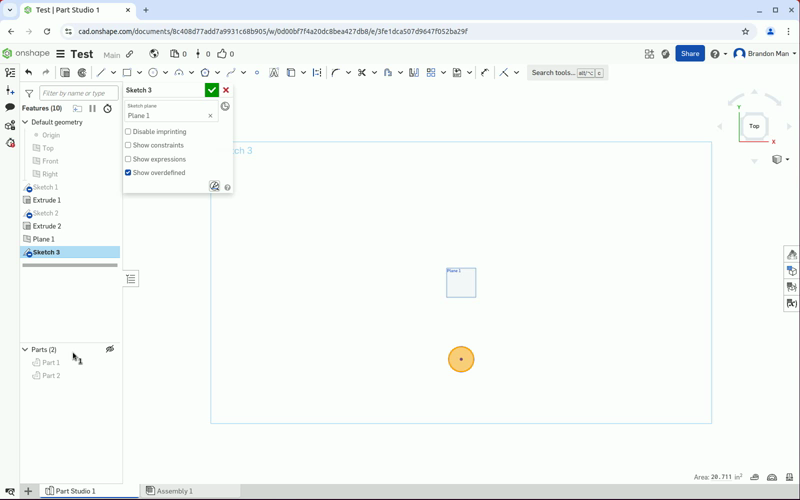
key(shift+y)
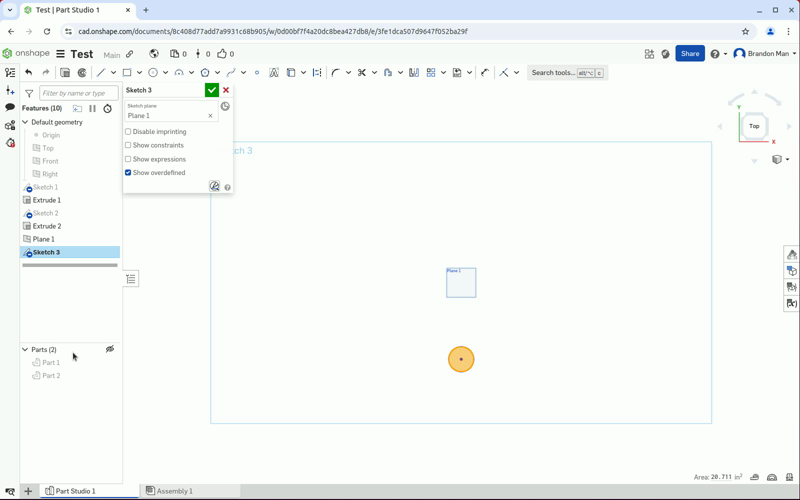
key(shift+e)
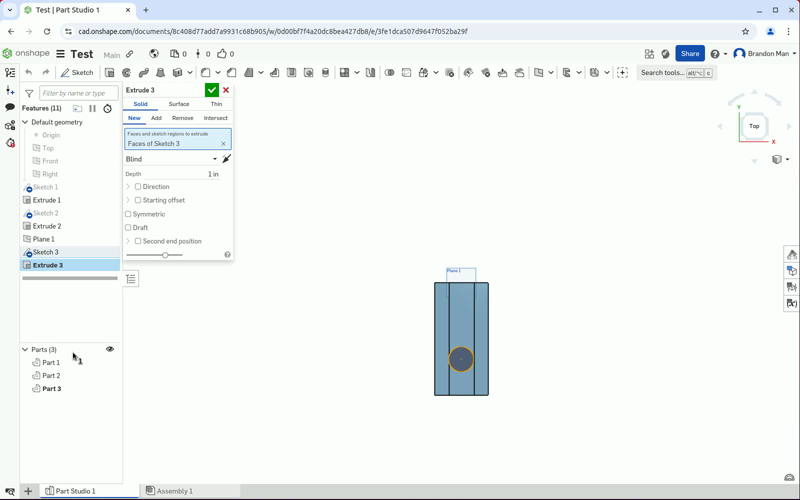
mouse_move(143, 106)
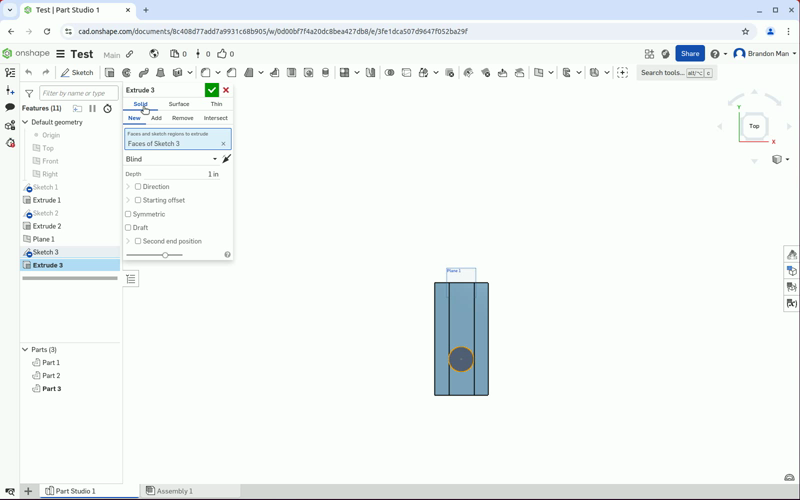
click(143, 106)
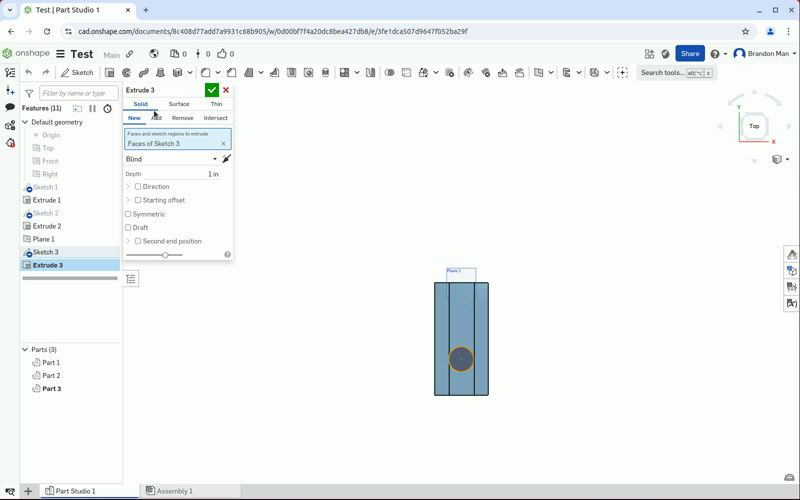
mouse_move(186, 120)
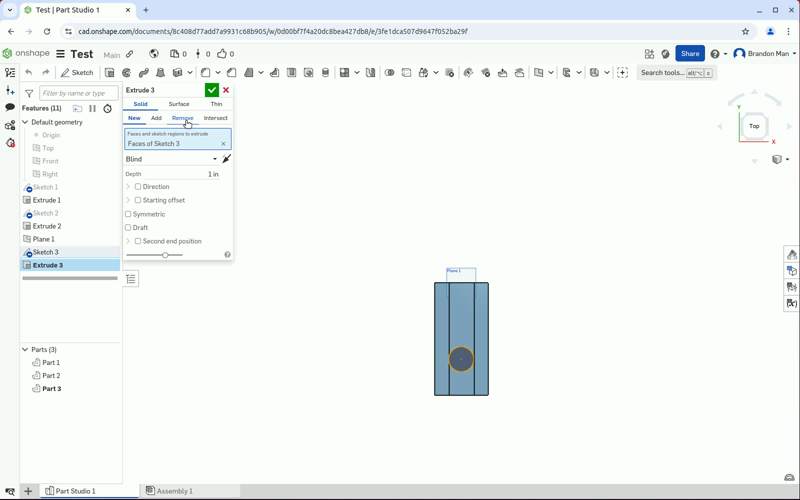
click(186, 120)
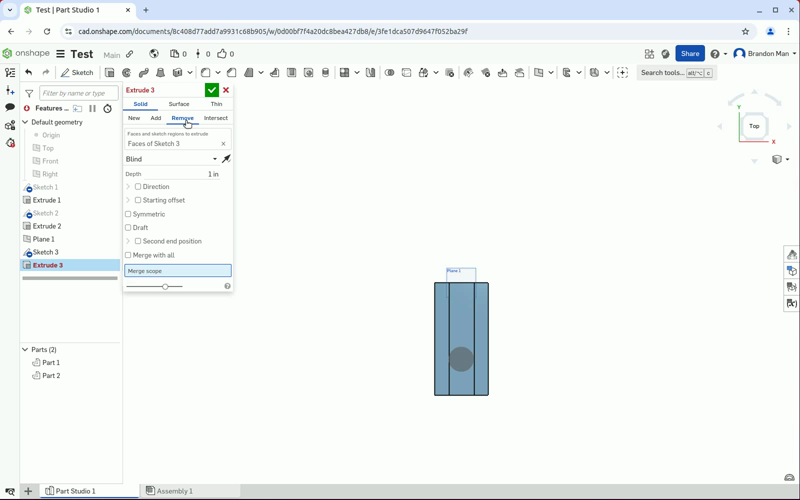
key(tab, 4)
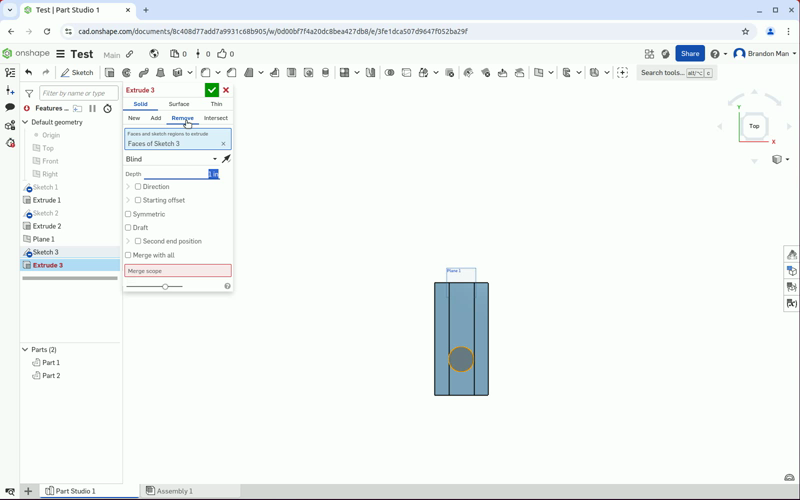
text(2.407)
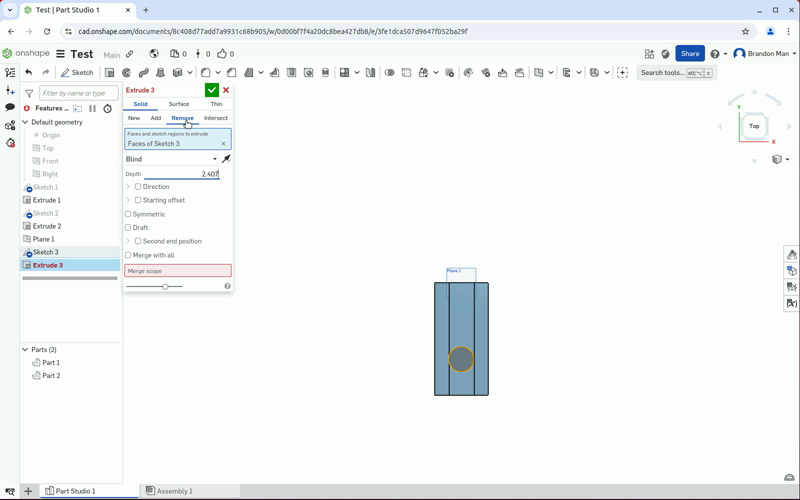
key(tab, 6)
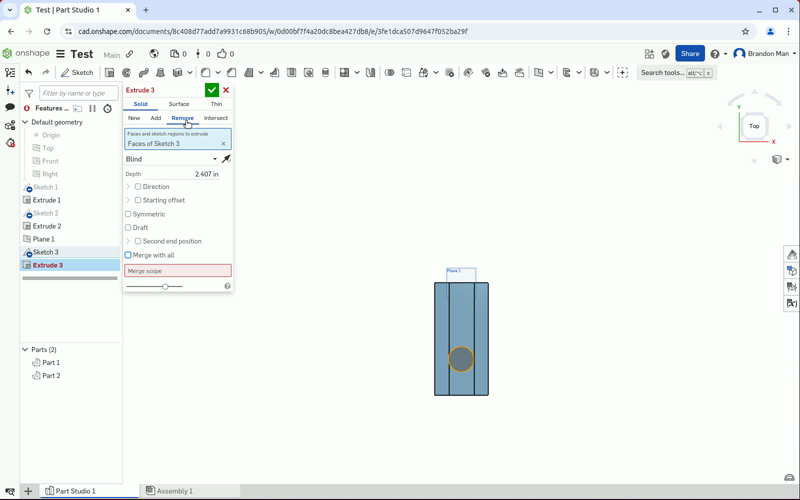
key(space)
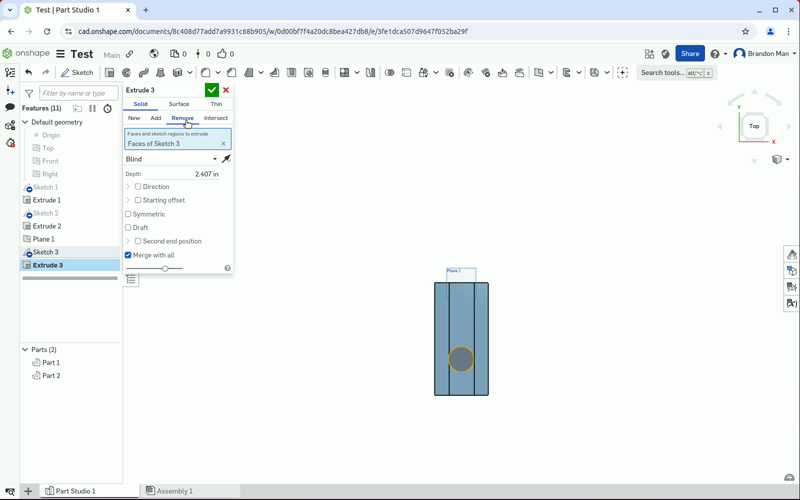
key(enter)
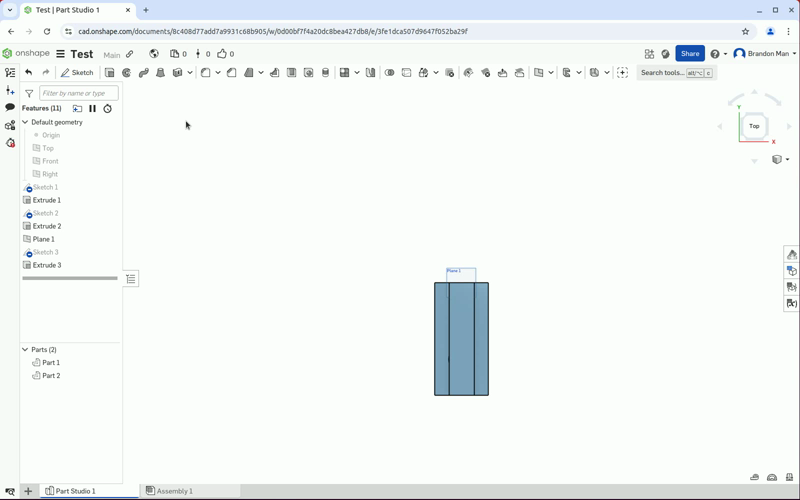
key(shift+h)
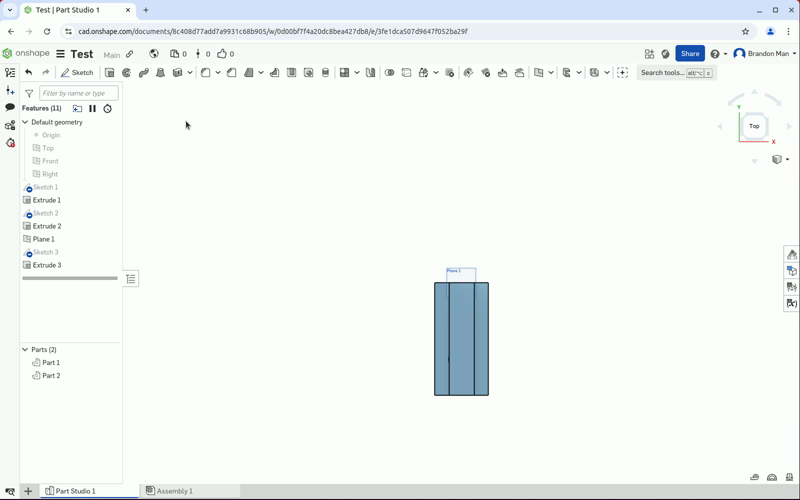
key(shift+h)
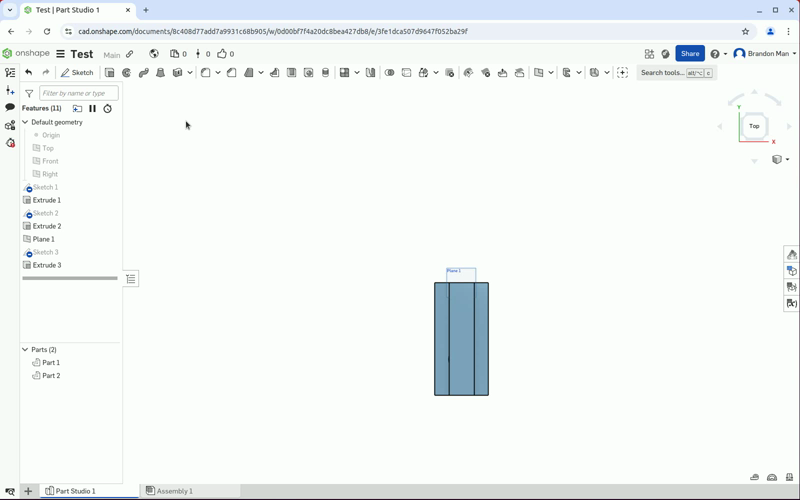
mouse_move(73, 189)
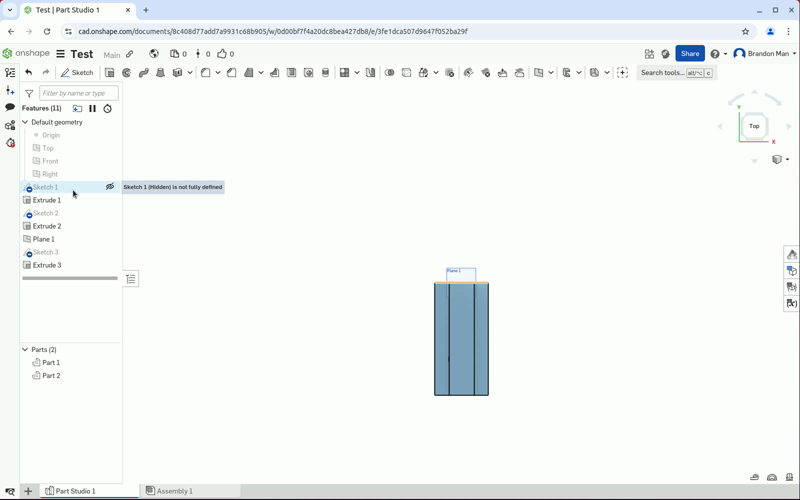
click(73, 189)
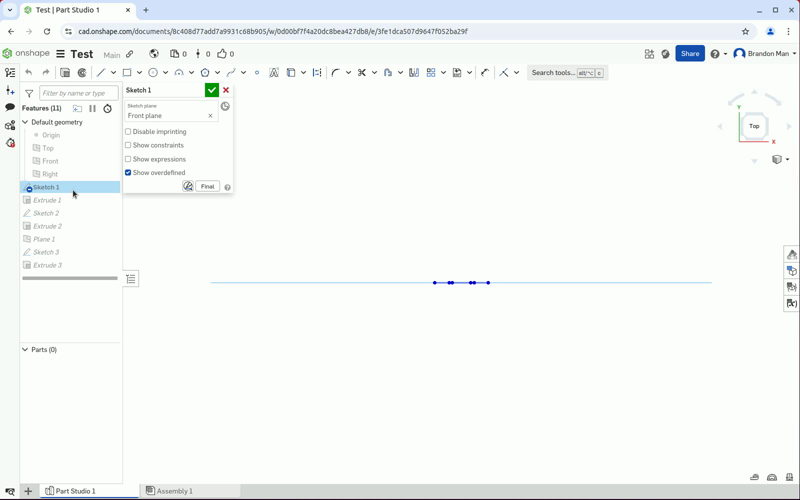
mouse_move(229, 92)
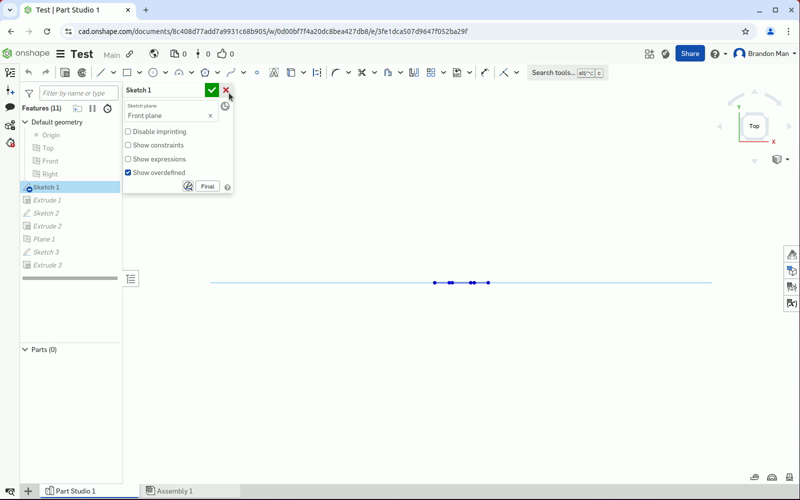
click(229, 92)
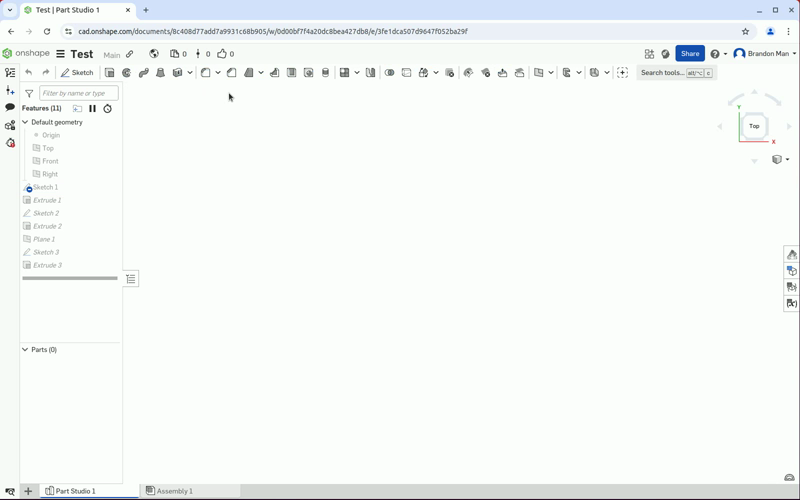
key(shift+s)
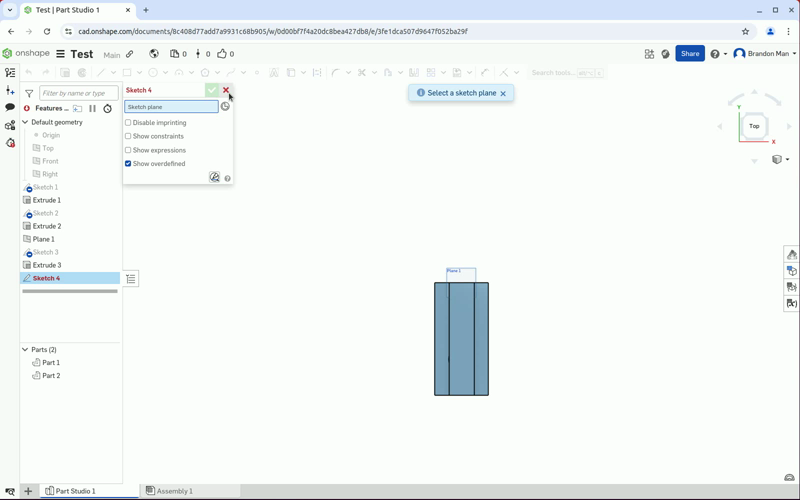
mouse_move(73, 241)
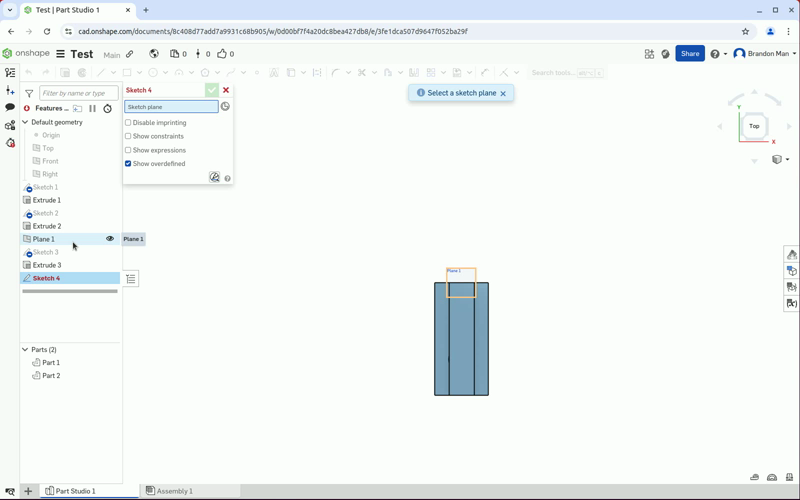
click(73, 241)
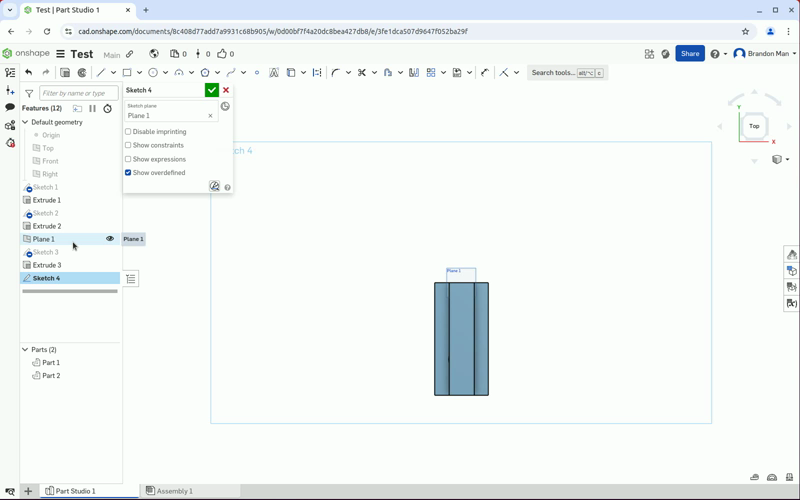
mouse_move(73, 352)
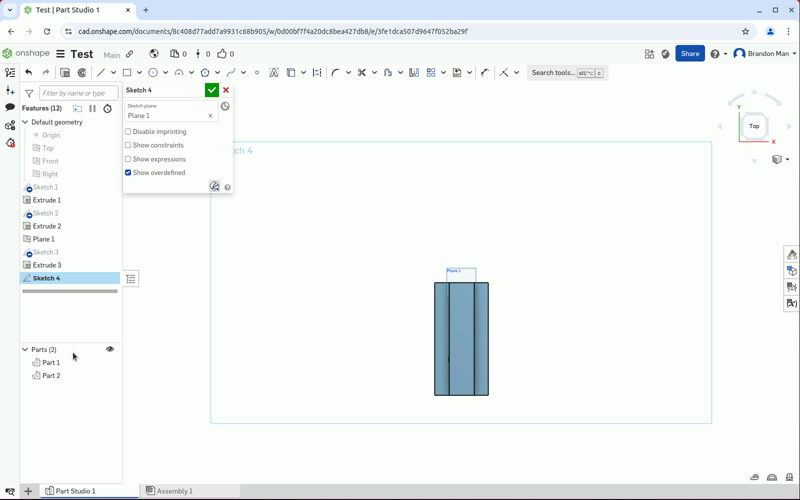
key(y)
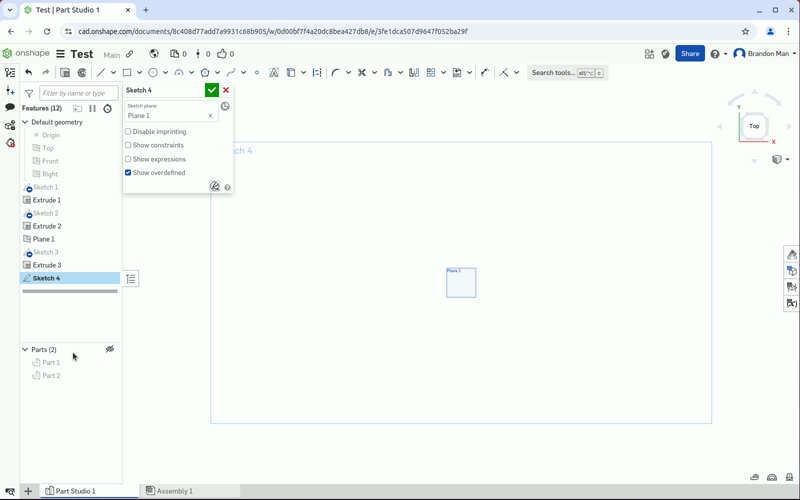
key(c)
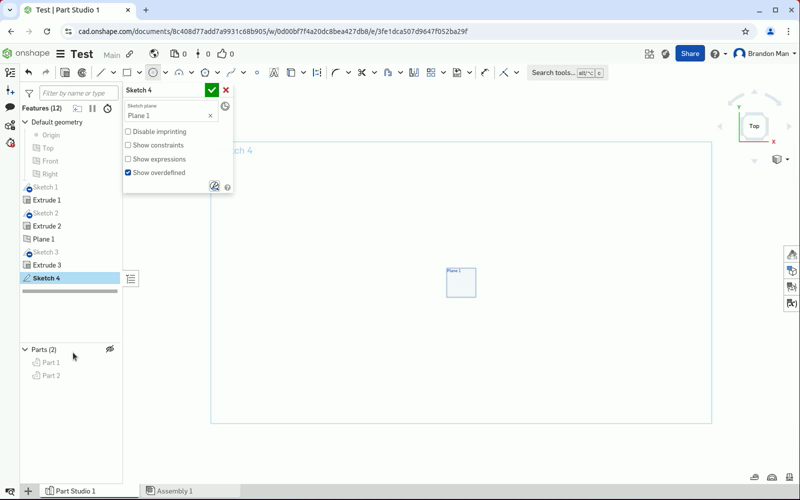
key_down(shift)
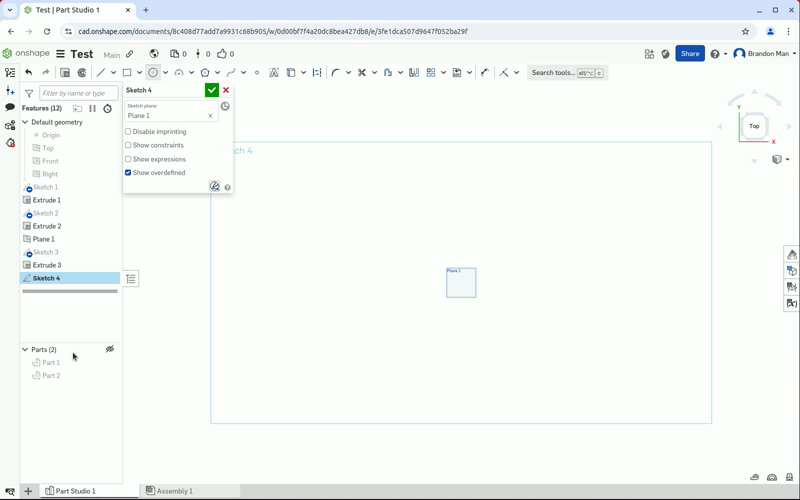
mouse_move(460, 309)
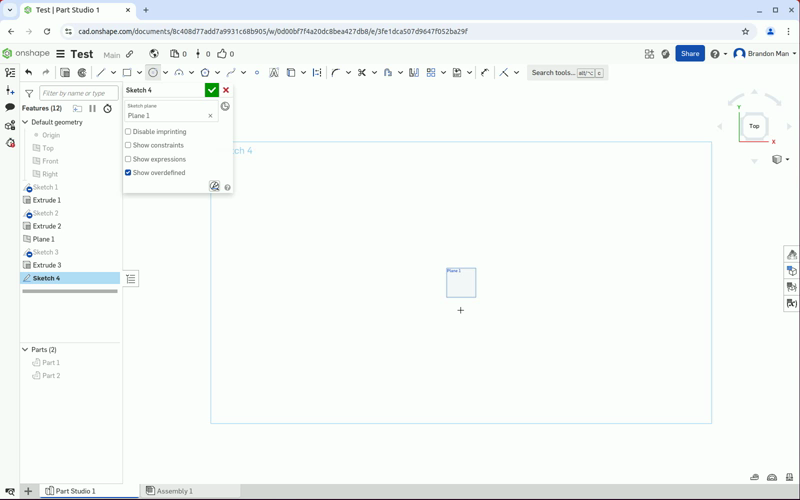
click(460, 309)
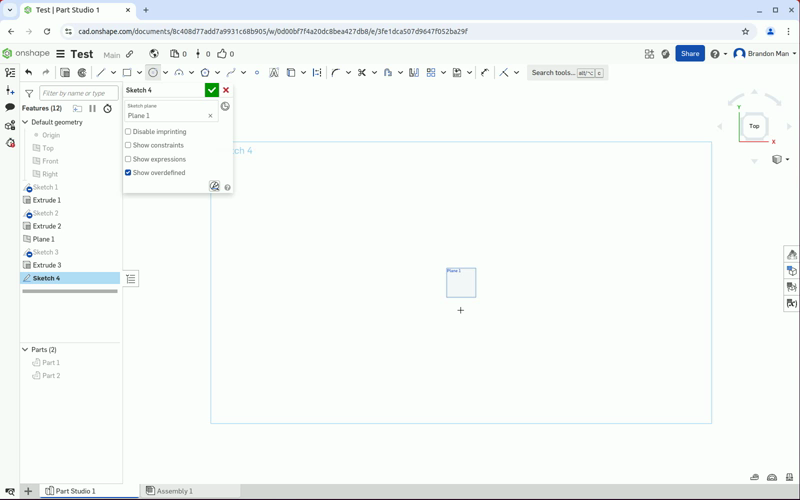
key_up(shift)
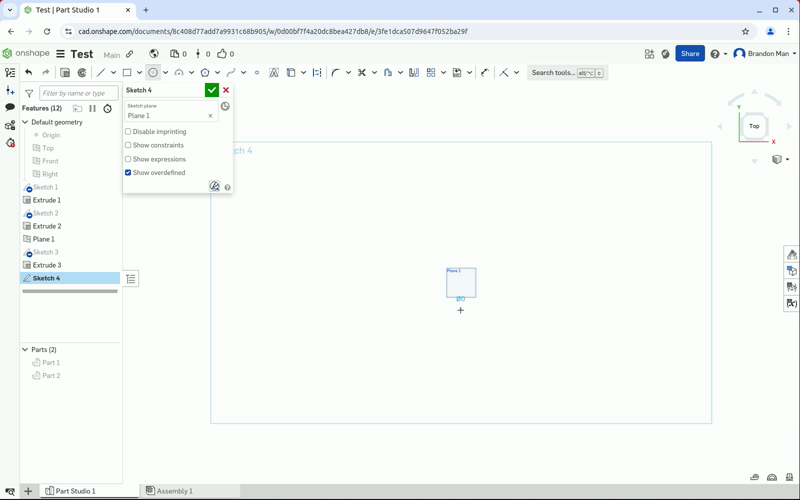
mouse_move(470, 309)
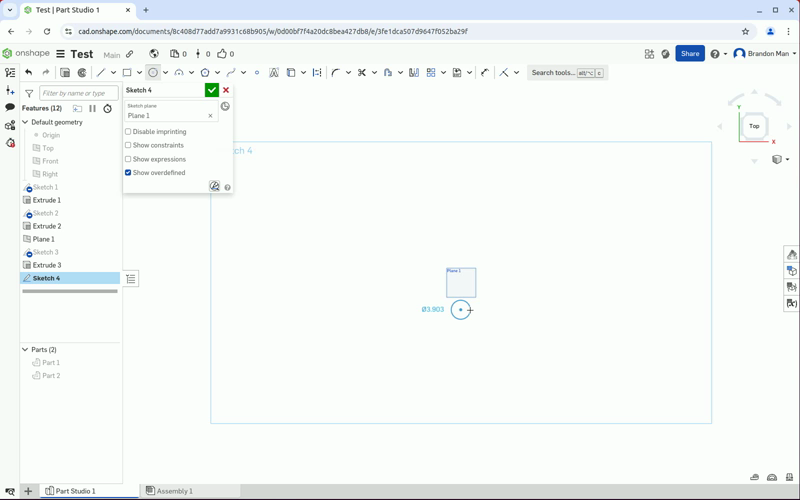
click(470, 309)
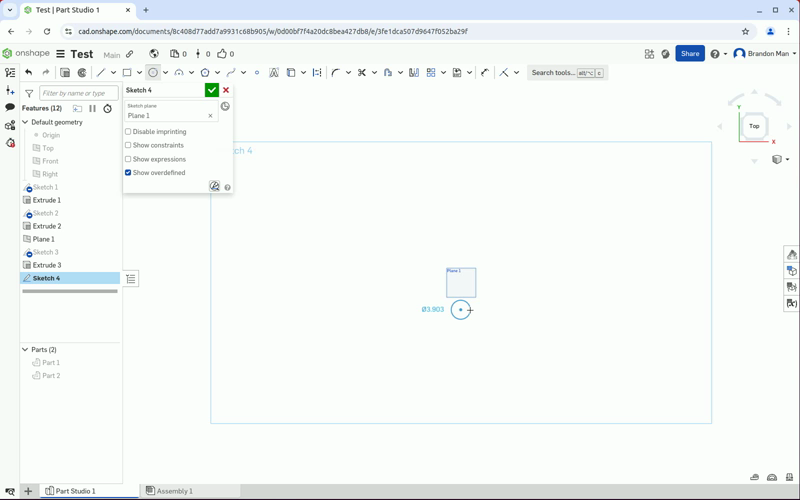
key(esc)
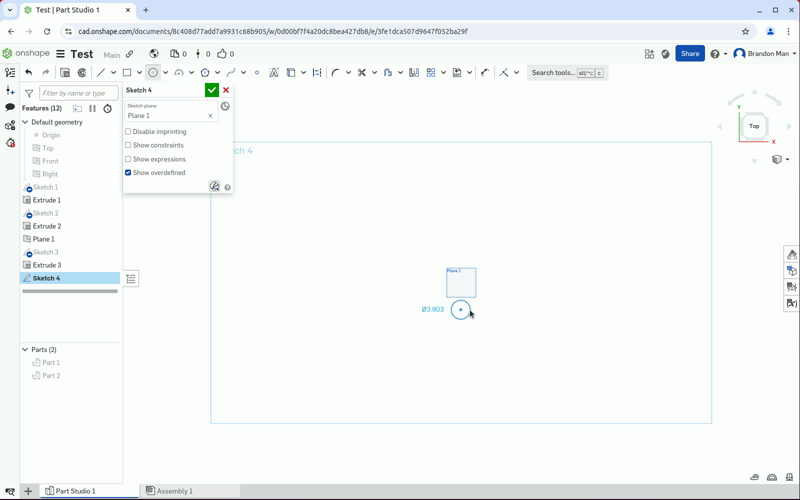
mouse_move(463, 307)
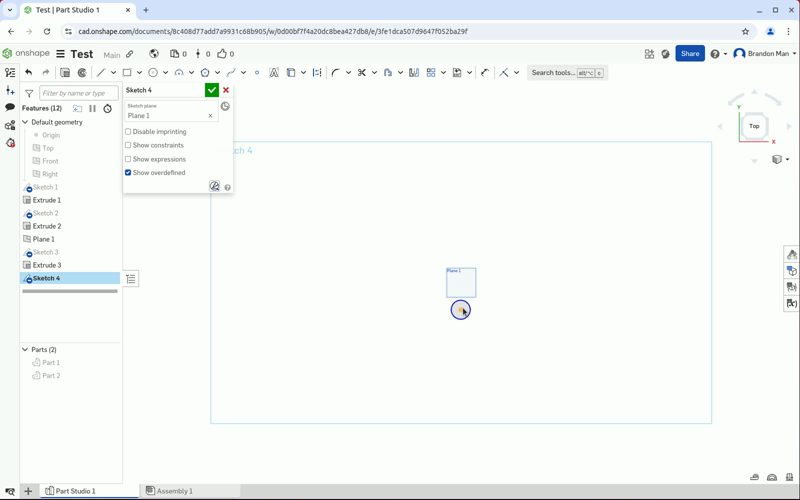
scroll(6)
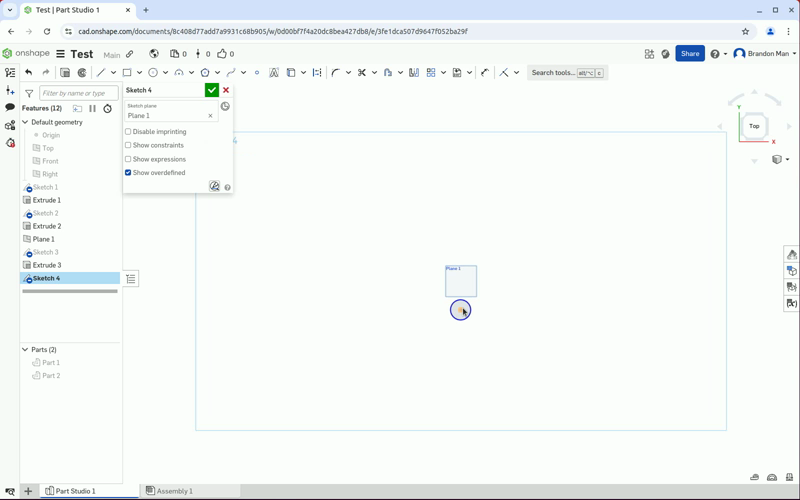
scroll(6)
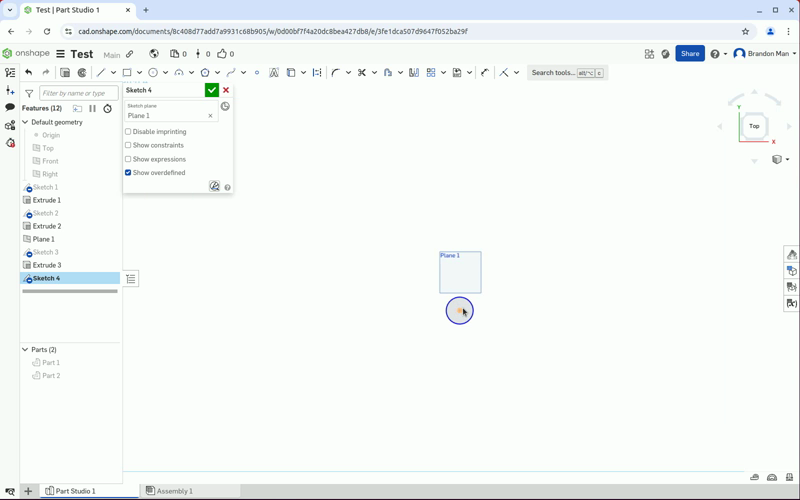
scroll(6)
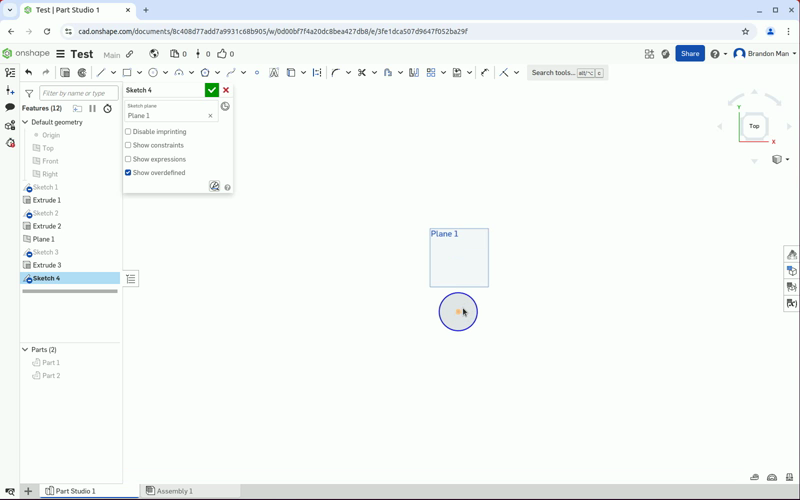
scroll(6)
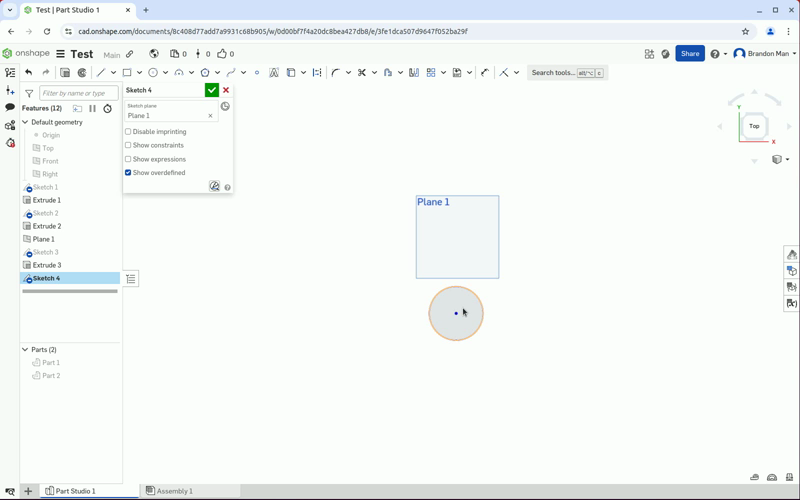
scroll(6)
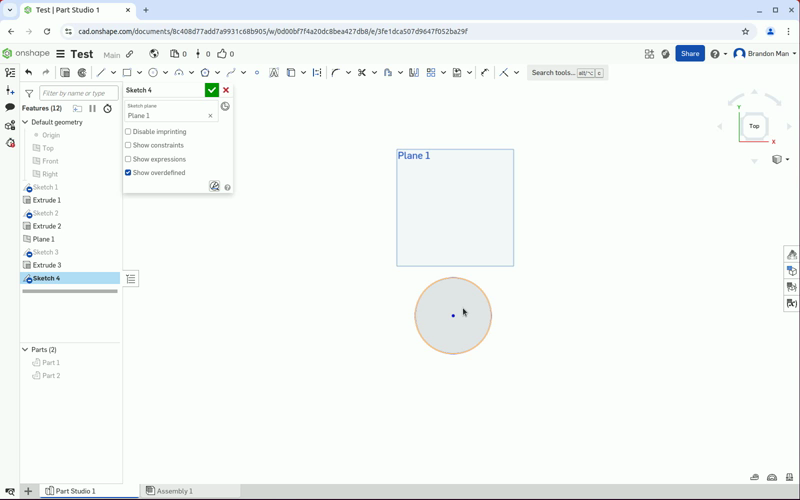
scroll(6)
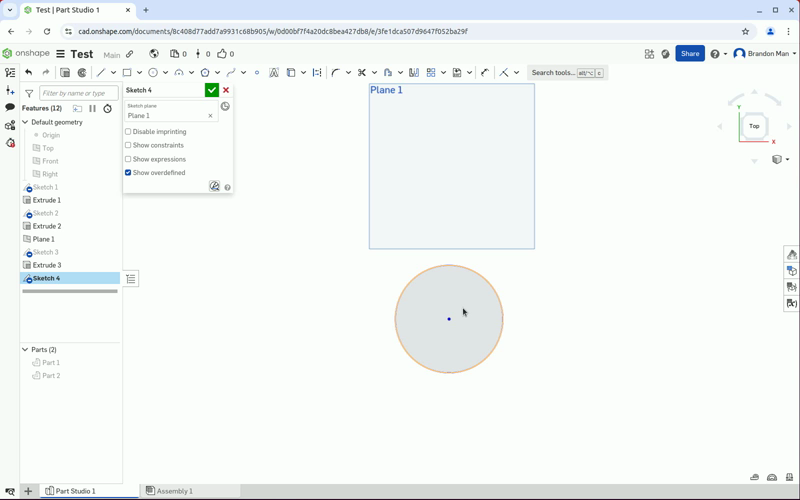
scroll(6)
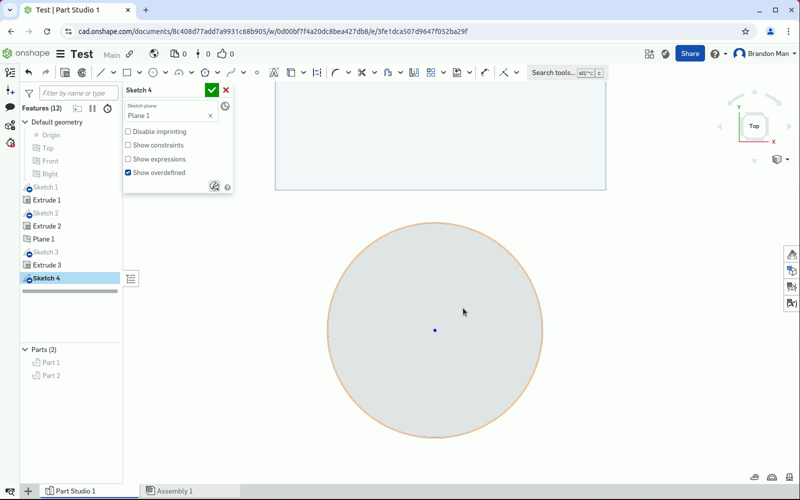
click(463, 307)
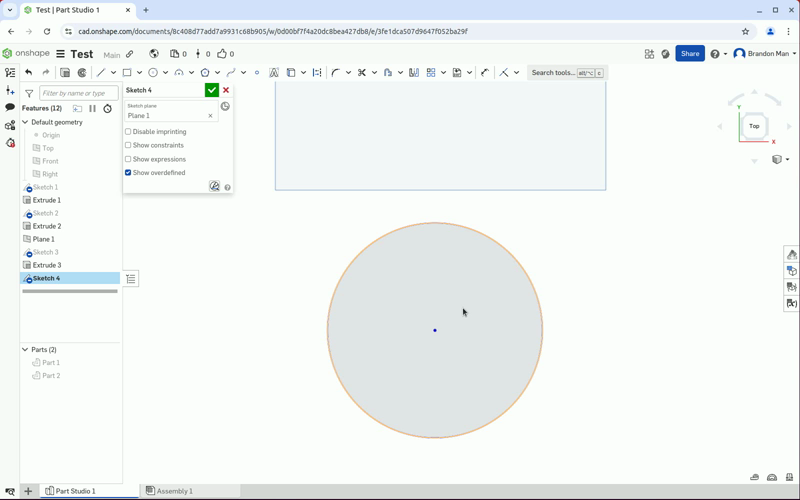
scroll(-6)
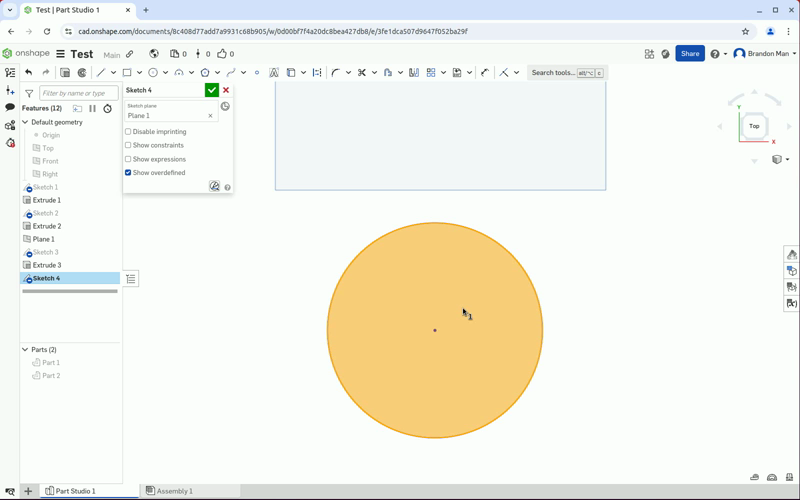
scroll(-6)
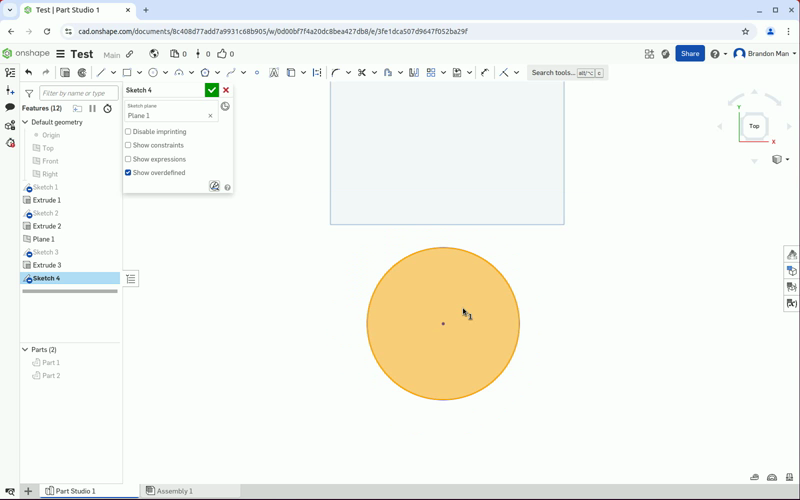
scroll(-6)
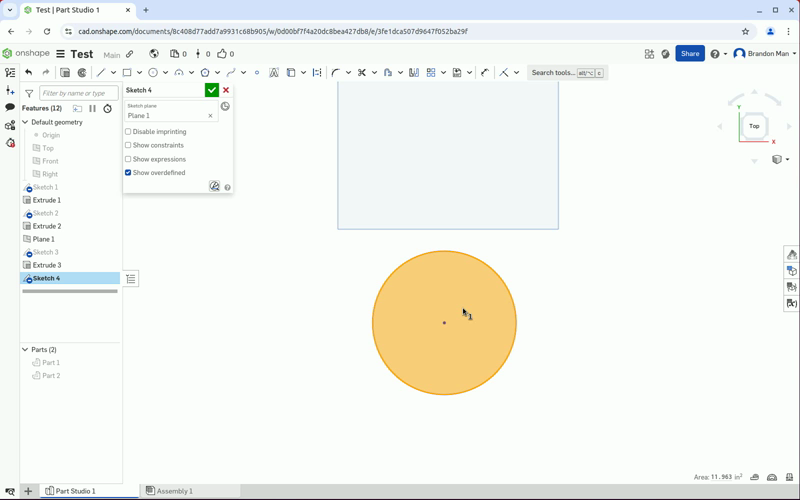
scroll(-6)
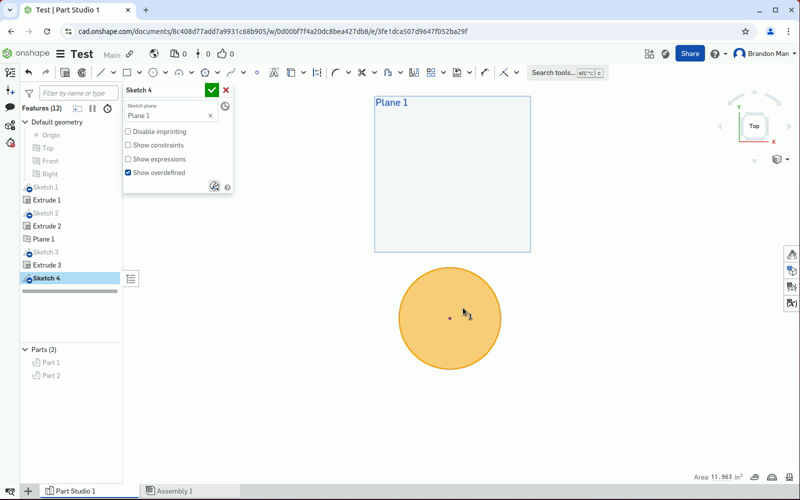
scroll(-6)
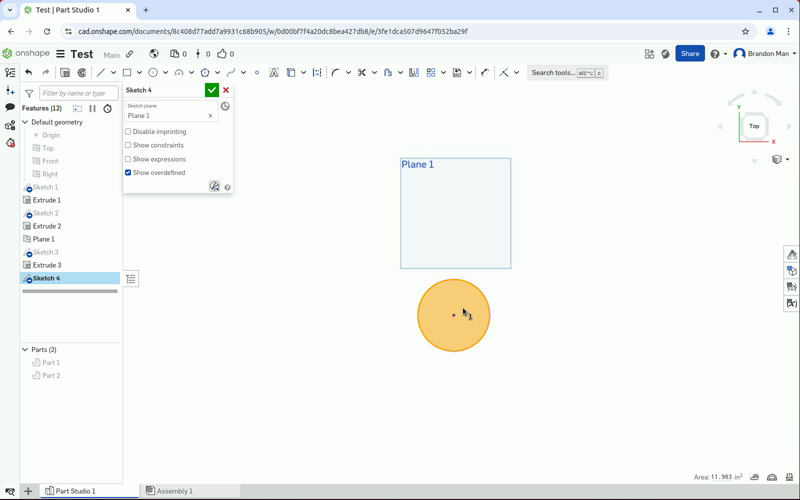
scroll(-6)
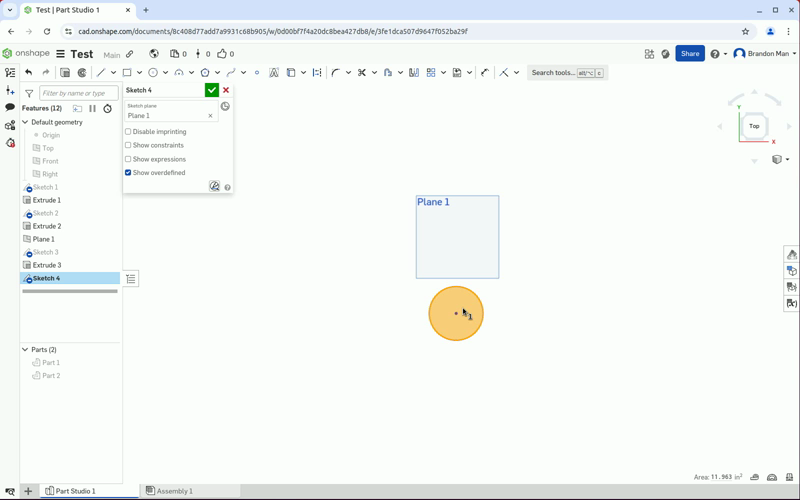
scroll(-6)
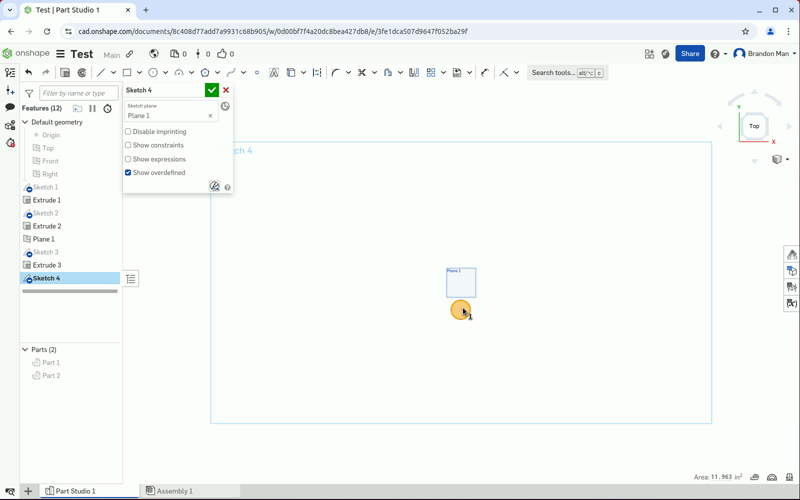
mouse_move(73, 352)
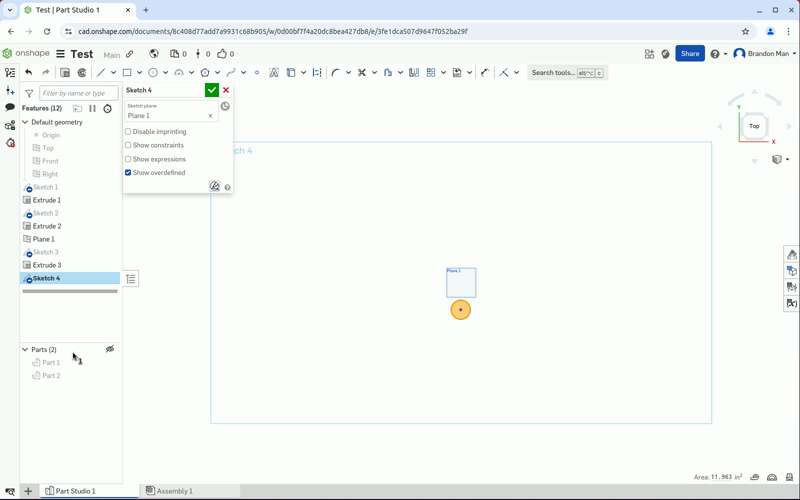
key(shift+y)
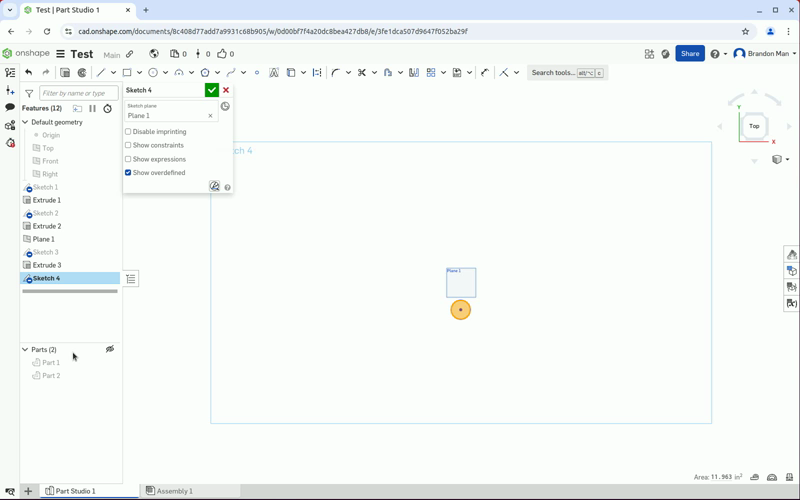
key(shift+e)
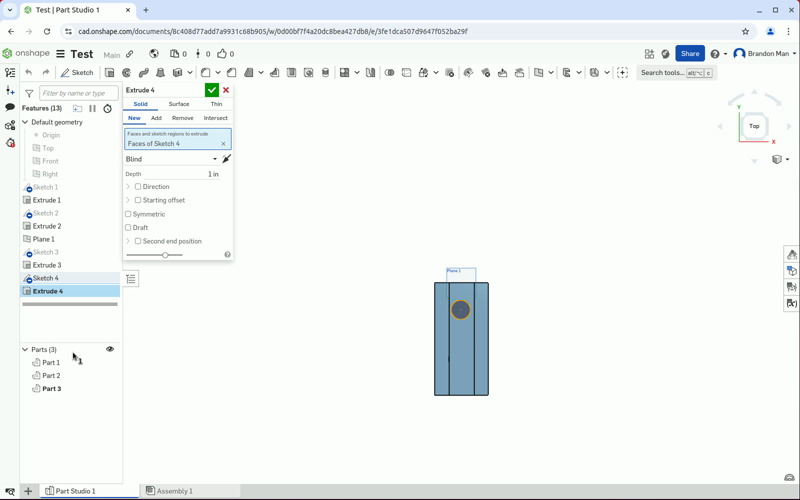
mouse_move(143, 106)
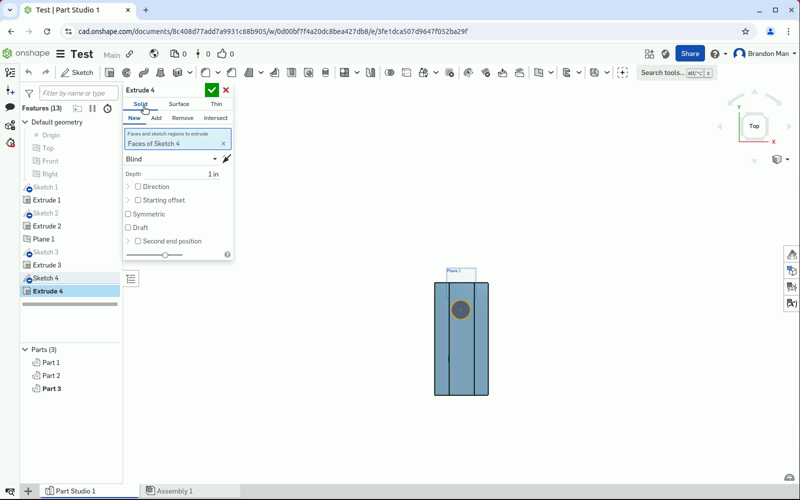
click(143, 106)
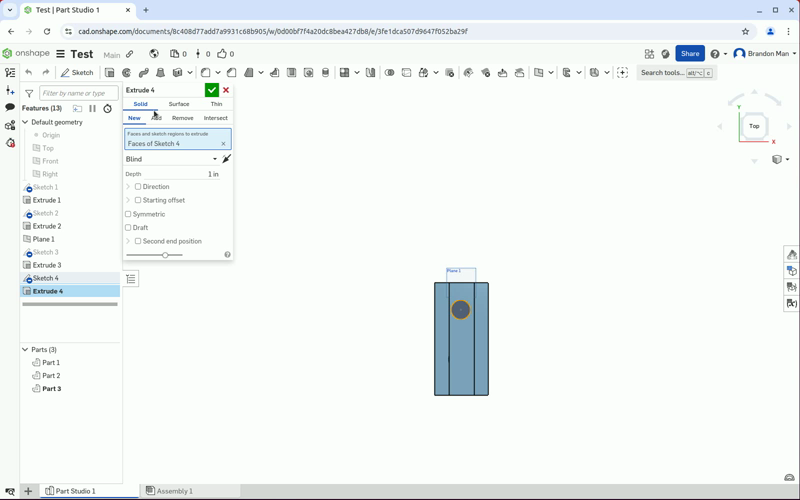
mouse_move(186, 120)
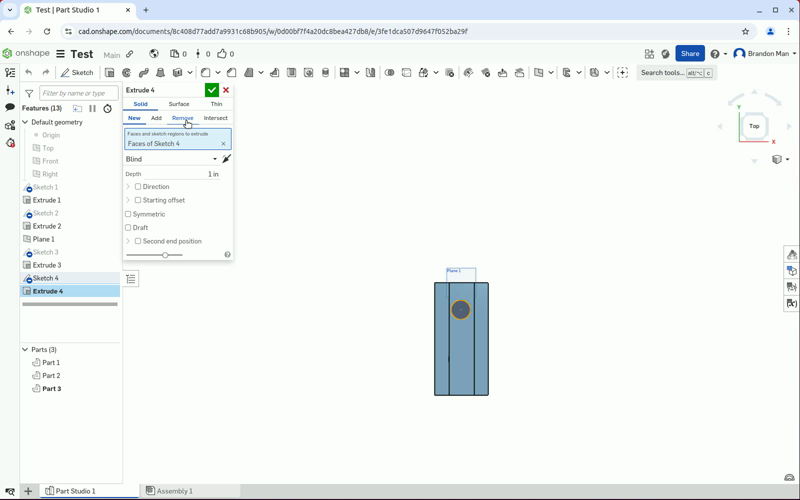
click(186, 120)
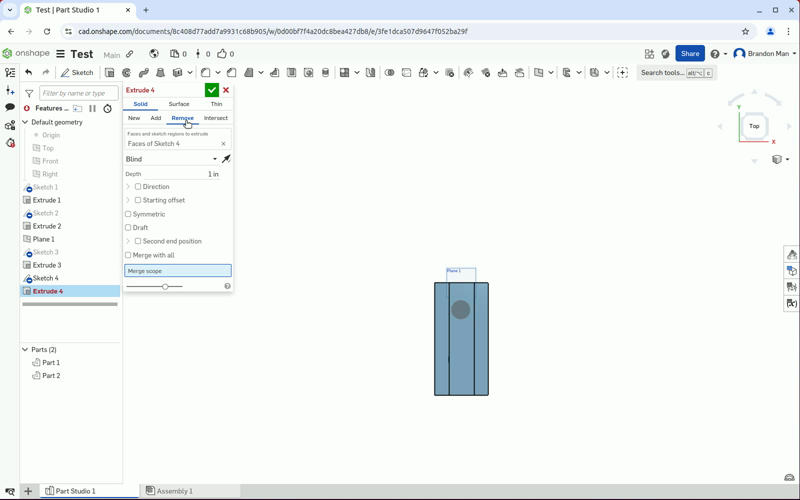
key(tab, 4)
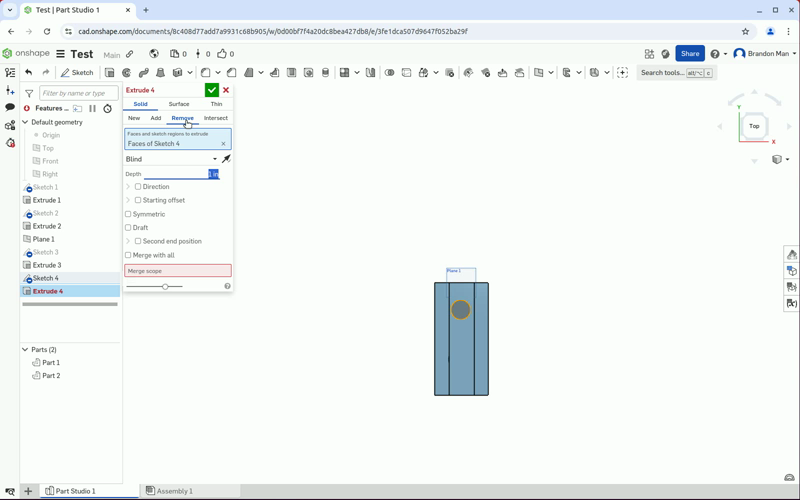
text(2.407)
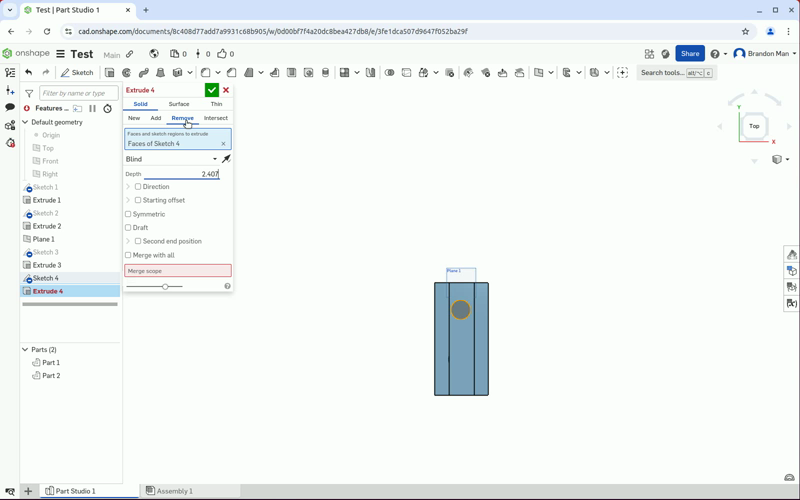
key(tab, 6)
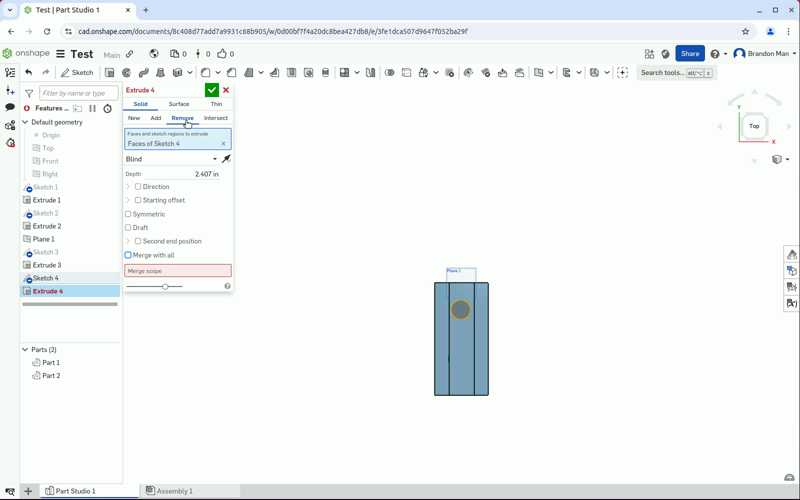
key(space)
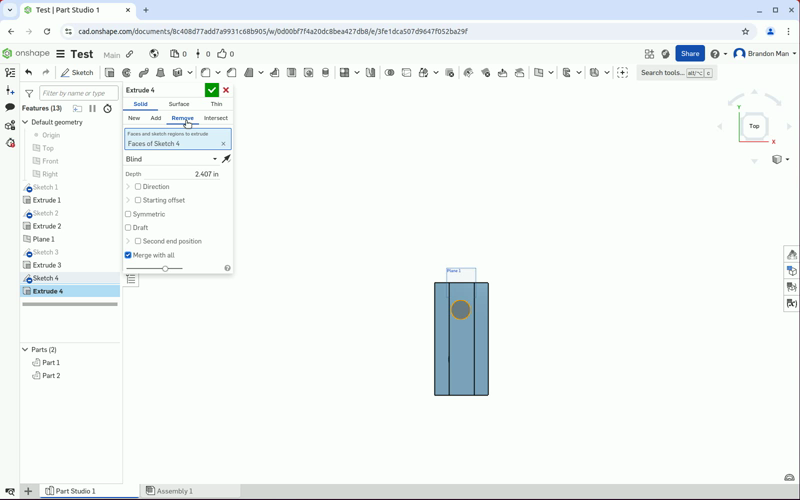
key(enter)
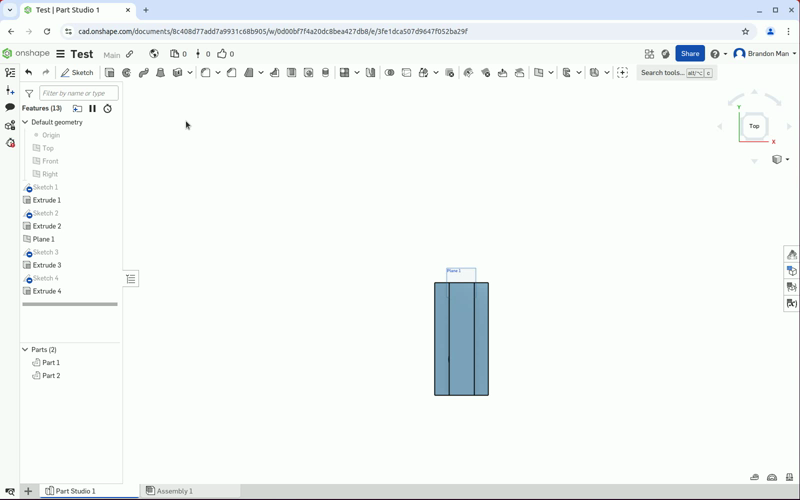
key(shift+h)
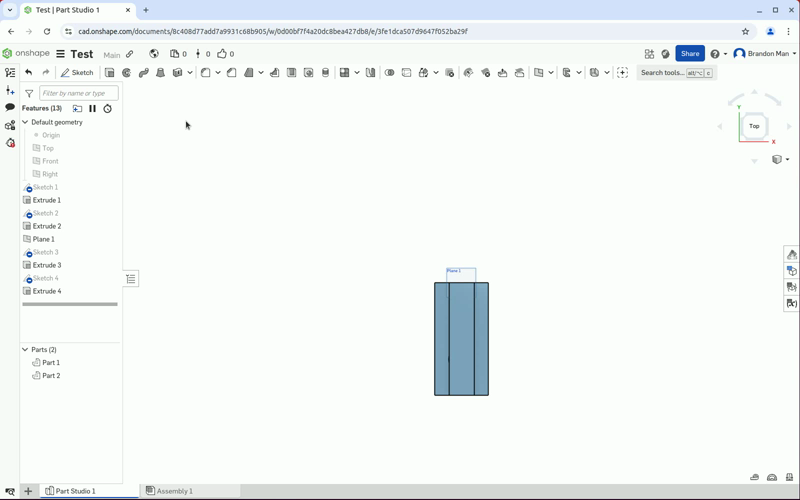
key(shift+h)
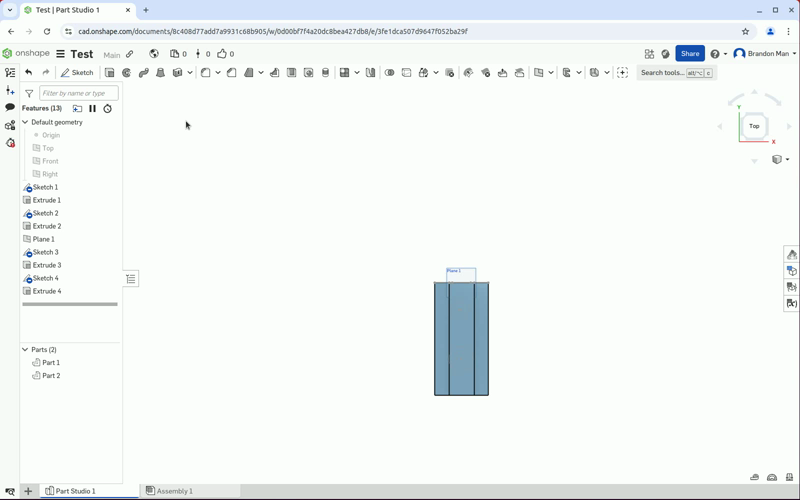
key(shift+7)
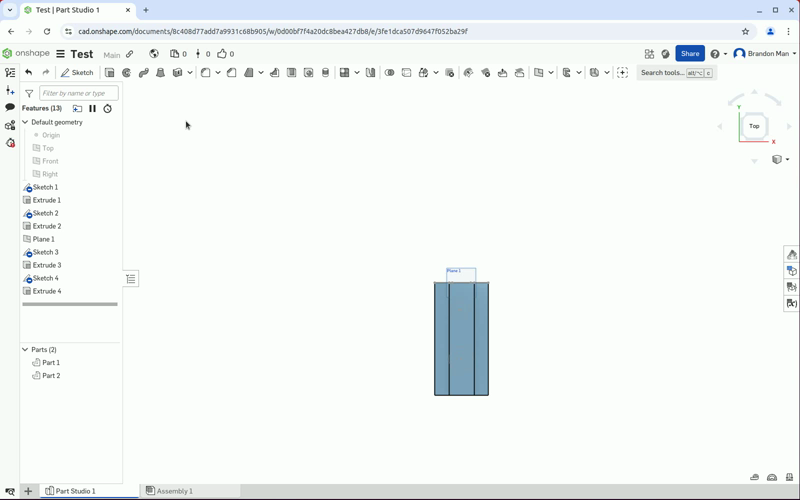
key(up, 3)
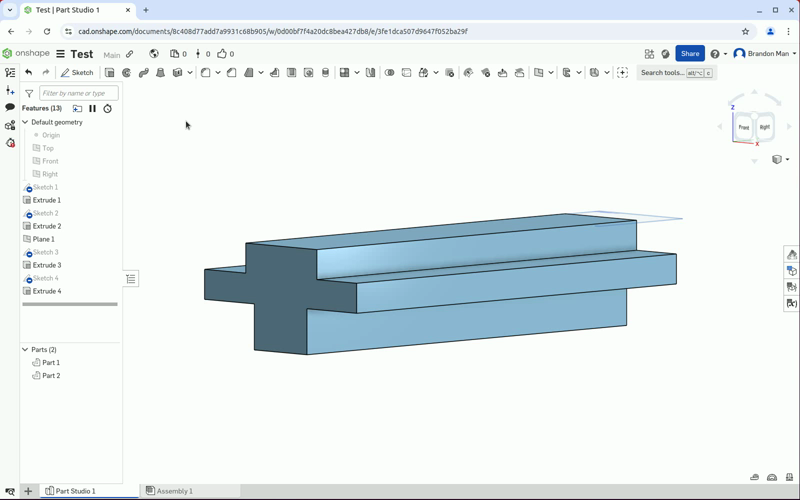
key(left, 3)
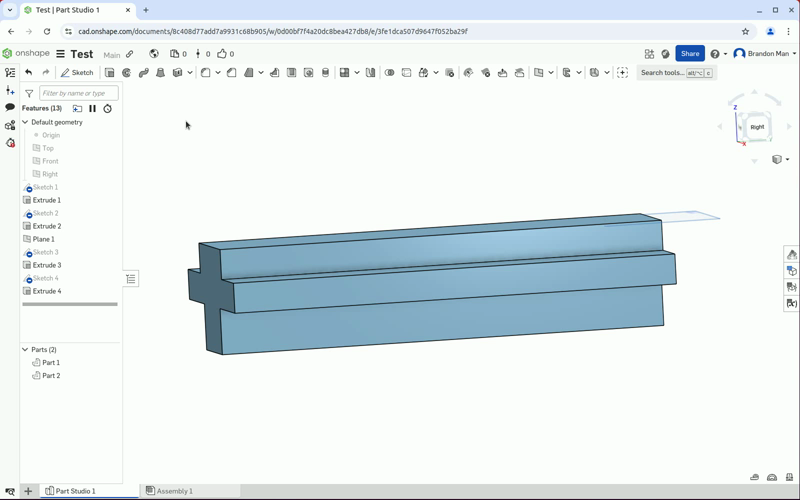
key(right, 3)
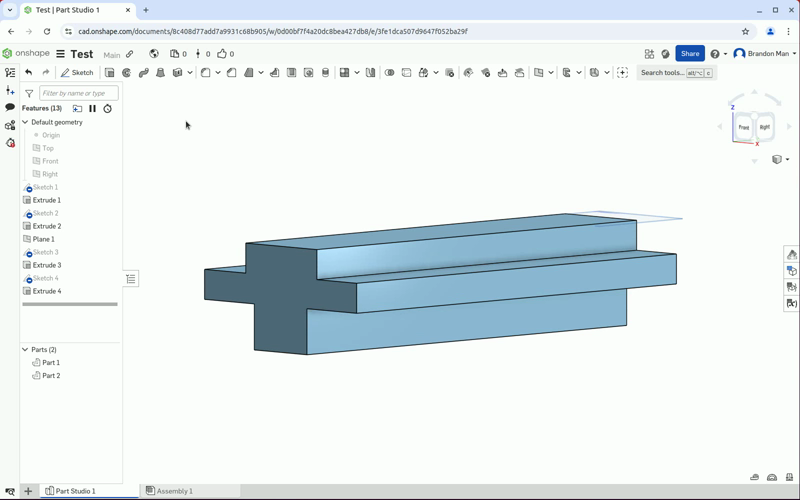
key(down, 3)
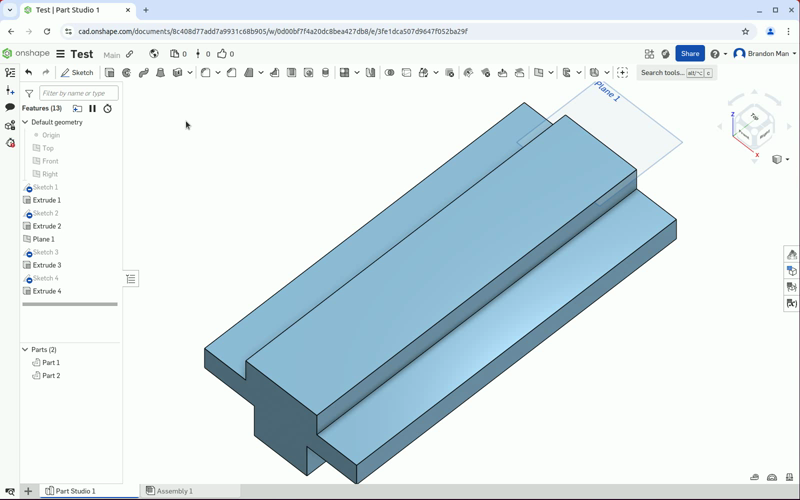
mouse_move(73, 189)
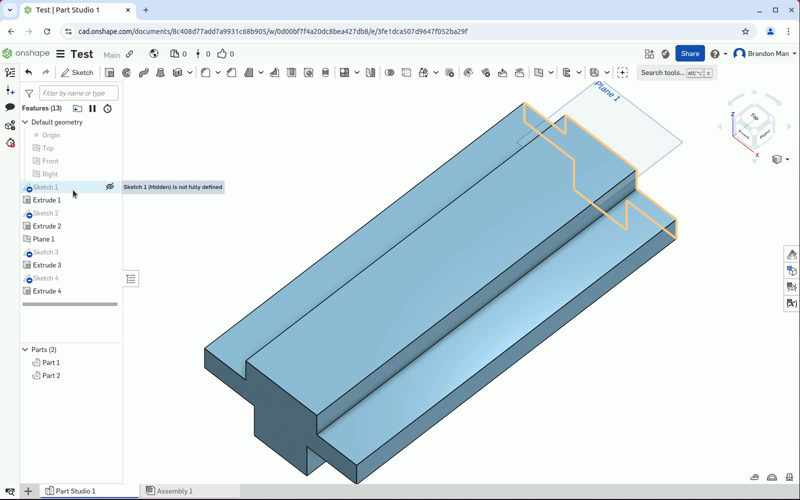
click(73, 189)